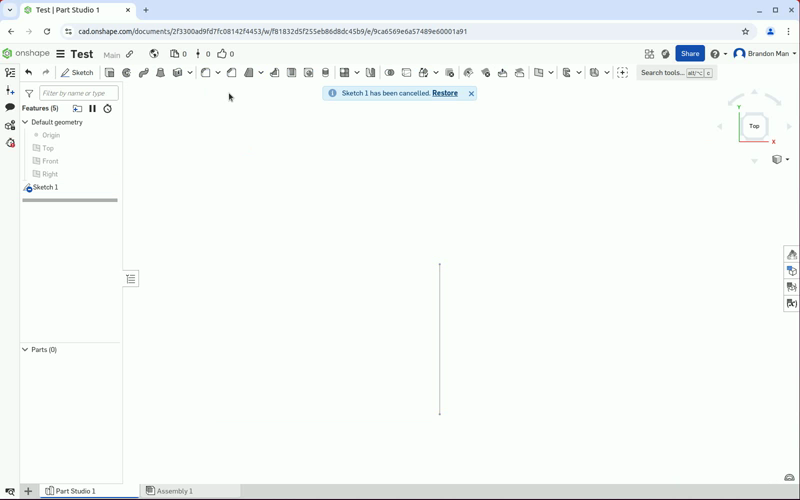
key(shift+h)
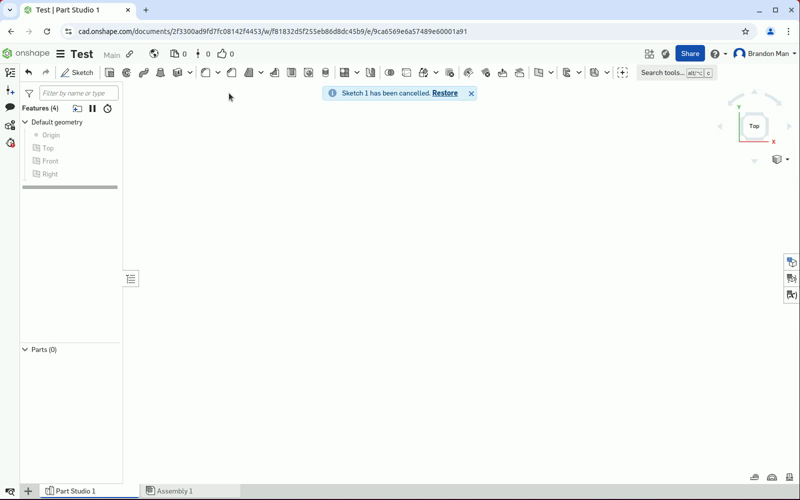
mouse_move(73, 352)
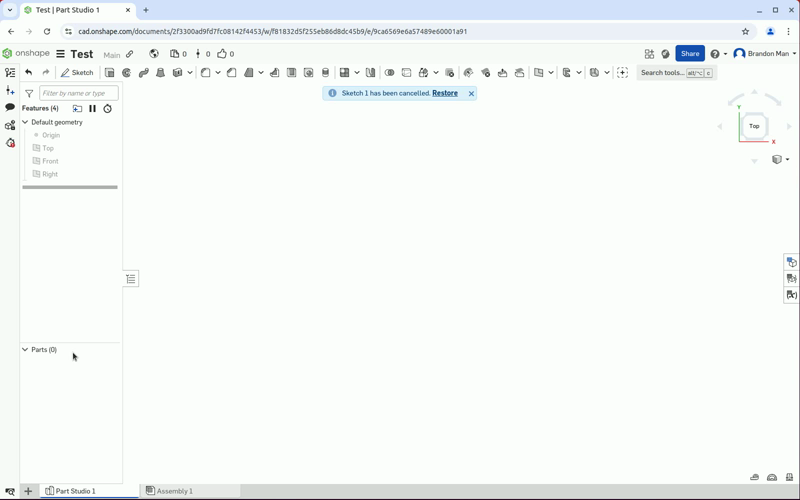
key(y)
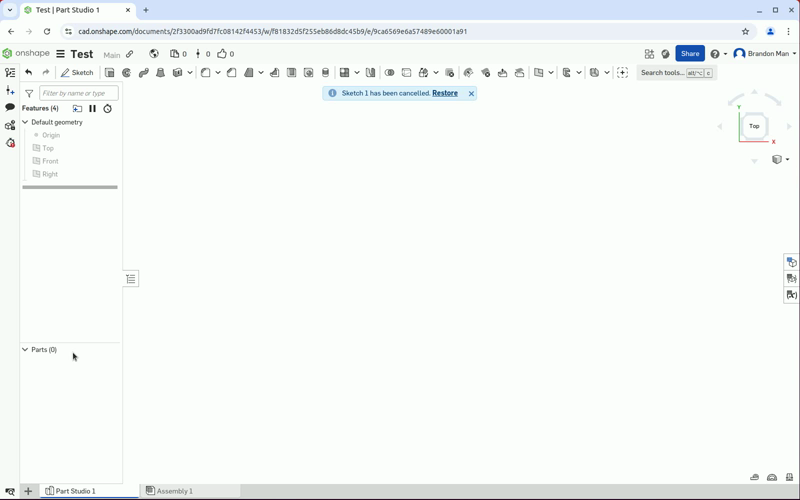
key(shift+p)
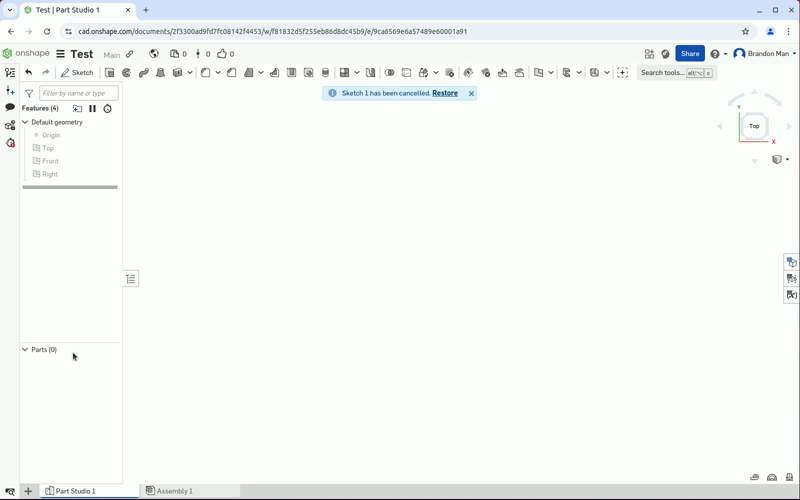
key(space)
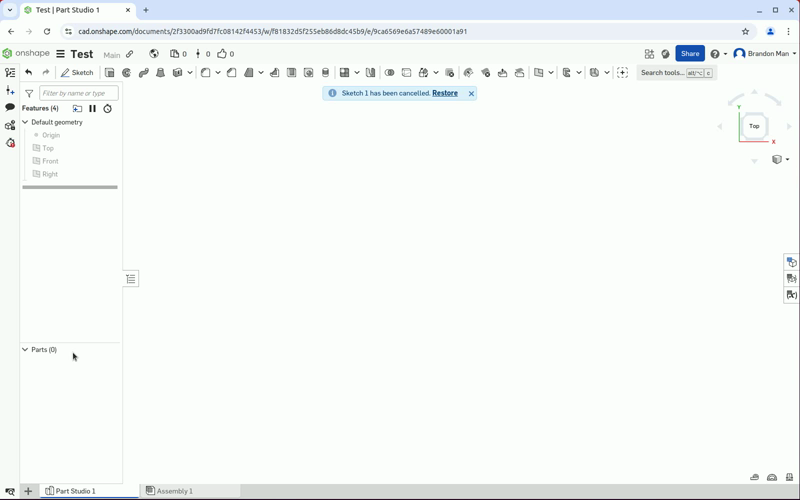
key_down(shift)
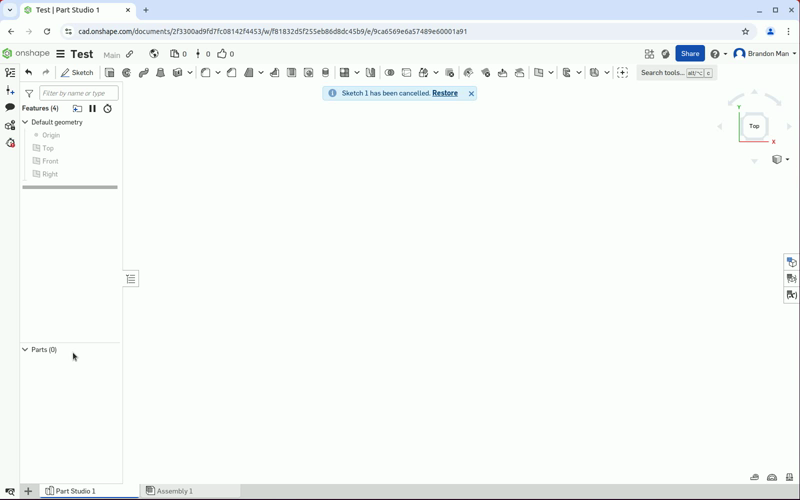
key(up)
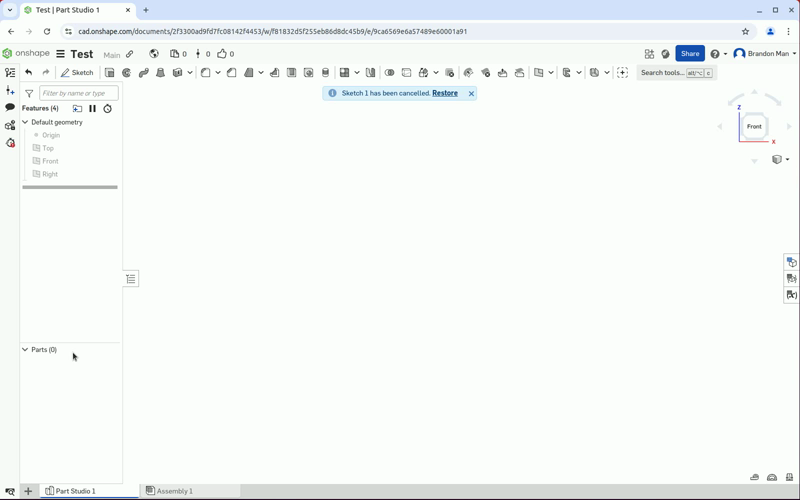
key_up(shift)
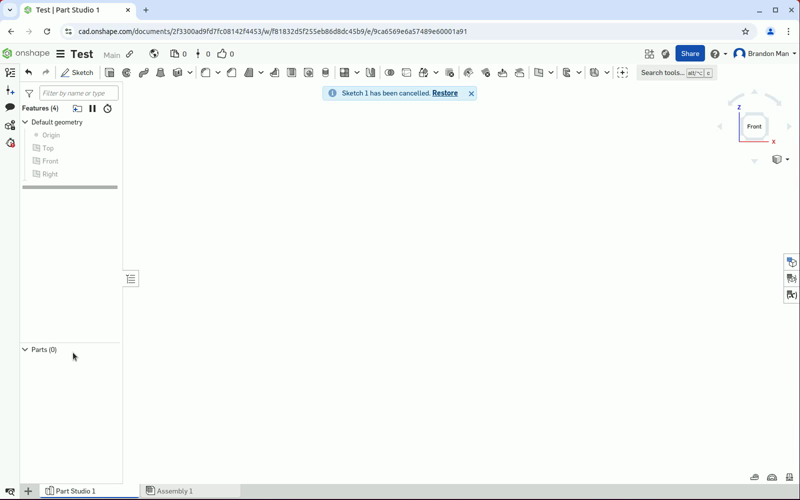
mouse_move(73, 352)
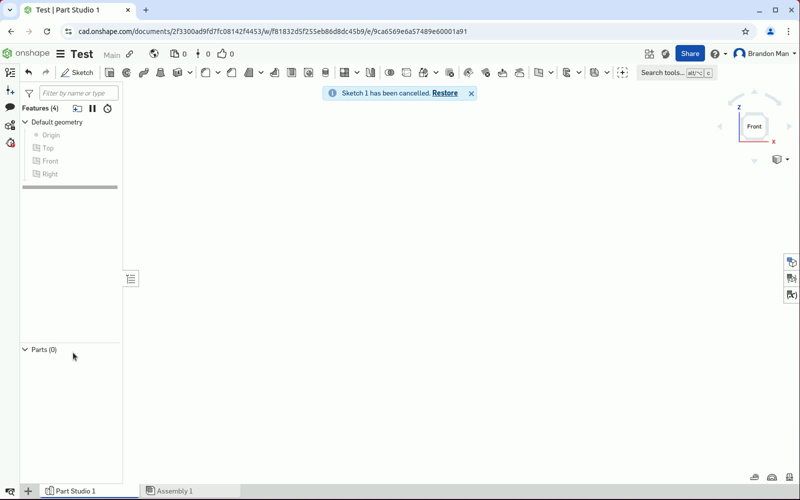
key(shift+y)
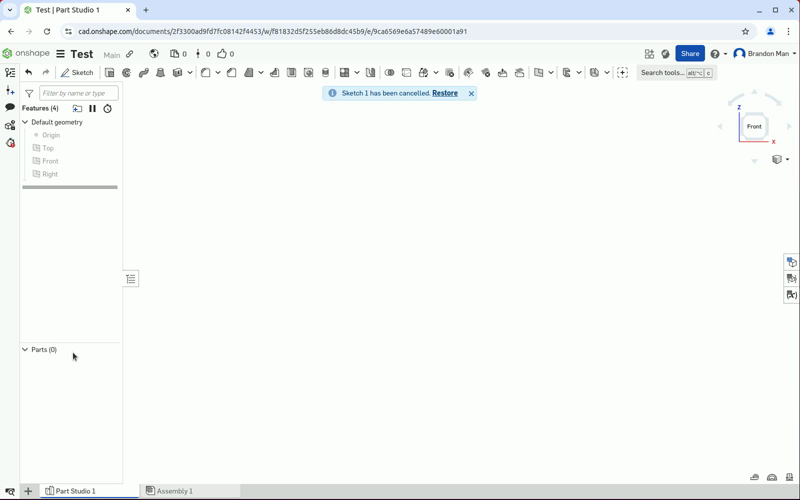
key(shift+s)
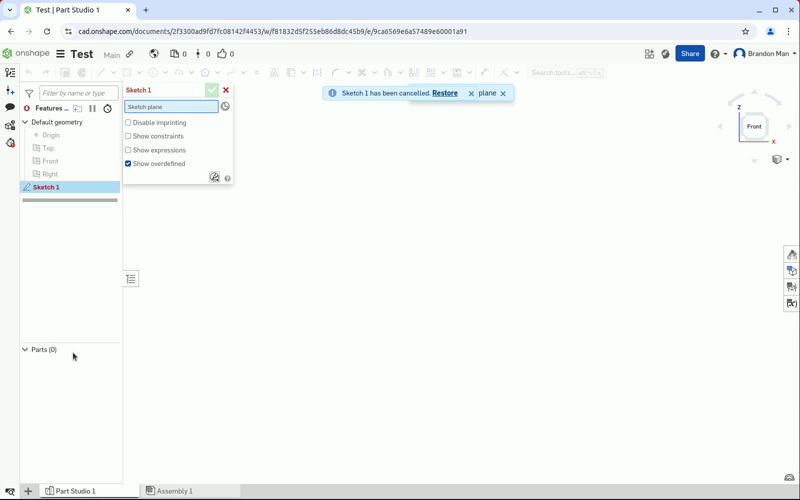
mouse_move(73, 163)
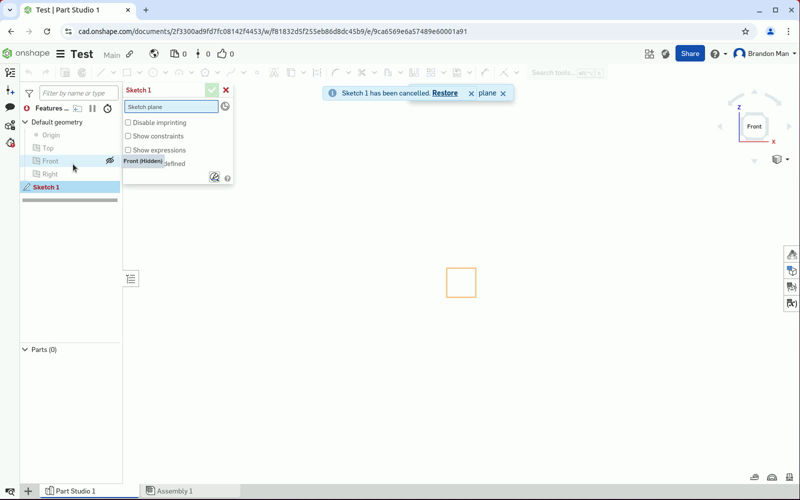
click(73, 163)
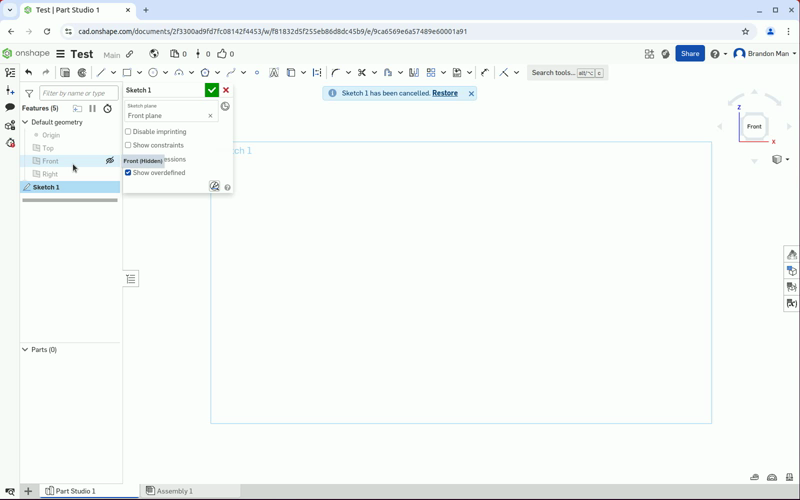
mouse_move(73, 352)
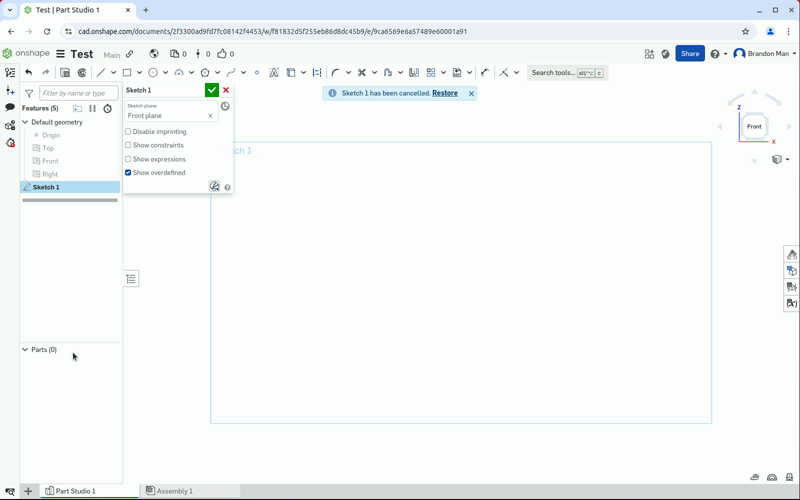
key(y)
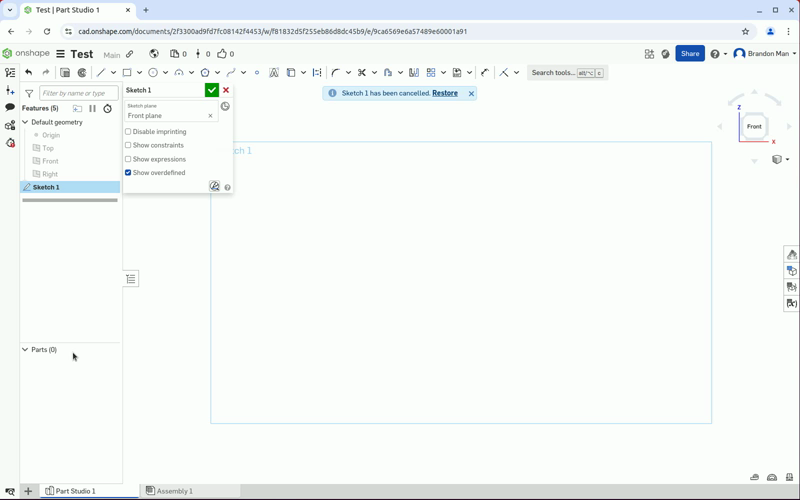
key(l)
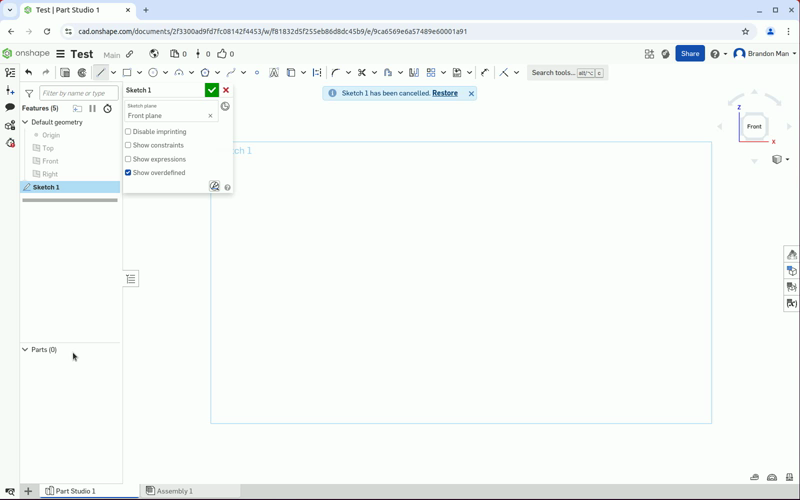
key_down(shift)
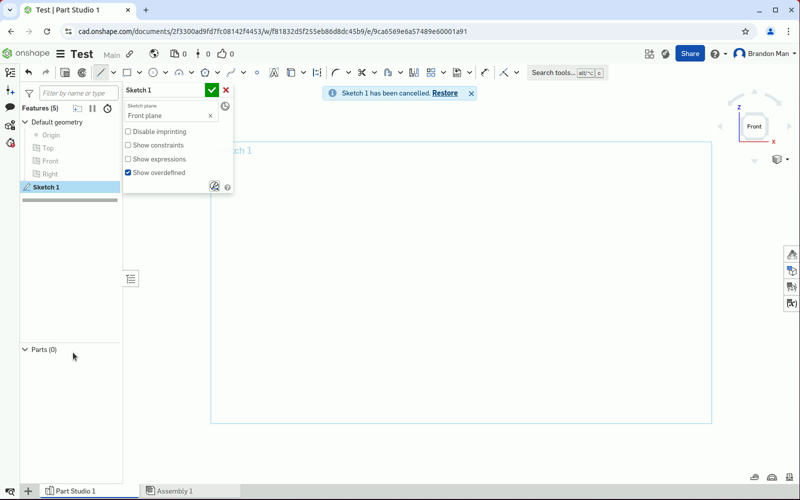
mouse_move(390, 325)
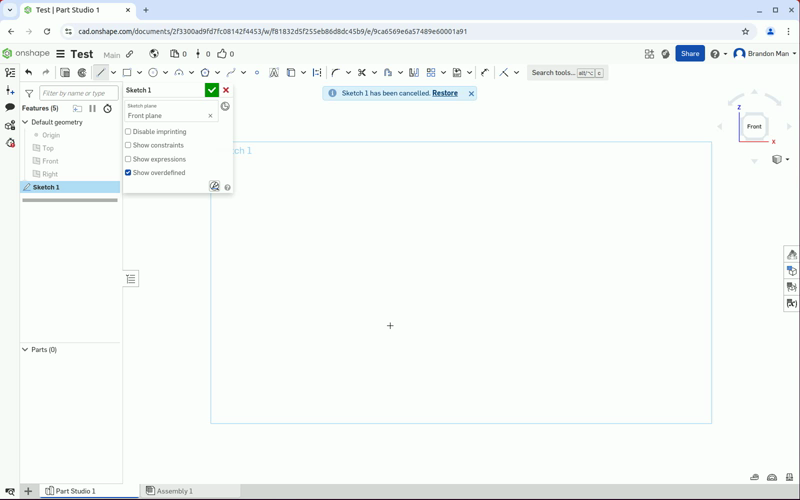
click(390, 325)
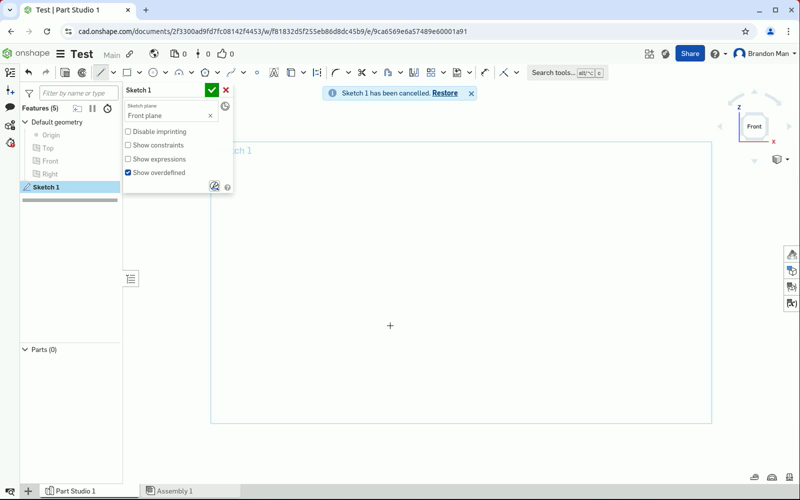
key_up(shift)
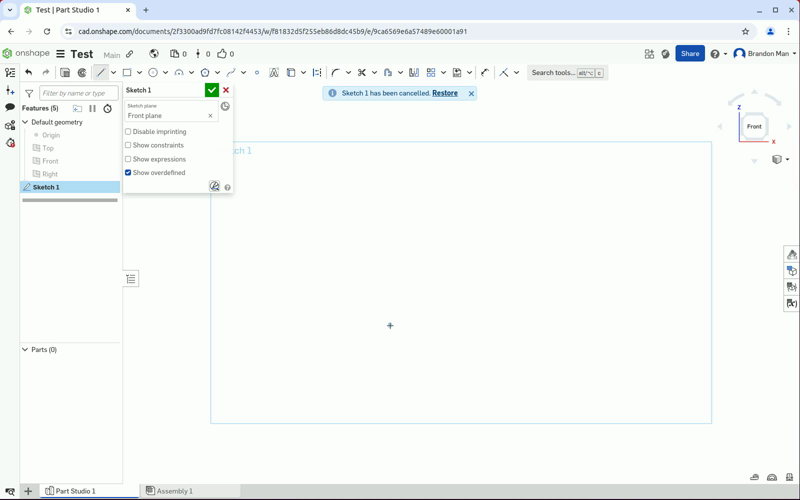
key_down(shift)
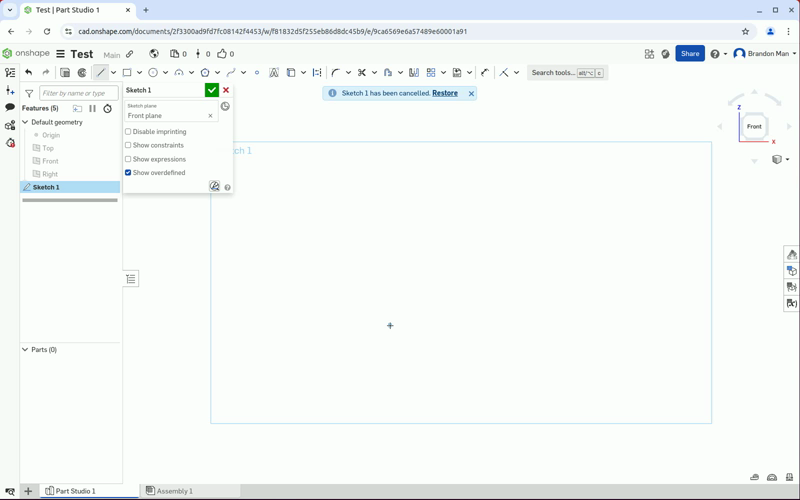
mouse_move(530, 325)
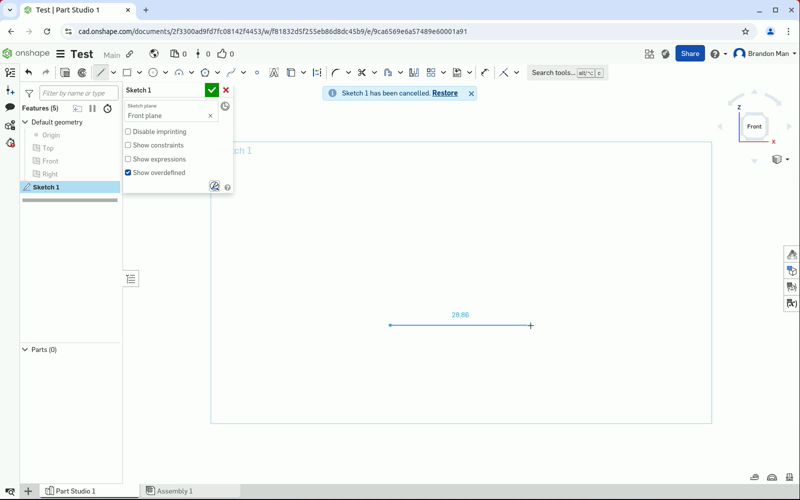
click(530, 325)
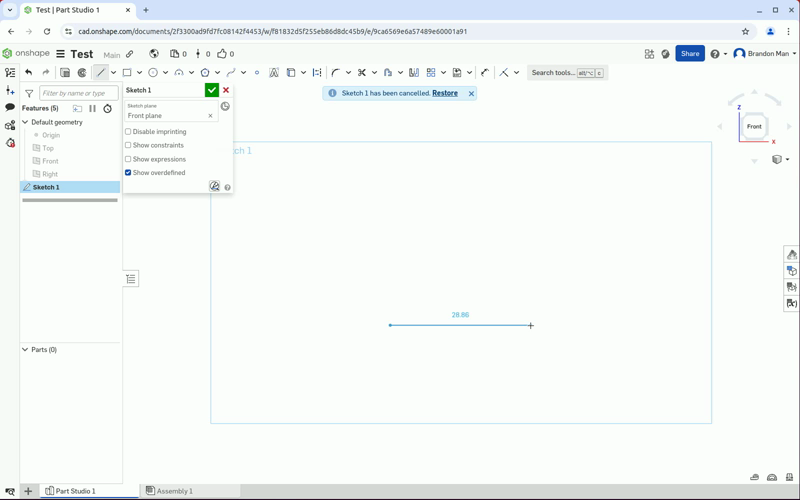
key_up(shift)
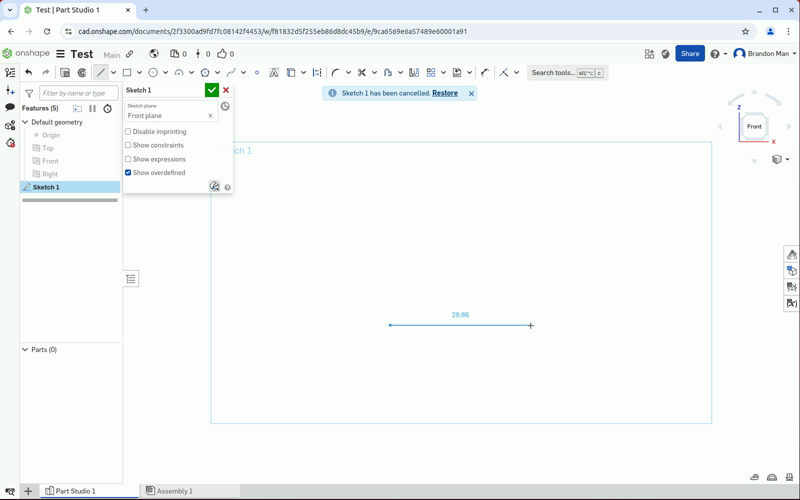
key_down(shift)
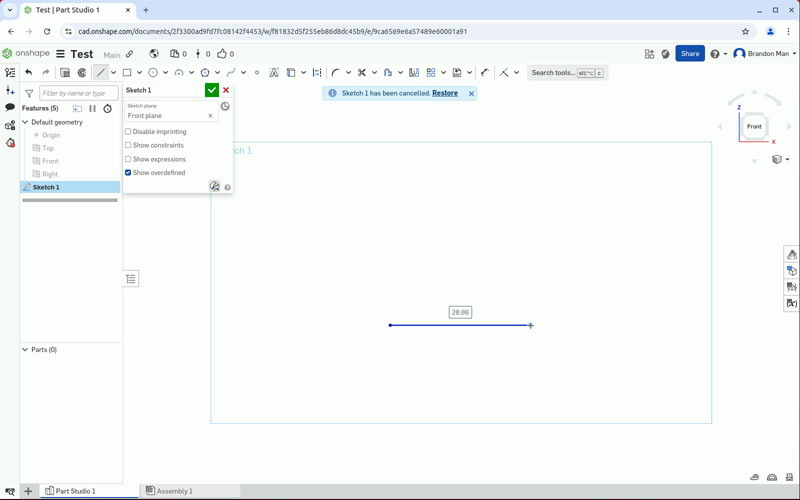
mouse_move(530, 240)
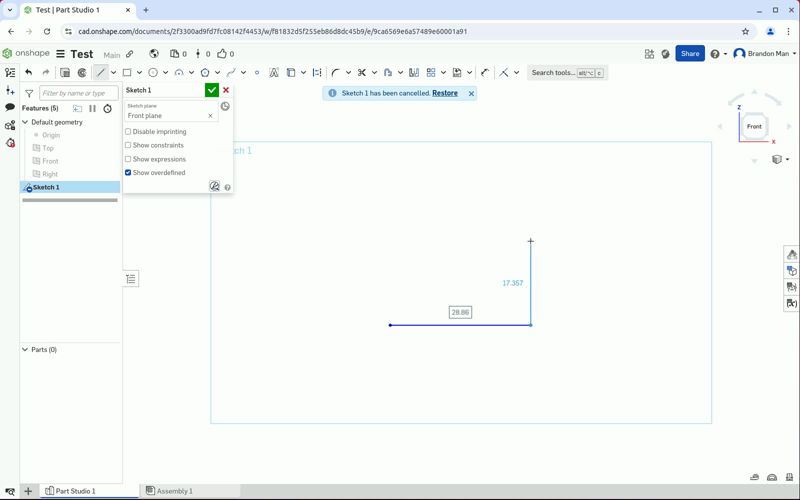
click(530, 240)
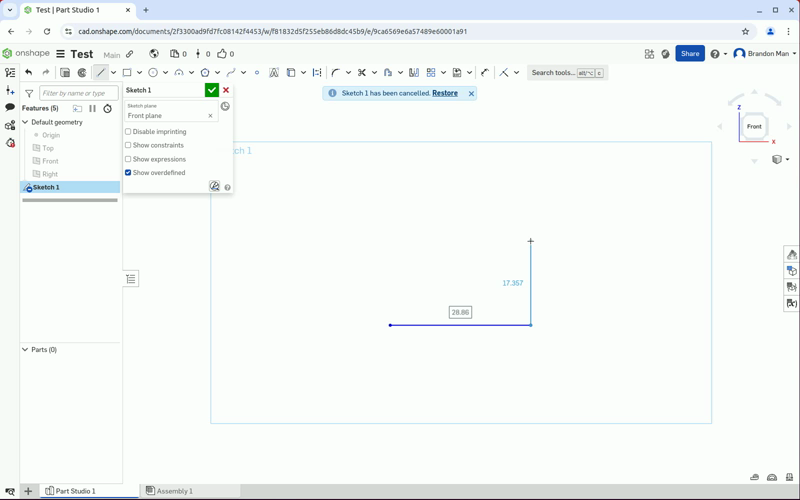
key_up(shift)
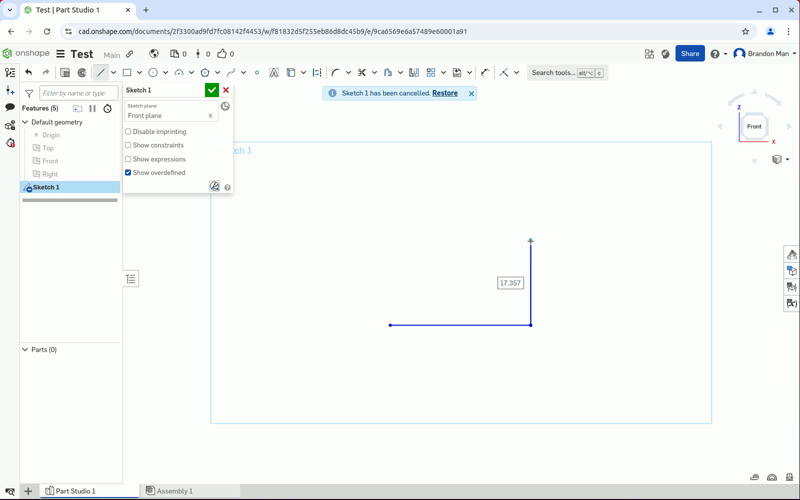
key_down(shift)
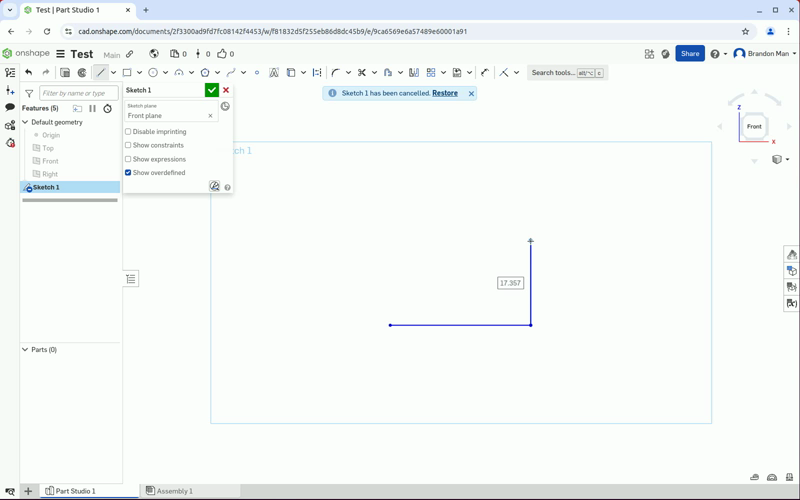
mouse_move(390, 240)
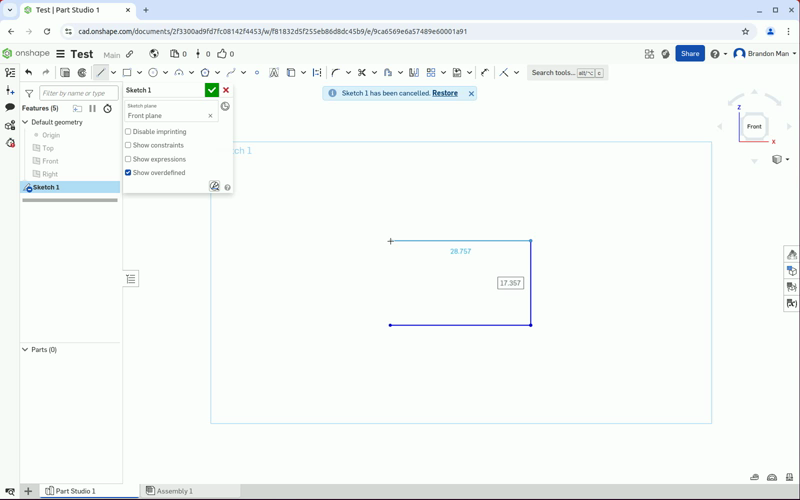
click(390, 240)
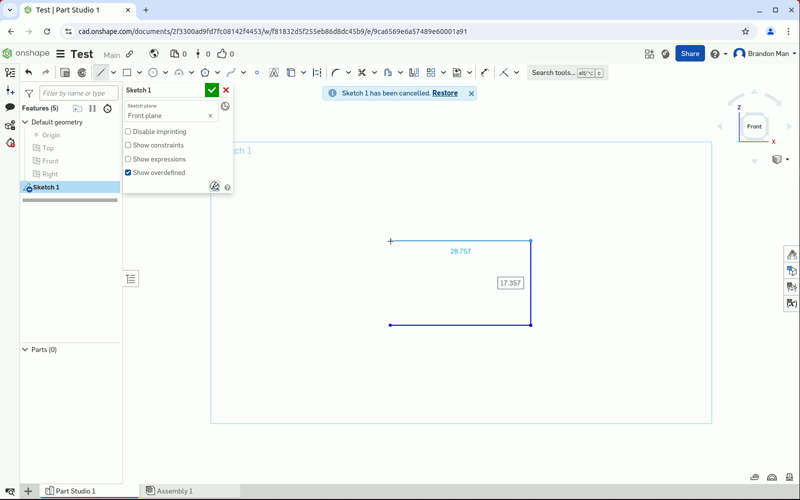
key_up(shift)
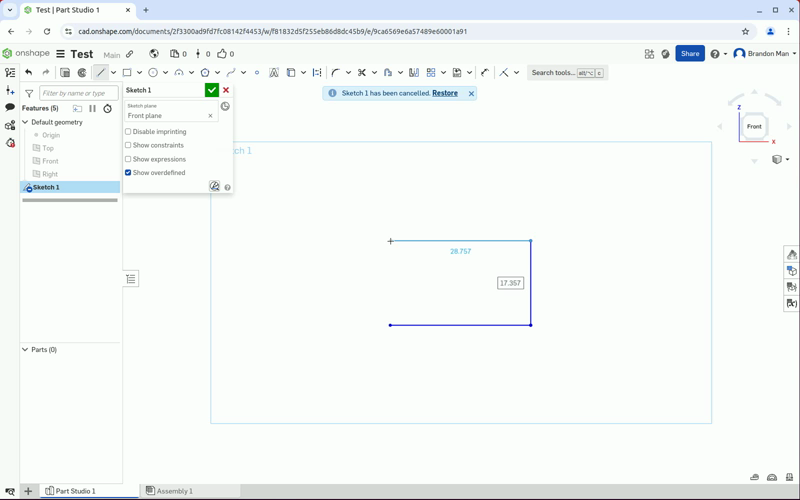
key_down(shift)
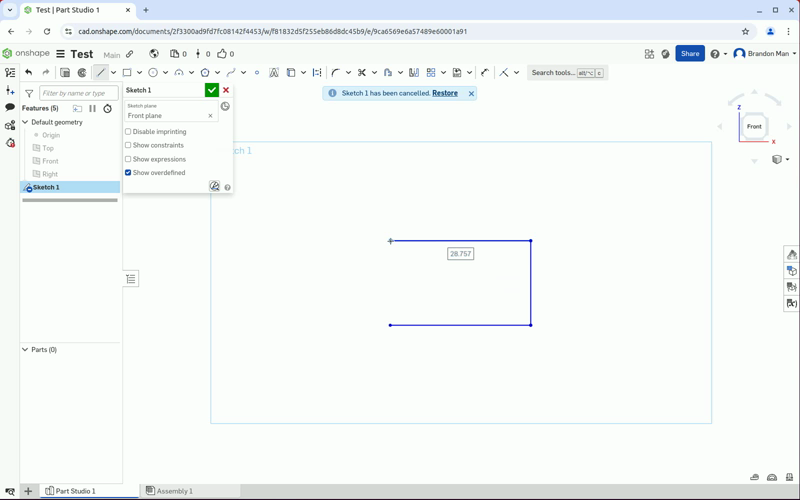
mouse_move(390, 325)
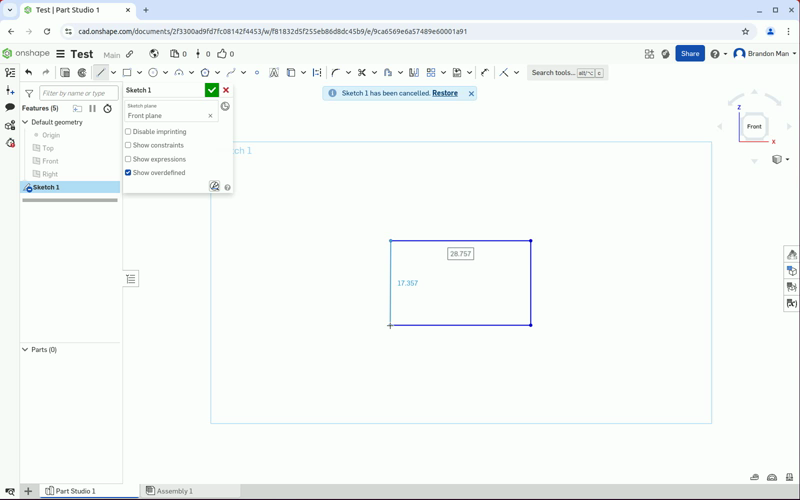
key_up(shift)
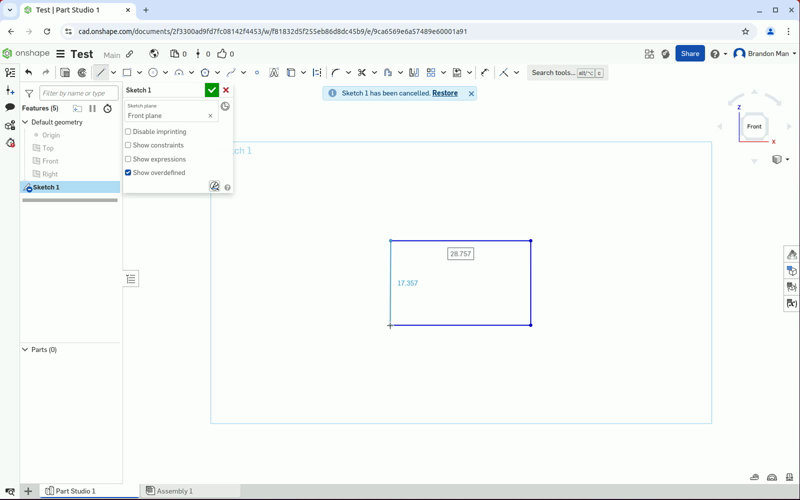
click(390, 325)
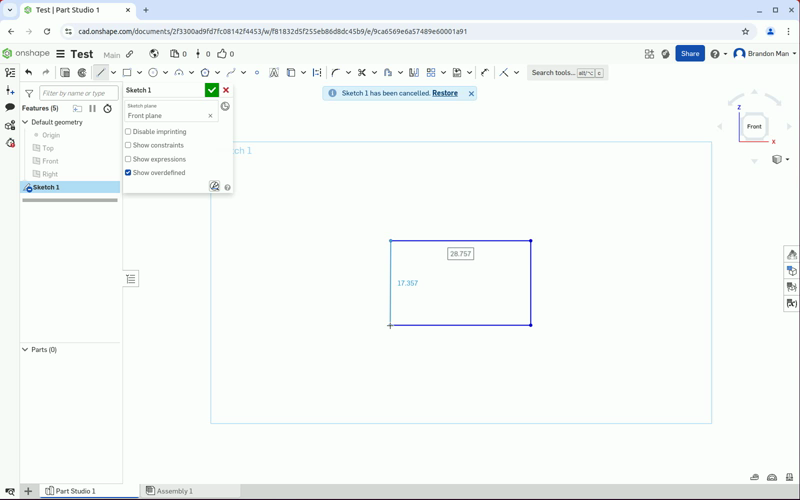
key(esc)
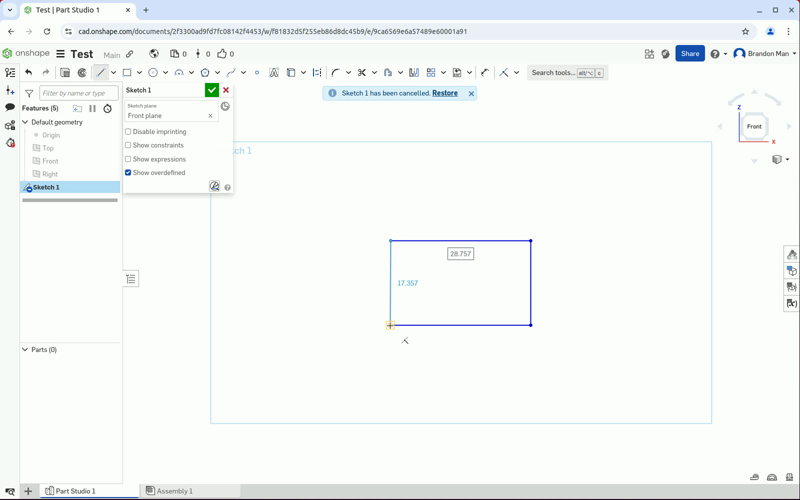
key(l)
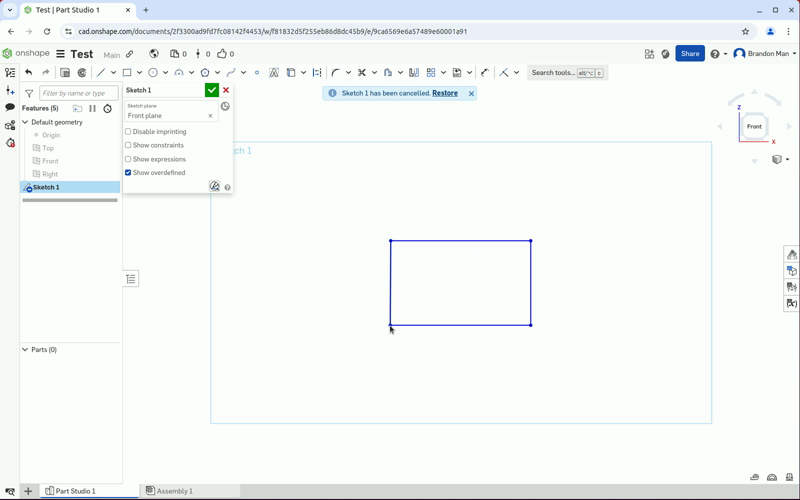
key_down(shift)
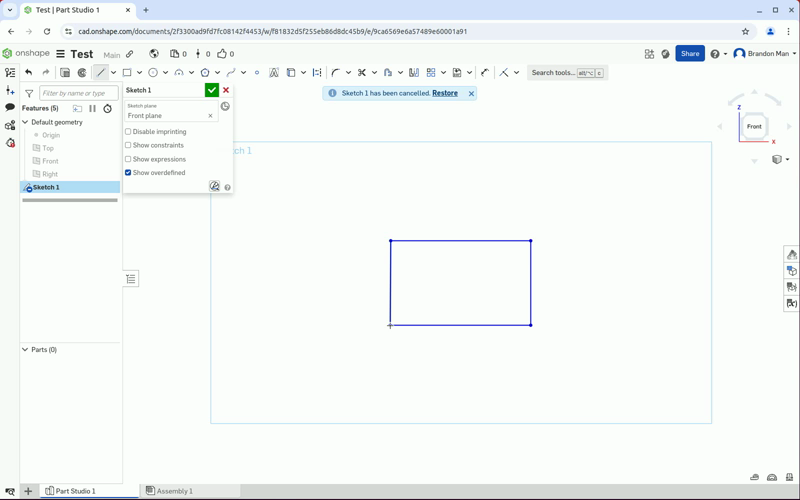
mouse_move(397, 317)
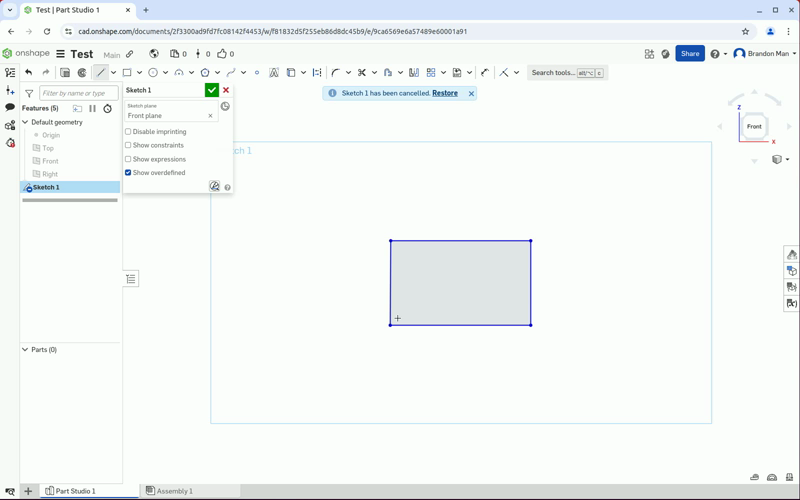
click(397, 317)
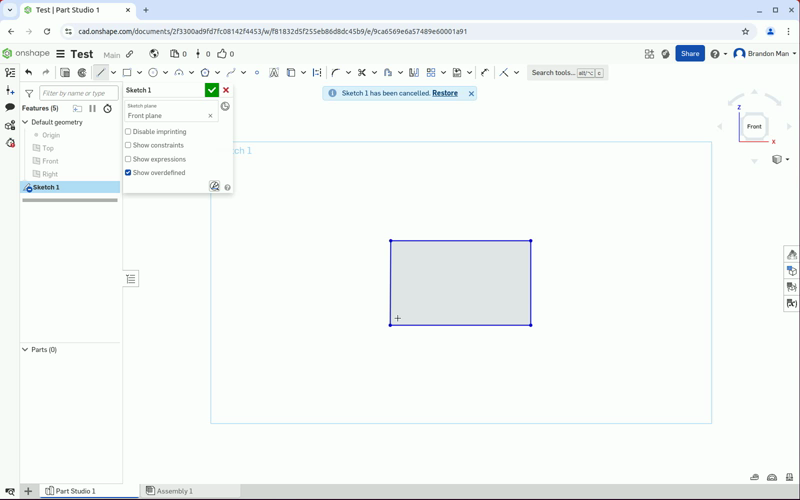
key_up(shift)
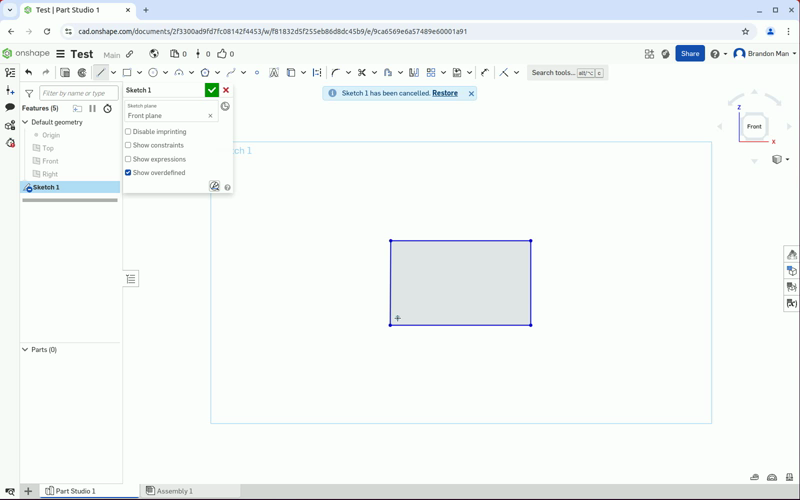
key_down(shift)
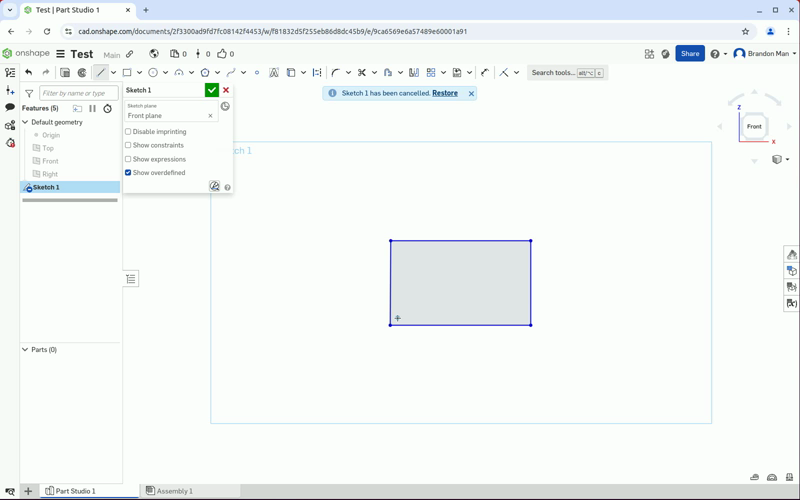
mouse_move(523, 317)
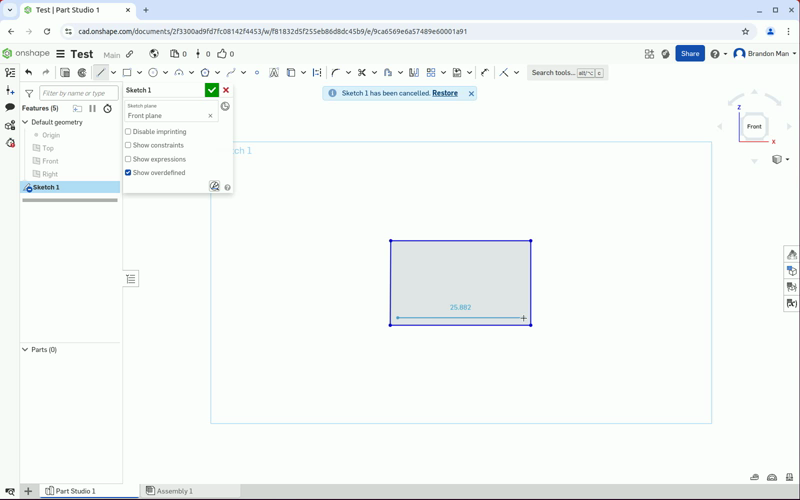
click(523, 317)
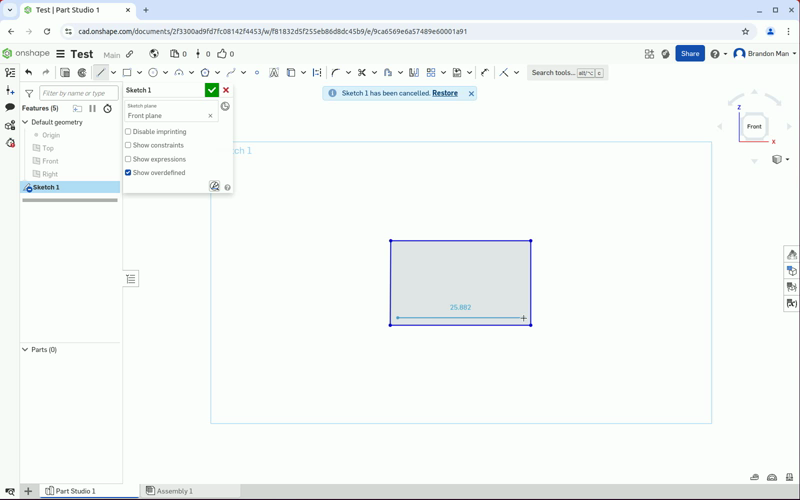
key_up(shift)
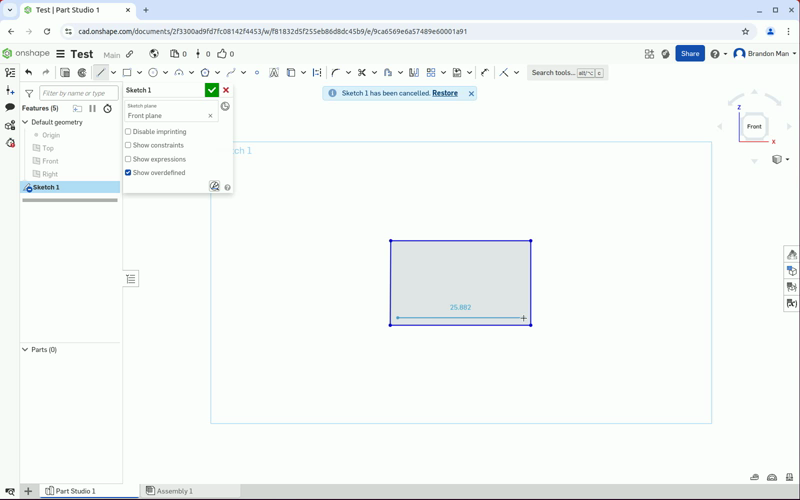
key_down(shift)
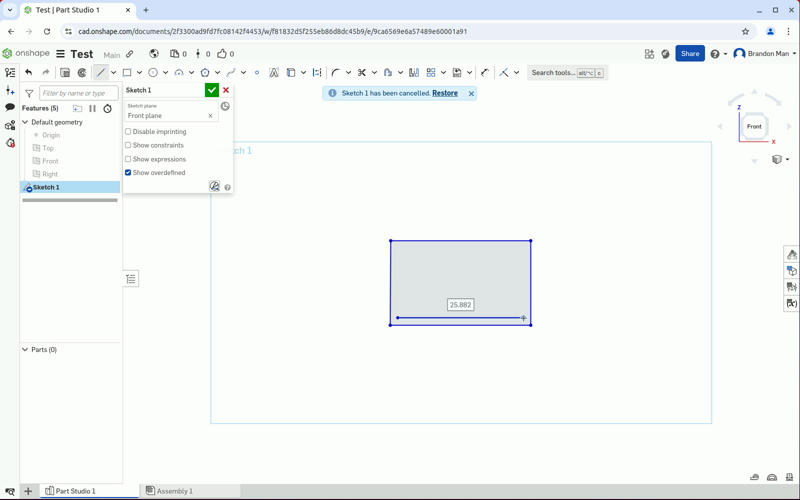
mouse_move(523, 248)
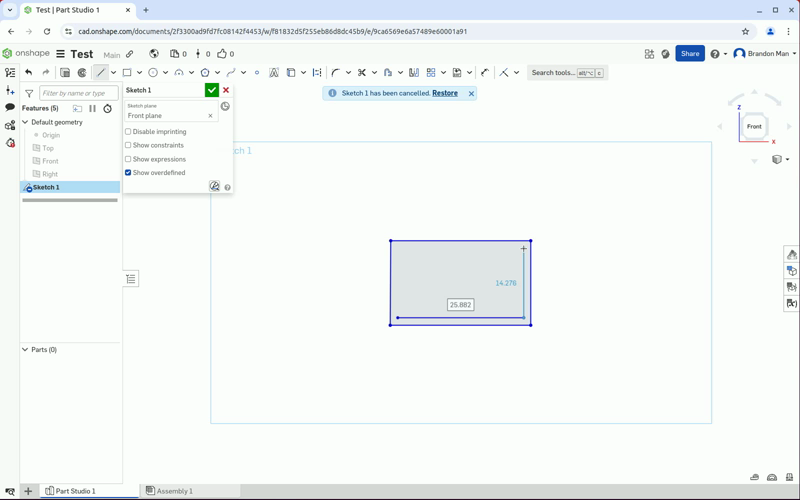
click(523, 248)
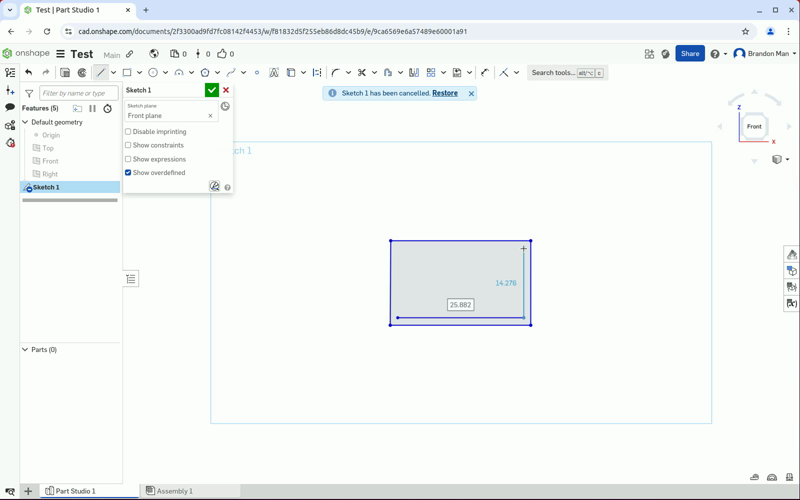
key_up(shift)
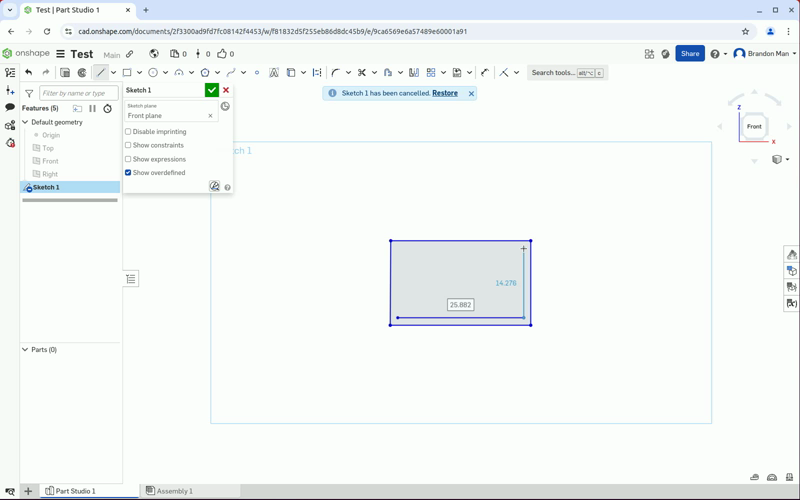
key_down(shift)
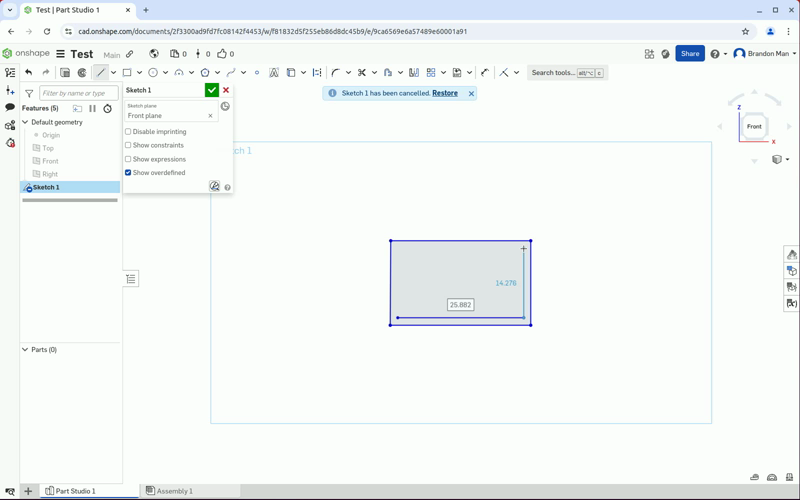
mouse_move(397, 248)
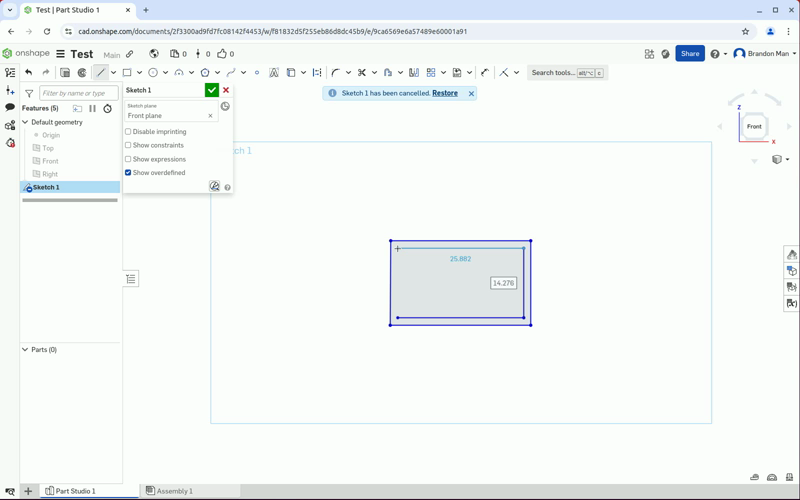
click(397, 248)
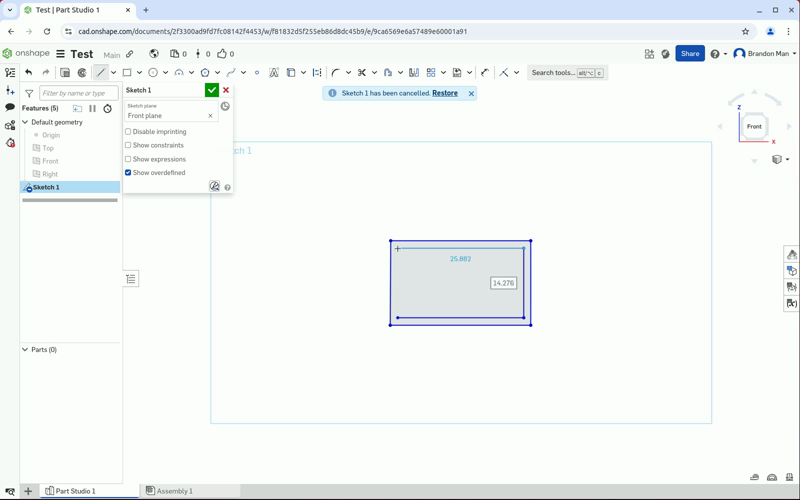
key_up(shift)
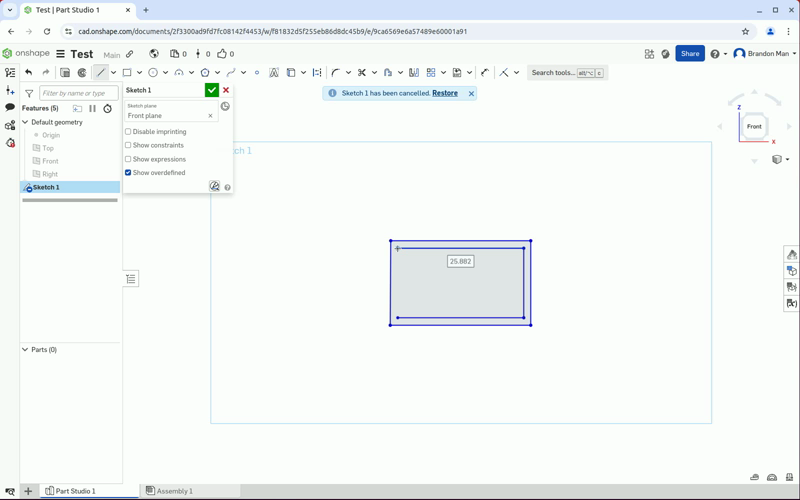
key_down(shift)
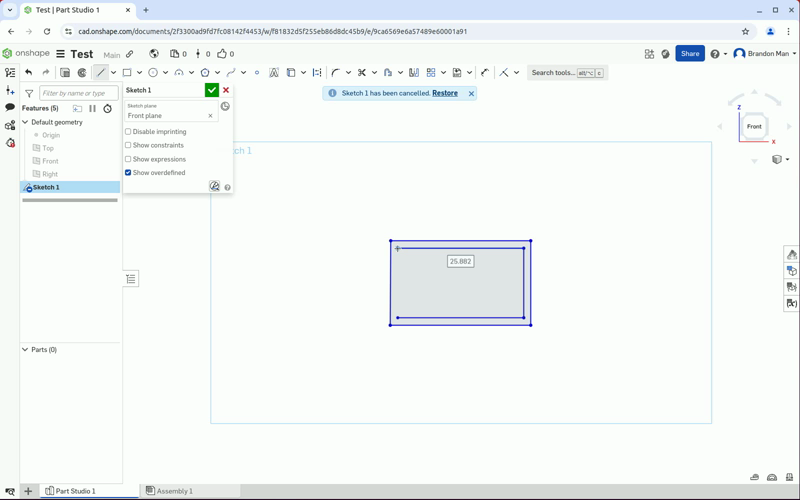
mouse_move(397, 317)
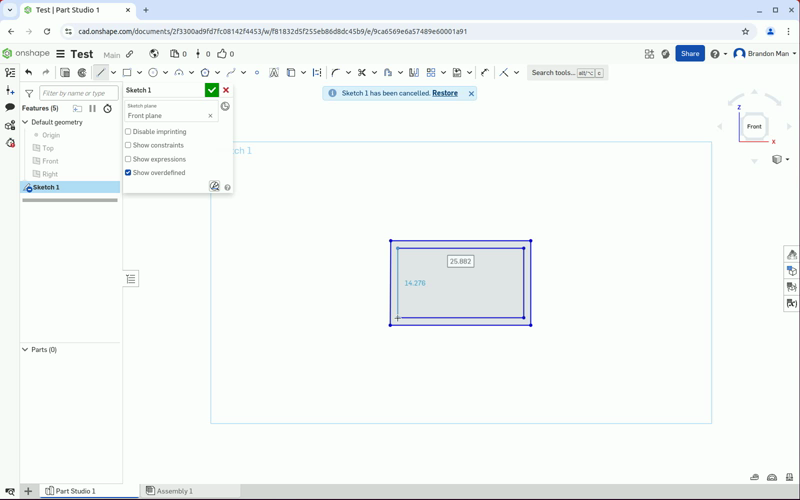
key_up(shift)
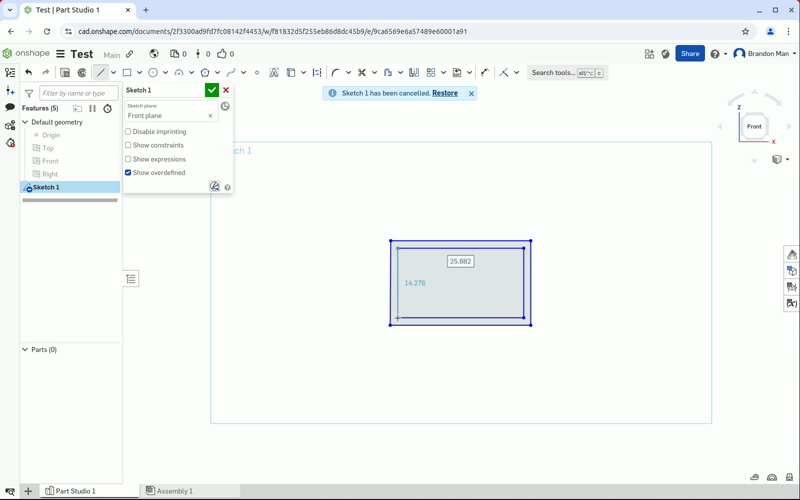
click(397, 317)
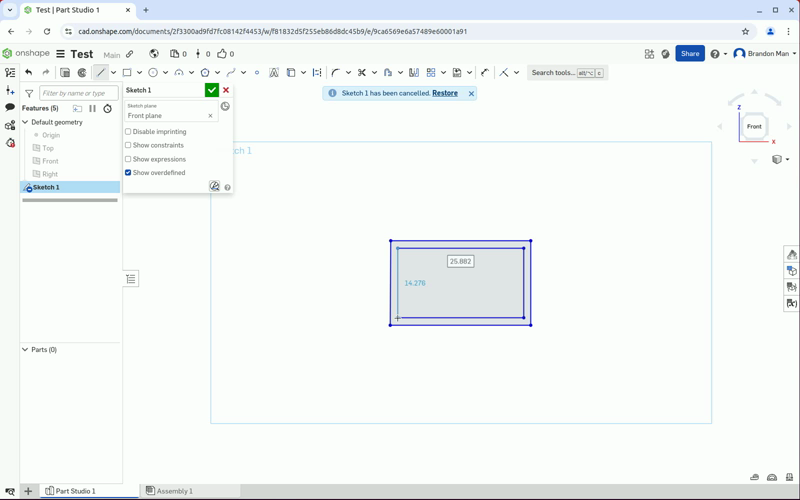
key(esc)
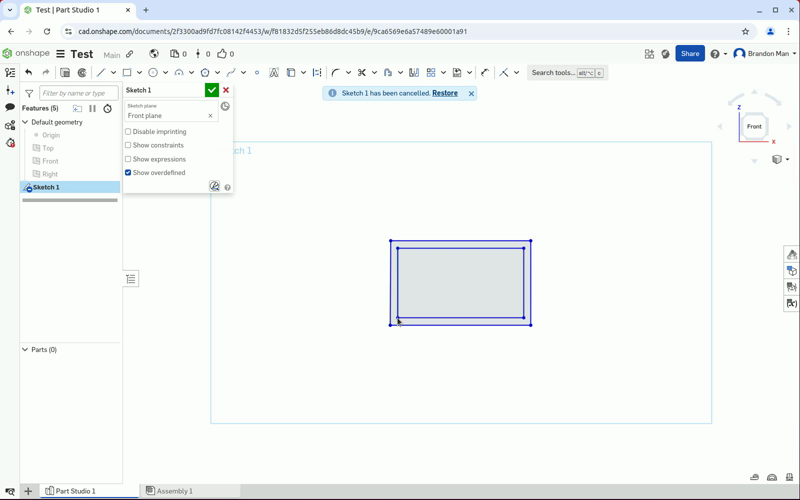
mouse_move(395, 275)
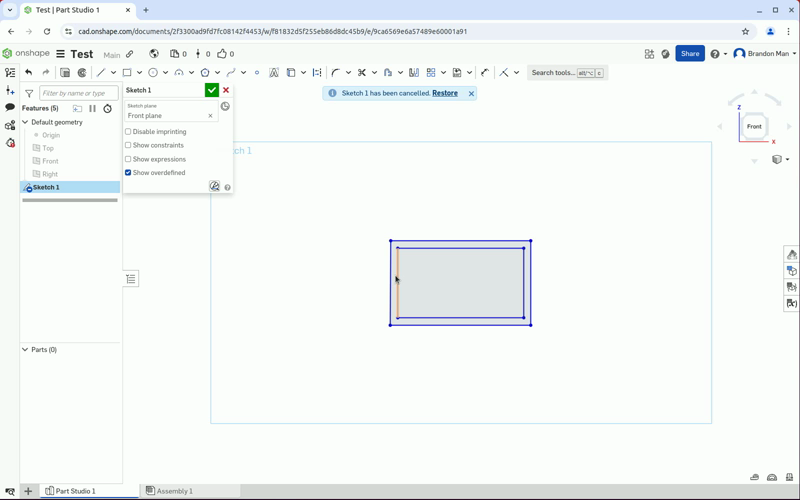
click(395, 275)
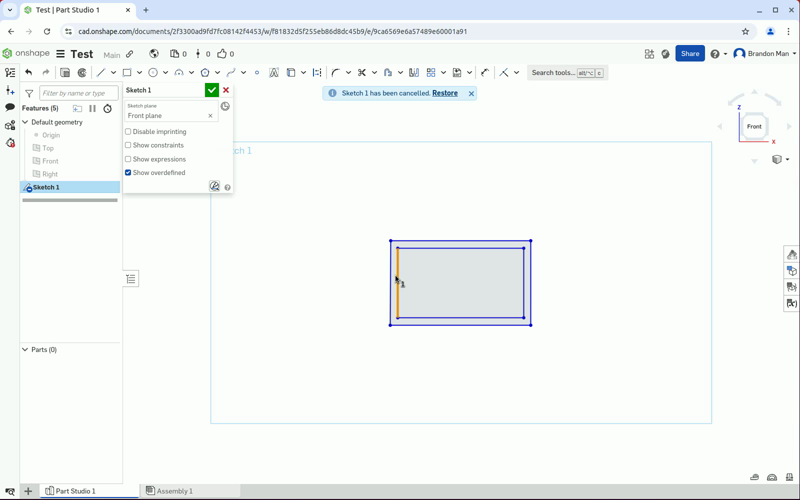
mouse_move(73, 352)
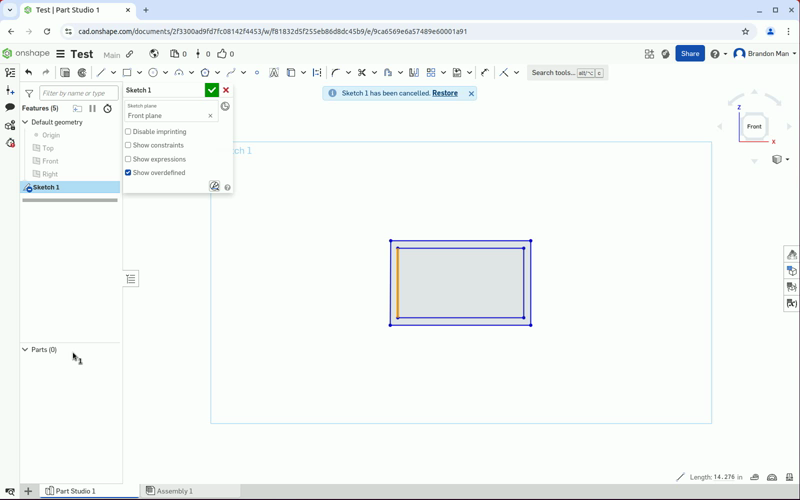
key(shift+y)
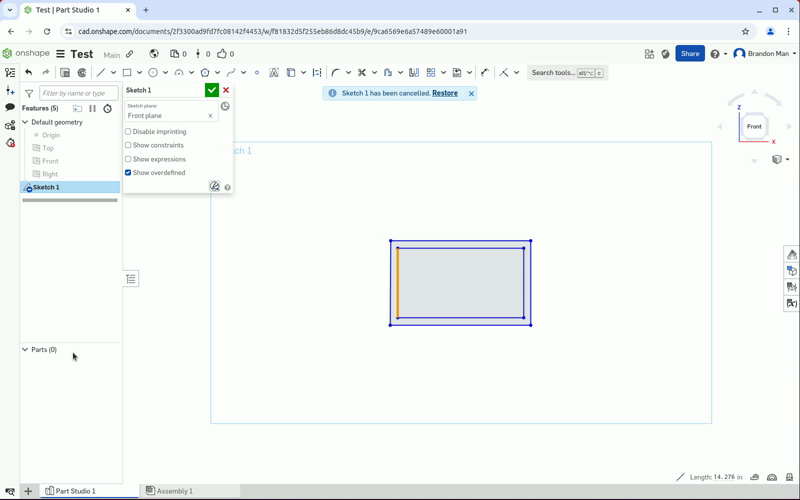
key(shift+e)
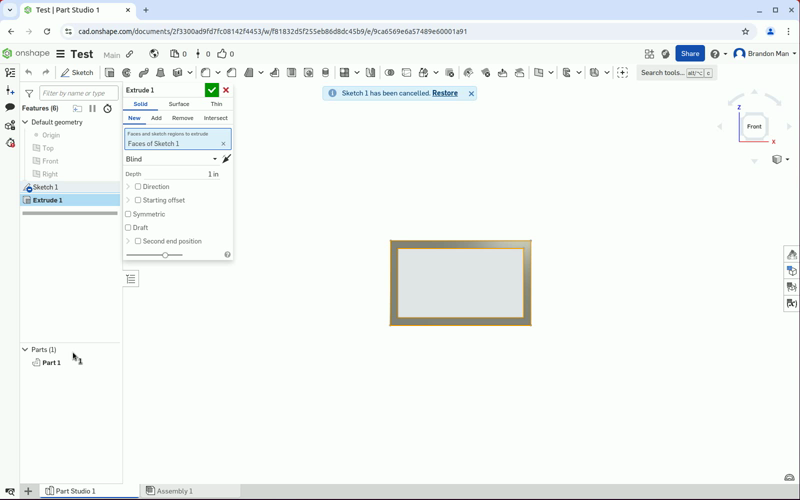
mouse_move(143, 106)
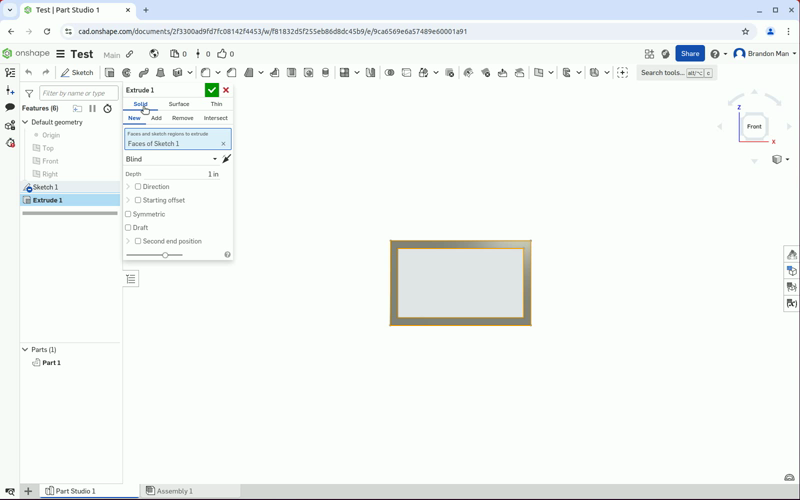
click(143, 106)
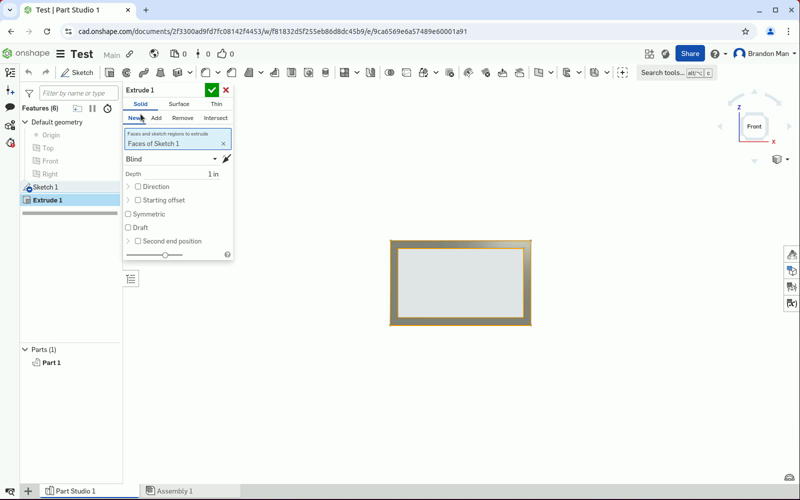
mouse_move(137, 120)
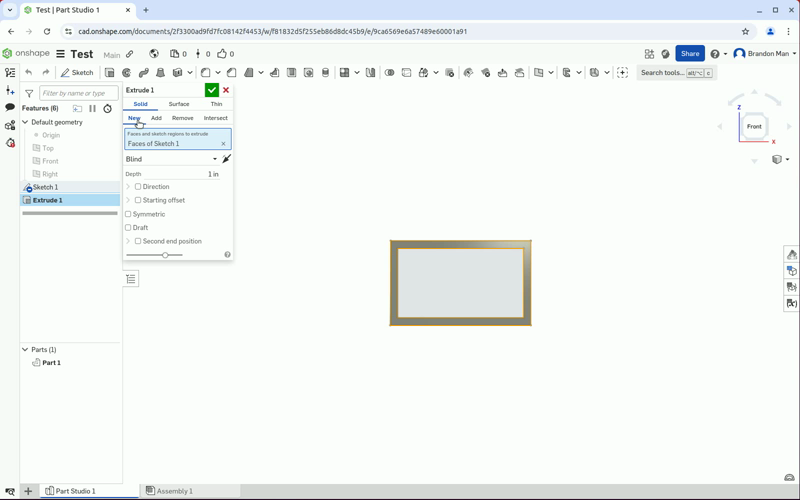
click(137, 120)
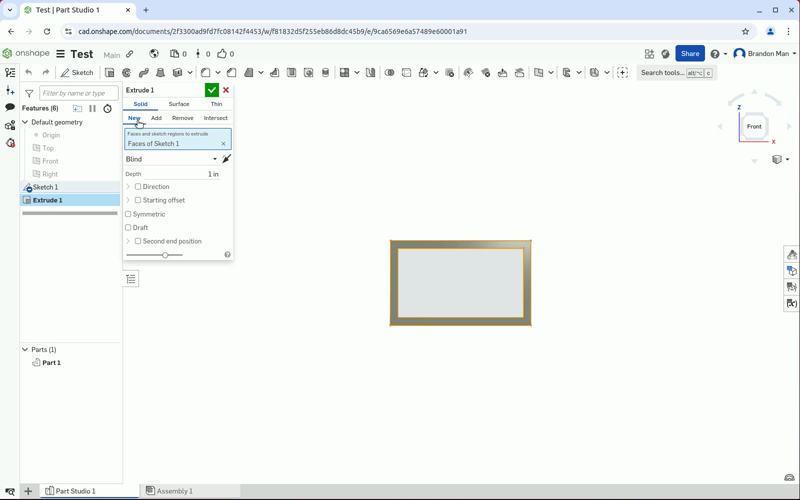
key(tab, 4)
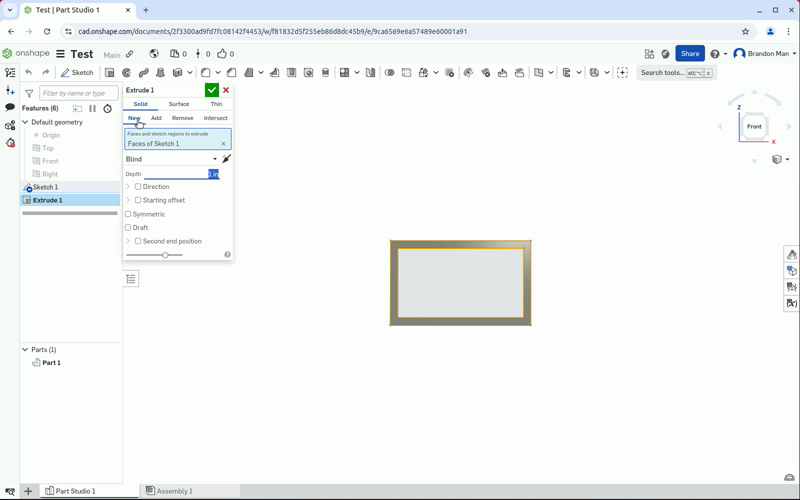
text(9.628)
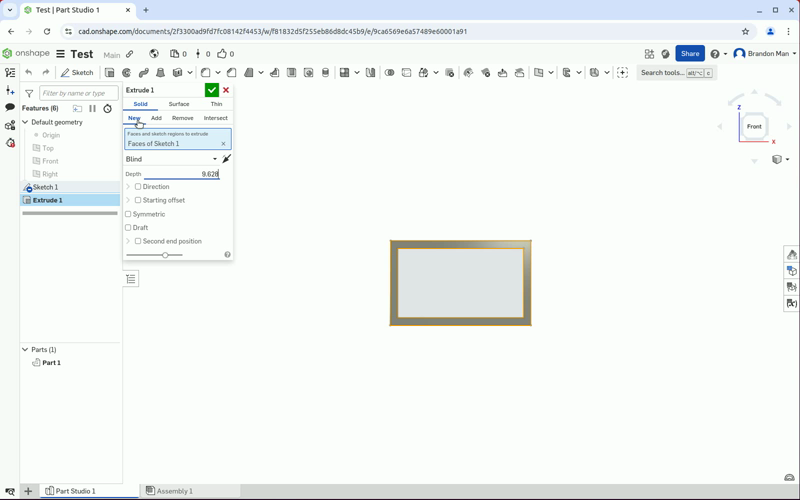
key(enter)
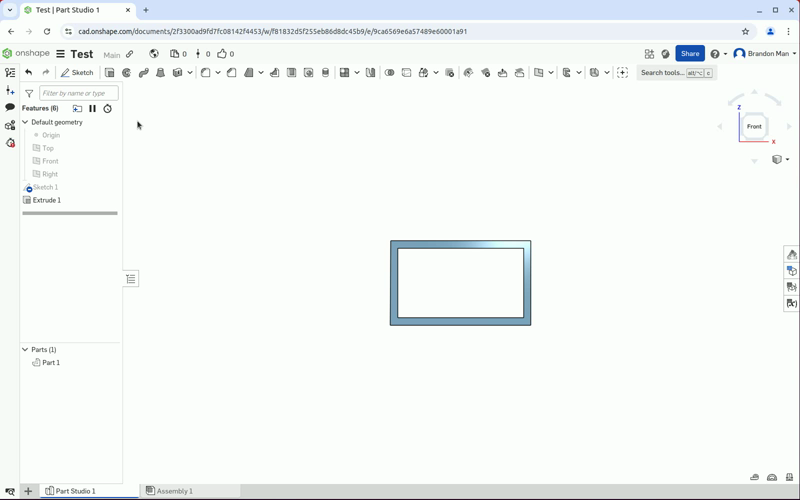
key(shift+h)
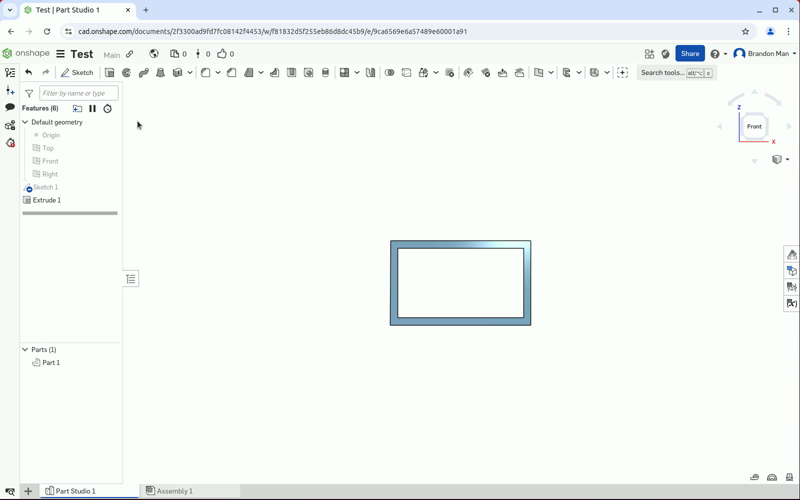
key(shift+h)
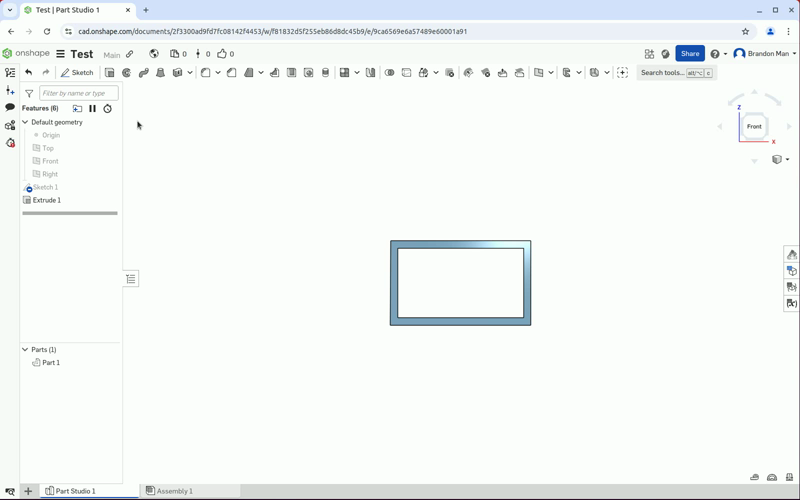
mouse_move(73, 189)
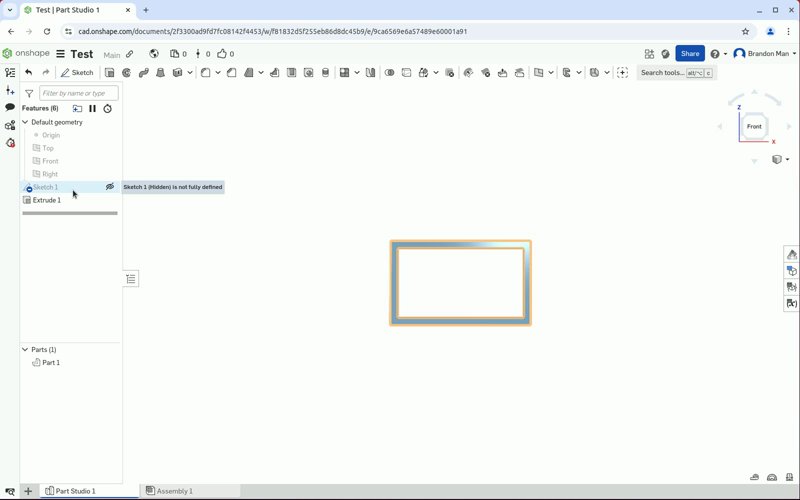
click(73, 189)
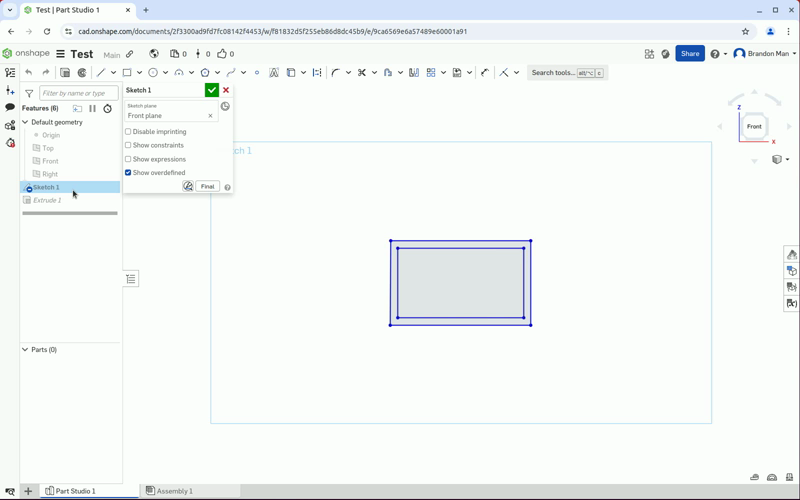
mouse_move(229, 92)
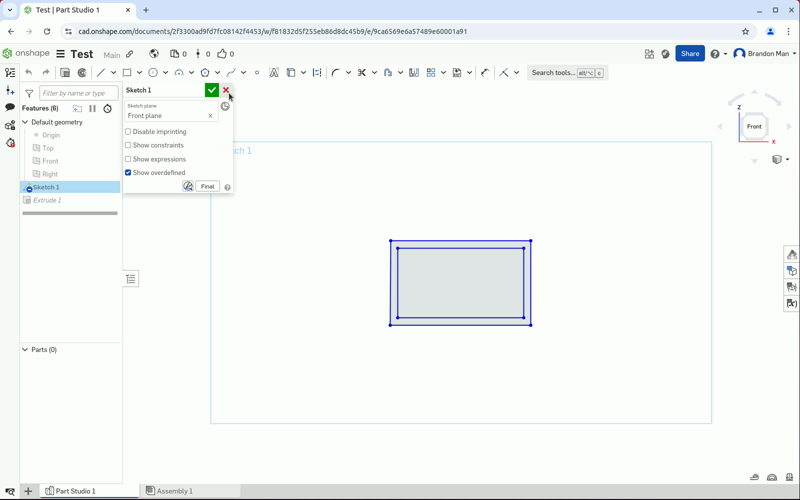
click(229, 92)
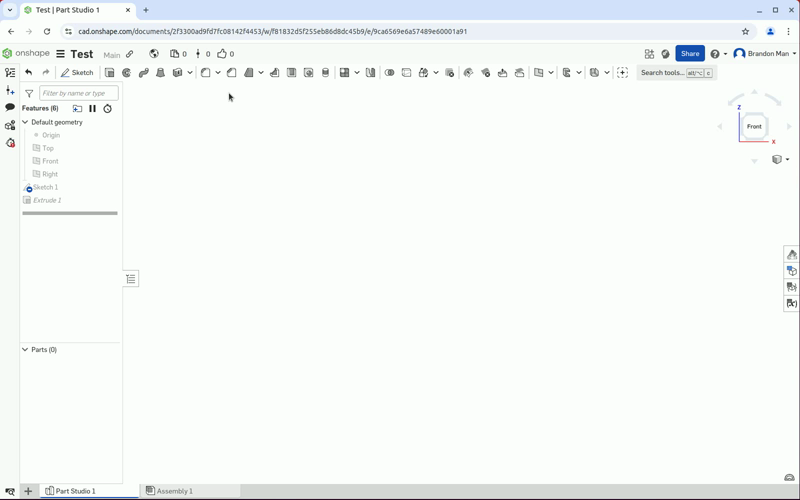
mouse_move(73, 352)
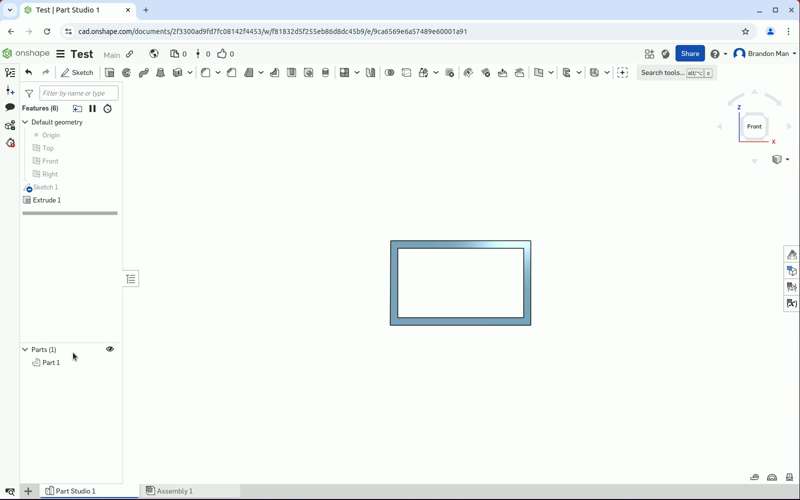
key(y)
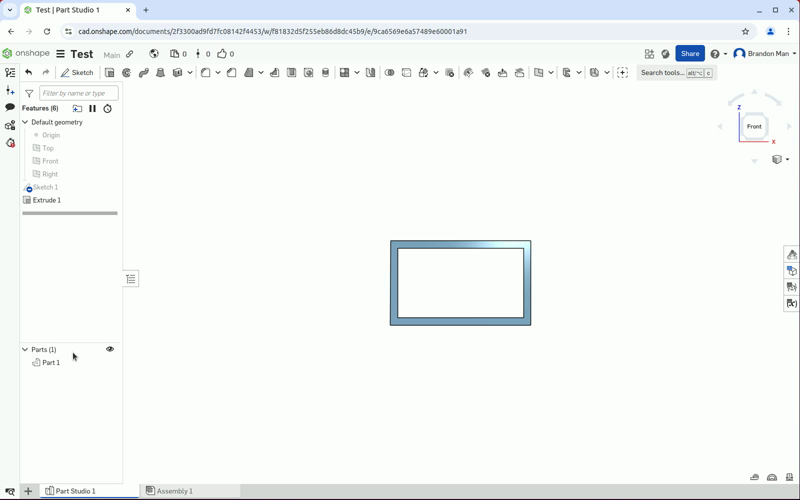
key(shift+p)
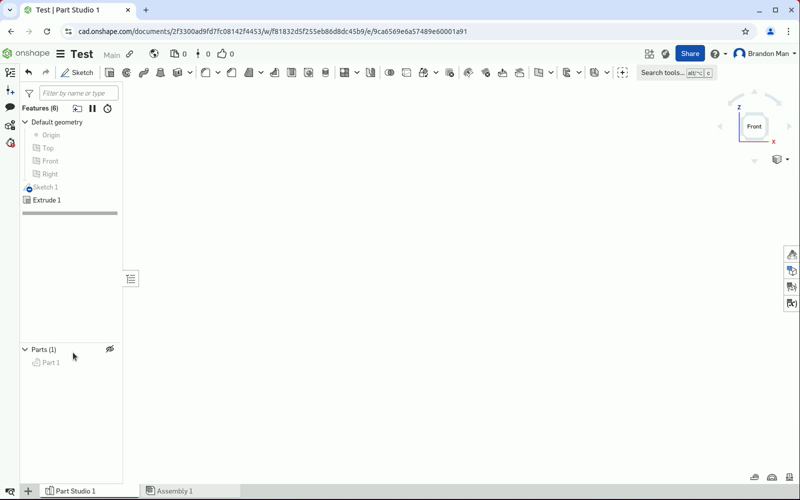
key(space)
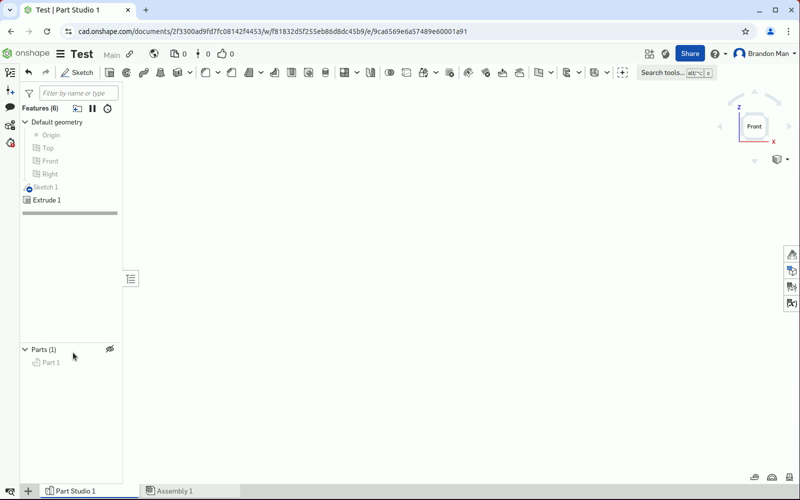
key_down(shift)
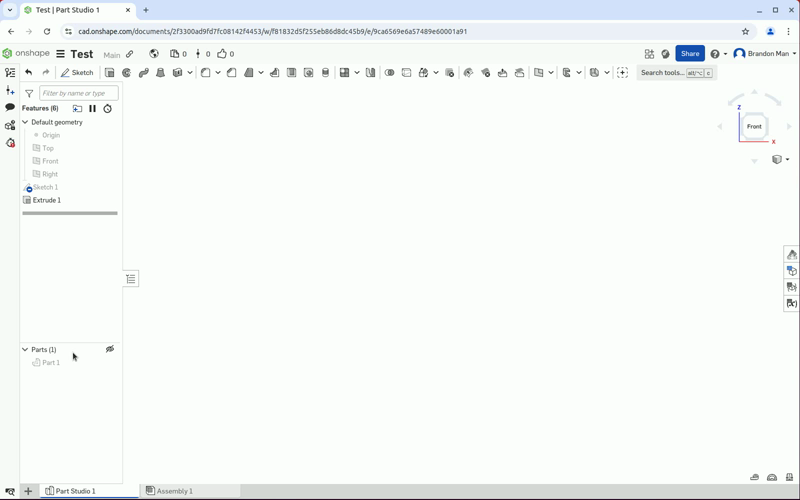
key(left)
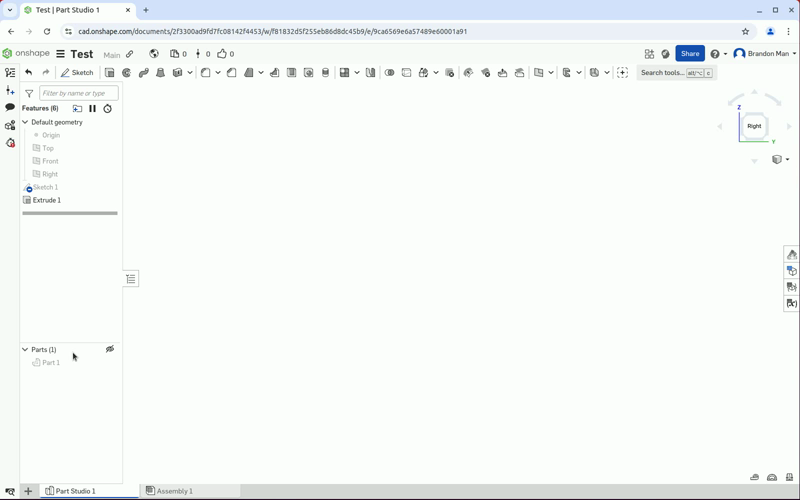
key_up(shift)
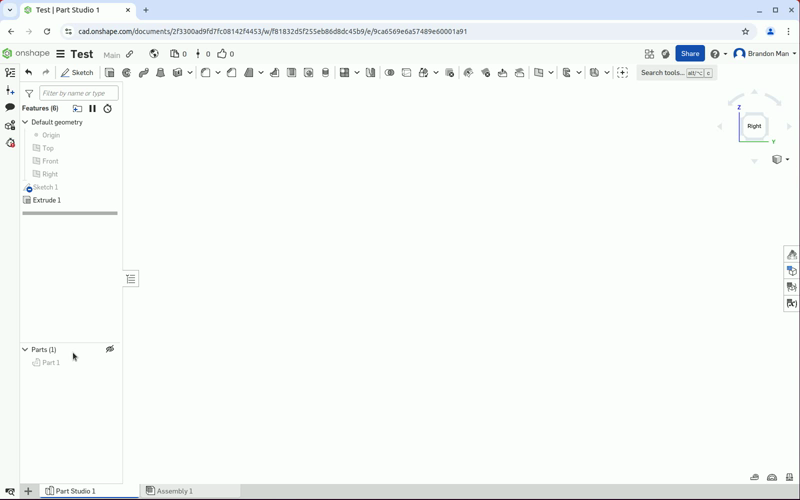
mouse_move(73, 352)
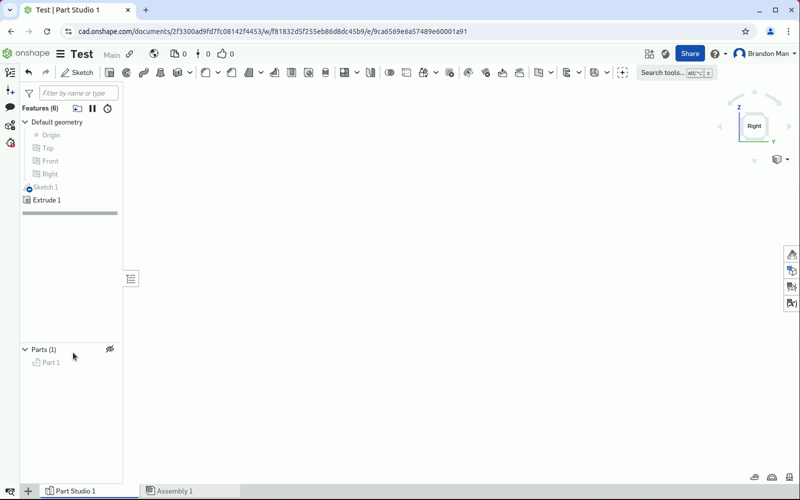
key(shift+y)
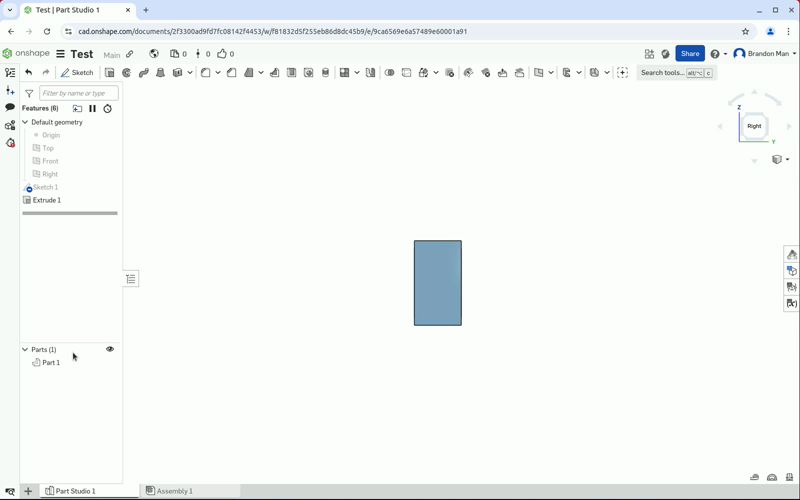
mouse_move(541, 75)
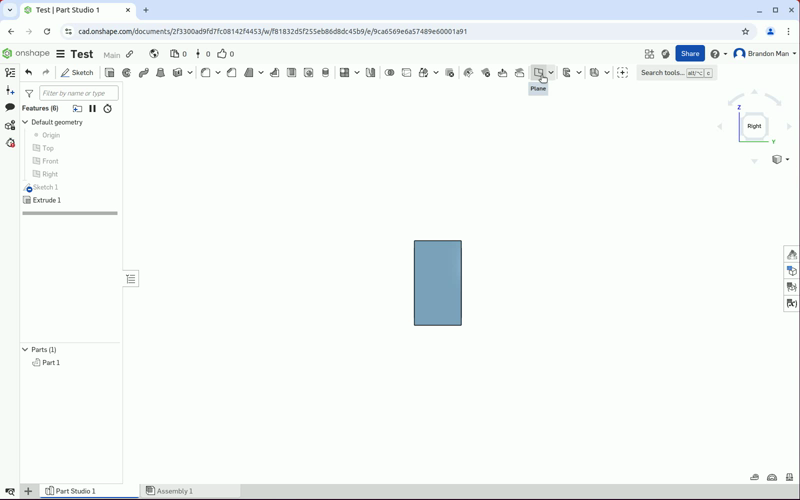
click(541, 75)
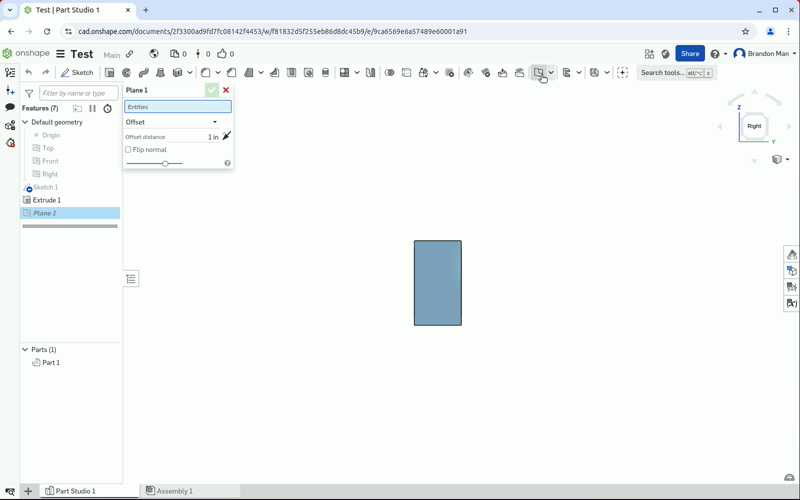
mouse_move(73, 176)
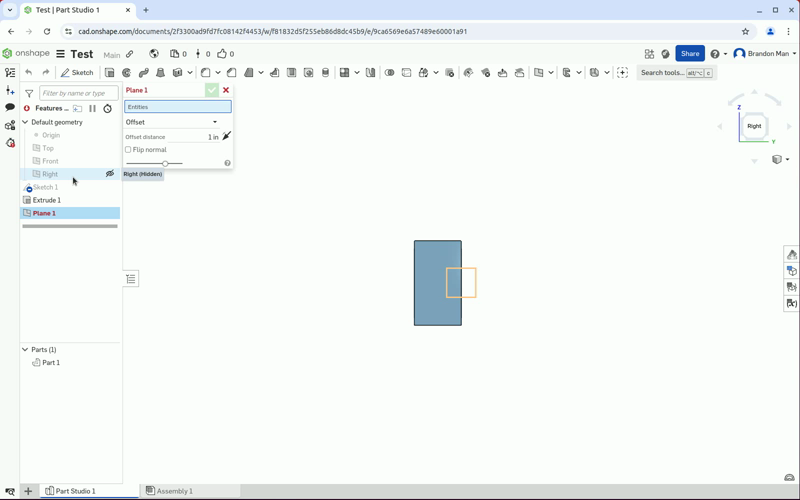
click(73, 176)
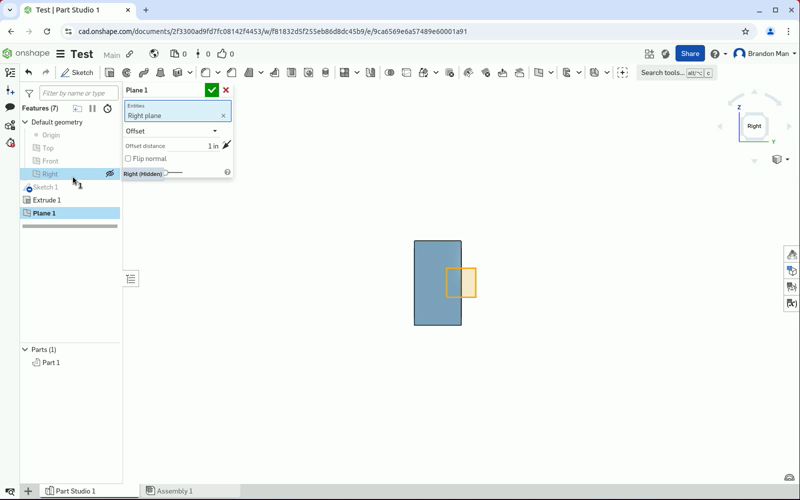
key(tab, 2)
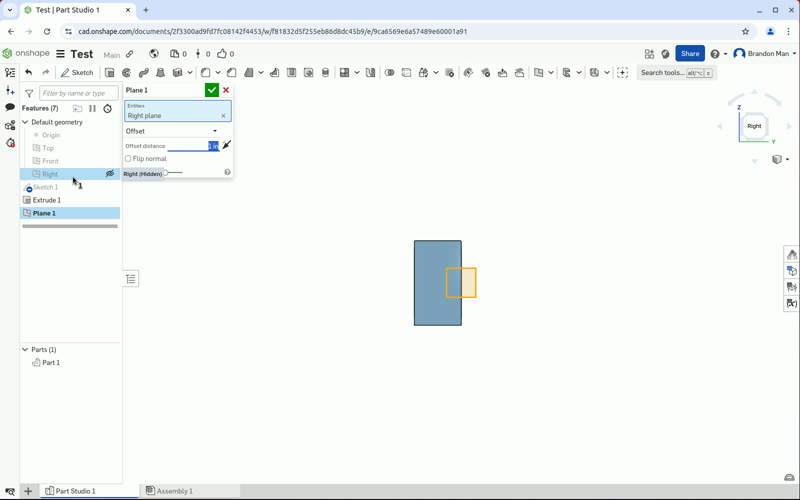
text(13.002)
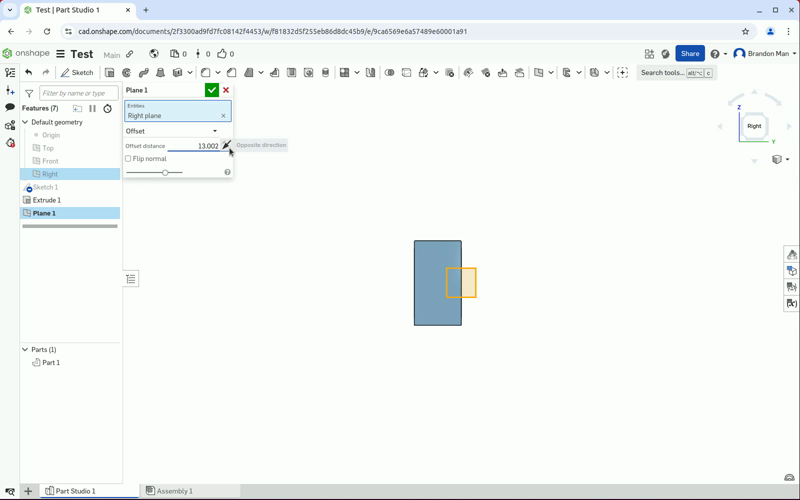
mouse_move(229, 147)
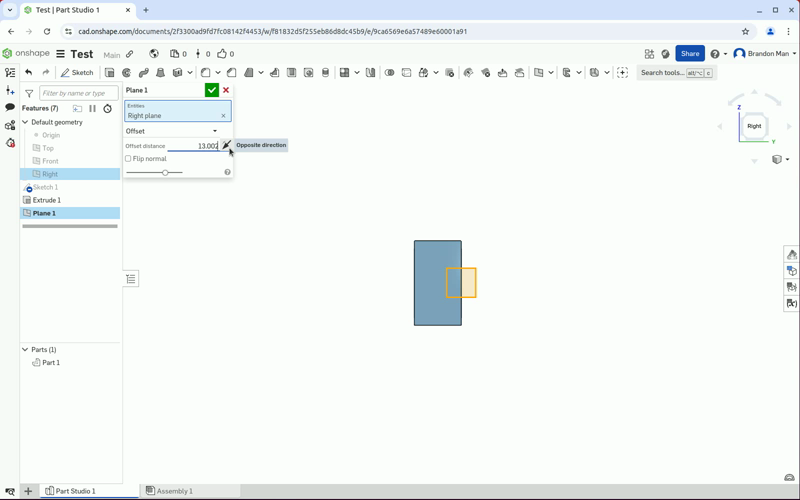
click(229, 147)
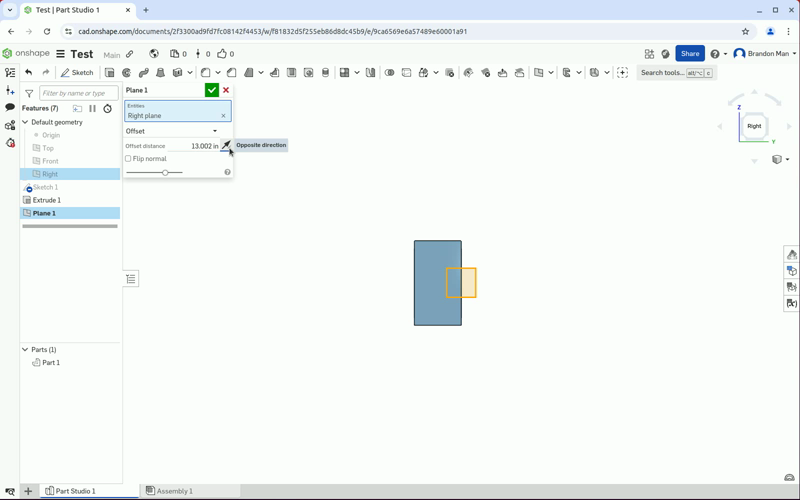
key(enter, 2)
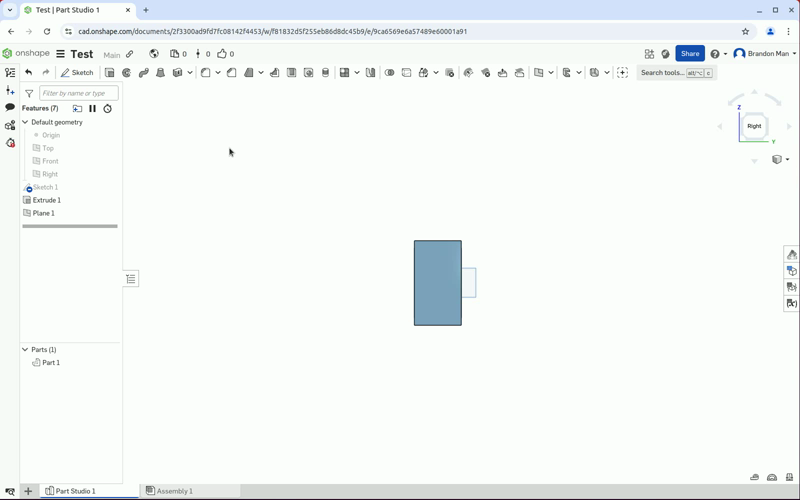
key(shift+s)
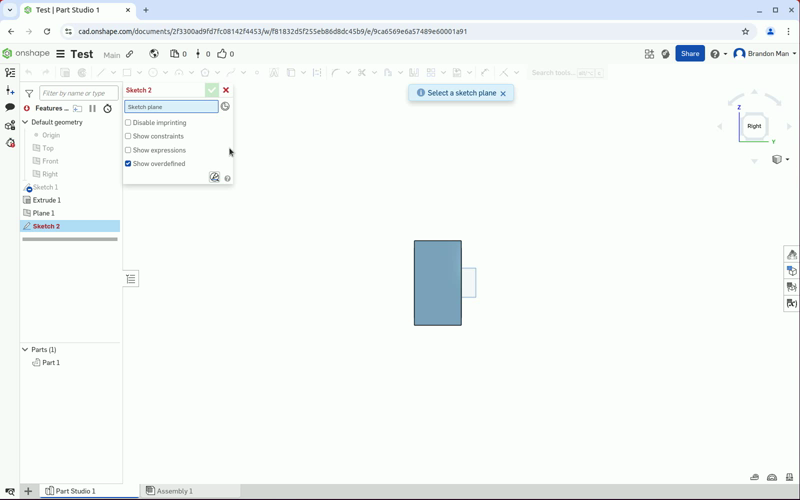
mouse_move(73, 215)
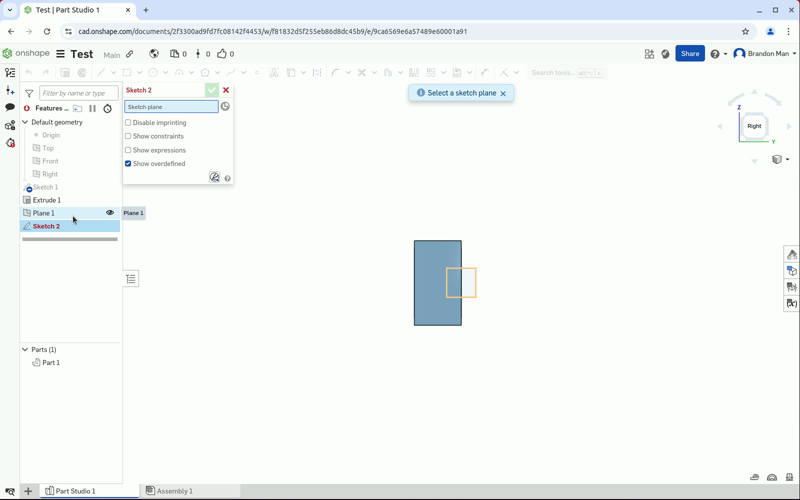
click(73, 215)
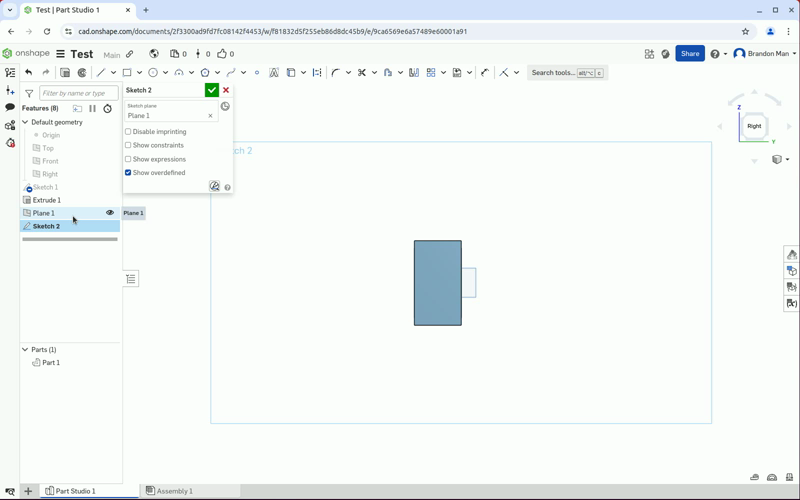
mouse_move(73, 352)
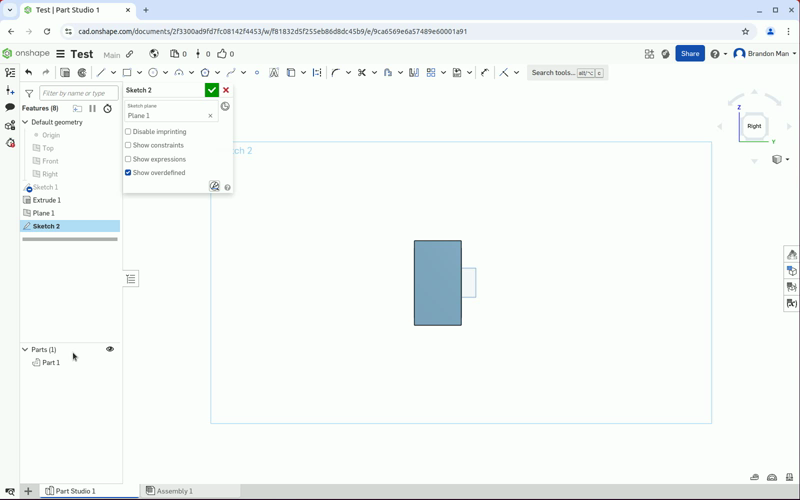
key(y)
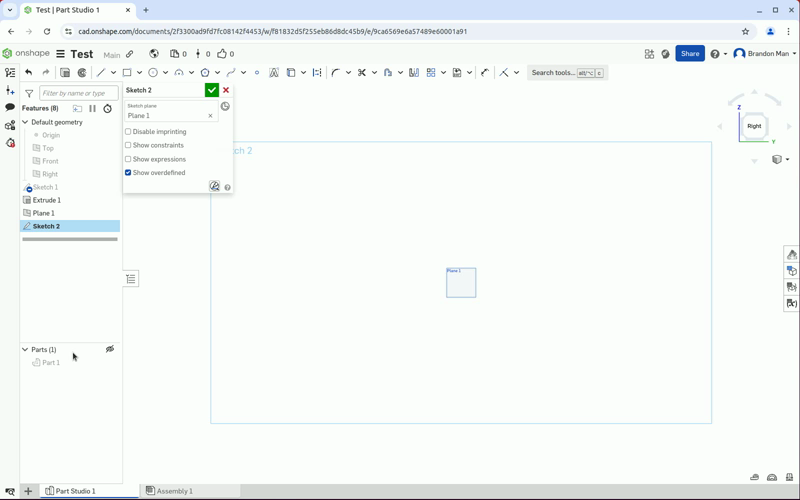
key(c)
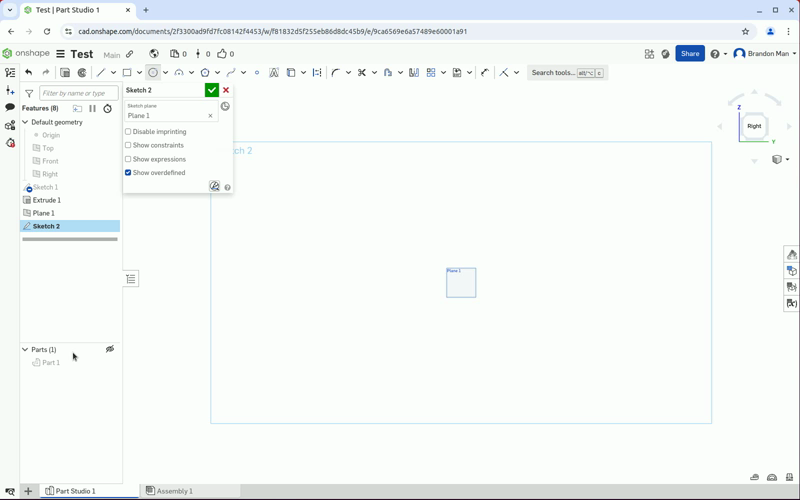
key_down(shift)
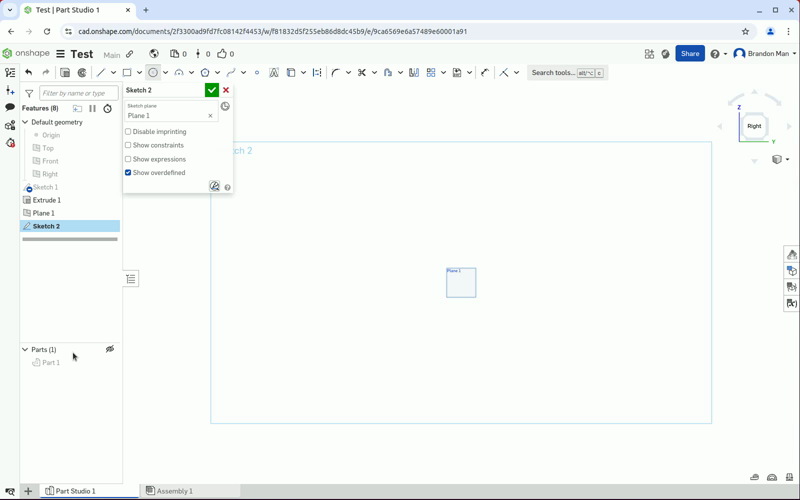
mouse_move(437, 282)
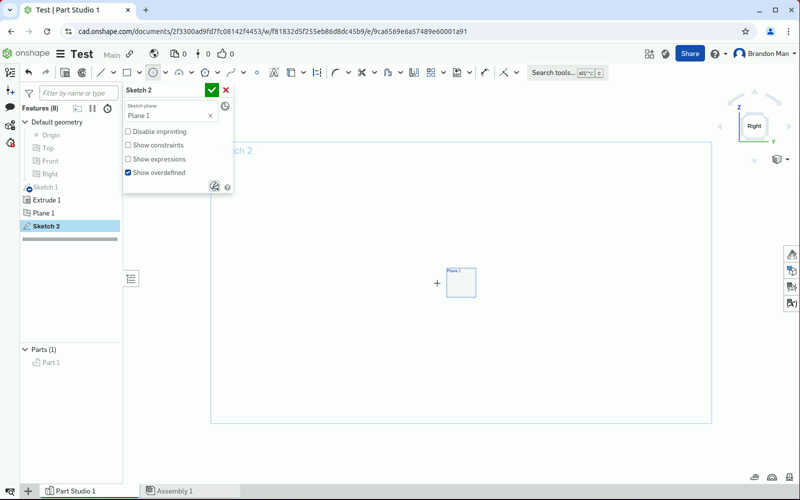
click(437, 282)
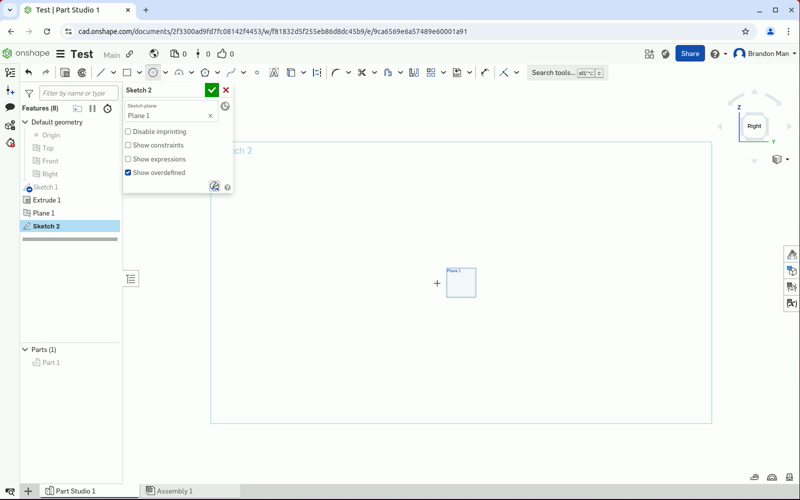
key_up(shift)
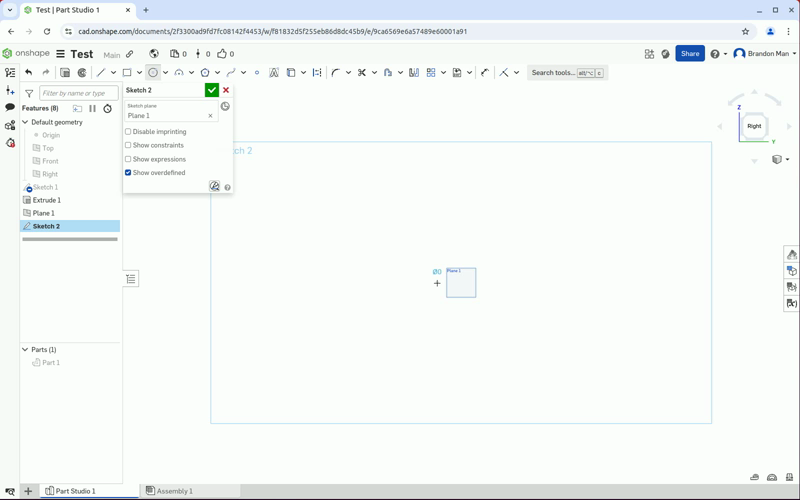
mouse_move(439, 282)
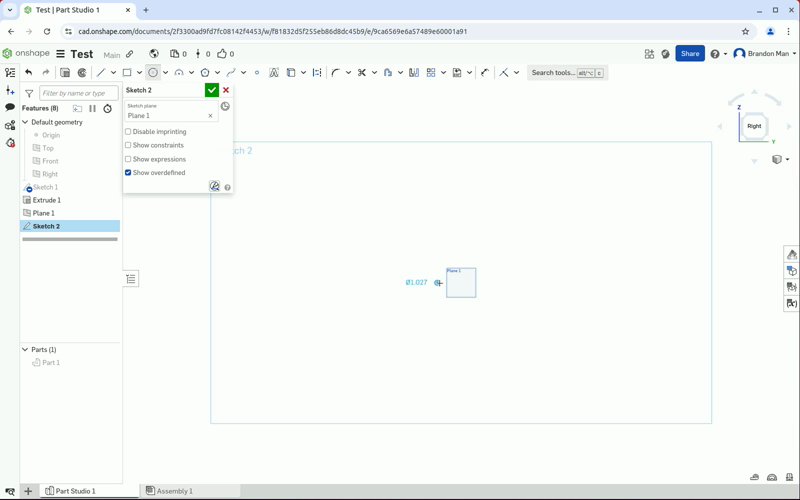
scroll(6)
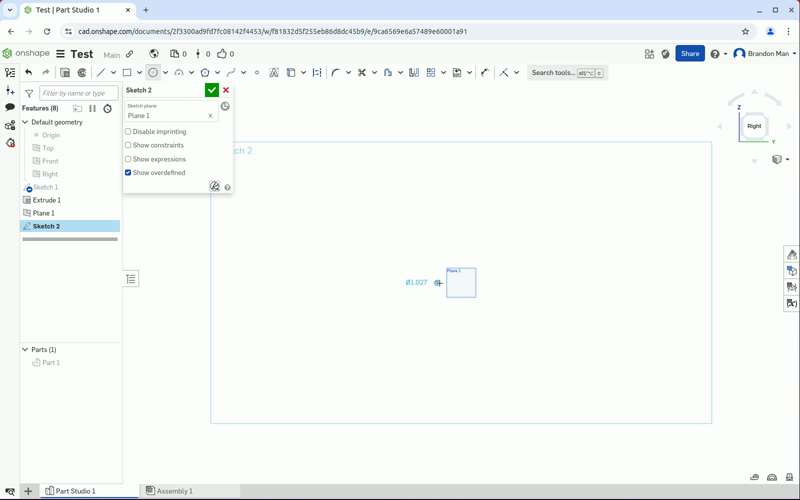
scroll(6)
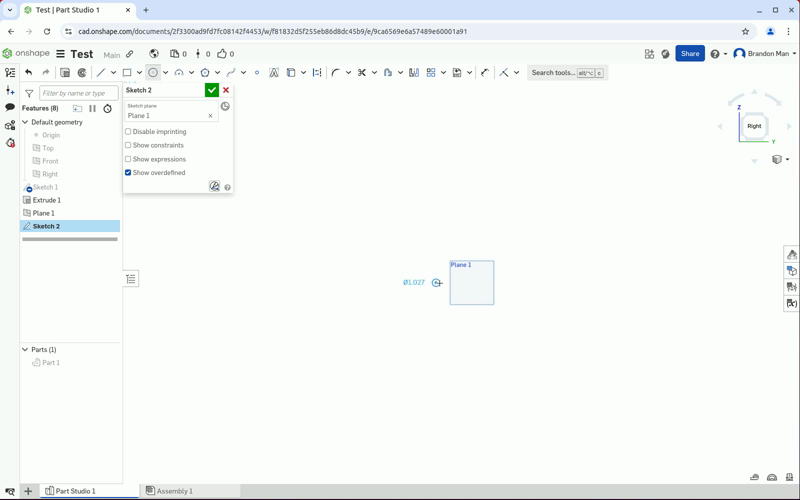
scroll(6)
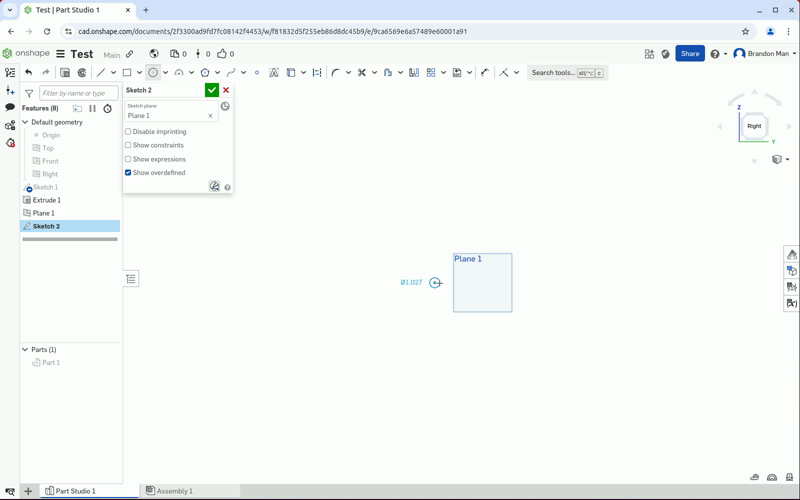
scroll(6)
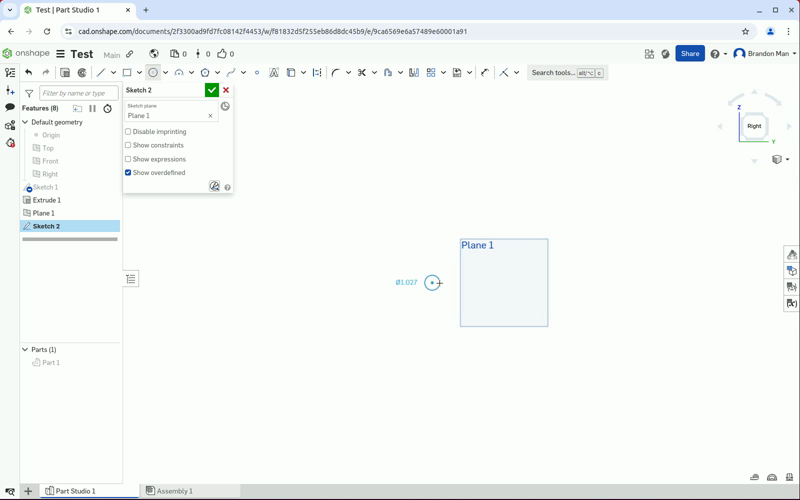
scroll(6)
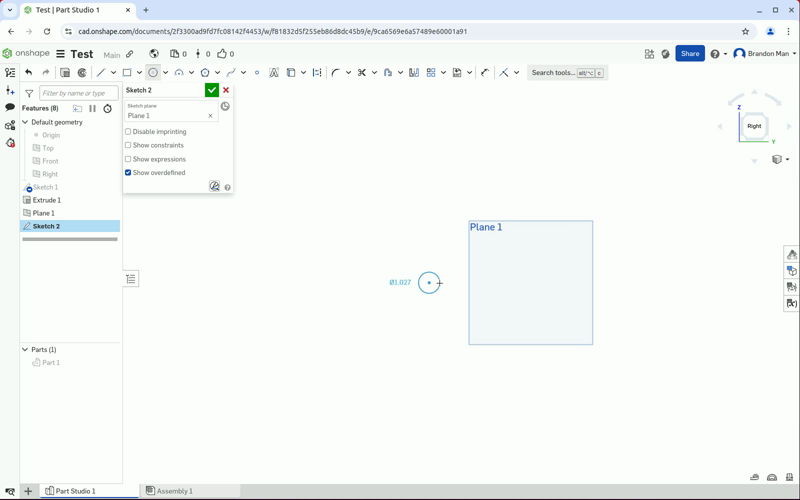
scroll(6)
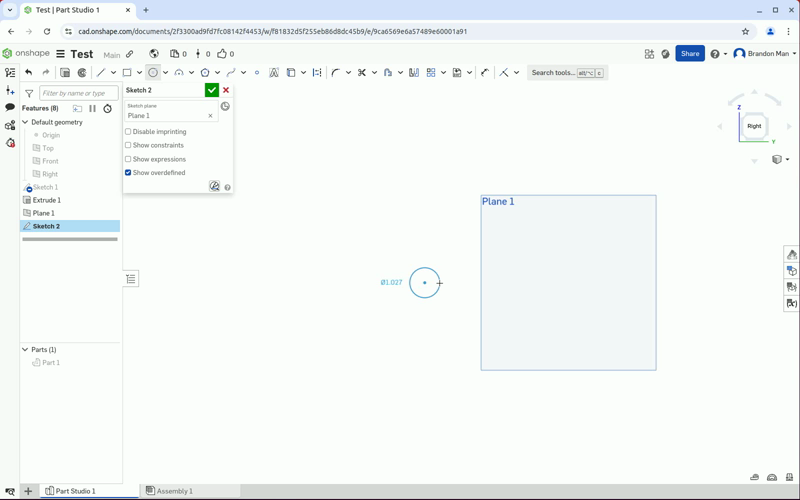
scroll(6)
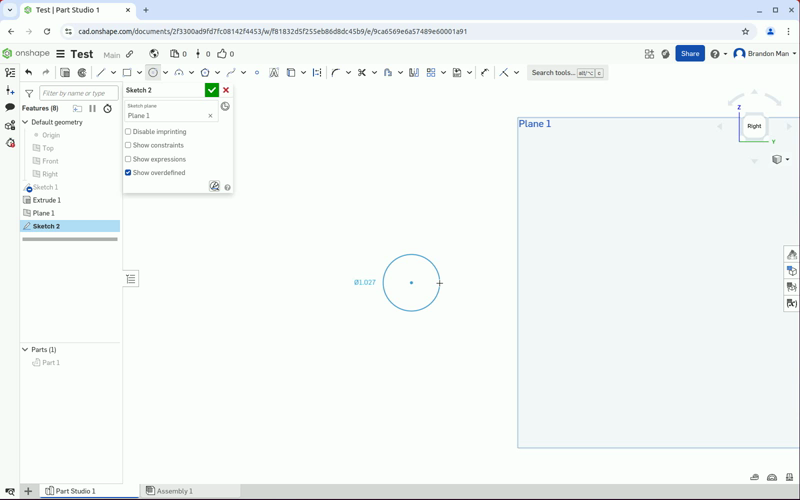
click(439, 282)
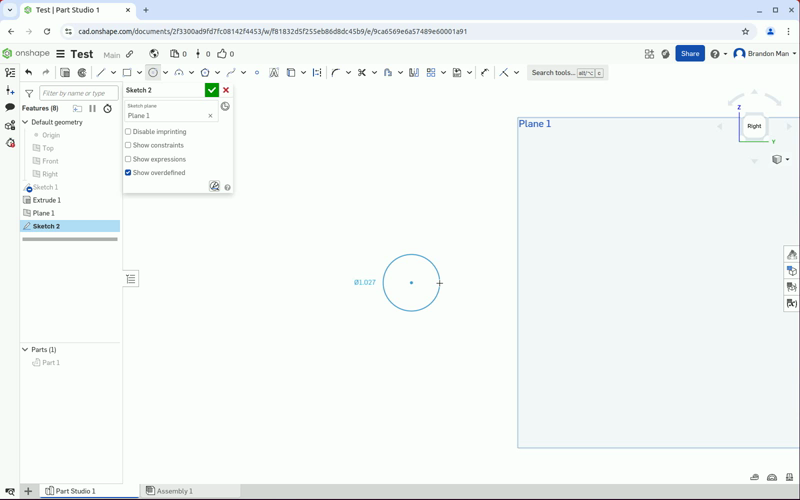
scroll(-6)
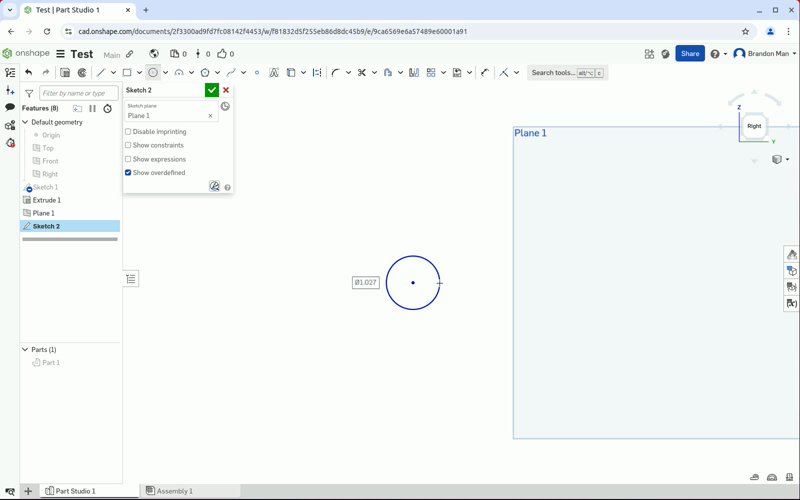
scroll(-6)
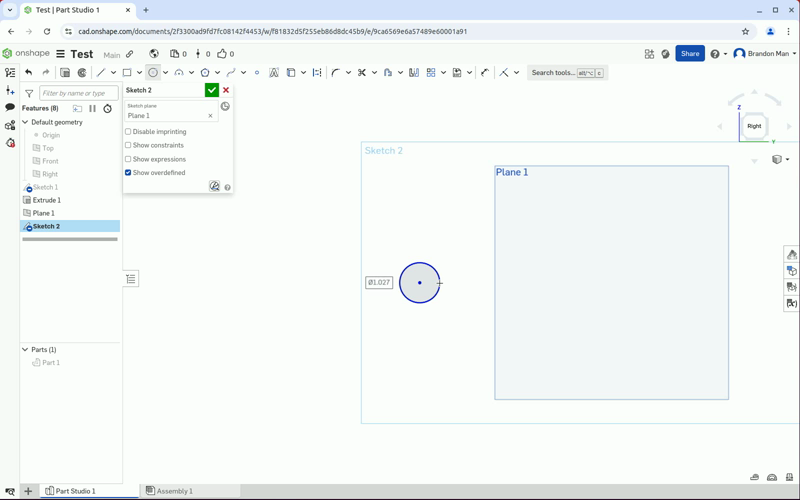
scroll(-6)
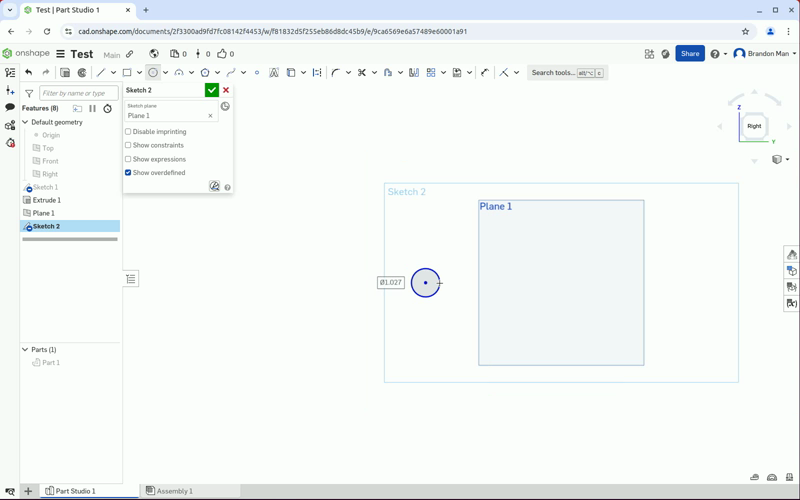
scroll(-6)
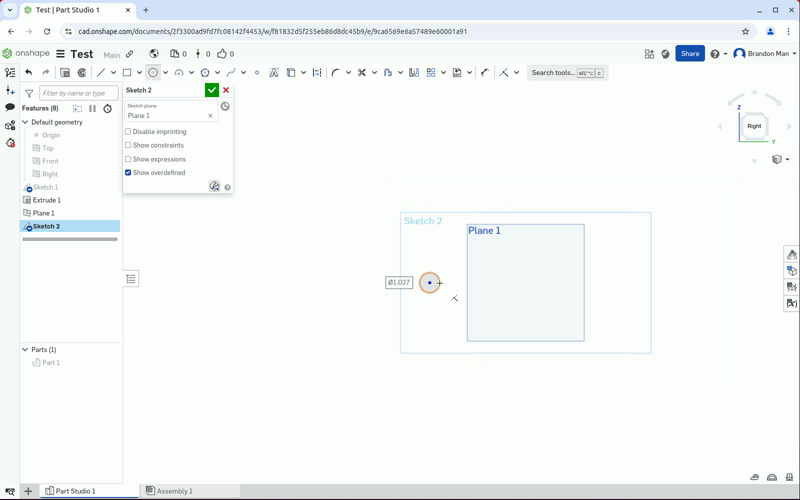
scroll(-6)
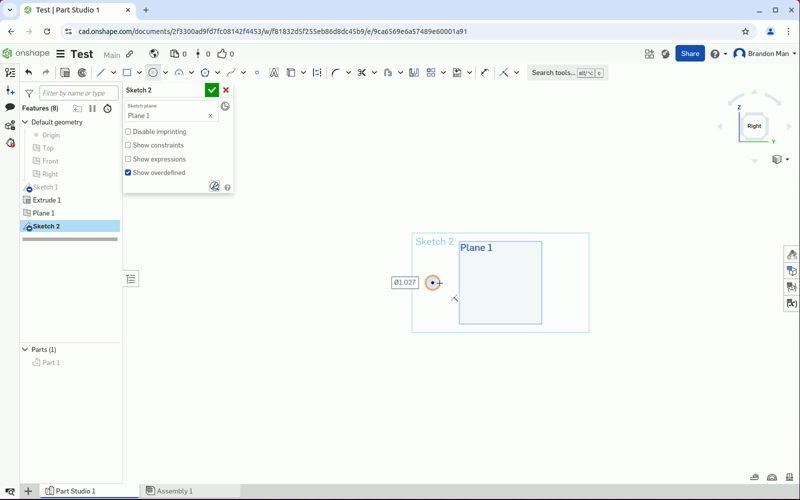
scroll(-6)
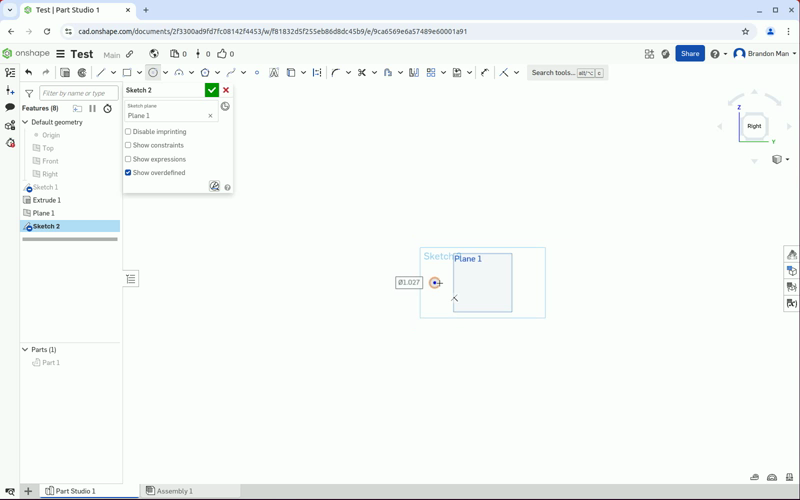
scroll(-6)
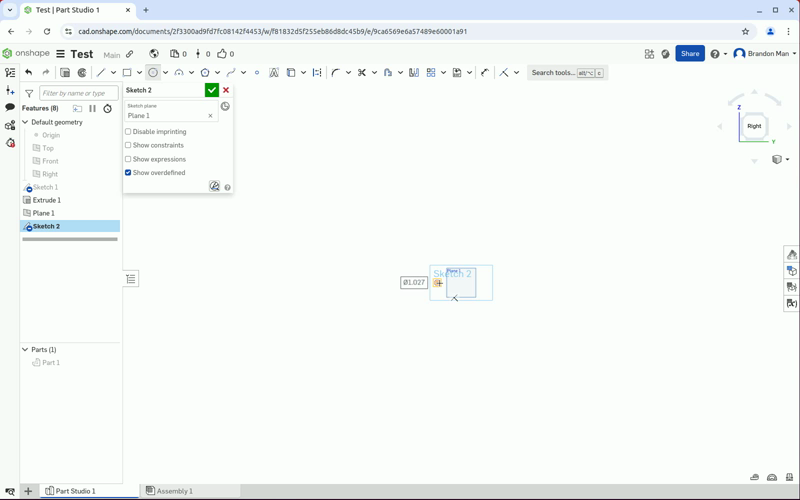
key(esc)
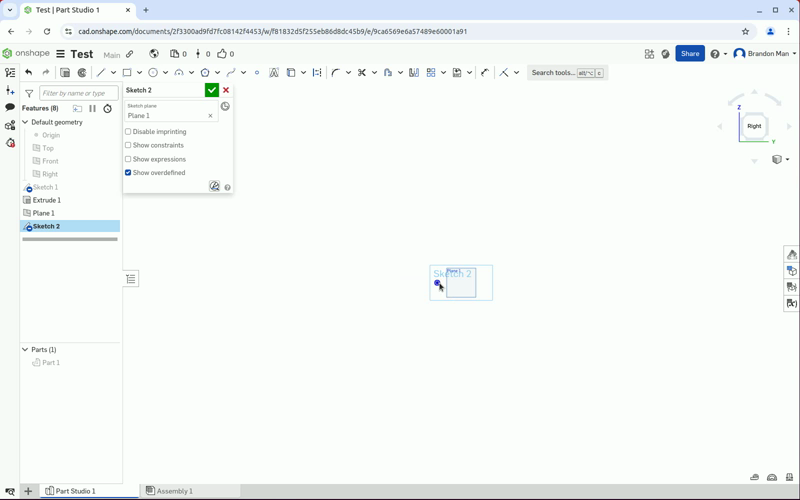
mouse_move(435, 282)
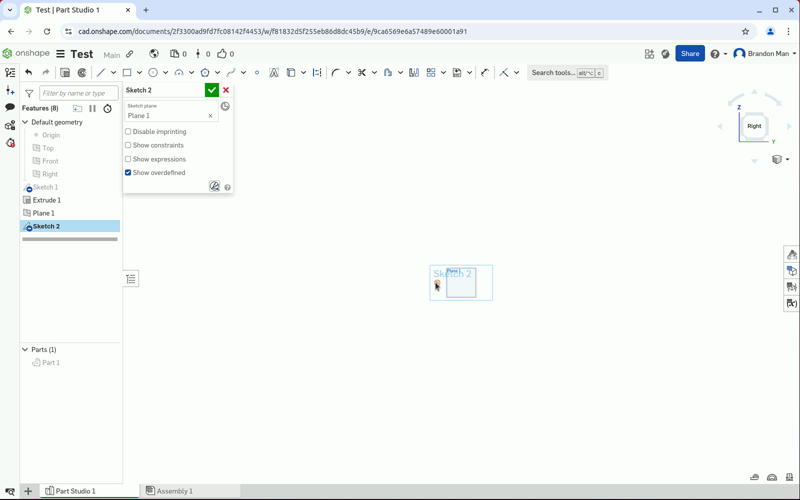
scroll(6)
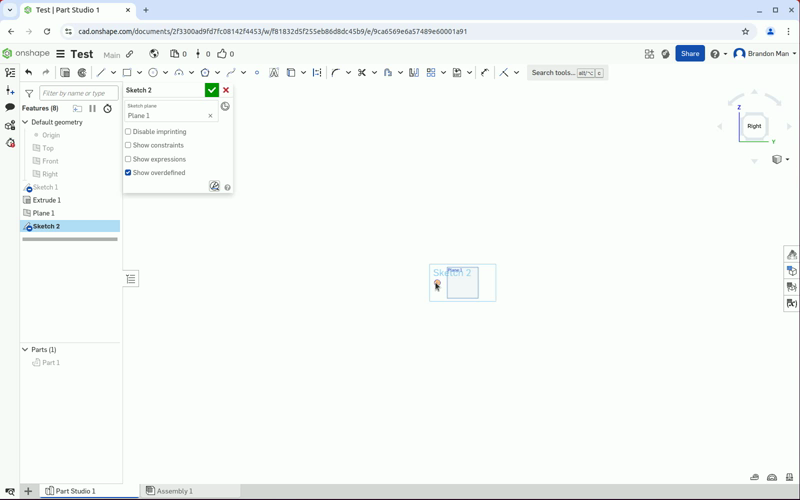
scroll(6)
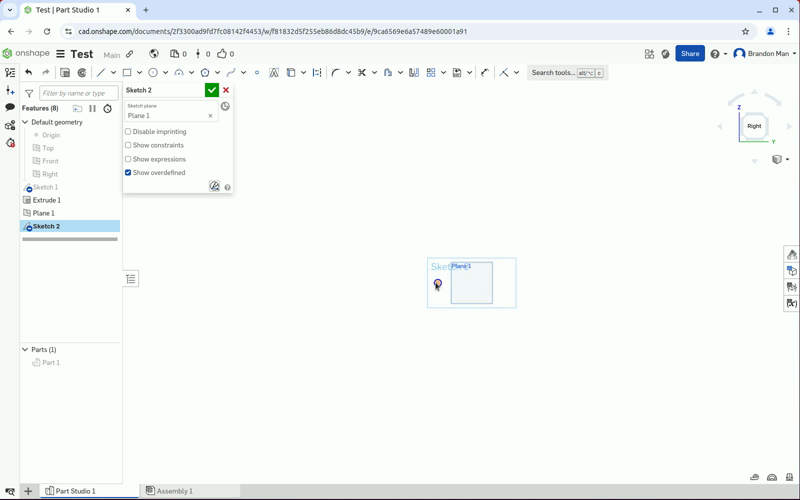
scroll(6)
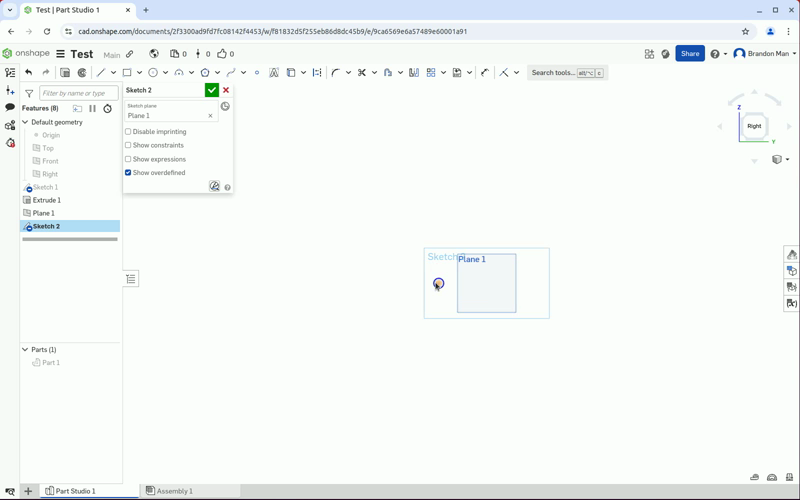
scroll(6)
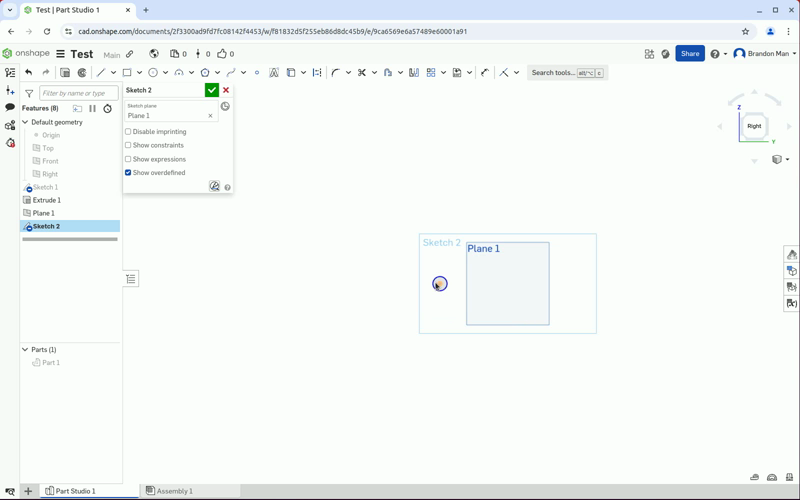
scroll(6)
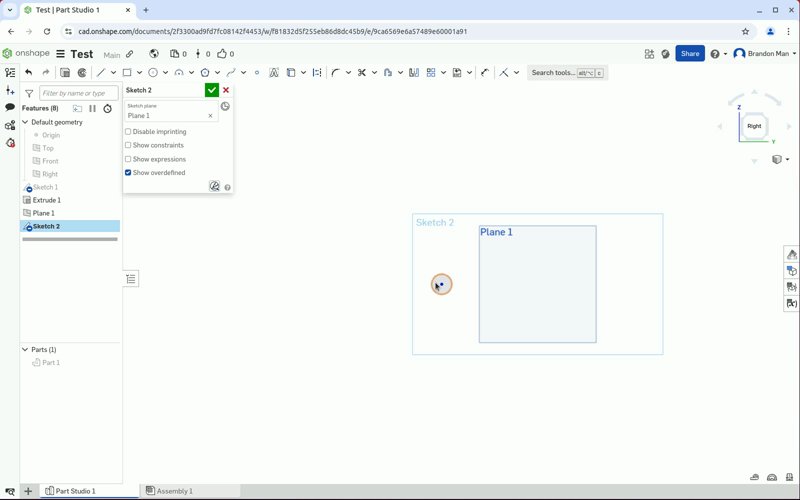
scroll(6)
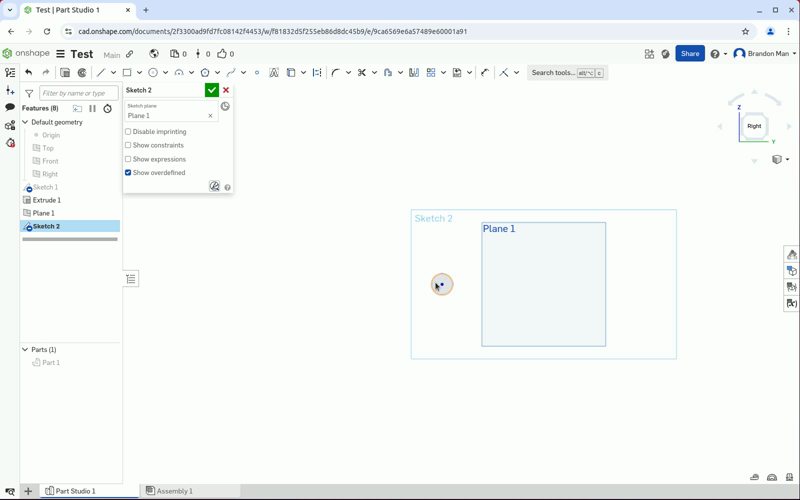
scroll(6)
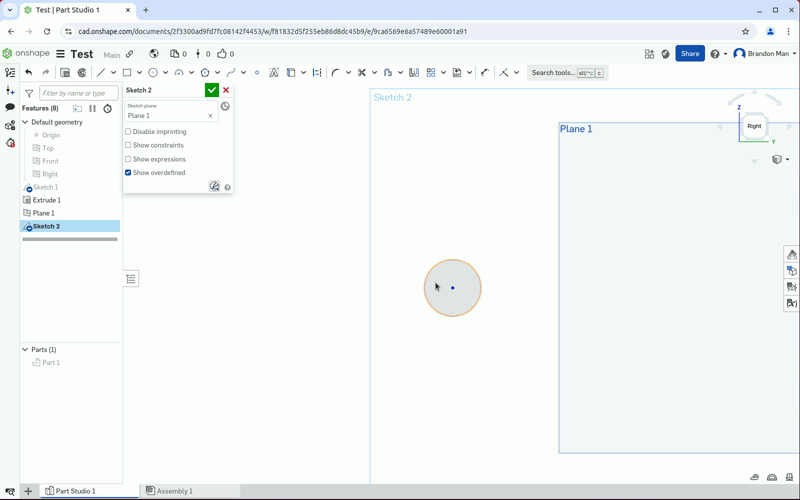
click(435, 282)
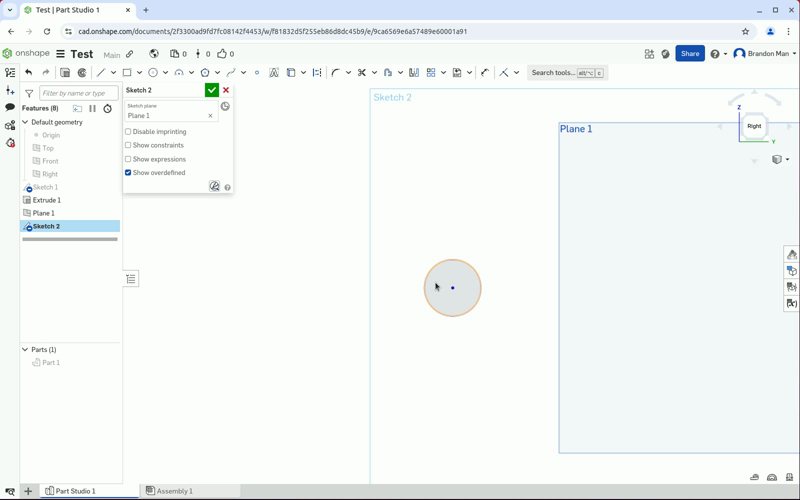
scroll(-6)
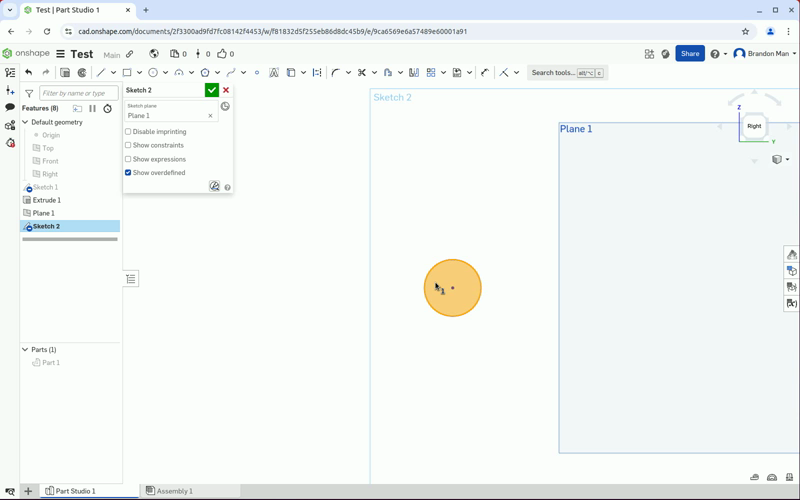
scroll(-6)
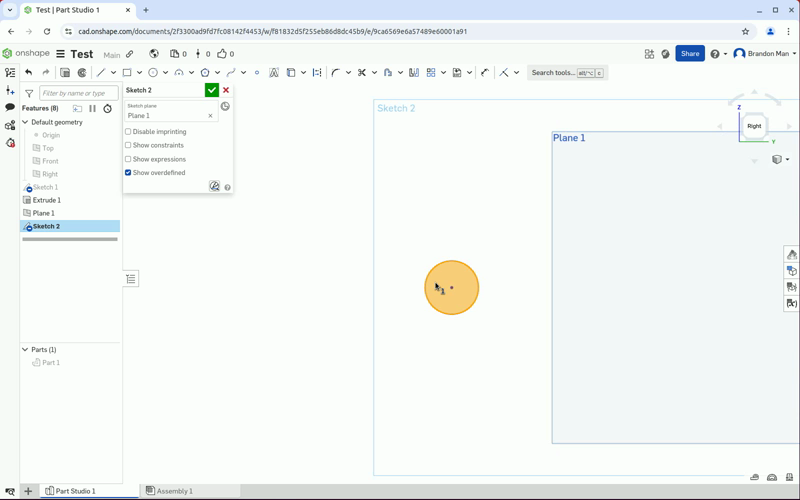
scroll(-6)
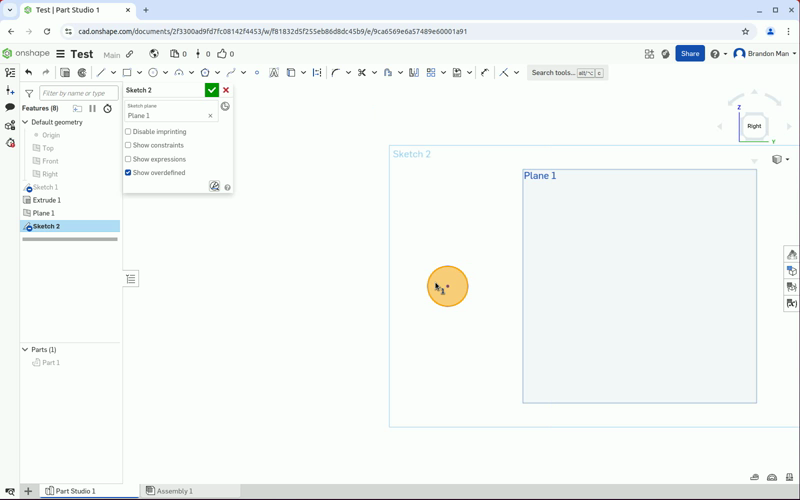
scroll(-6)
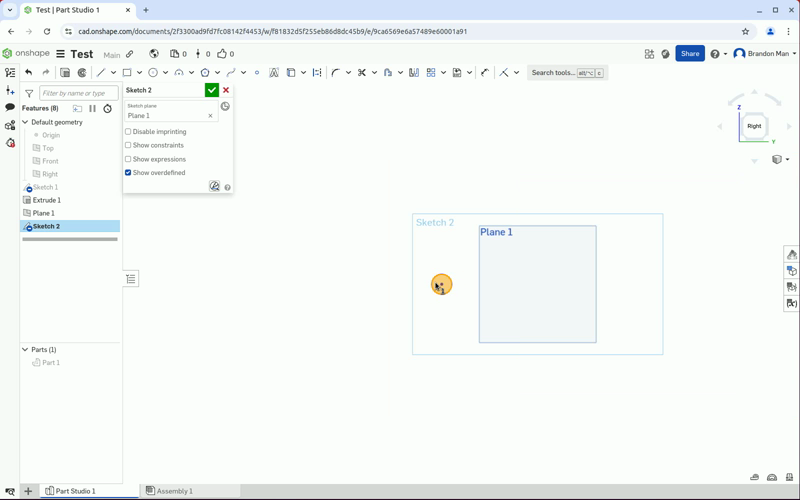
scroll(-6)
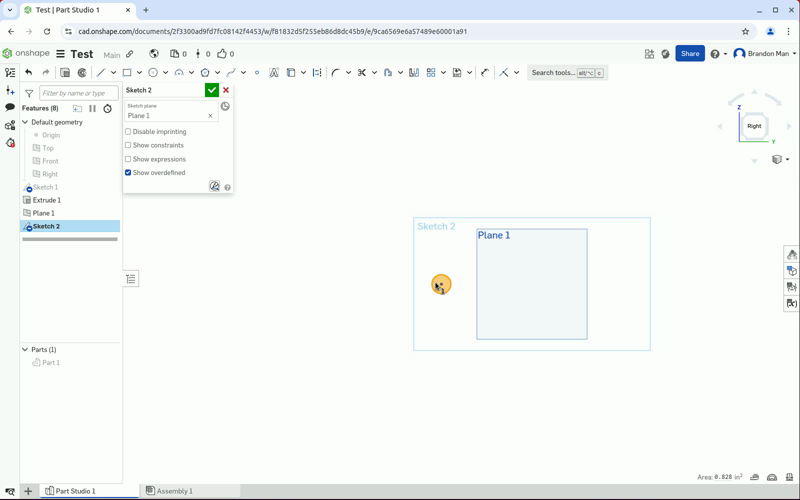
scroll(-6)
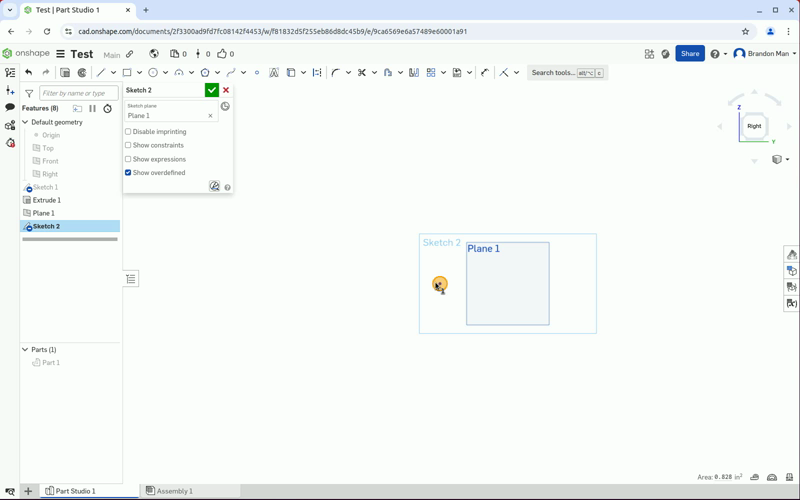
scroll(-6)
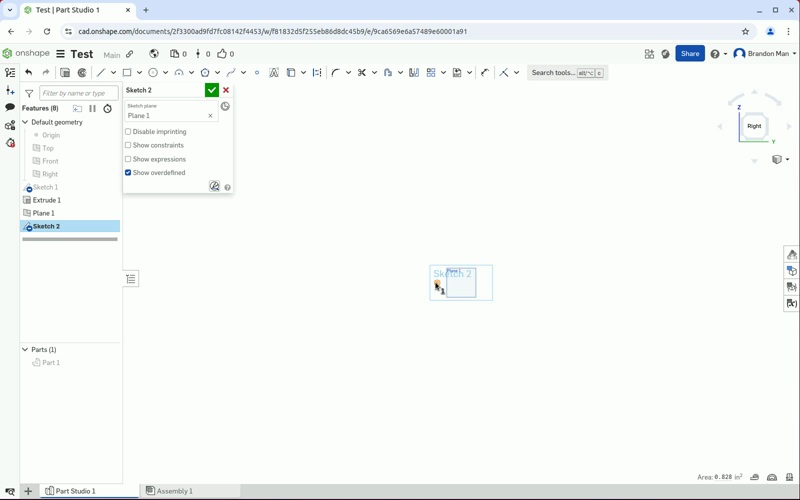
mouse_move(73, 352)
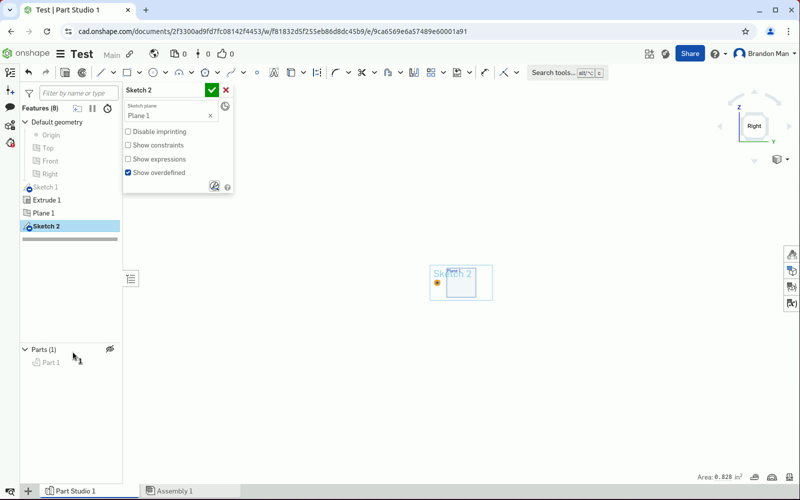
key(shift+y)
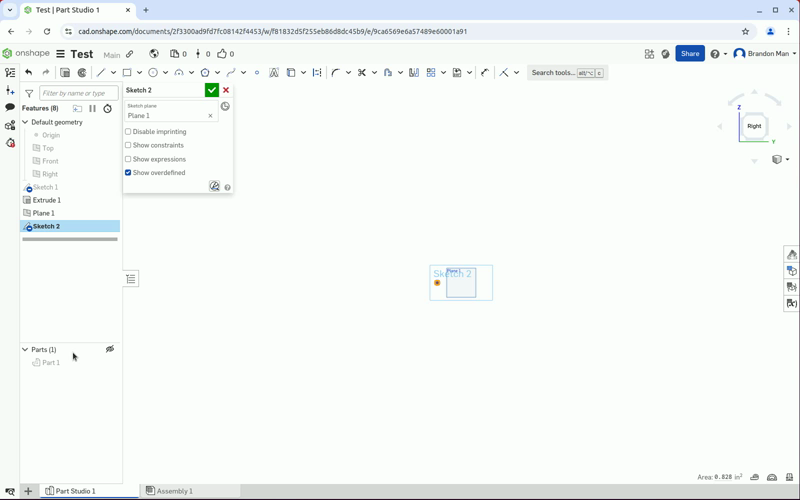
key(shift+e)
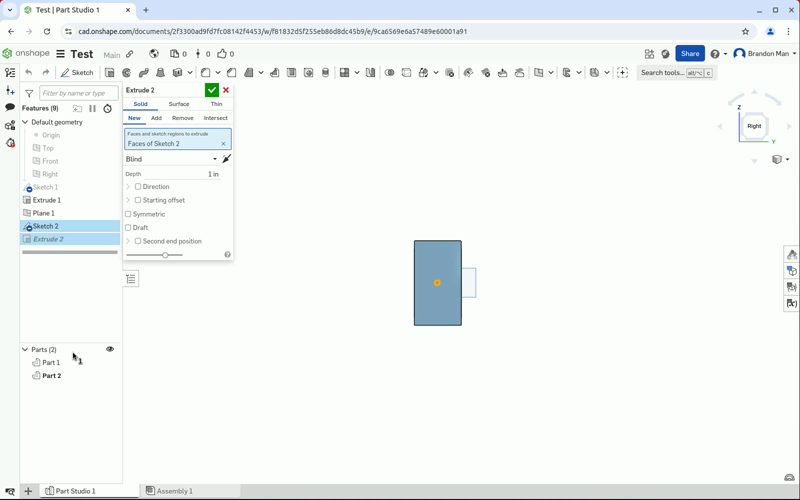
mouse_move(143, 106)
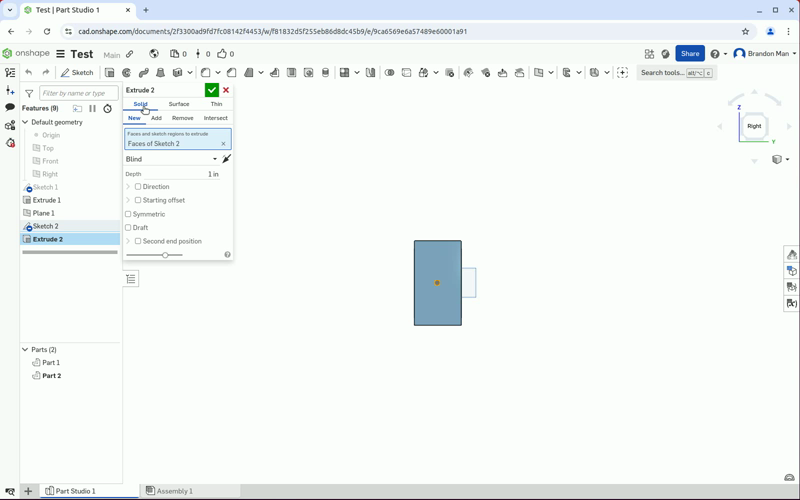
click(143, 106)
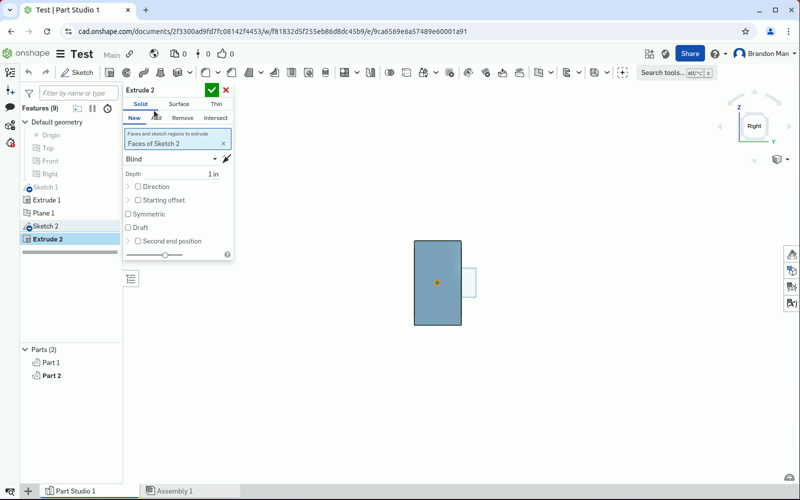
mouse_move(186, 120)
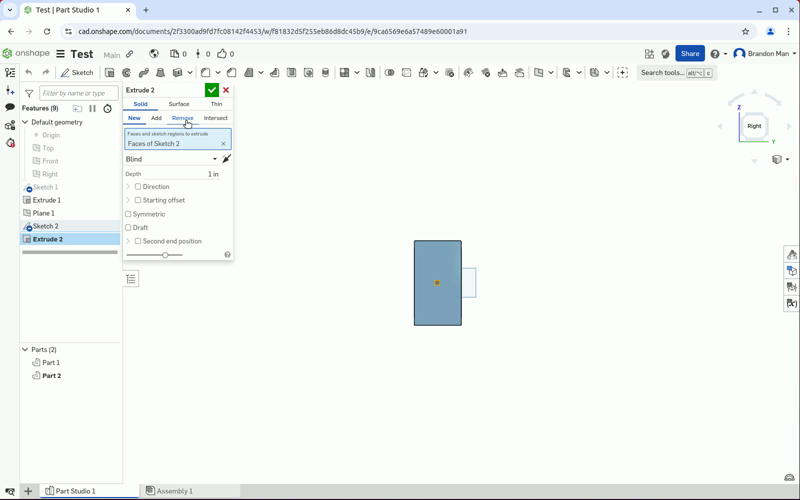
click(186, 120)
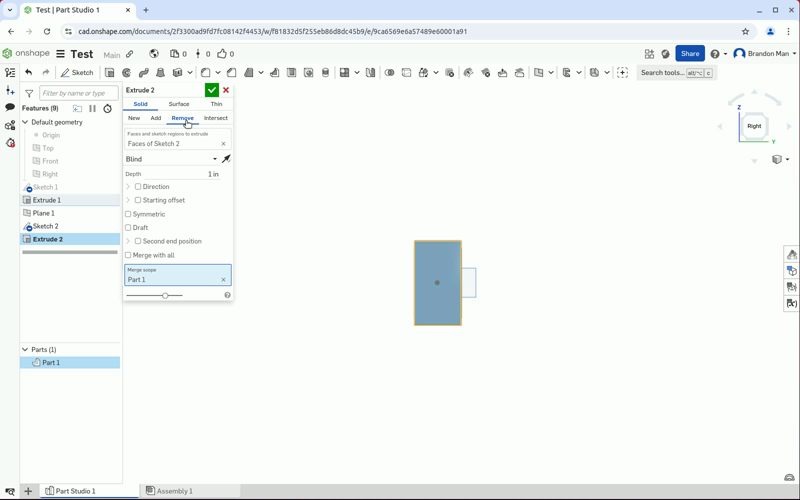
key(tab, 4)
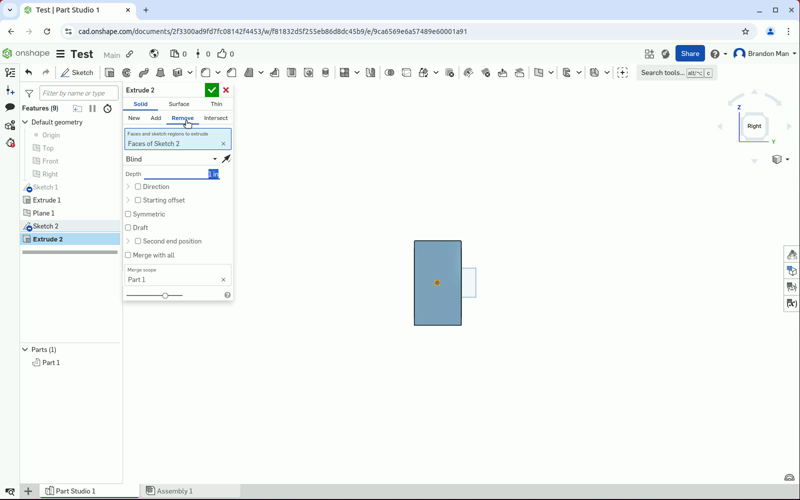
text(0.963)
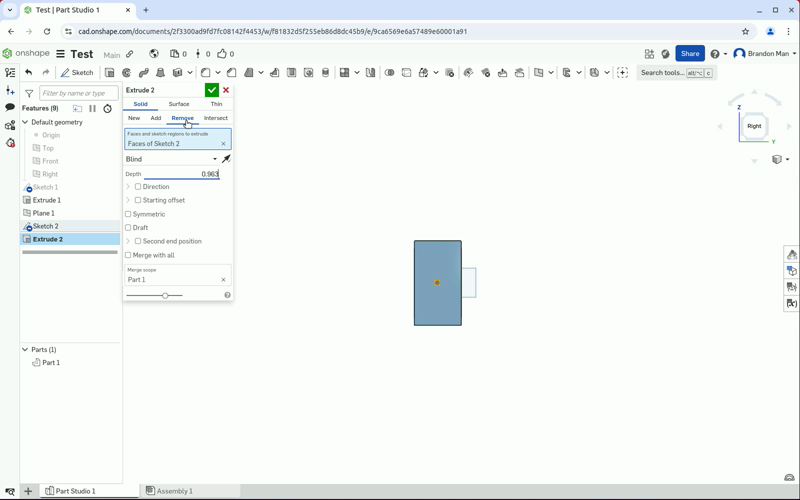
key(tab, 6)
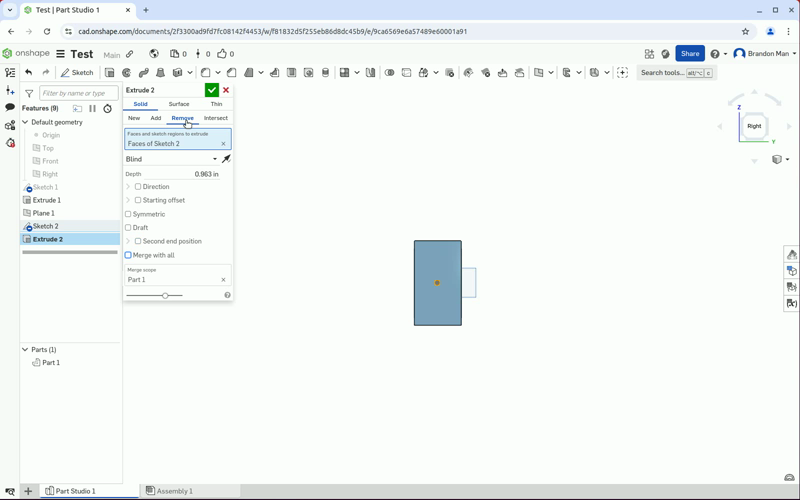
key(space)
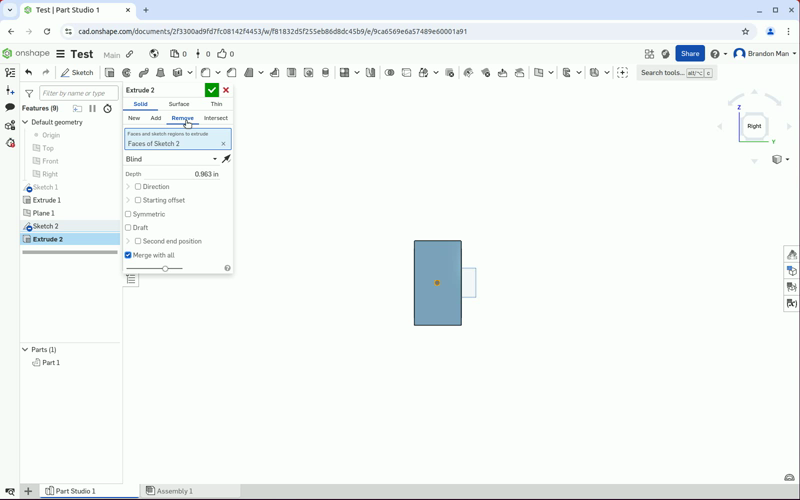
key(enter)
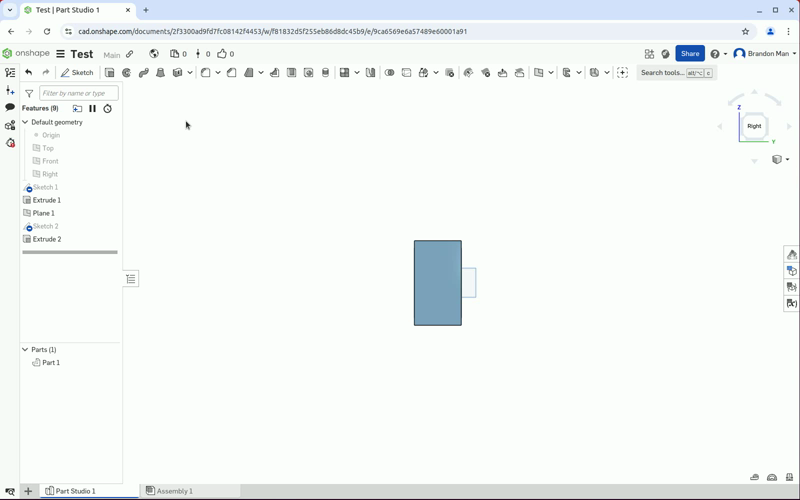
key(shift+h)
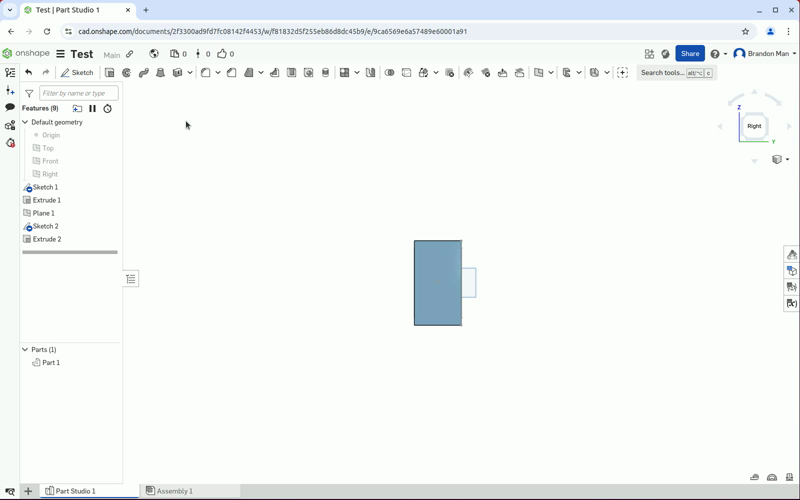
key(shift+h)
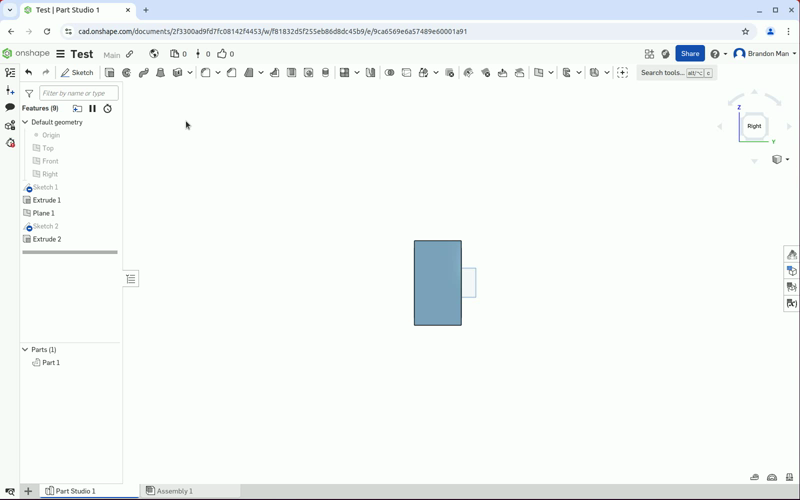
mouse_move(73, 189)
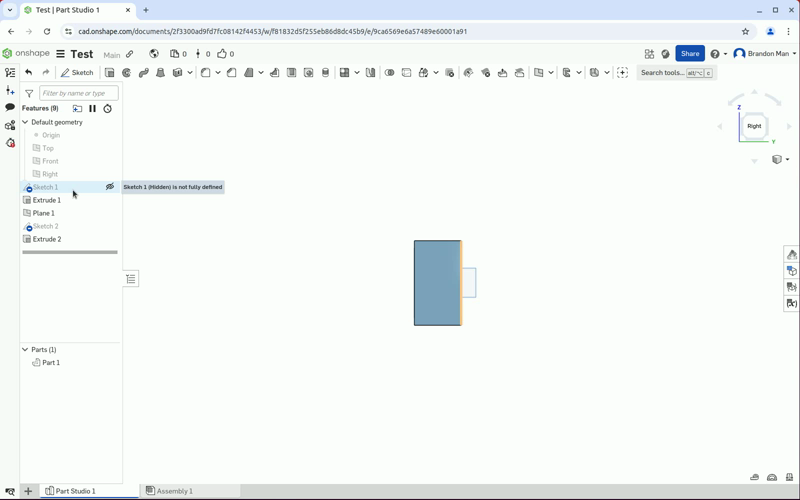
click(73, 189)
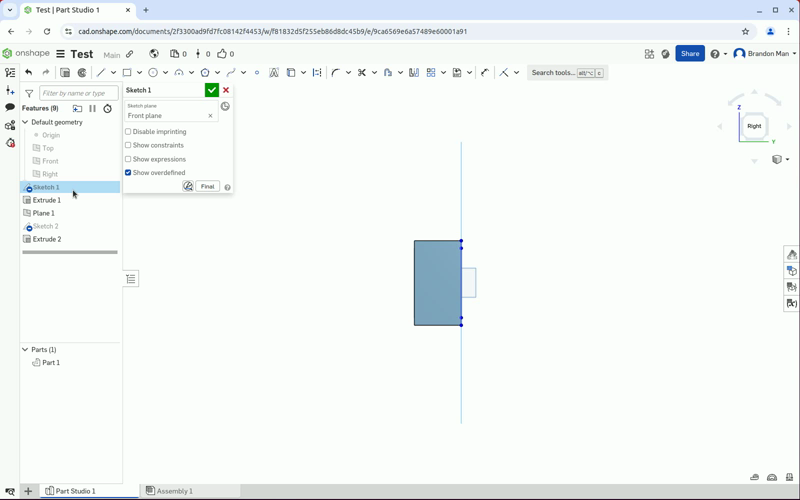
mouse_move(229, 92)
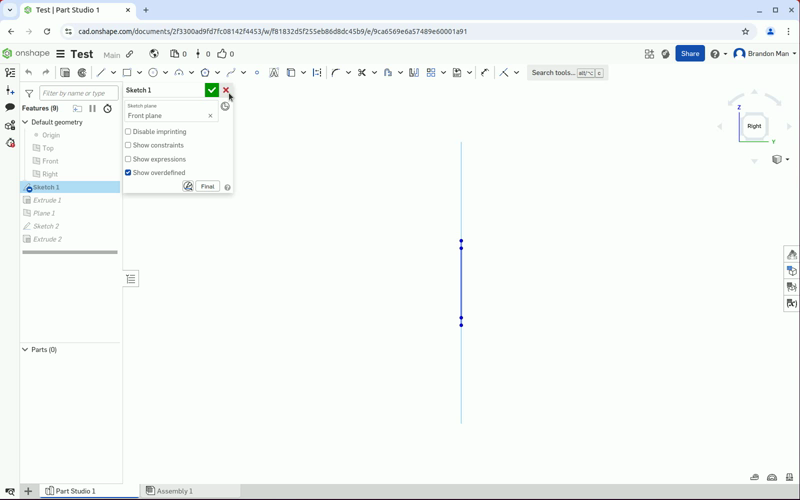
click(229, 92)
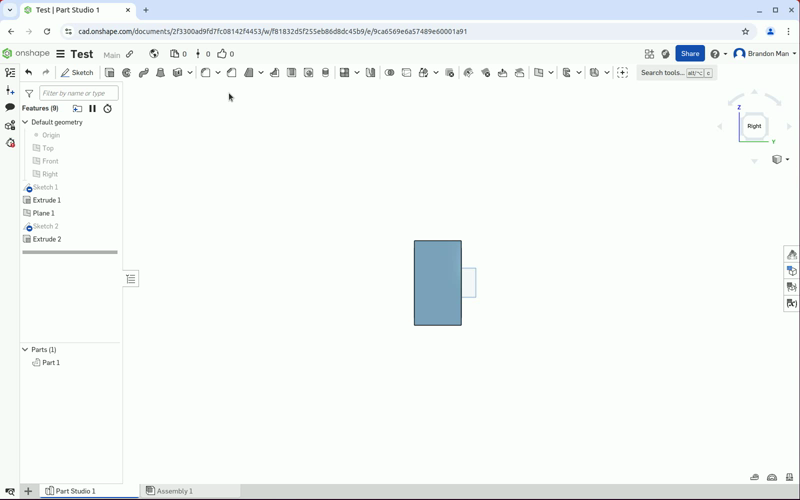
mouse_move(541, 75)
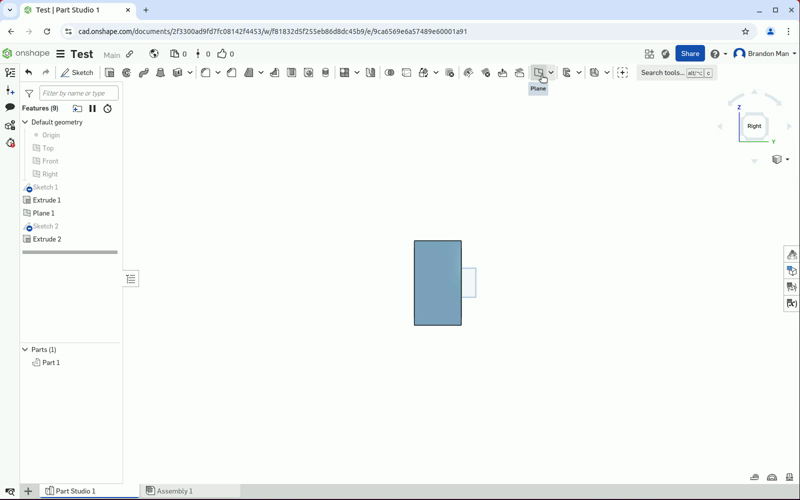
click(541, 75)
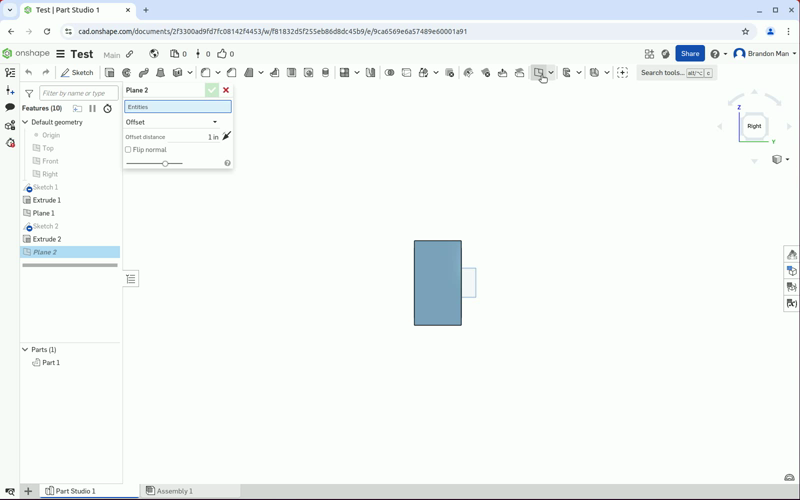
mouse_move(73, 176)
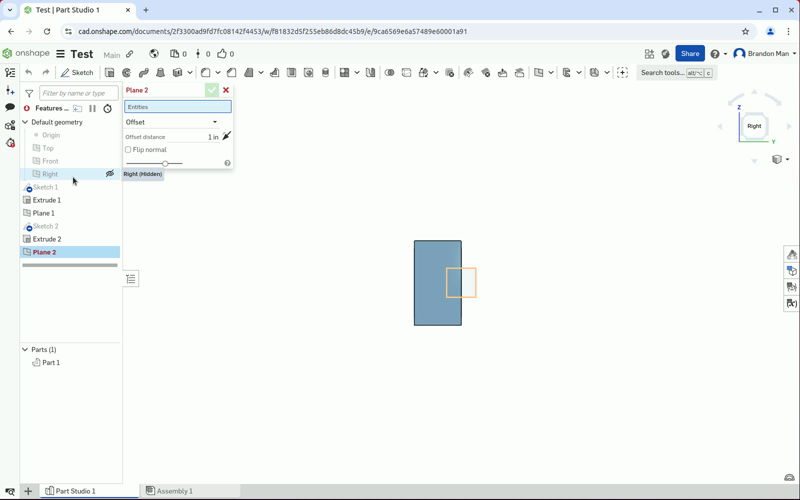
click(73, 176)
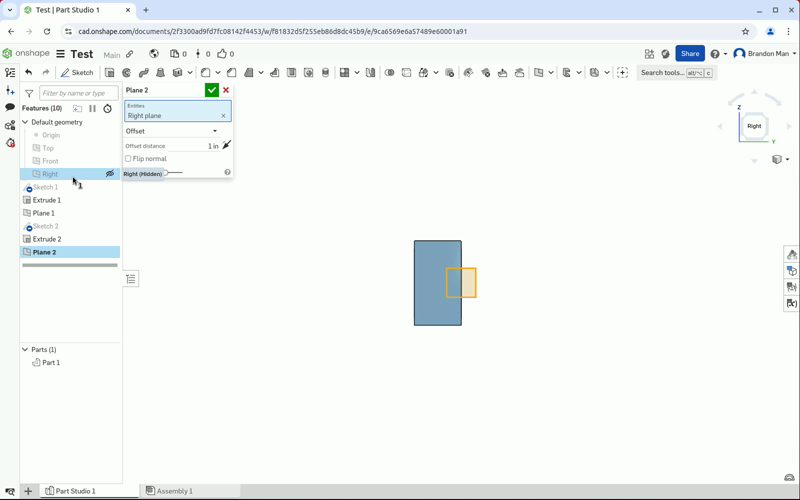
key(tab, 2)
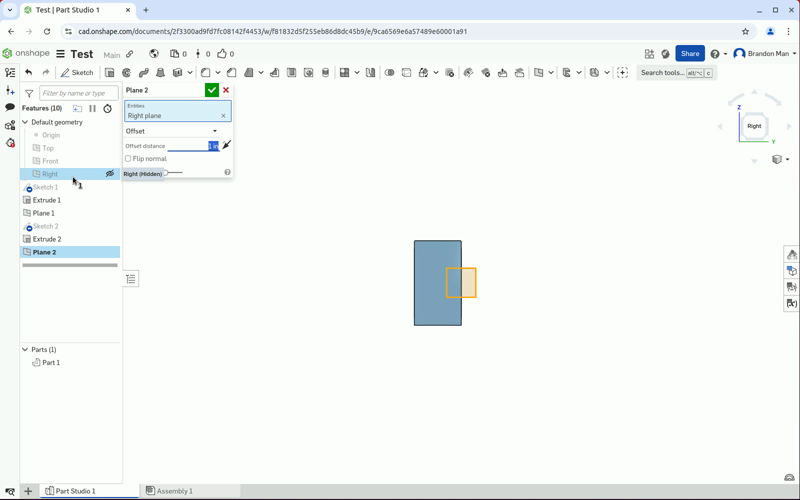
text(14.45)
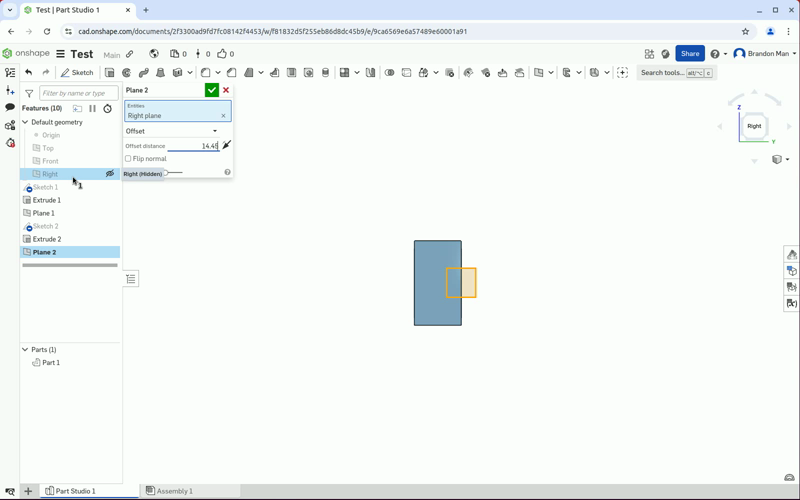
key(enter, 2)
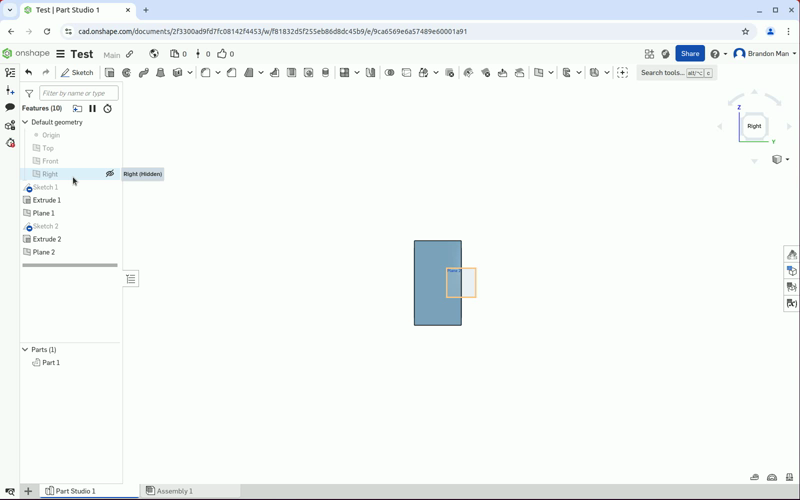
key(shift+s)
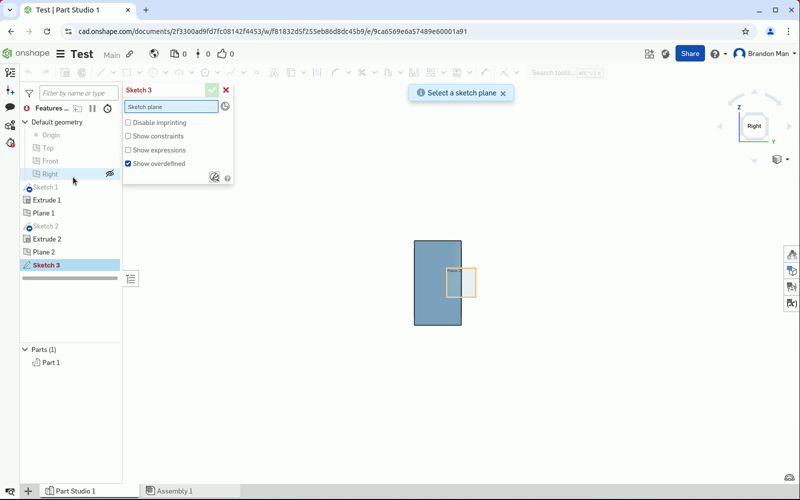
mouse_move(73, 254)
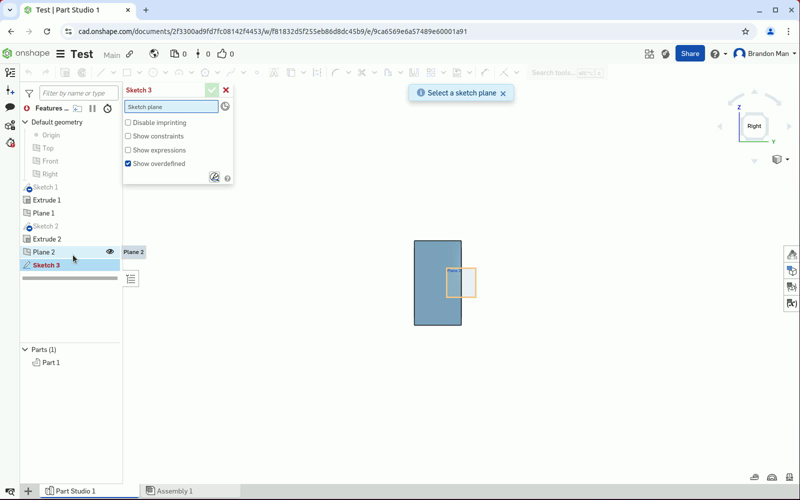
click(73, 254)
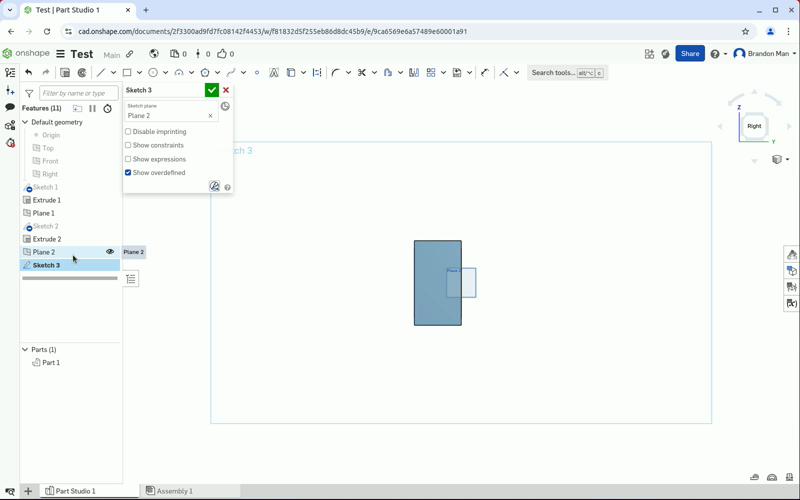
mouse_move(73, 352)
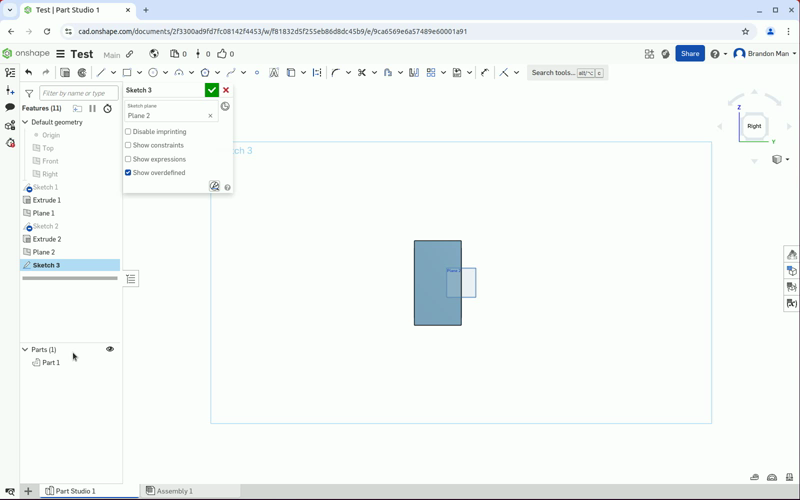
key(y)
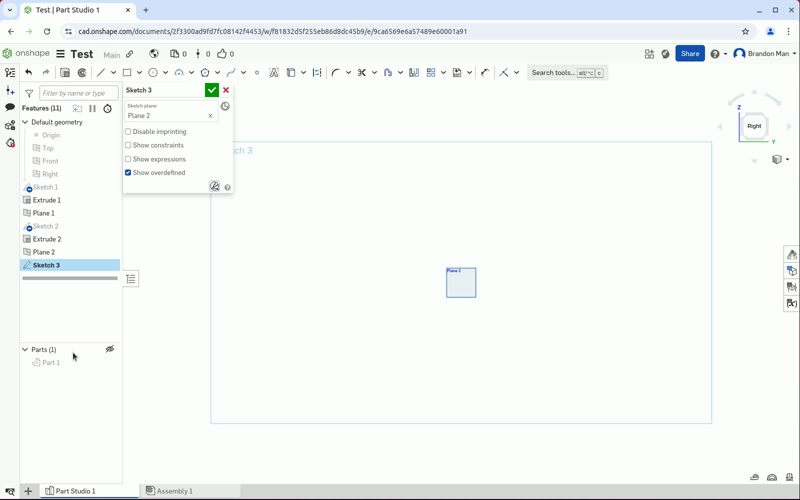
key(c)
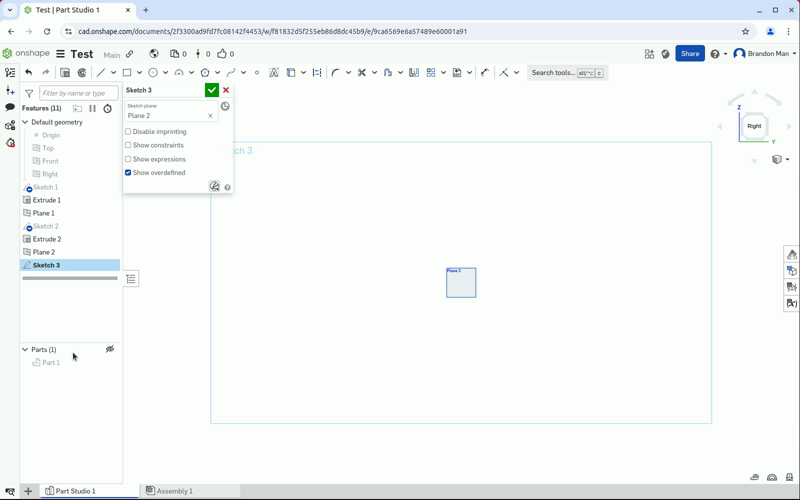
key_down(shift)
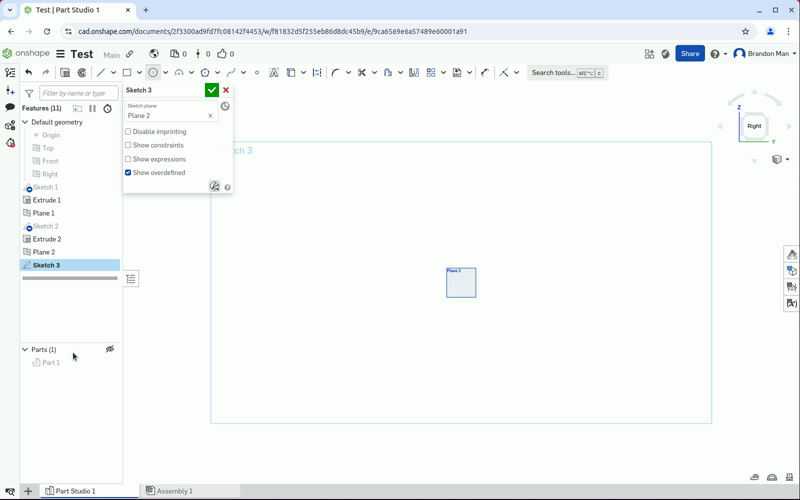
mouse_move(437, 282)
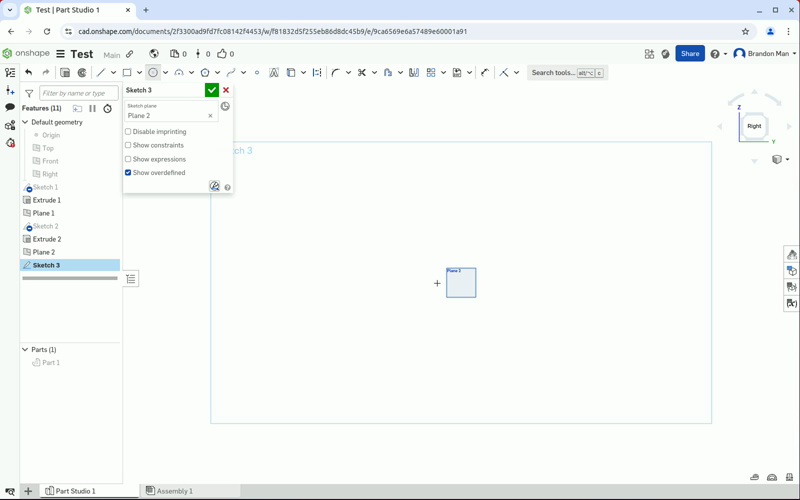
click(437, 282)
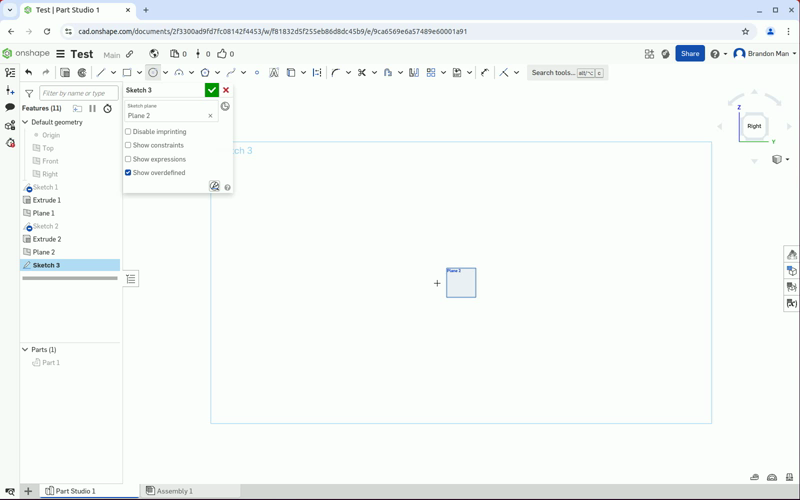
key_up(shift)
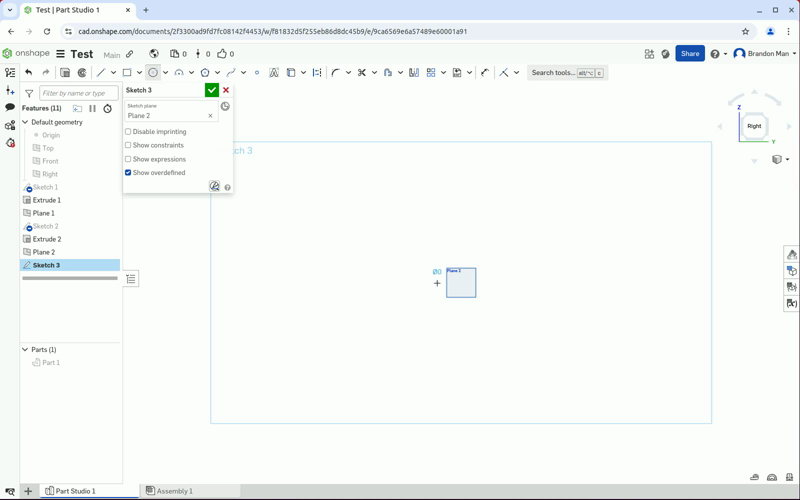
mouse_move(439, 282)
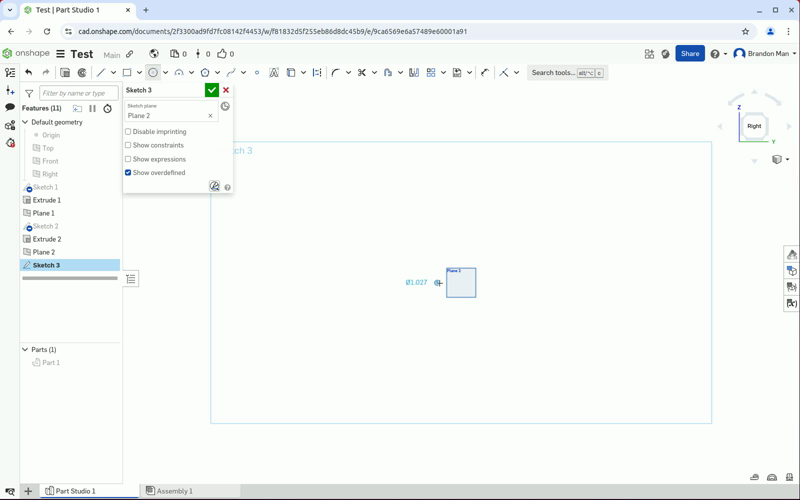
scroll(6)
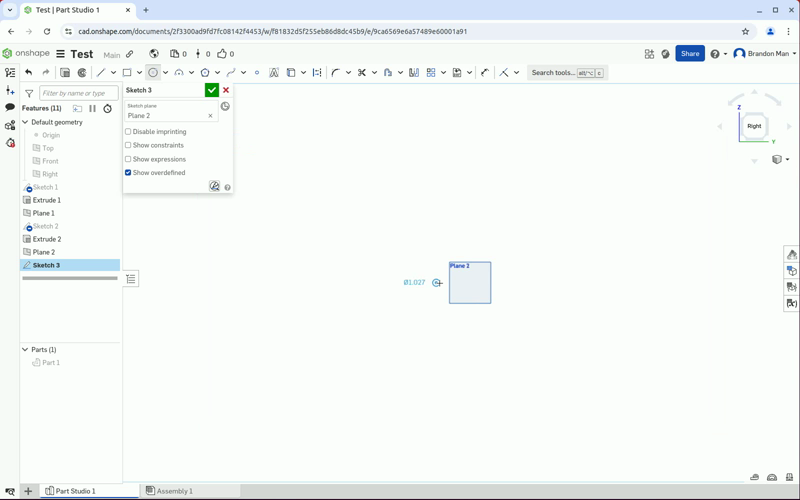
scroll(6)
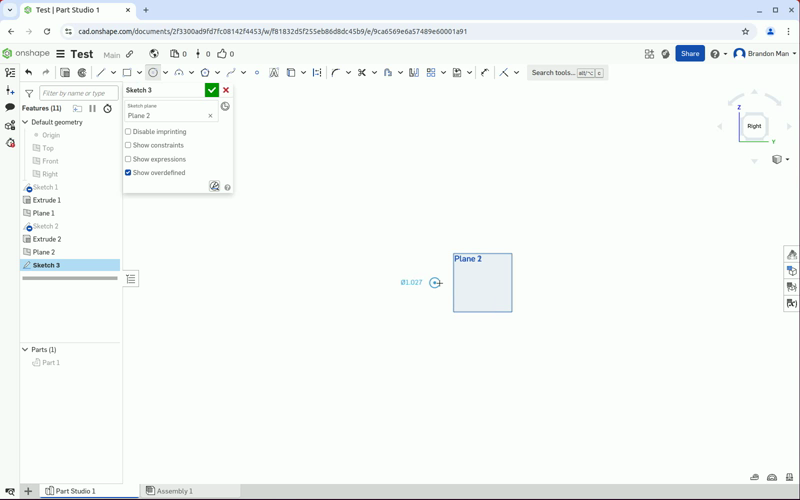
scroll(6)
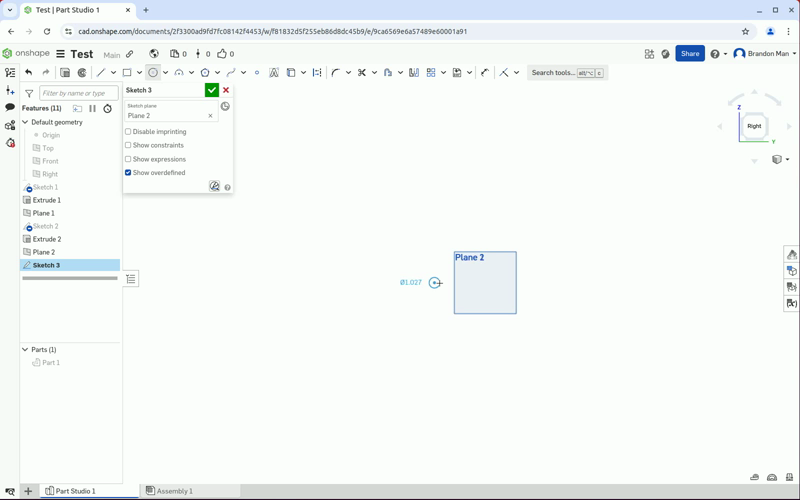
scroll(6)
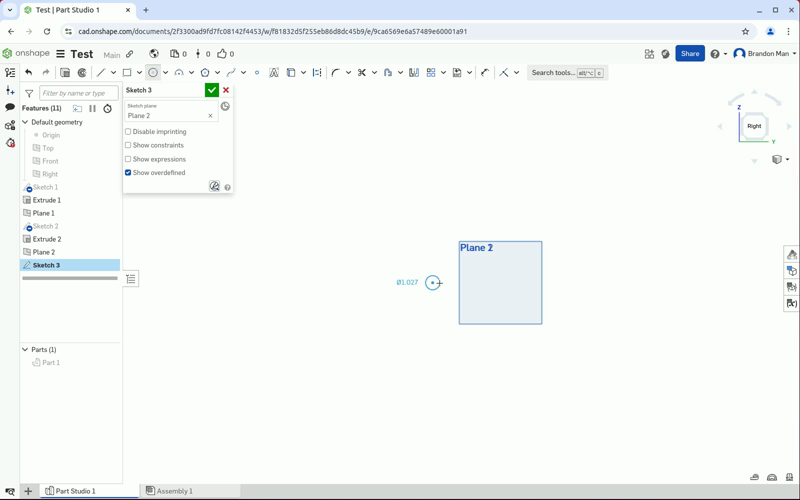
scroll(6)
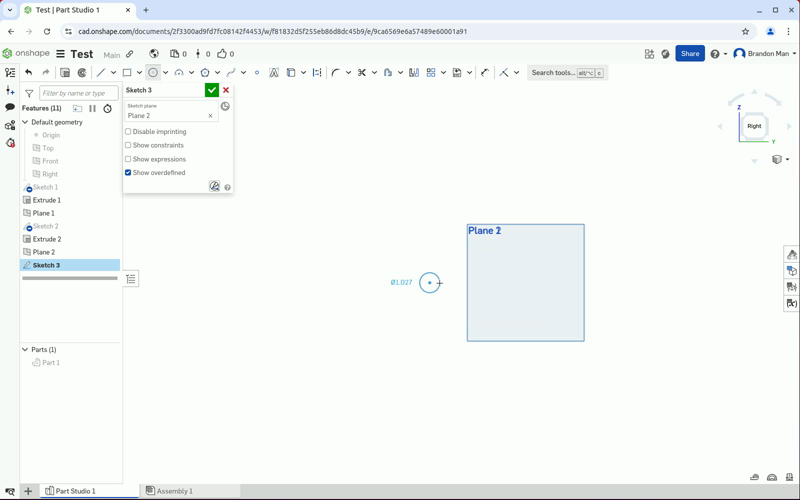
scroll(6)
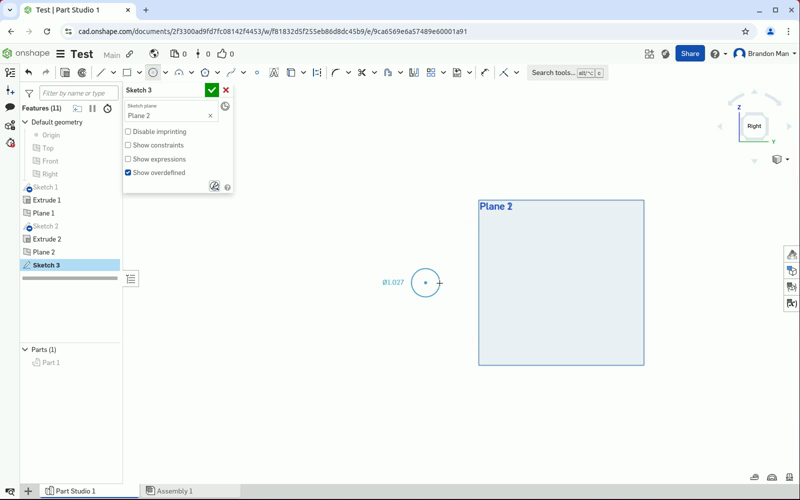
scroll(6)
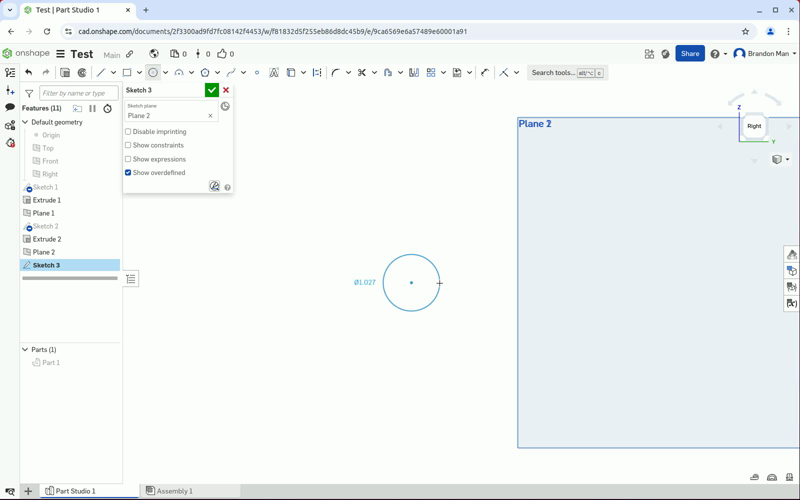
click(439, 282)
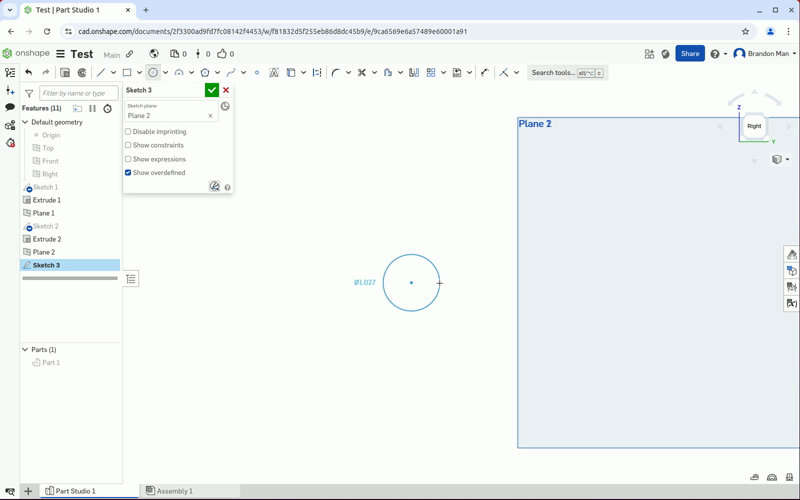
scroll(-6)
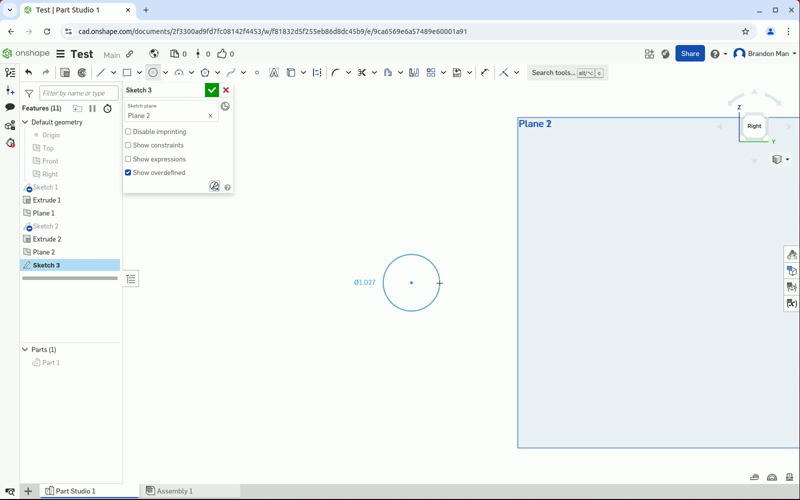
scroll(-6)
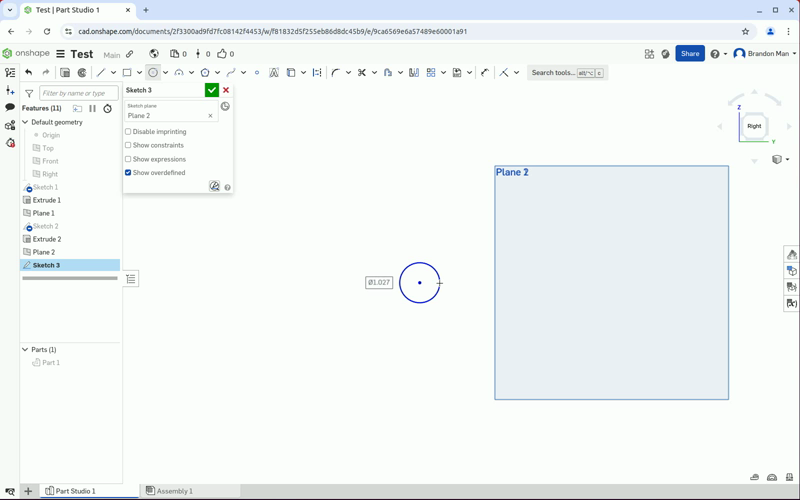
scroll(-6)
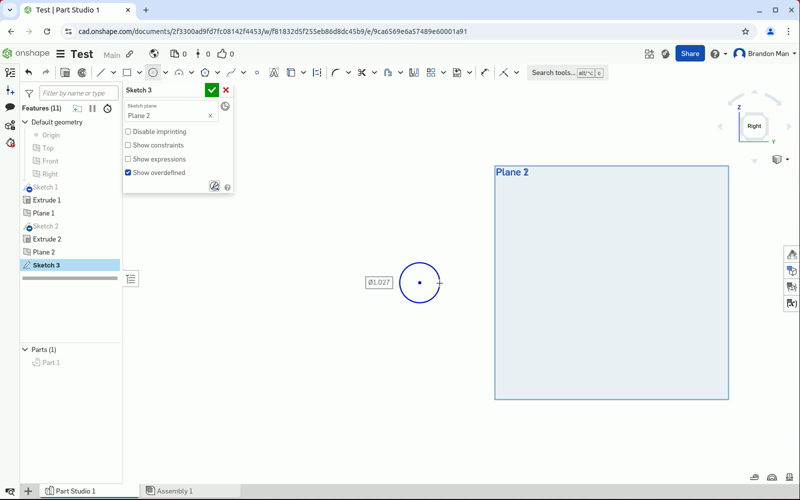
scroll(-6)
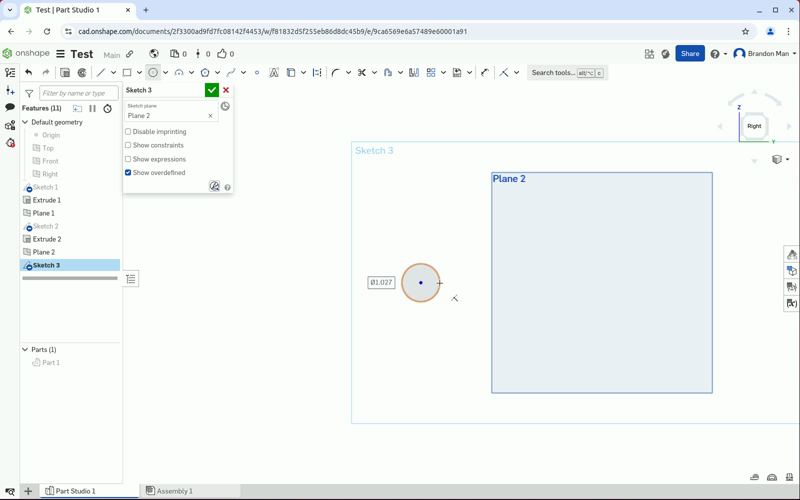
scroll(-6)
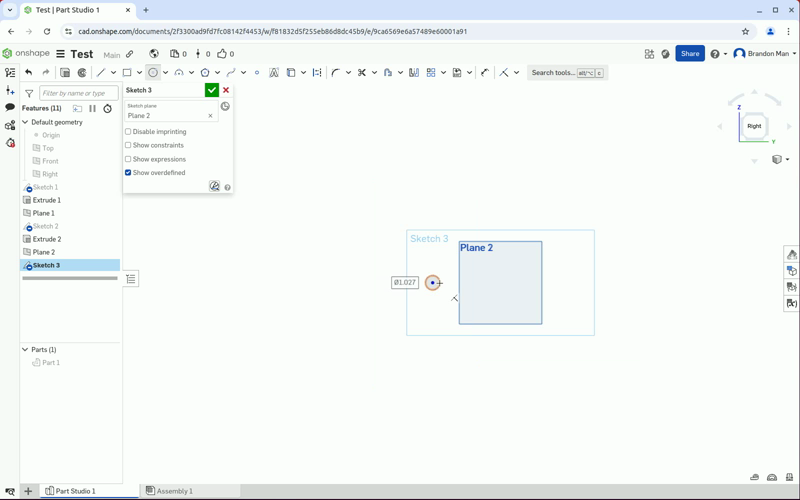
scroll(-6)
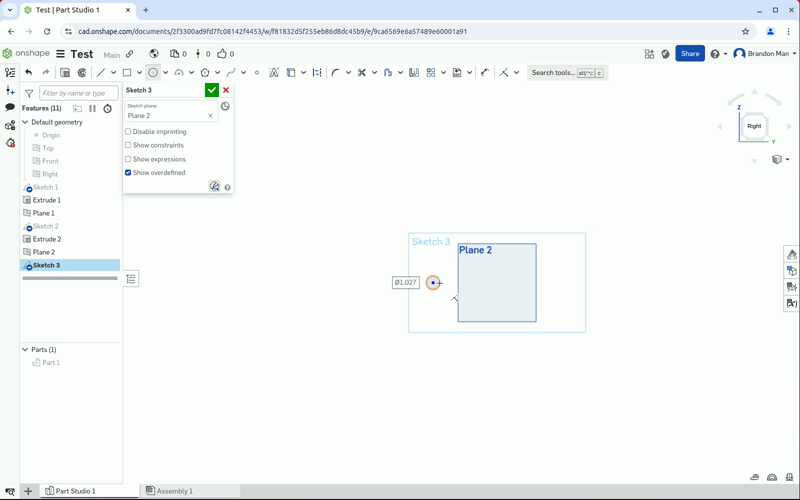
scroll(-6)
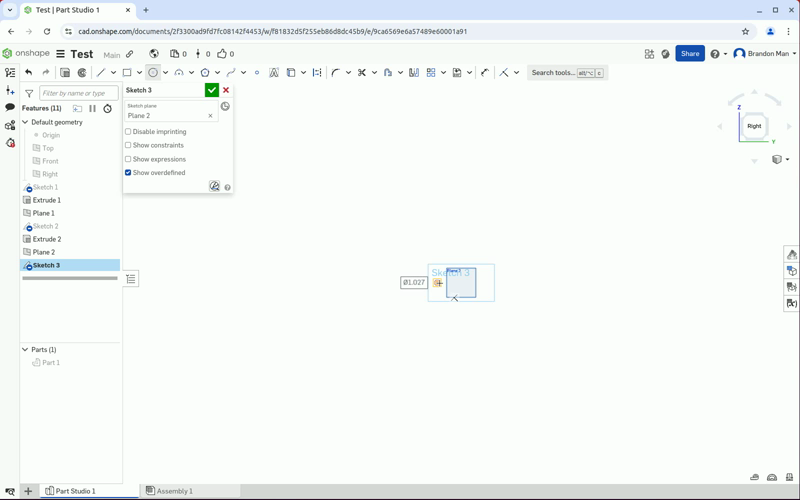
key(esc)
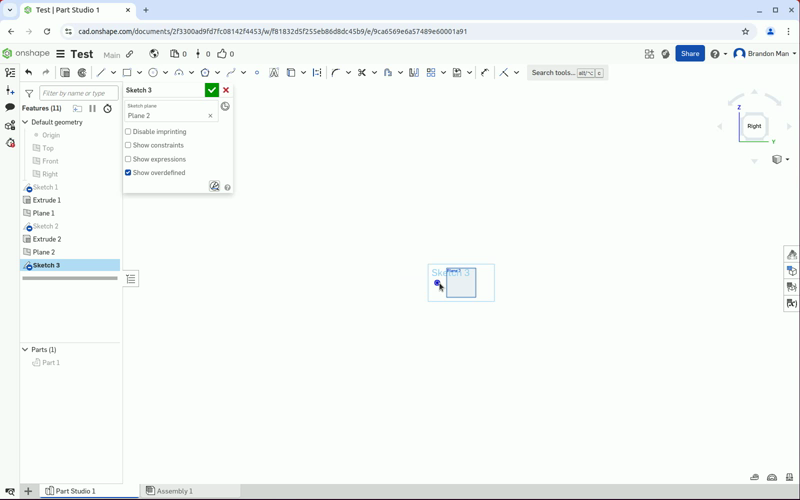
mouse_move(435, 284)
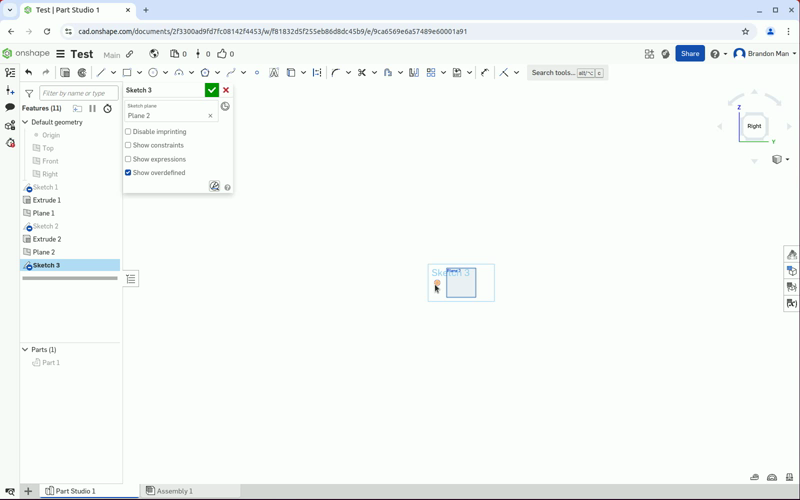
scroll(6)
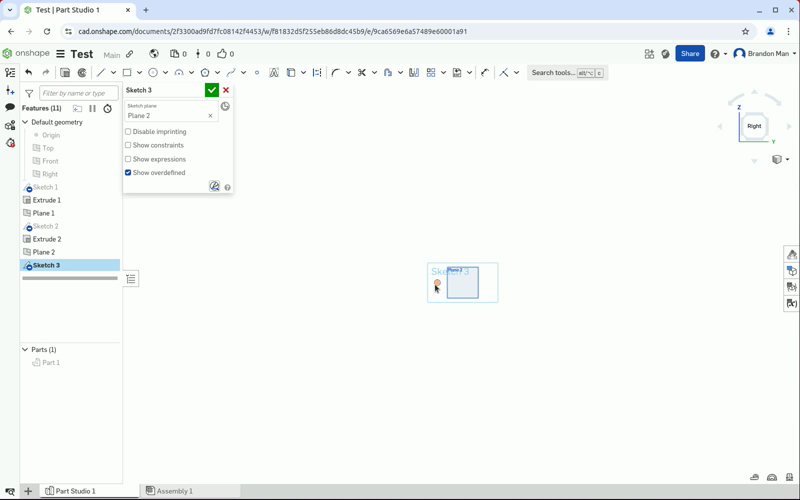
scroll(6)
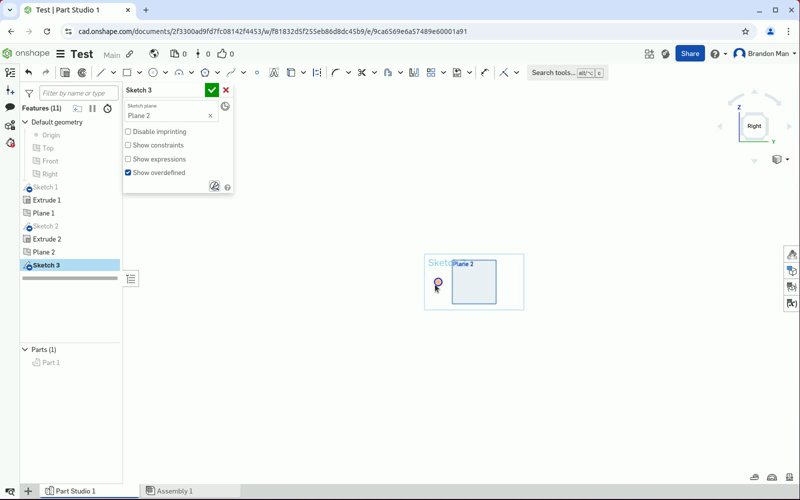
scroll(6)
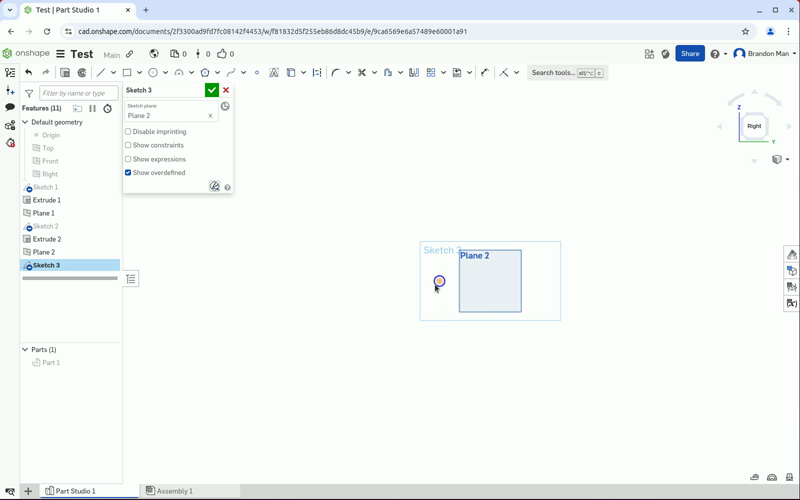
scroll(6)
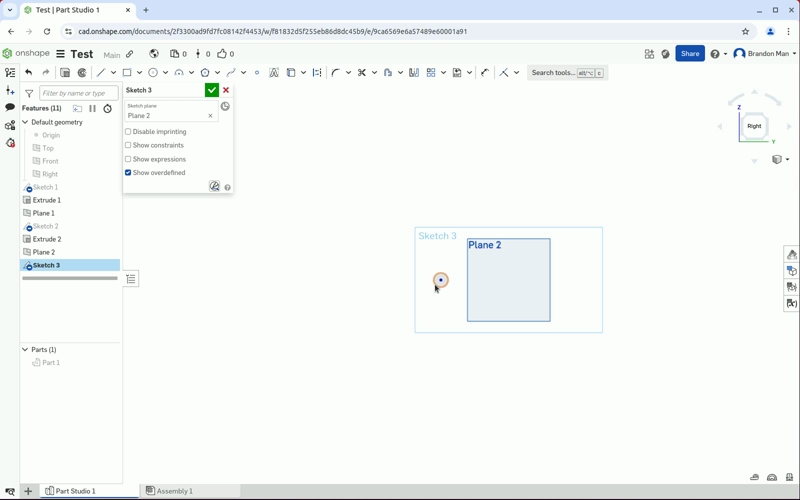
scroll(6)
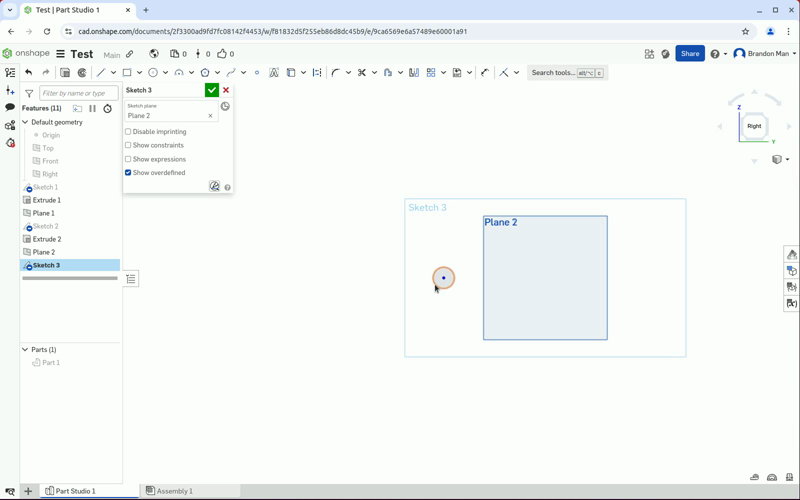
scroll(6)
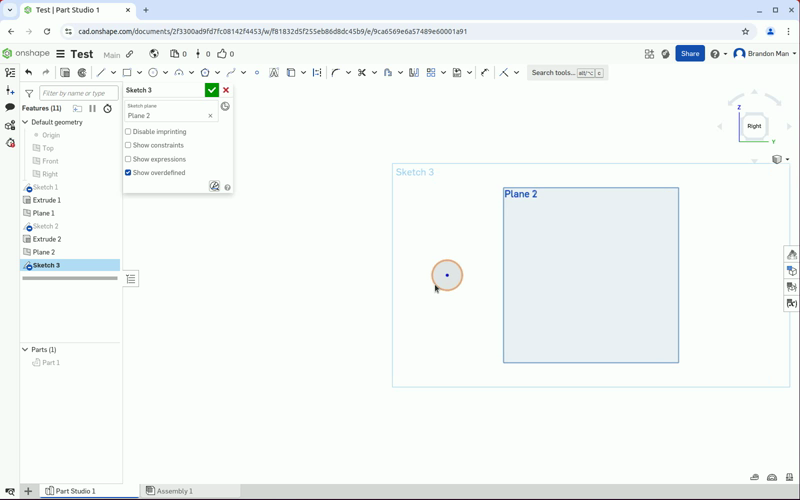
scroll(6)
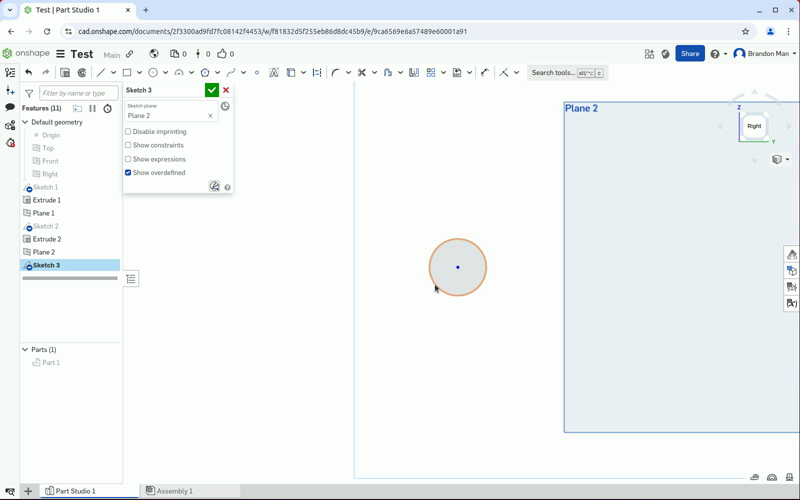
click(435, 284)
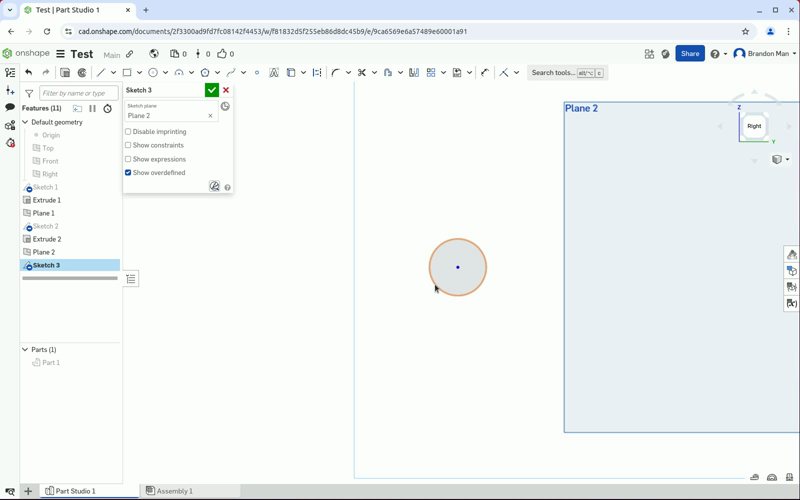
scroll(-6)
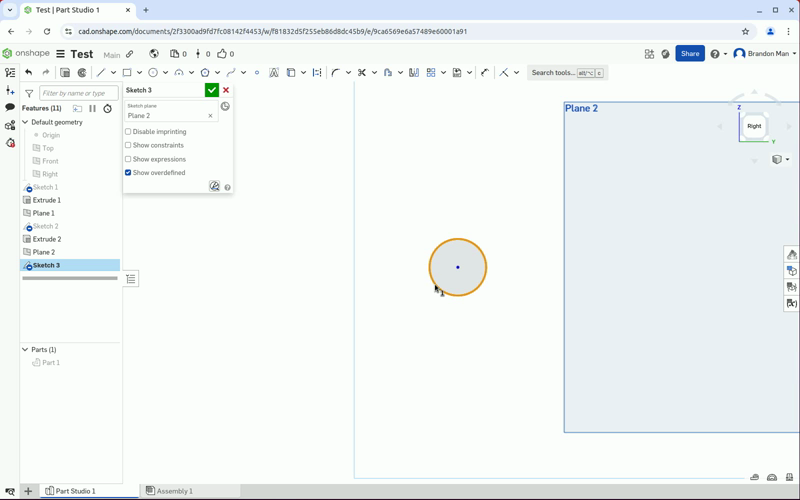
scroll(-6)
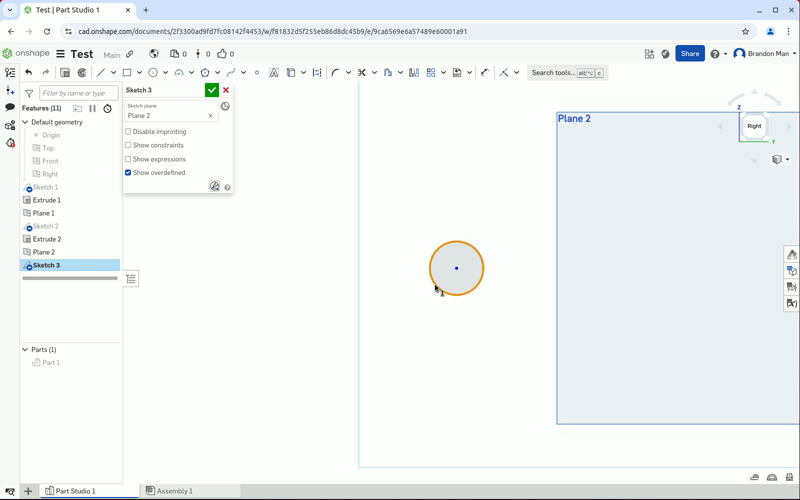
scroll(-6)
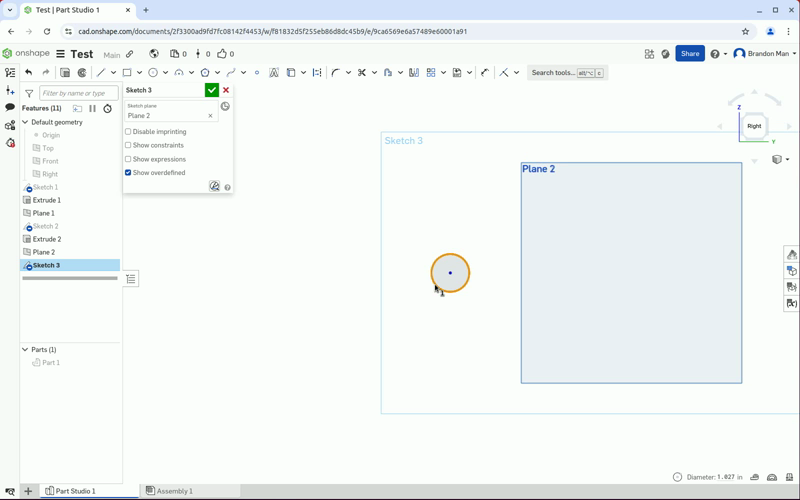
scroll(-6)
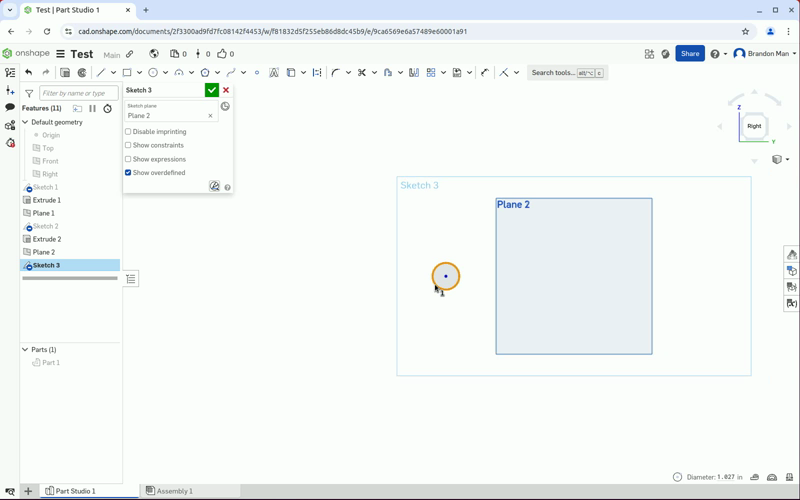
scroll(-6)
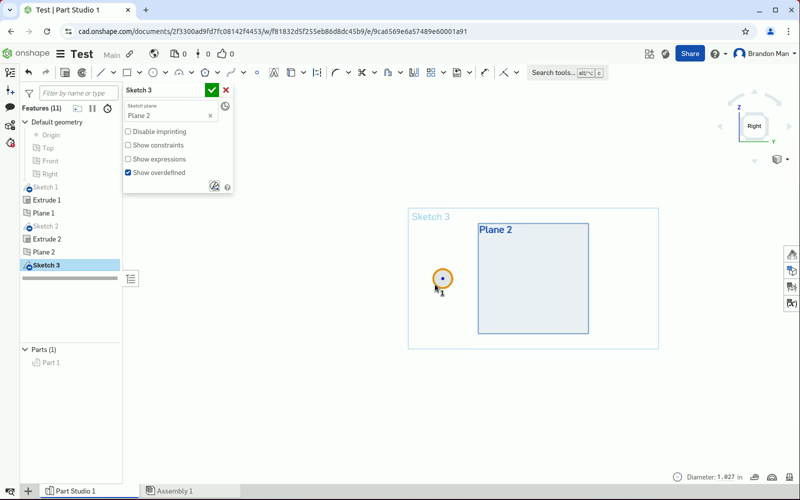
scroll(-6)
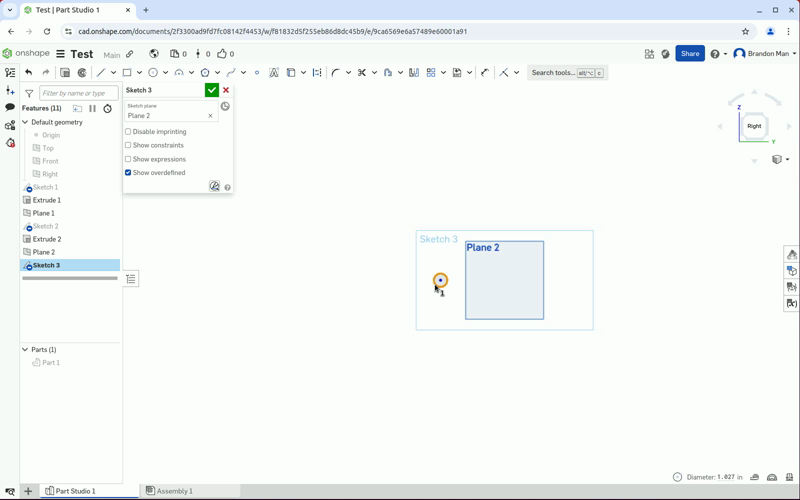
scroll(-6)
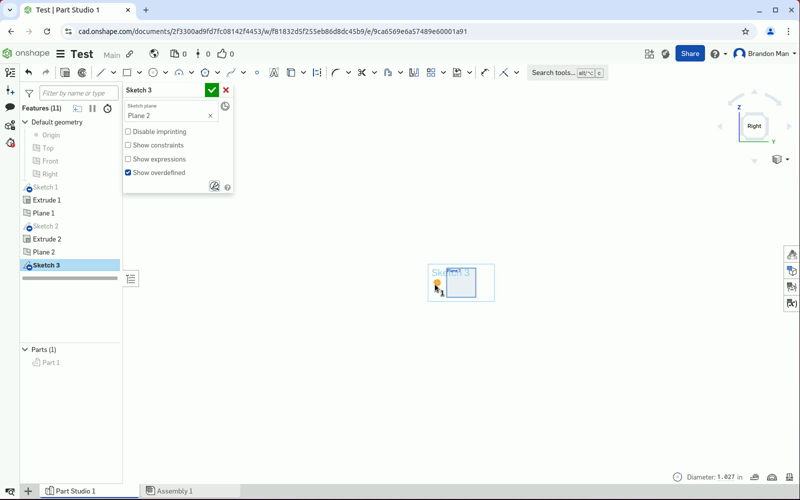
mouse_move(73, 352)
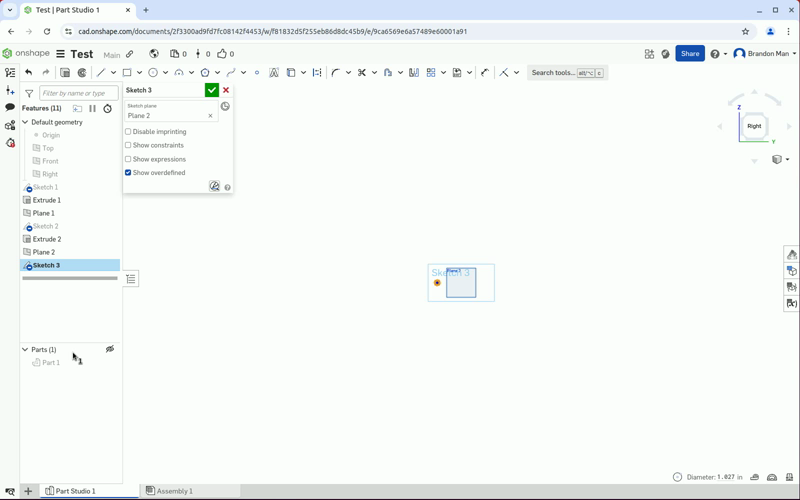
key(shift+y)
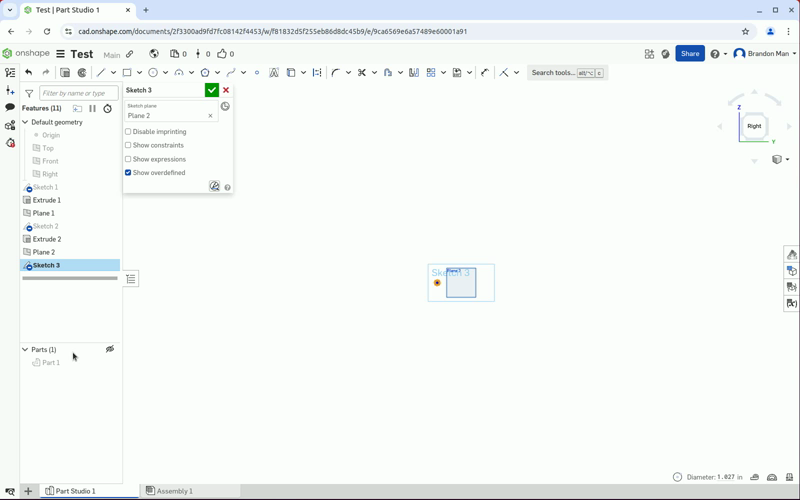
key(shift+e)
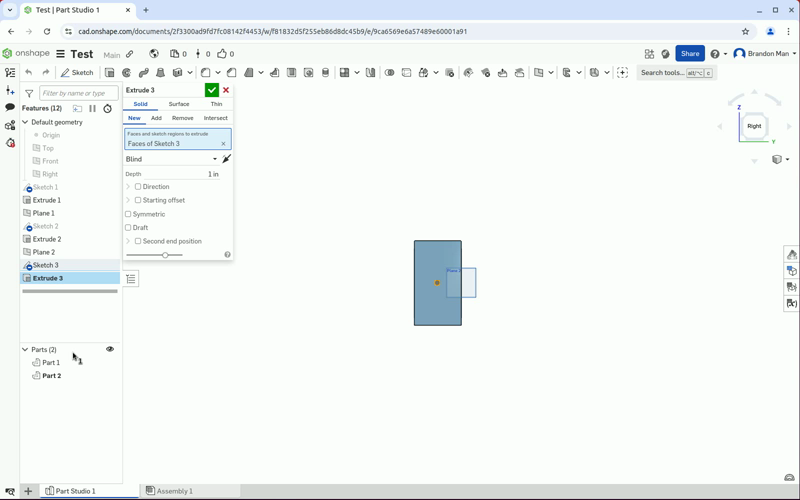
mouse_move(143, 106)
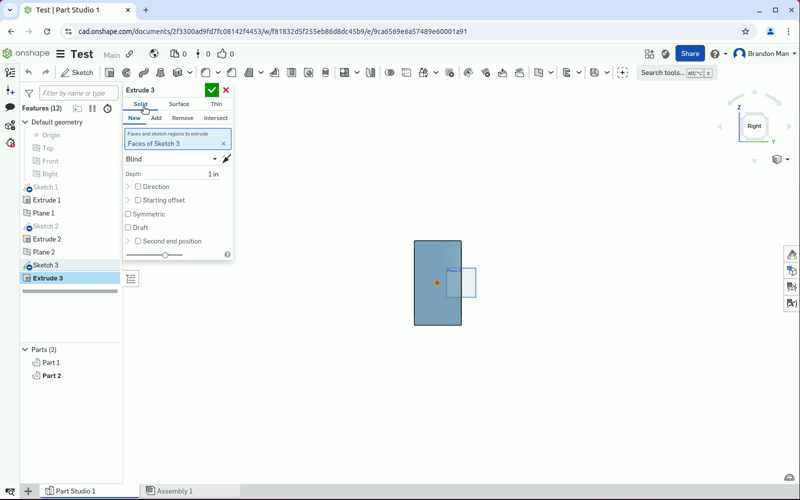
click(143, 106)
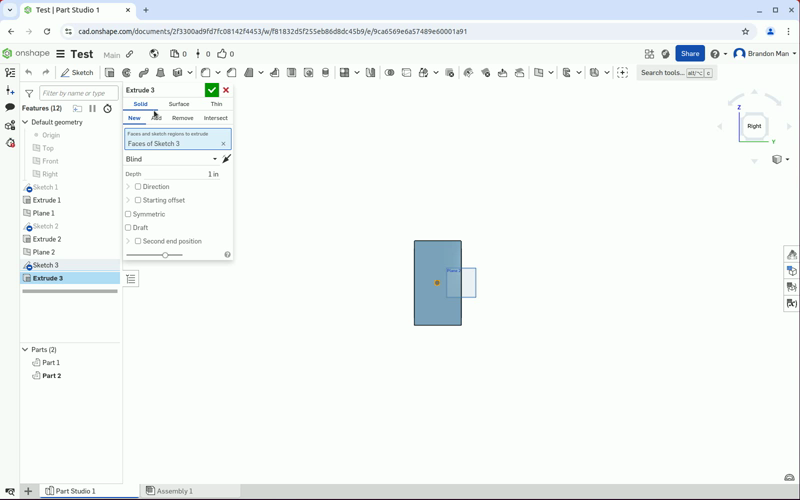
mouse_move(186, 120)
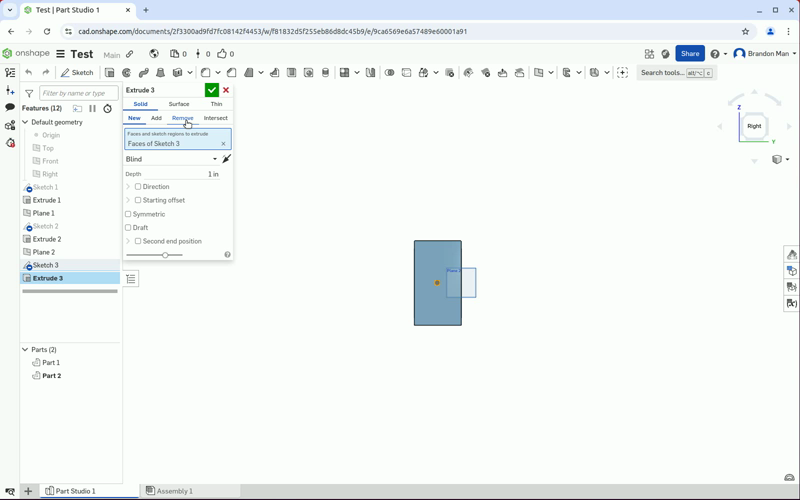
click(186, 120)
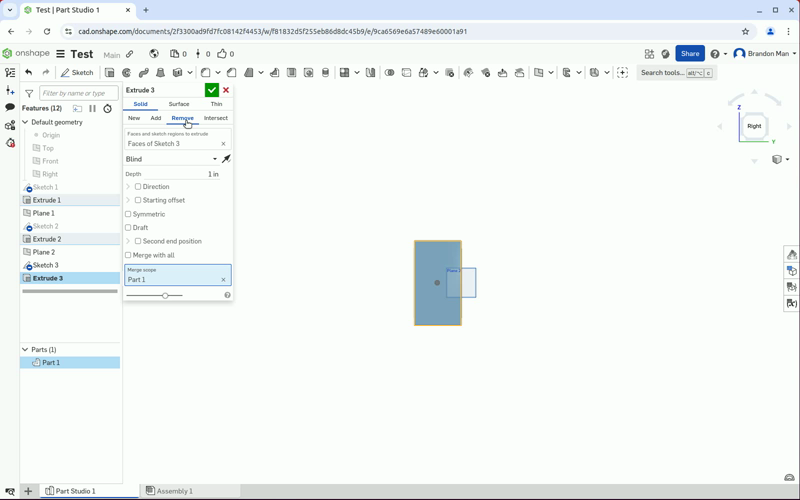
key(tab, 4)
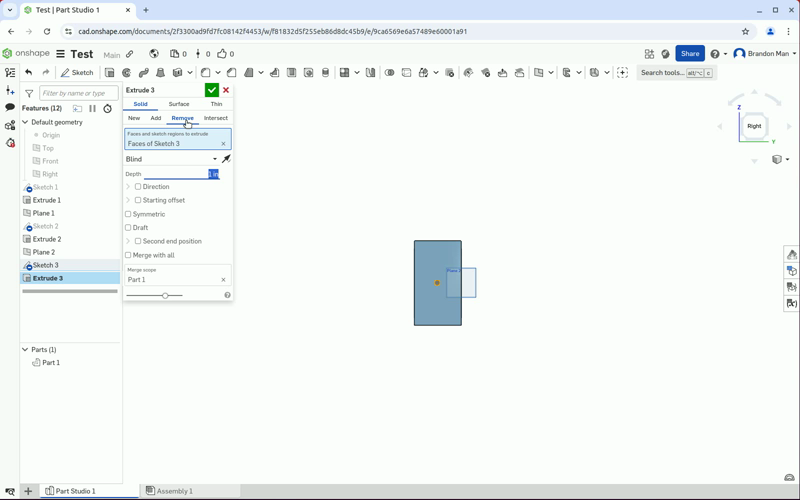
text(1.444)
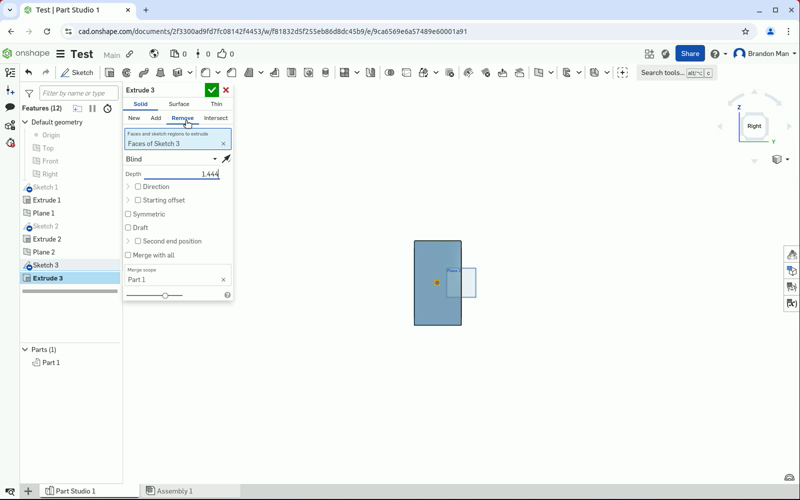
key(tab, 6)
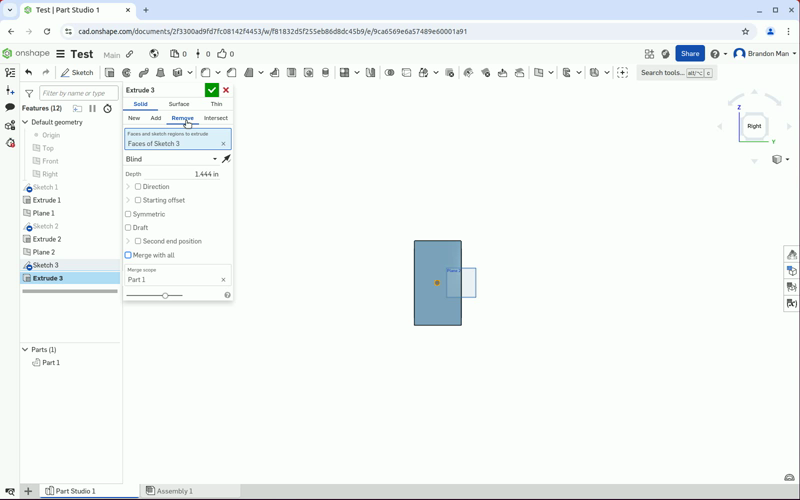
key(space)
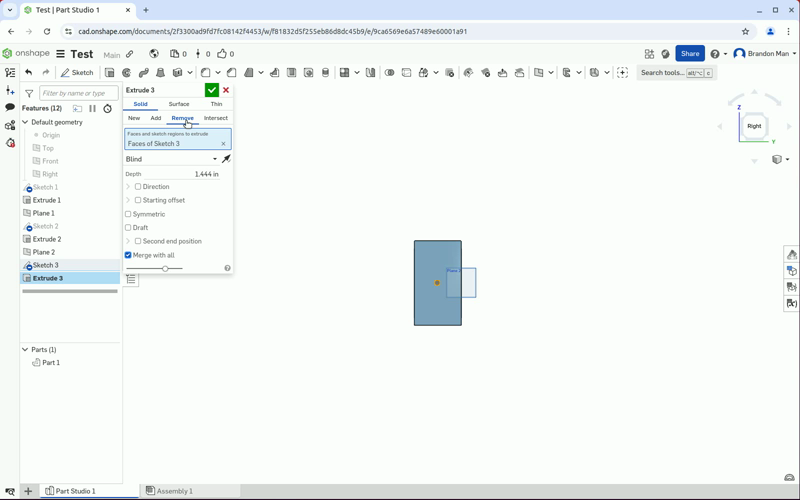
key(enter)
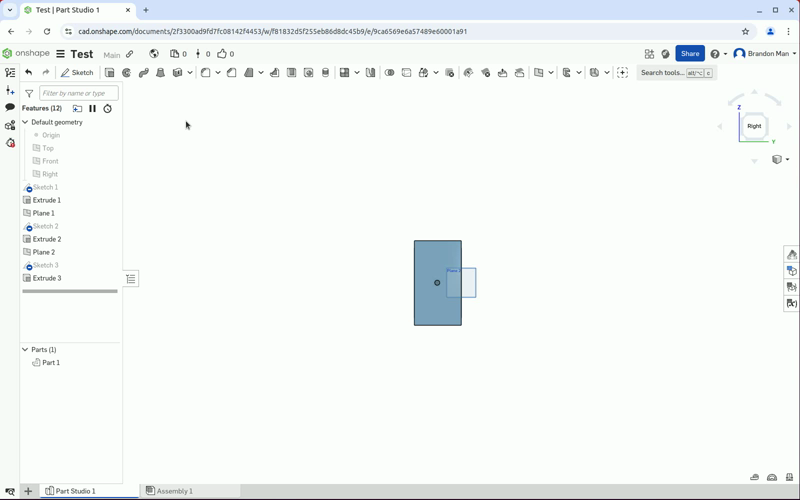
key(shift+h)
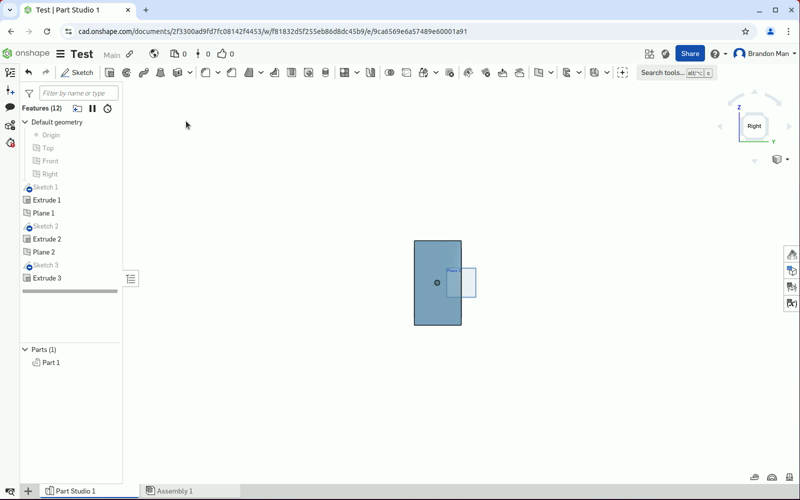
key(shift+h)
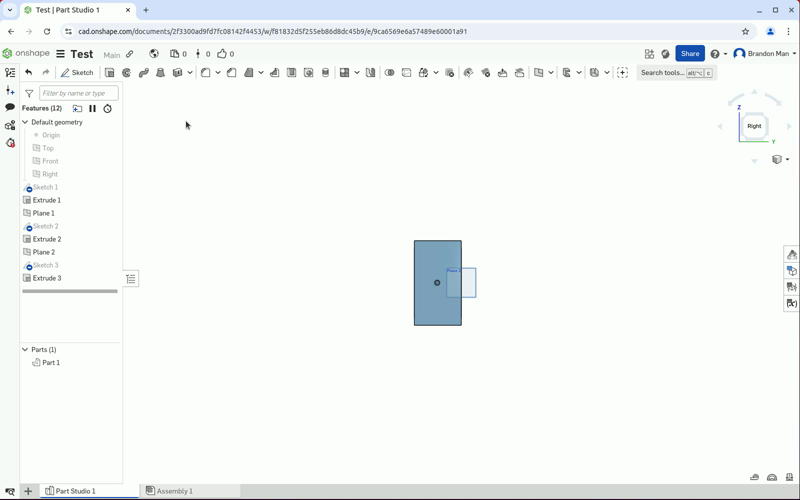
mouse_move(73, 189)
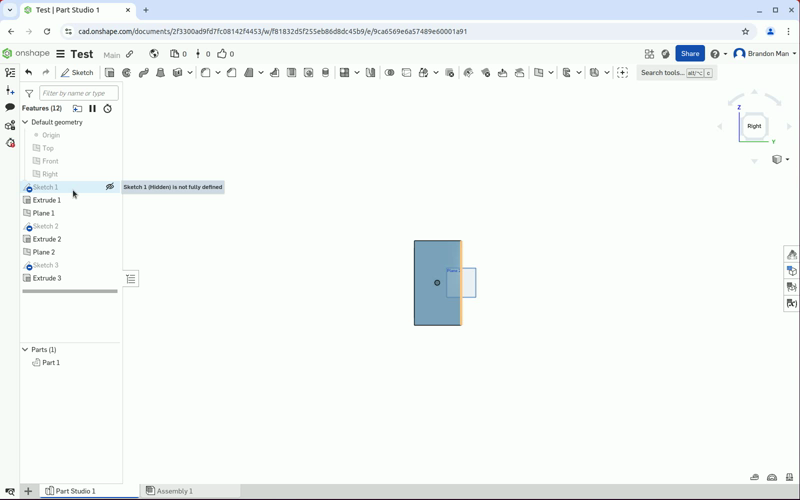
click(73, 189)
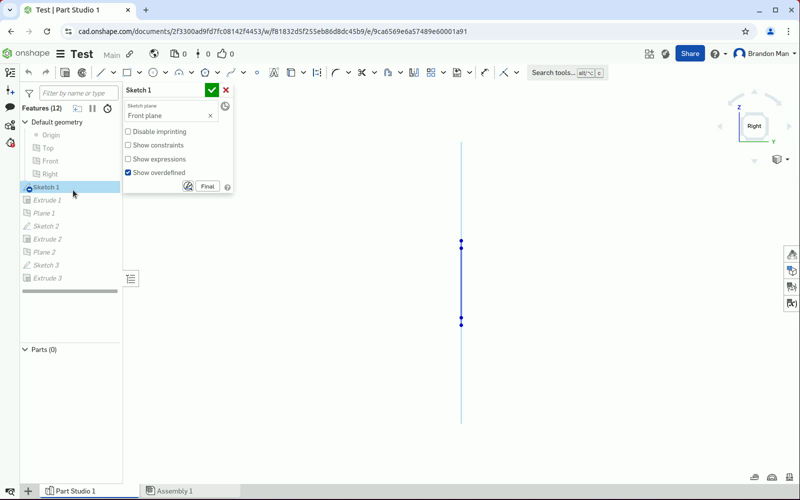
mouse_move(229, 92)
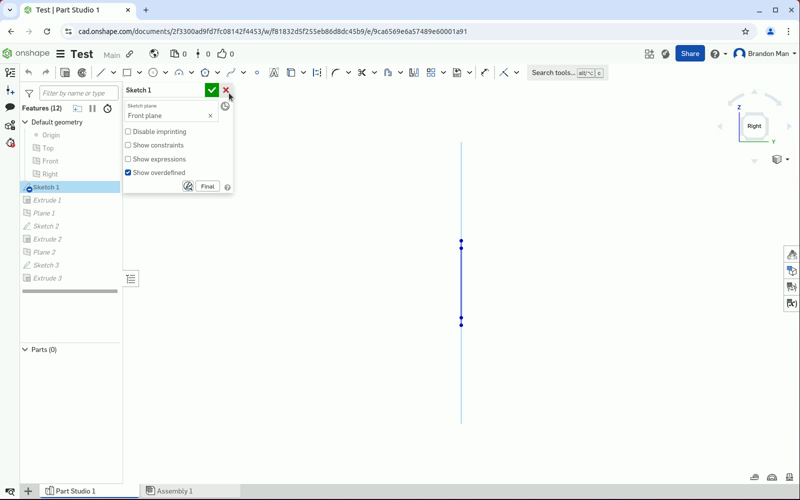
click(229, 92)
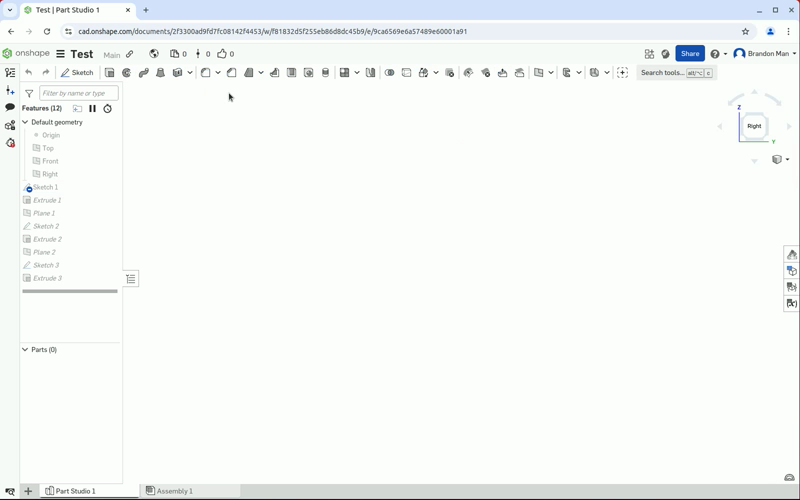
key(shift+s)
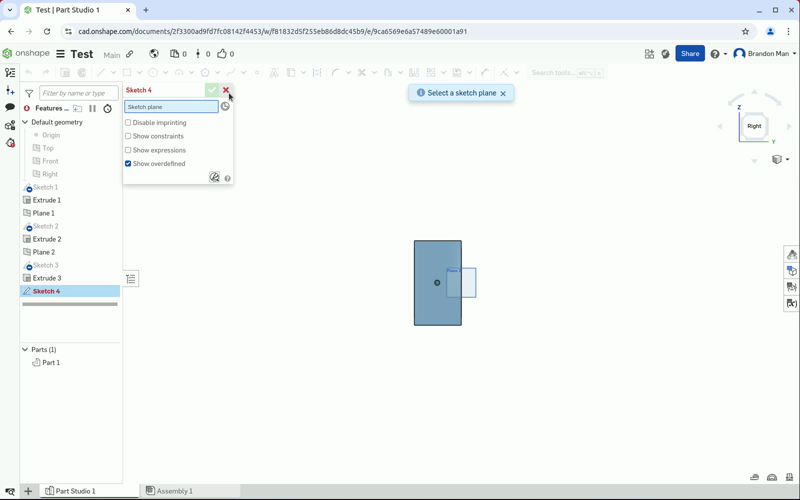
mouse_move(73, 254)
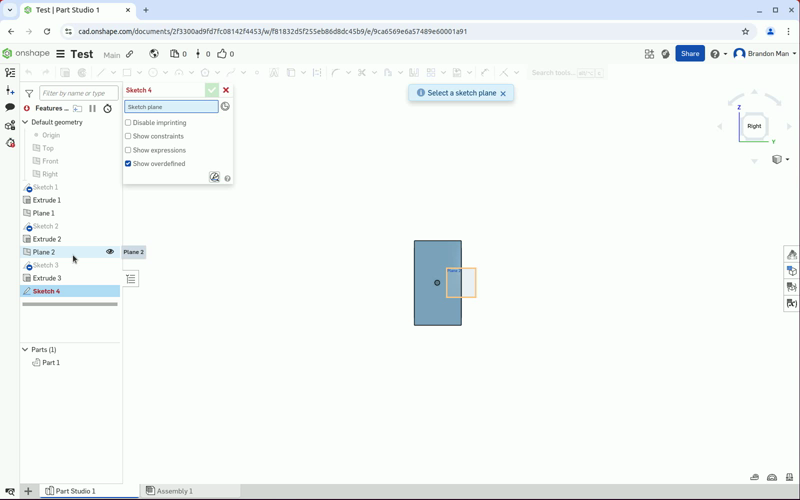
click(73, 254)
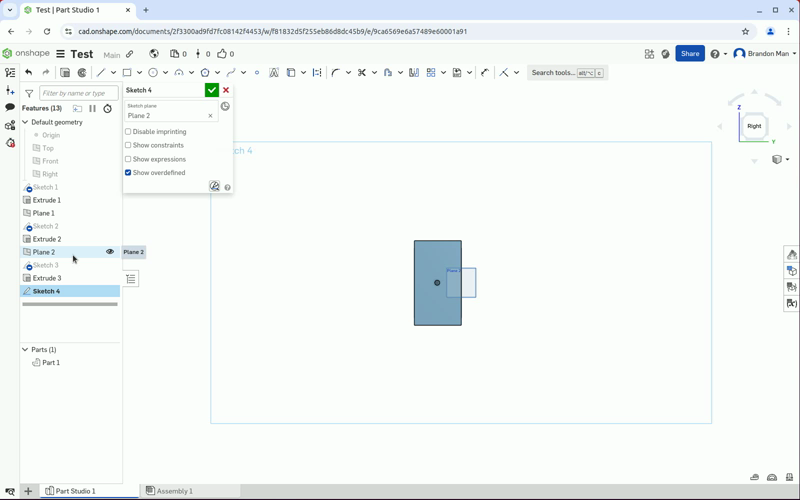
mouse_move(73, 352)
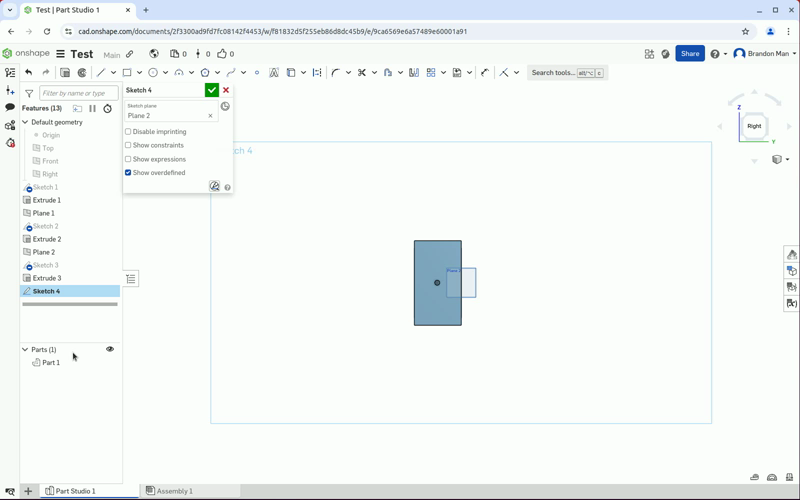
key(y)
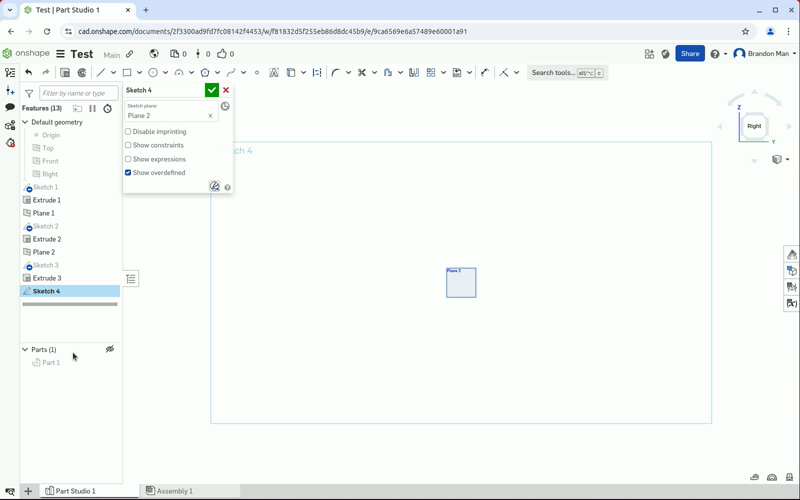
key(c)
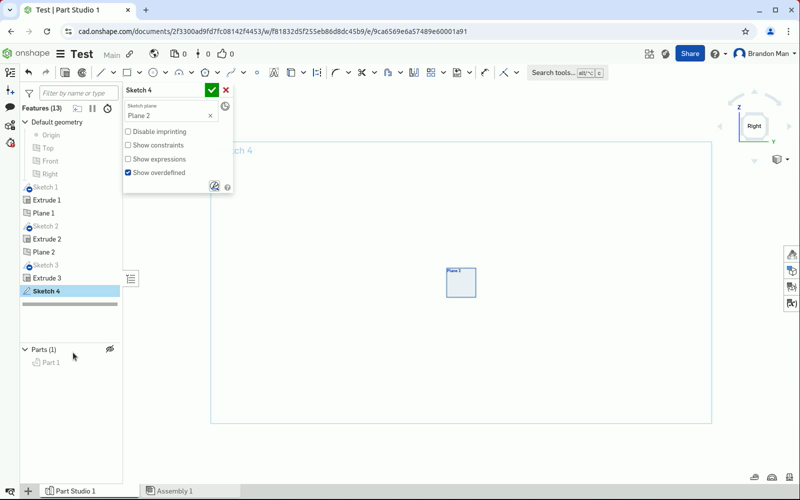
key_down(shift)
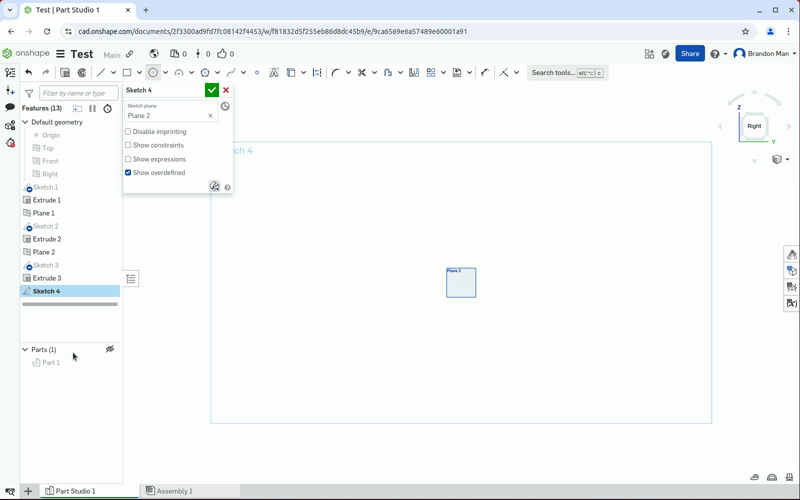
mouse_move(437, 282)
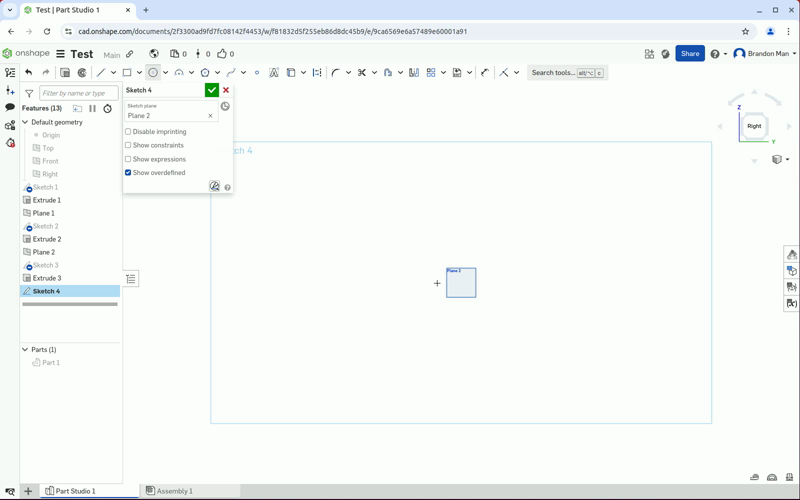
click(437, 282)
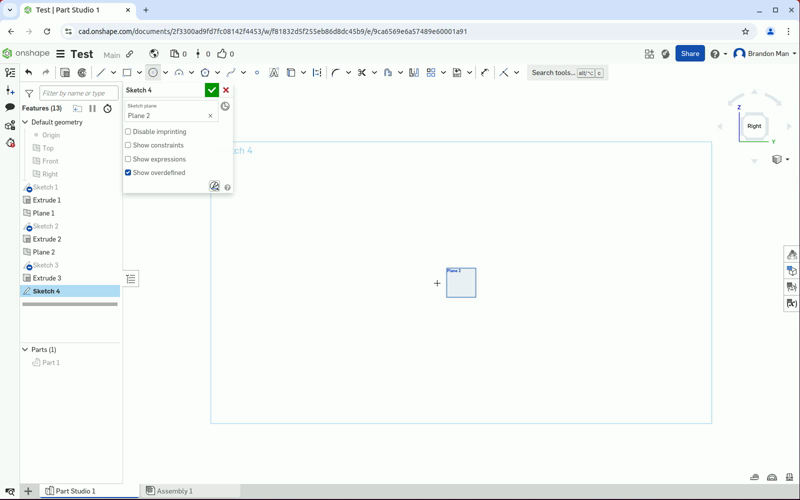
key_up(shift)
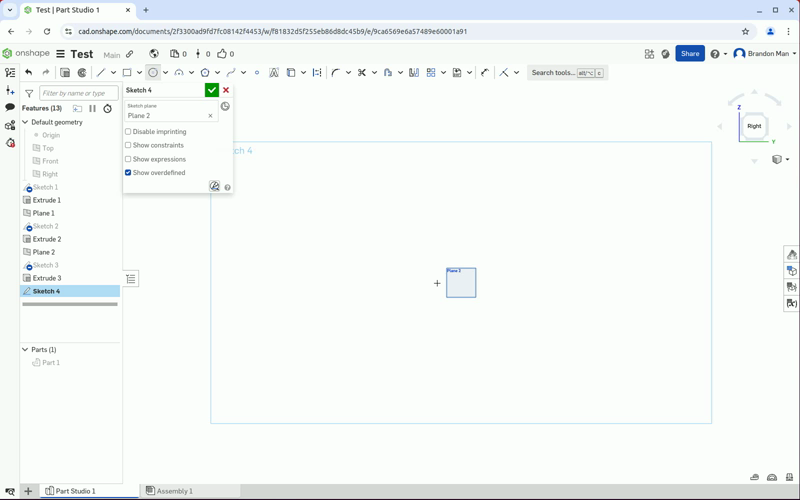
mouse_move(439, 282)
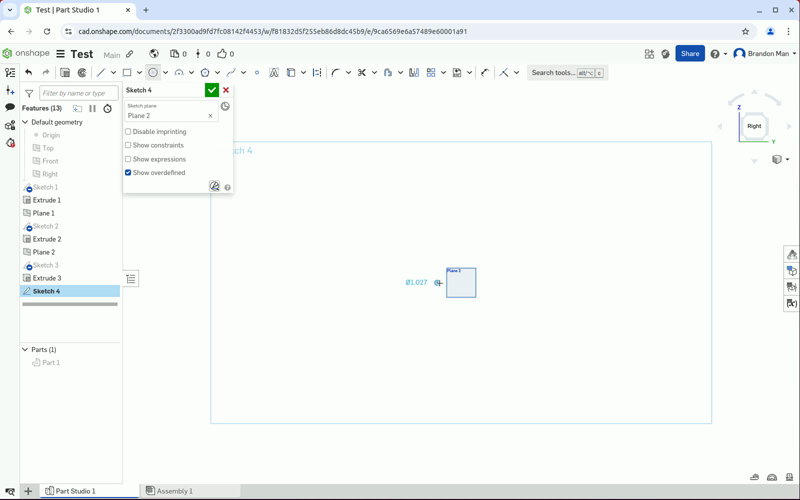
scroll(6)
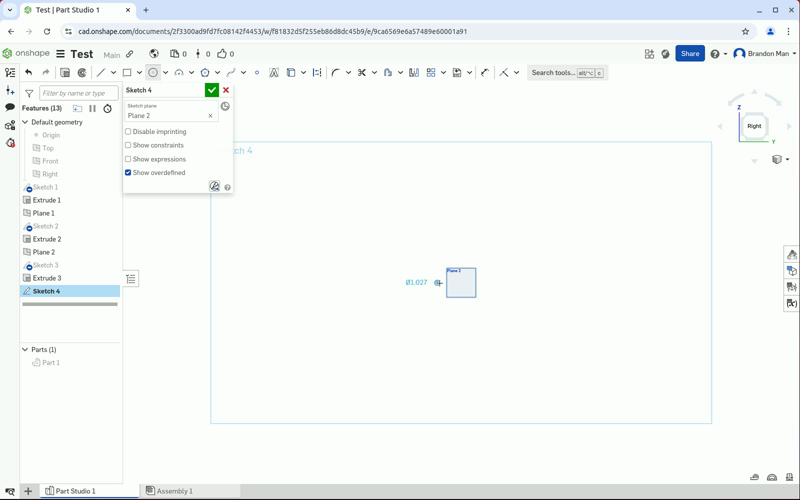
scroll(6)
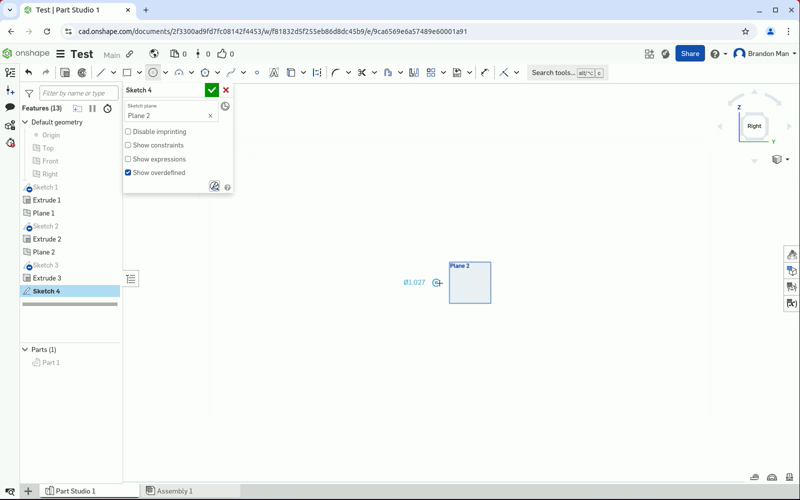
scroll(6)
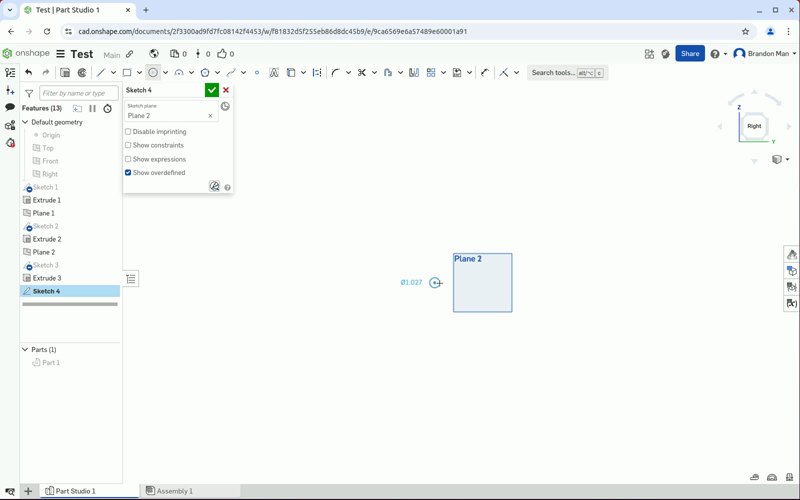
scroll(6)
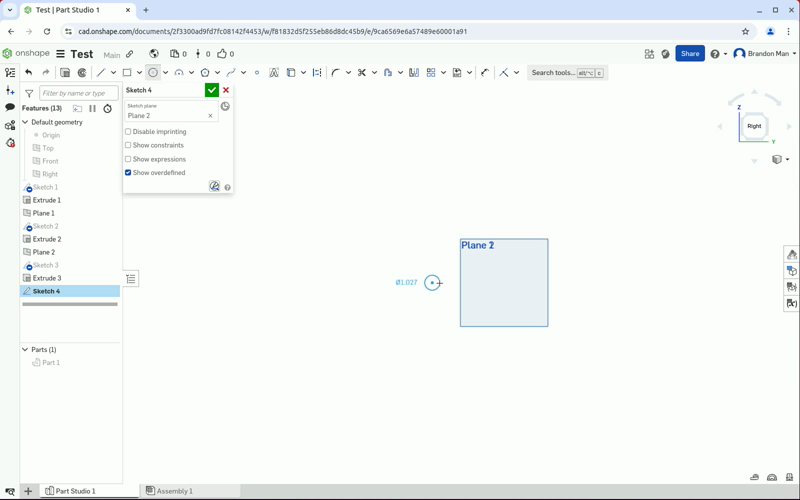
scroll(6)
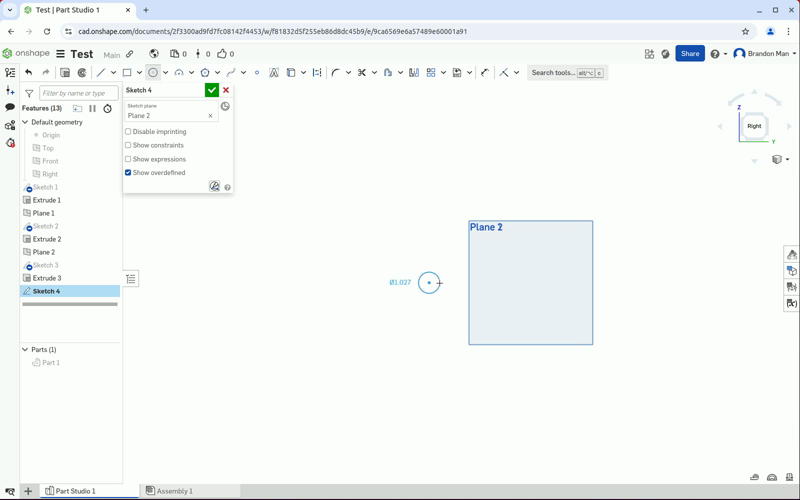
scroll(6)
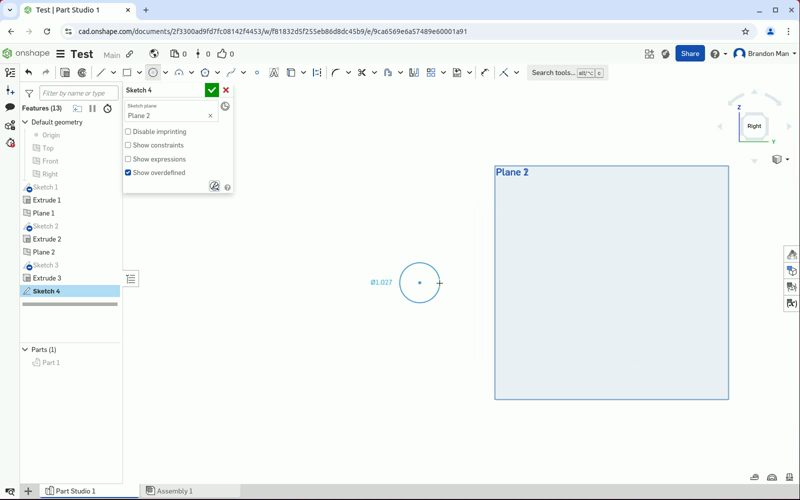
scroll(6)
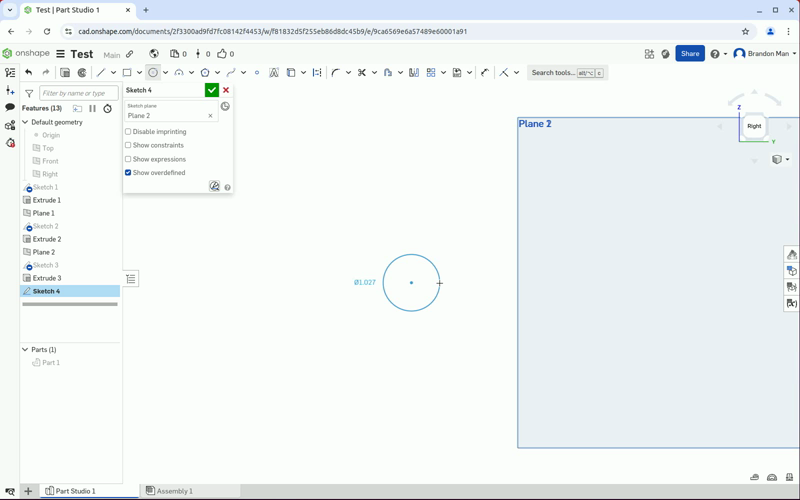
click(439, 282)
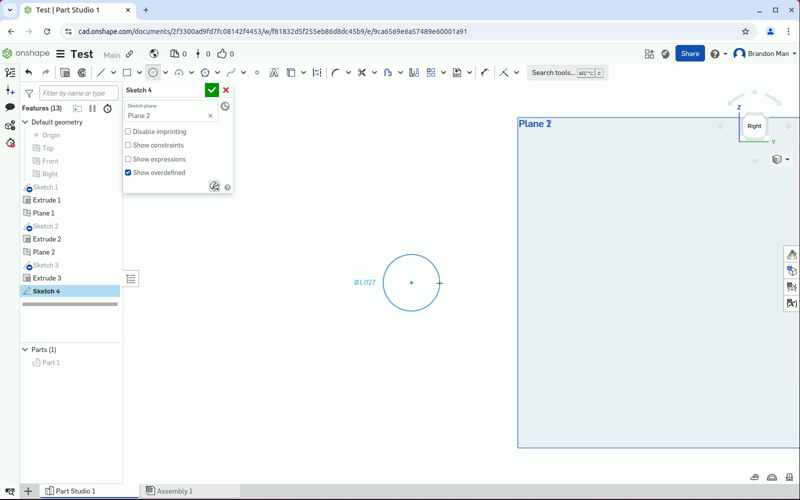
scroll(-6)
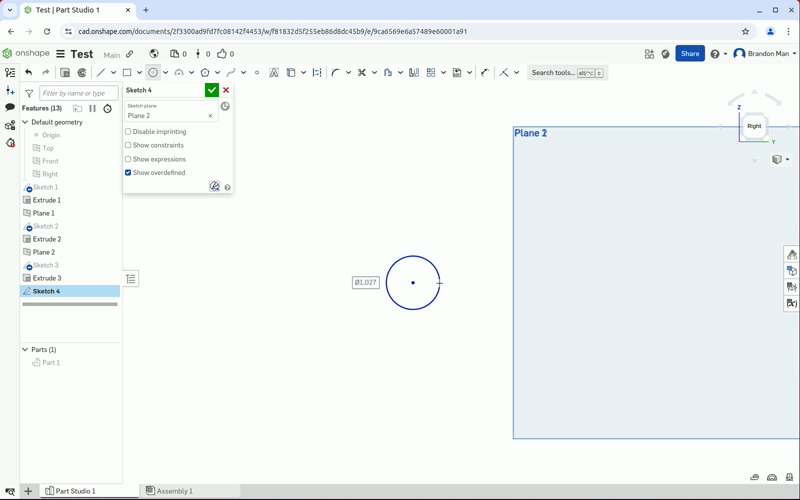
scroll(-6)
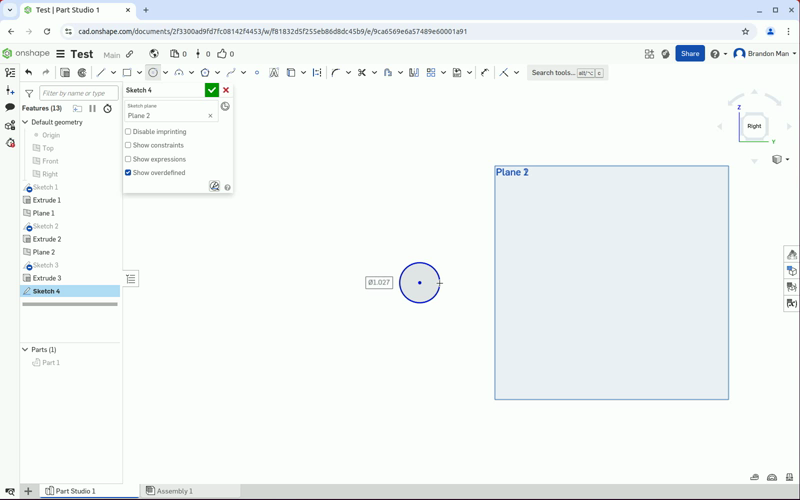
scroll(-6)
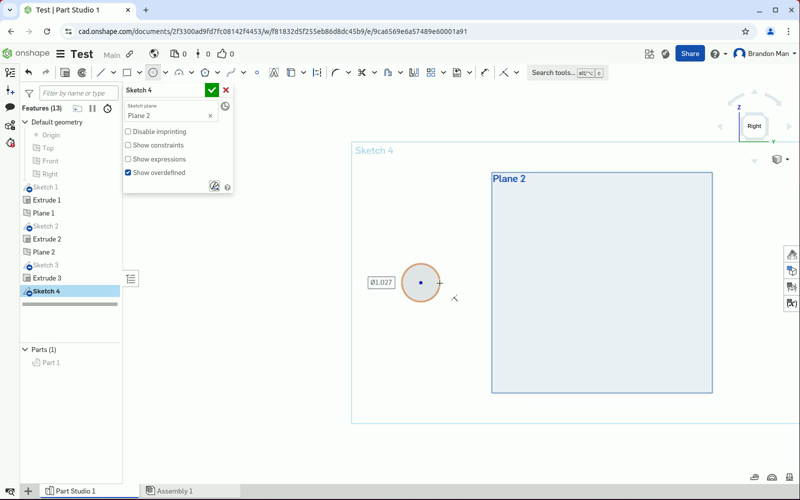
scroll(-6)
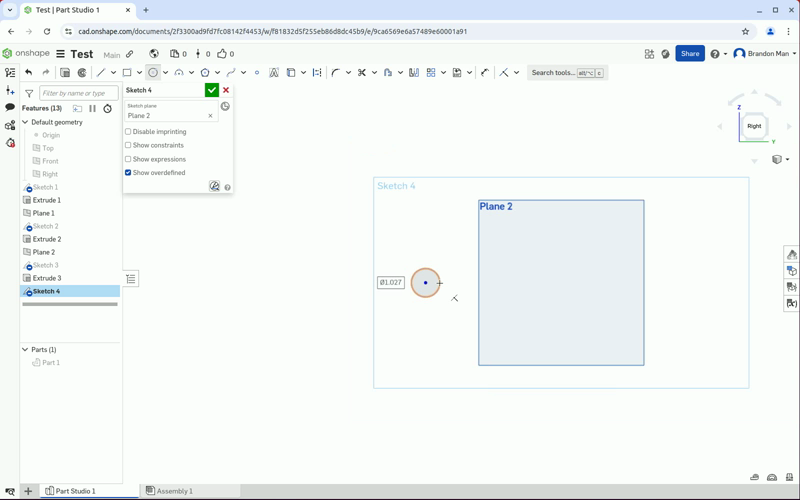
scroll(-6)
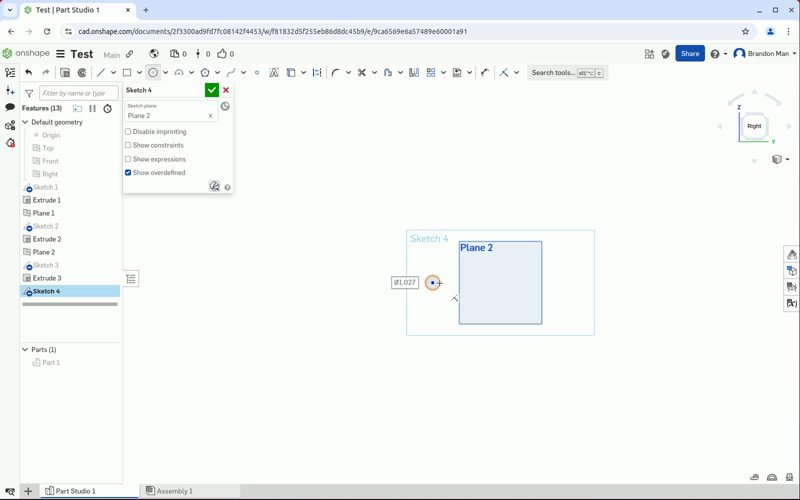
scroll(-6)
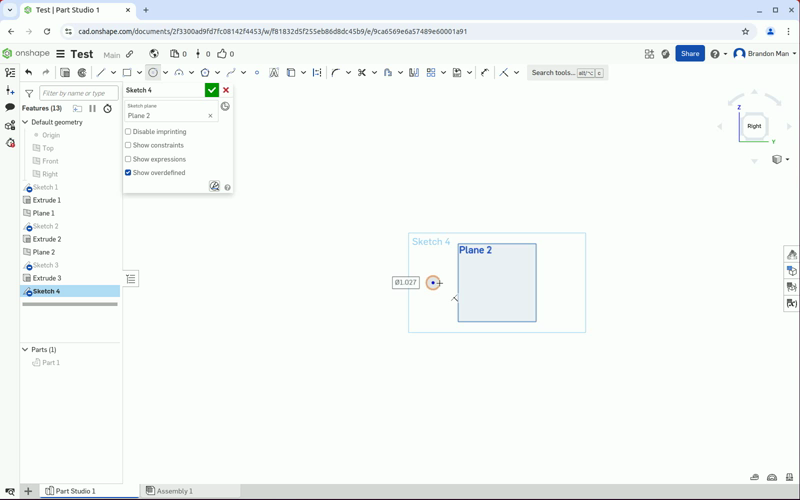
scroll(-6)
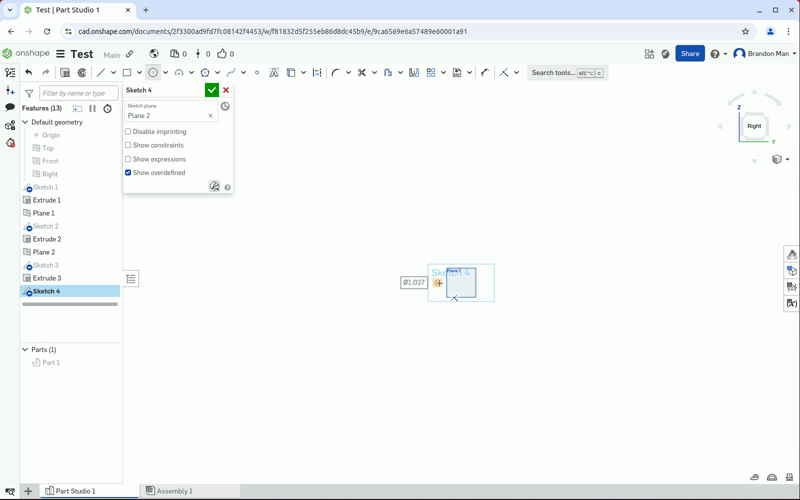
key(esc)
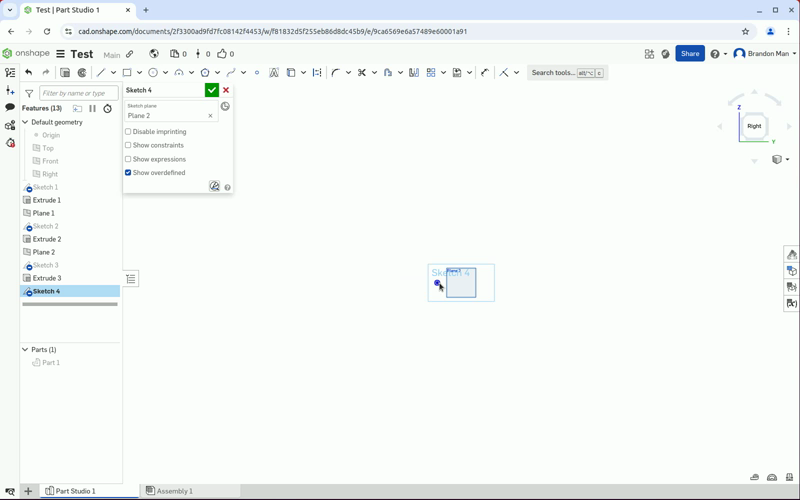
mouse_move(436, 282)
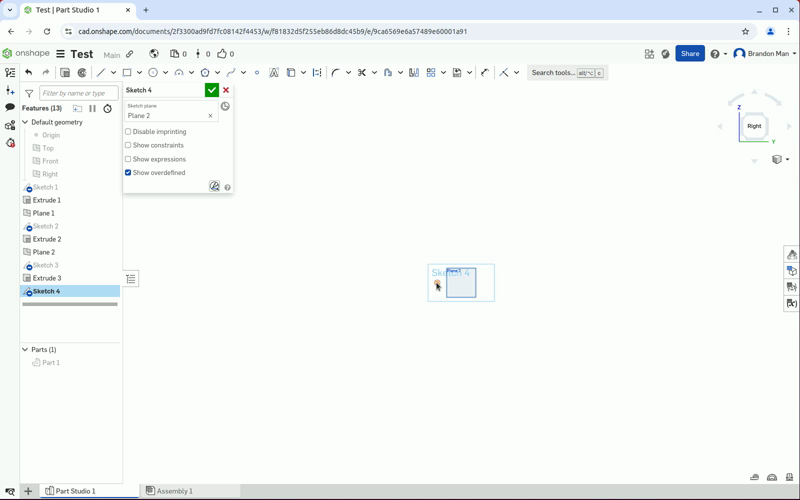
scroll(6)
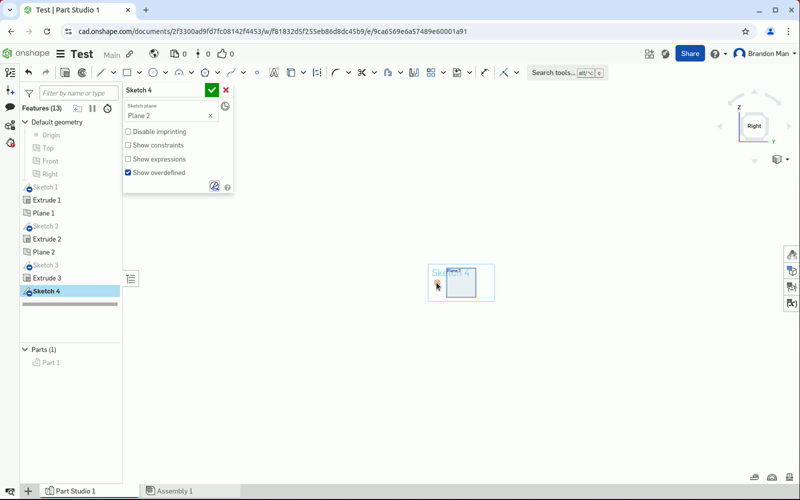
scroll(6)
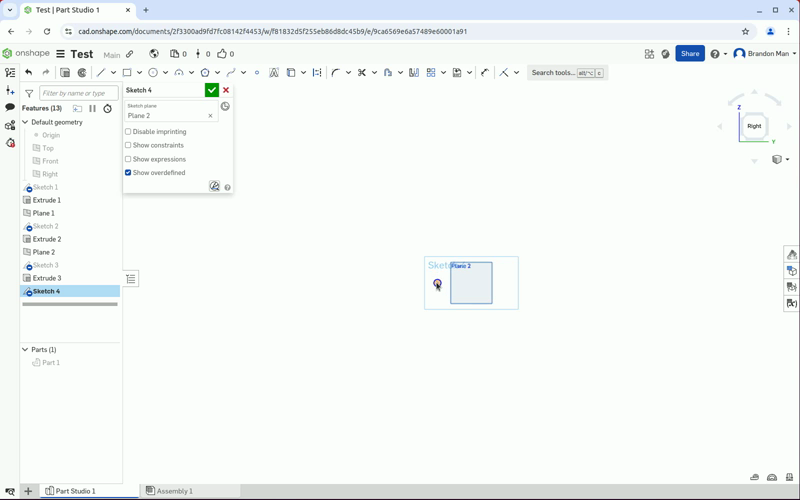
scroll(6)
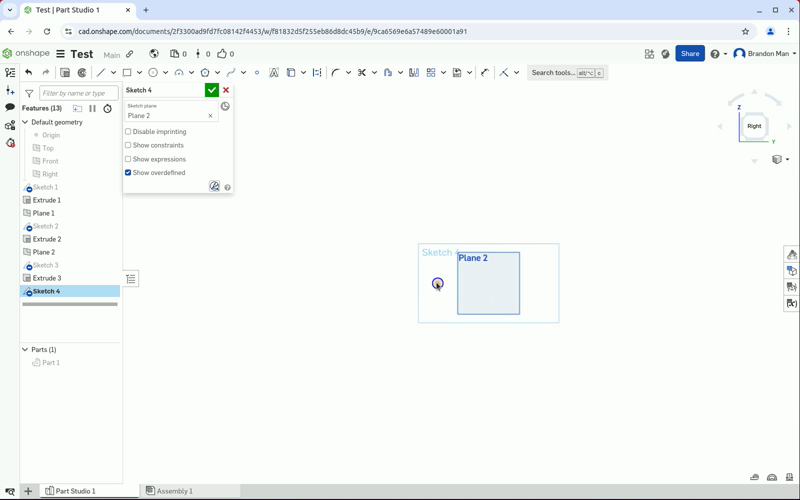
scroll(6)
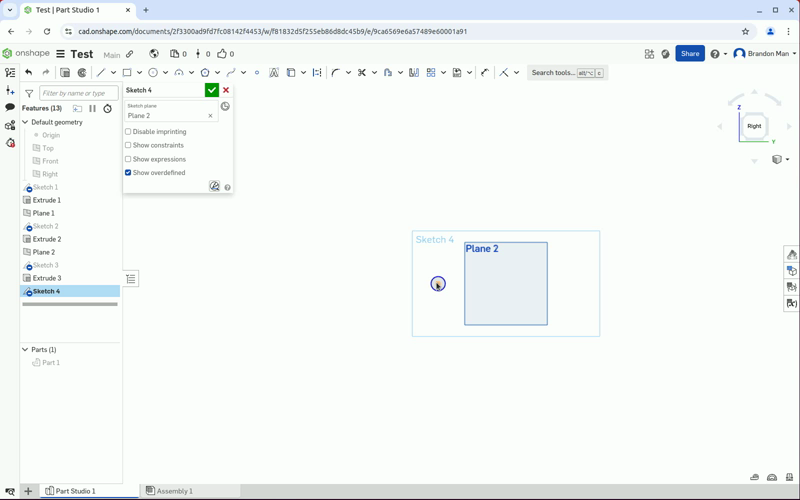
scroll(6)
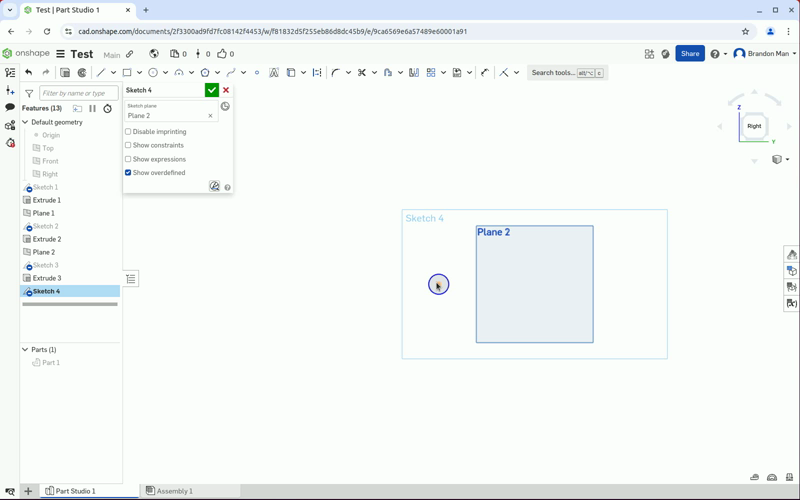
scroll(6)
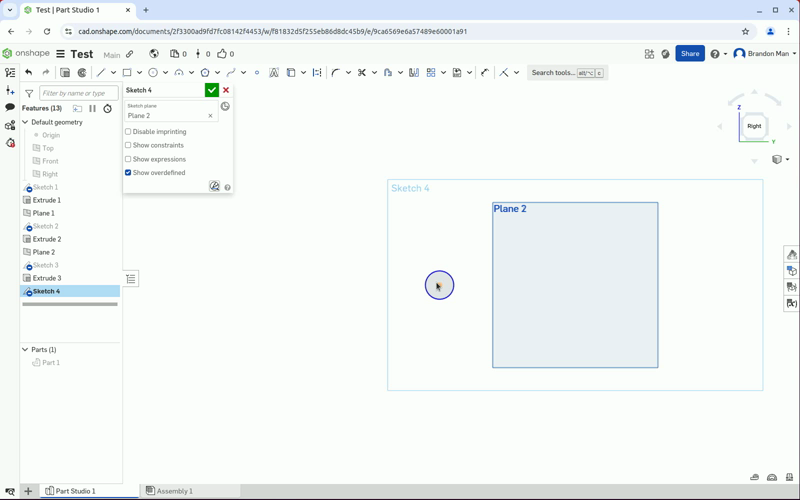
scroll(6)
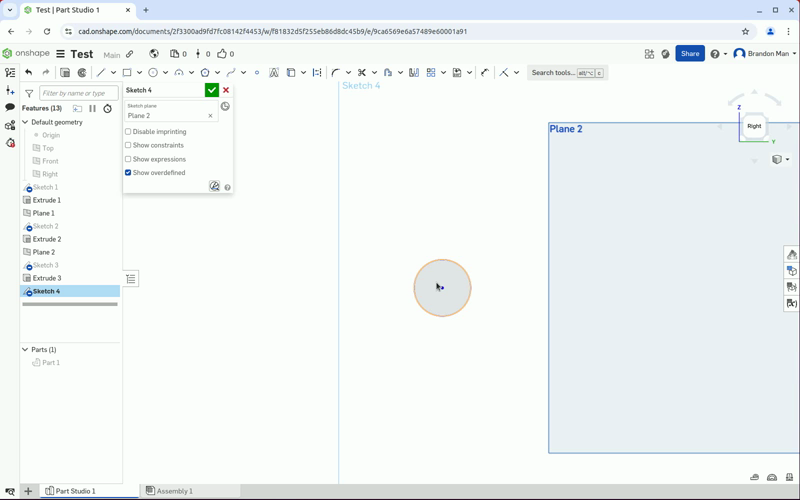
click(436, 282)
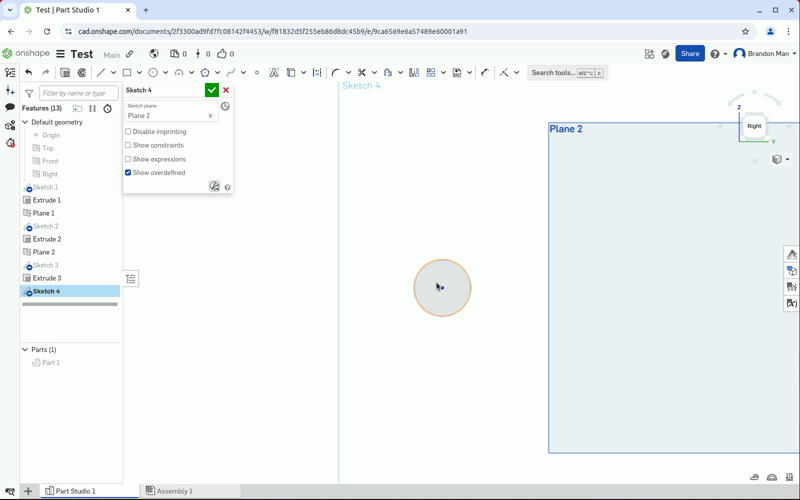
scroll(-6)
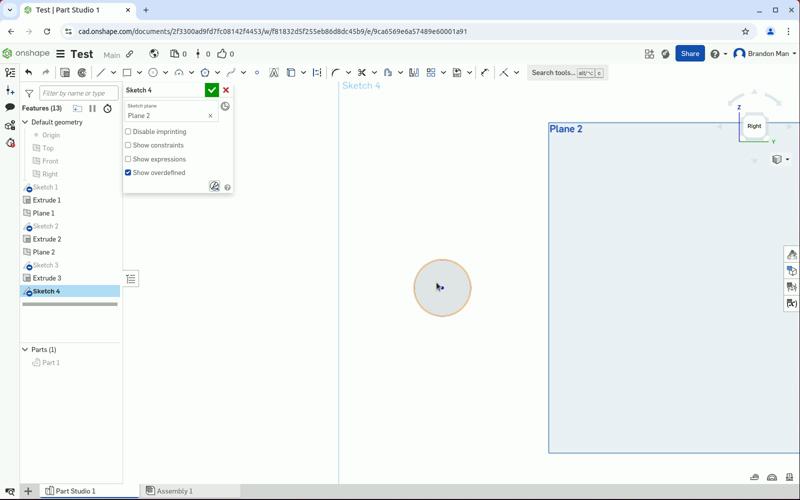
scroll(-6)
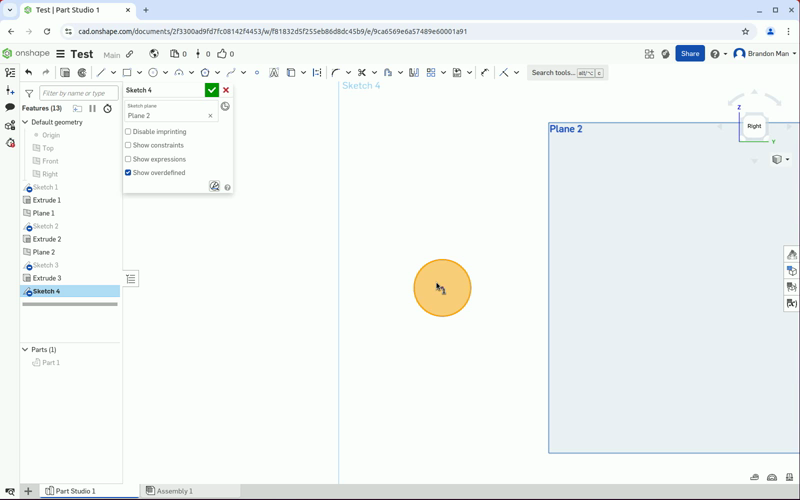
scroll(-6)
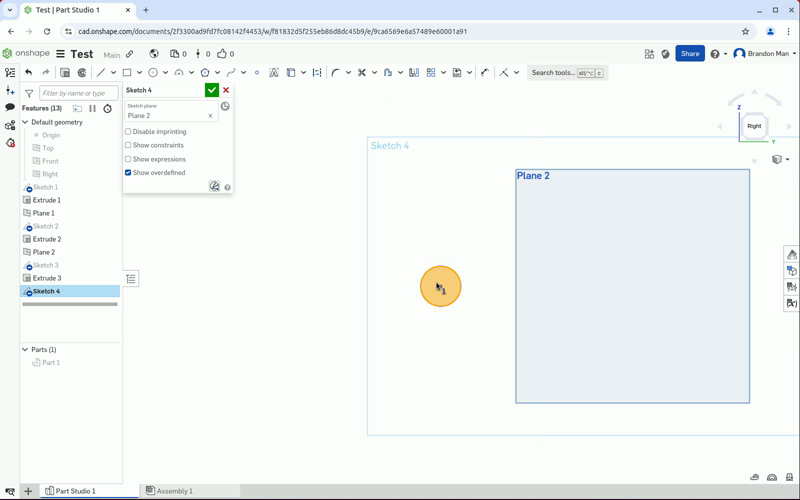
scroll(-6)
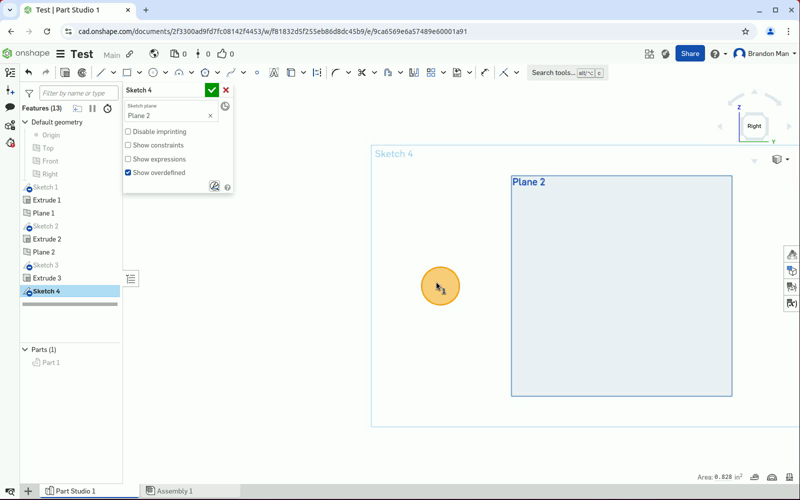
scroll(-6)
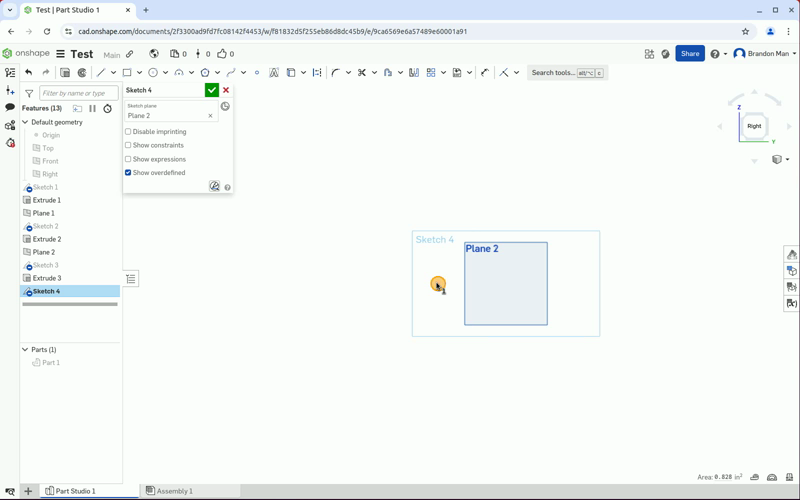
scroll(-6)
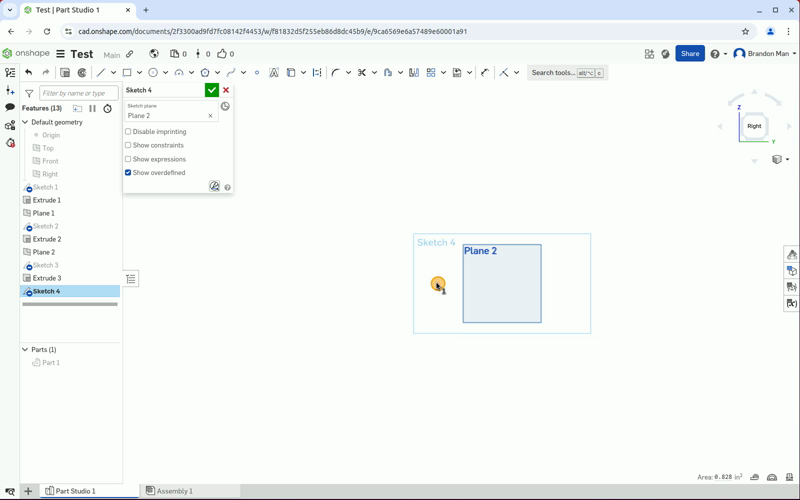
scroll(-6)
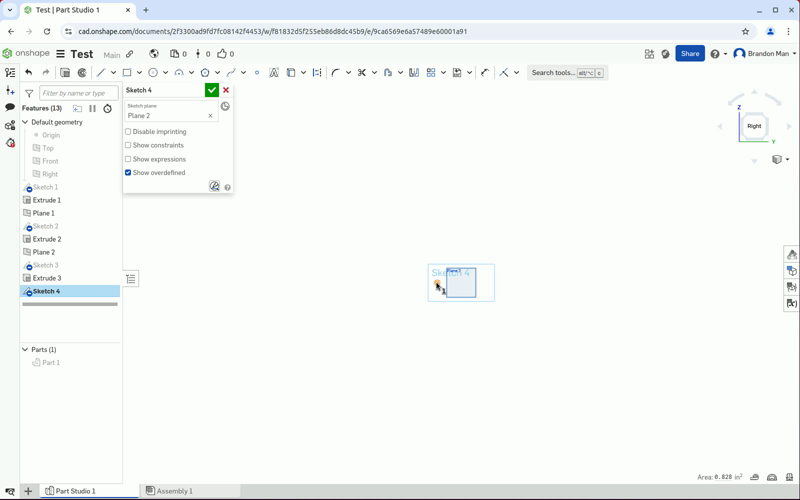
mouse_move(73, 352)
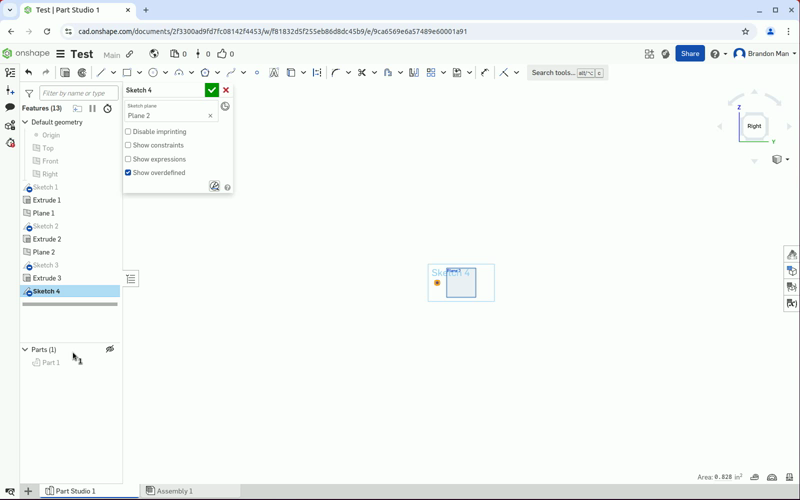
key(shift+y)
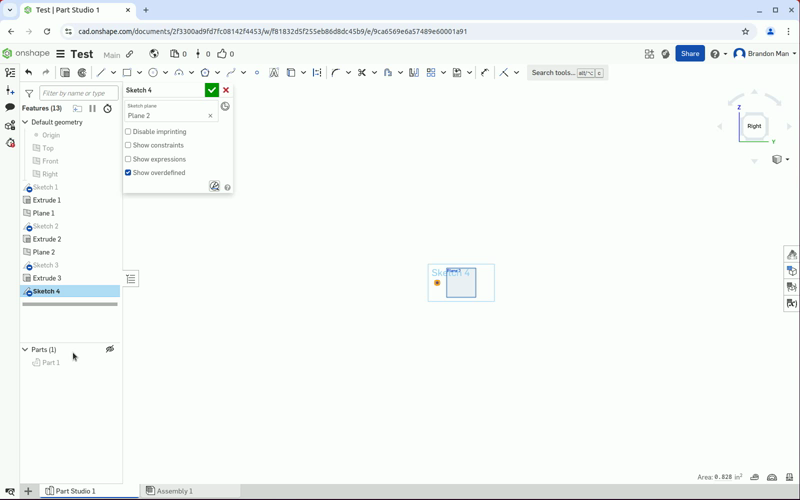
key(shift+e)
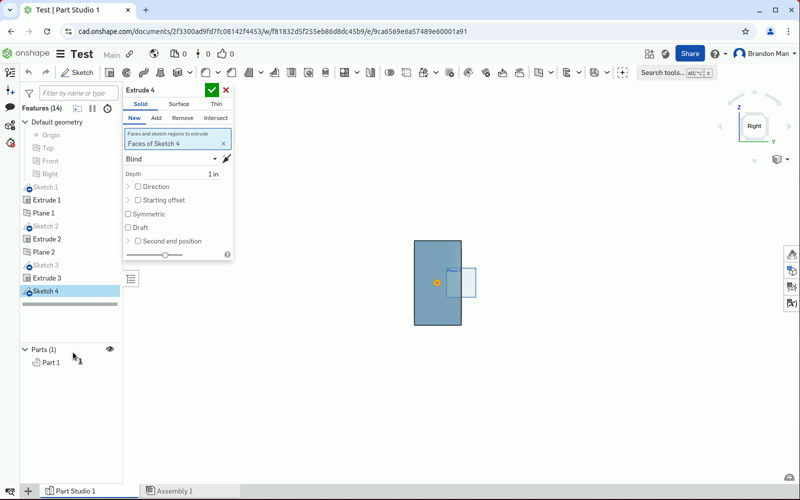
mouse_move(143, 106)
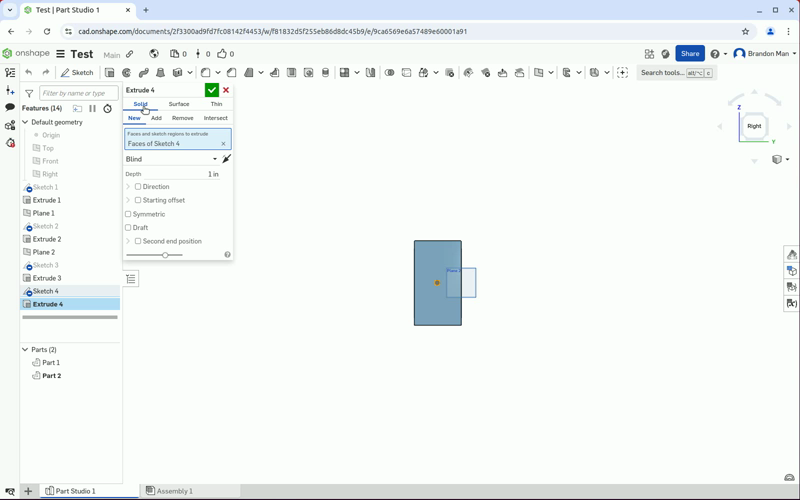
click(143, 106)
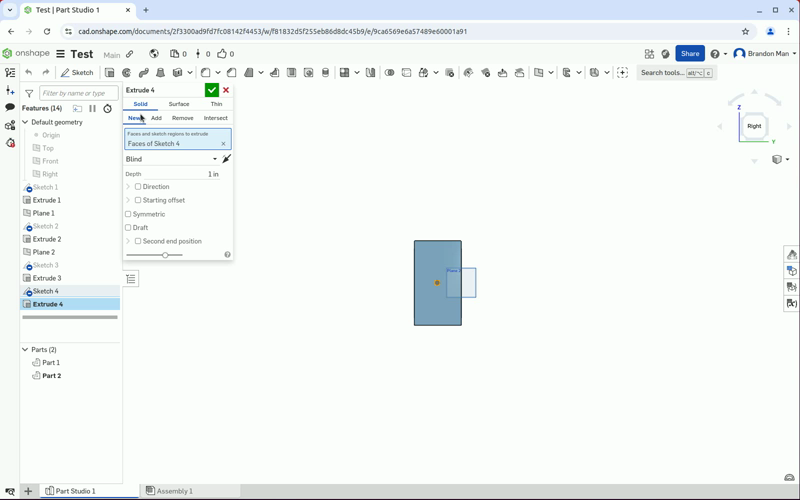
mouse_move(137, 120)
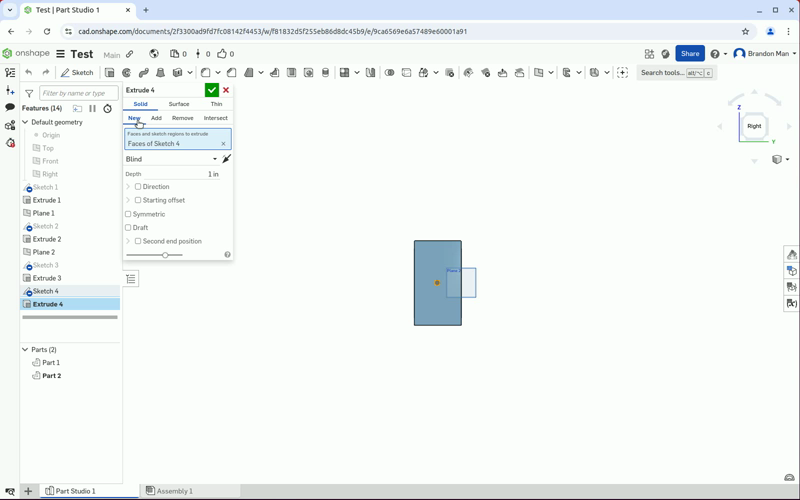
click(137, 120)
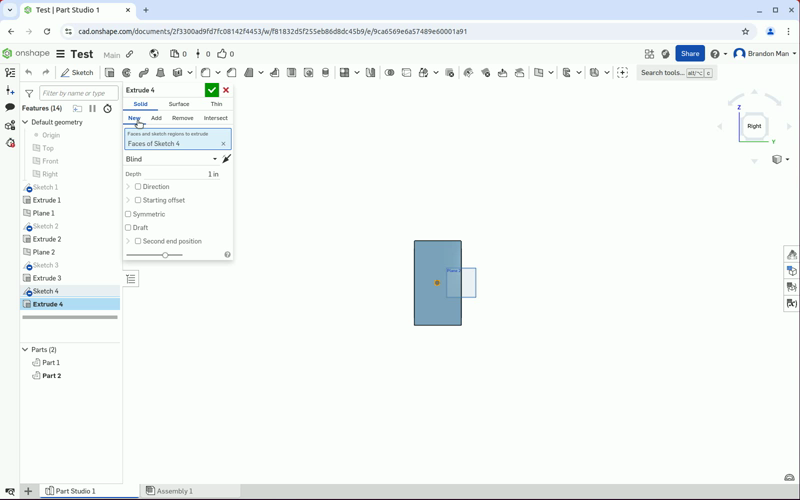
key(tab, 4)
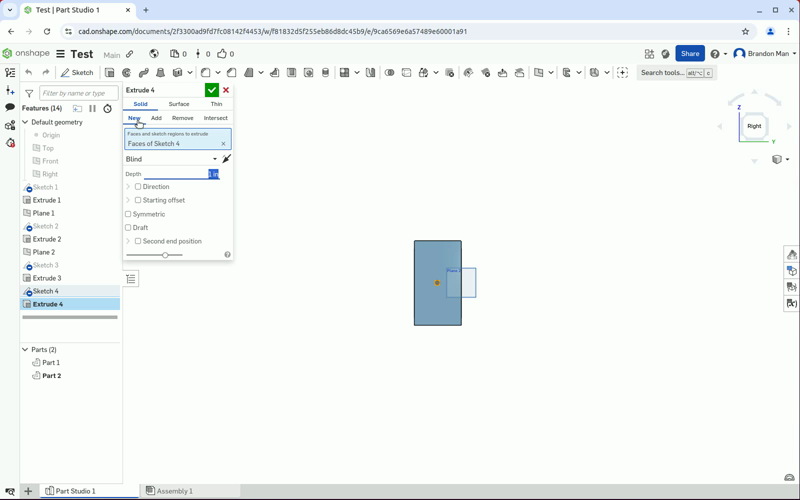
text(-28.404)
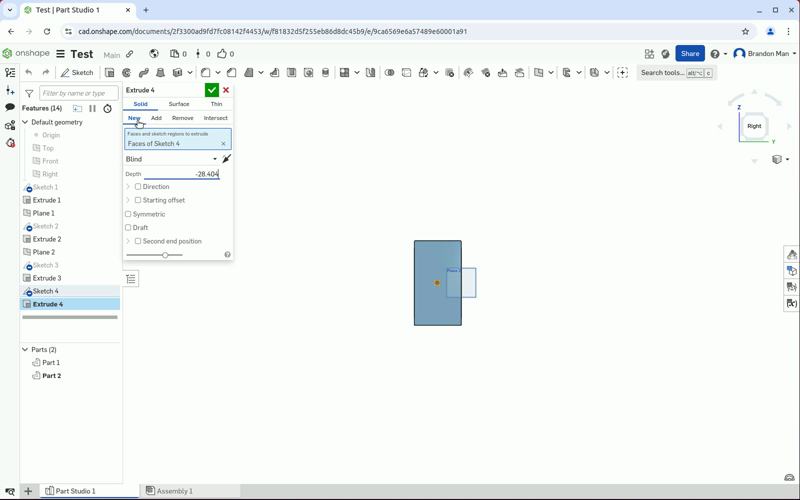
key(enter)
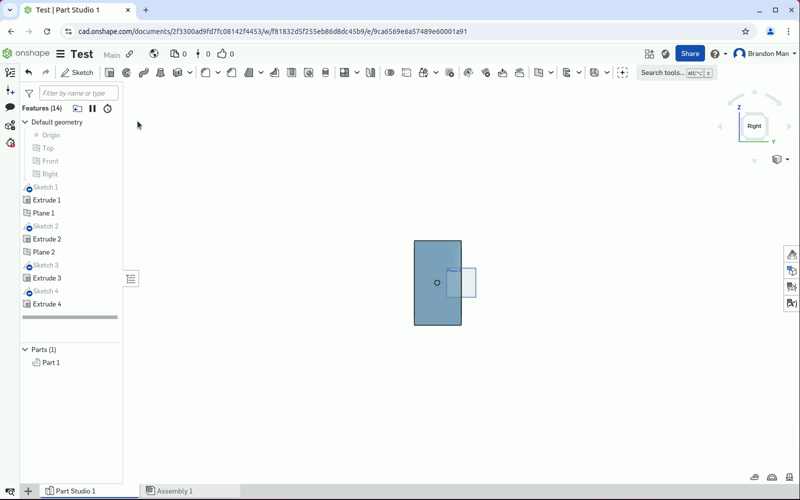
key(shift+h)
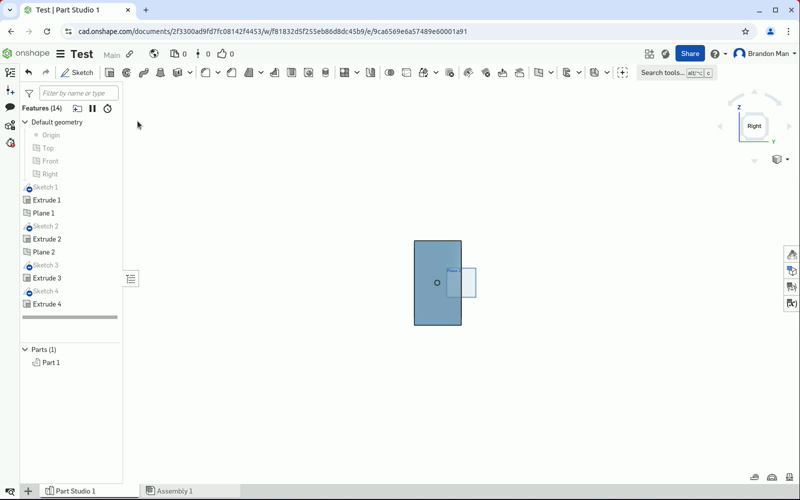
key(shift+h)
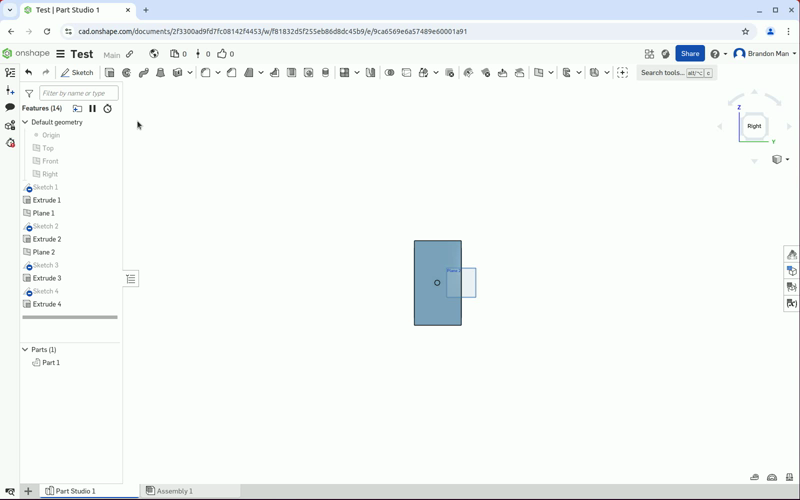
mouse_move(73, 189)
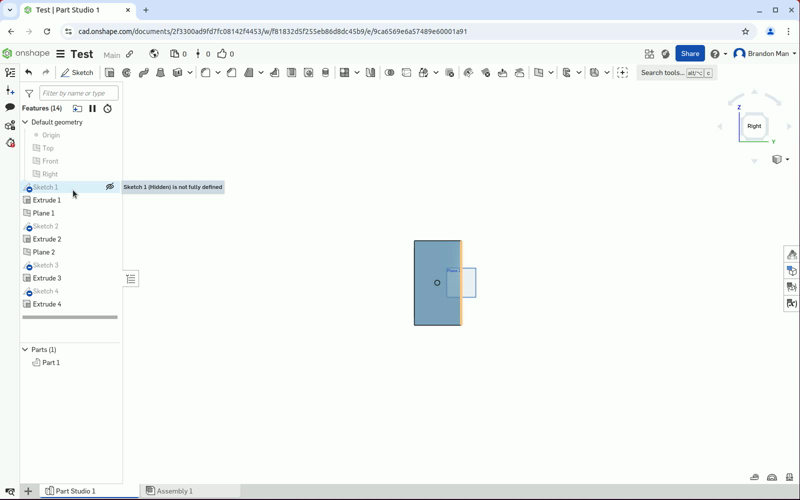
click(73, 189)
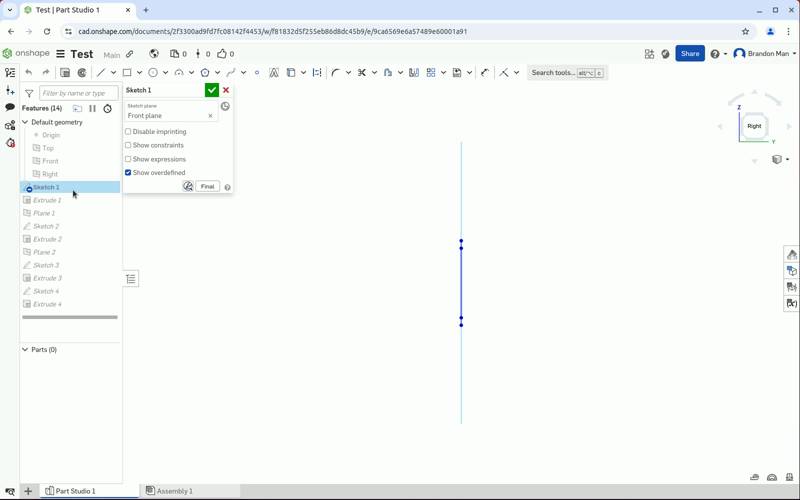
mouse_move(229, 92)
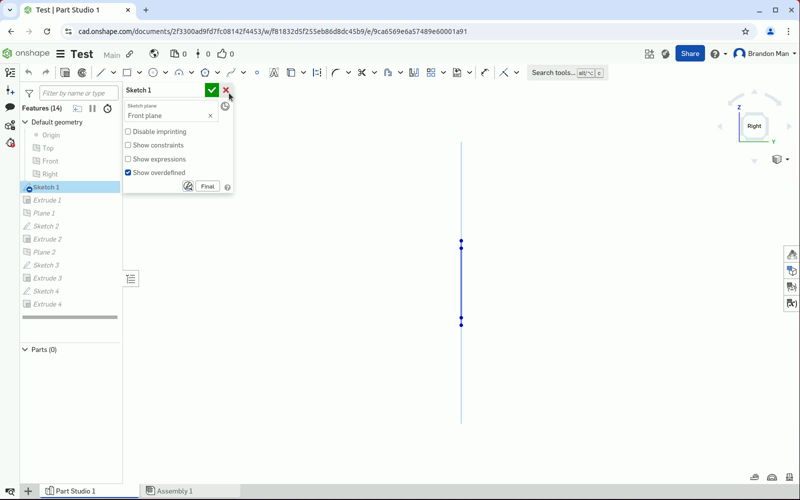
click(229, 92)
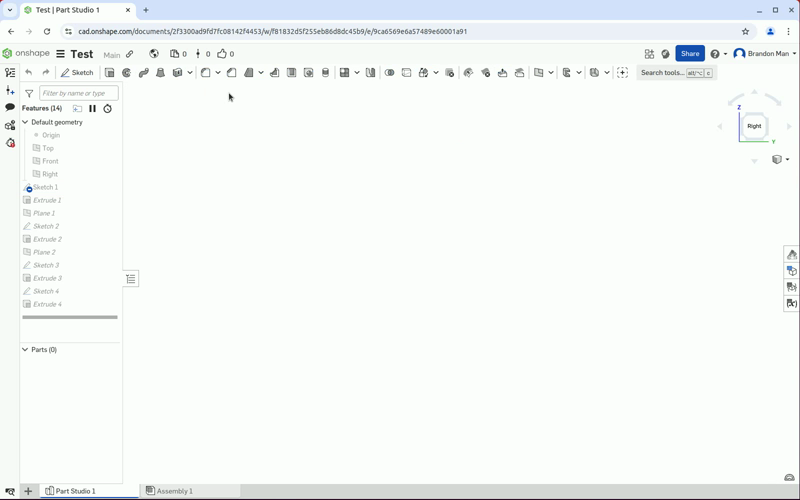
key(shift+s)
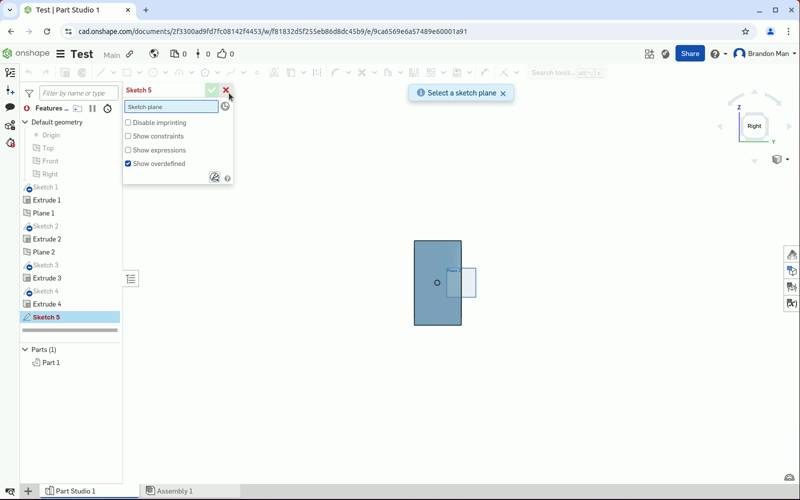
mouse_move(73, 254)
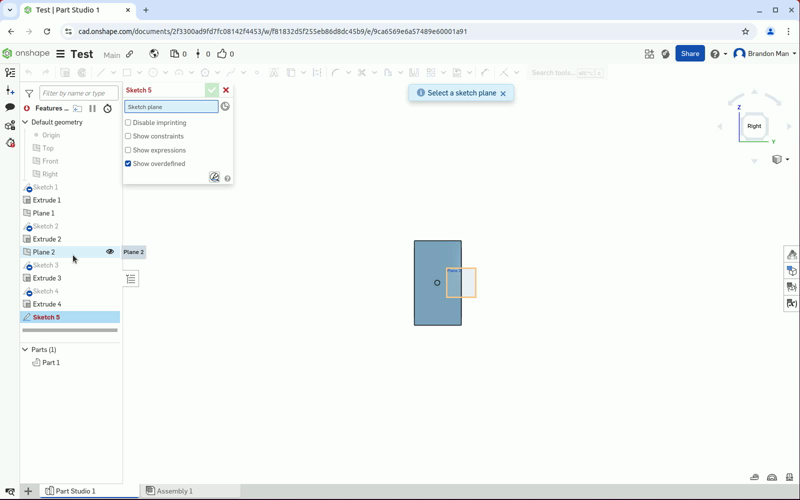
click(73, 254)
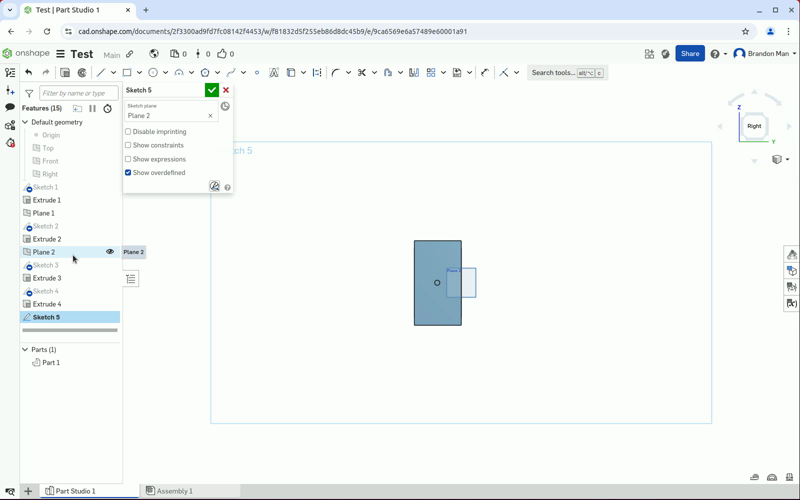
mouse_move(73, 352)
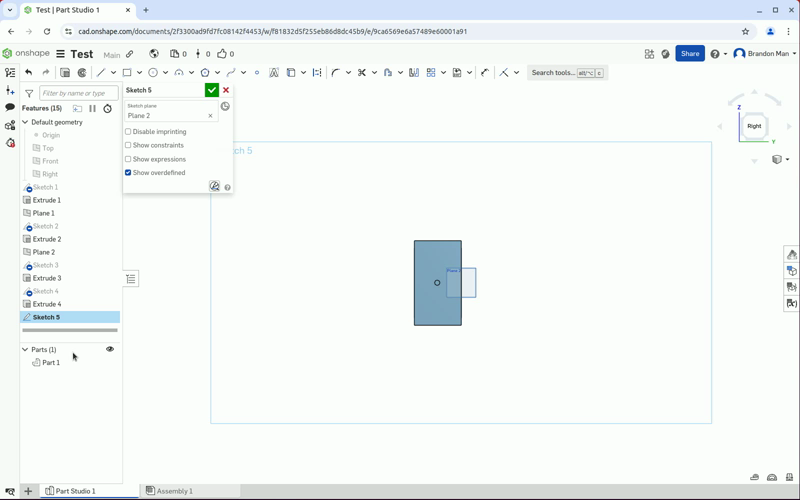
key(y)
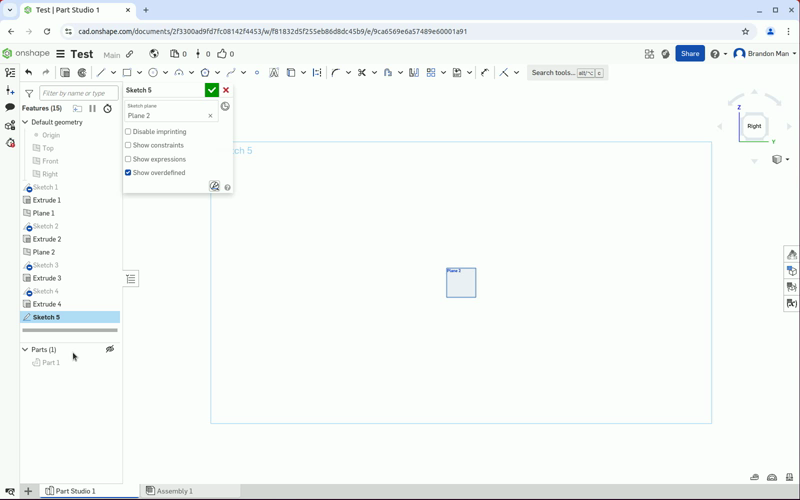
key(c)
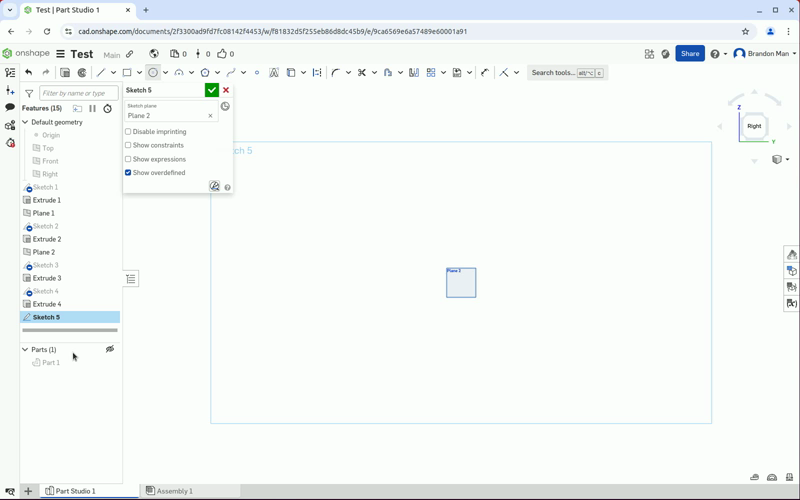
key_down(shift)
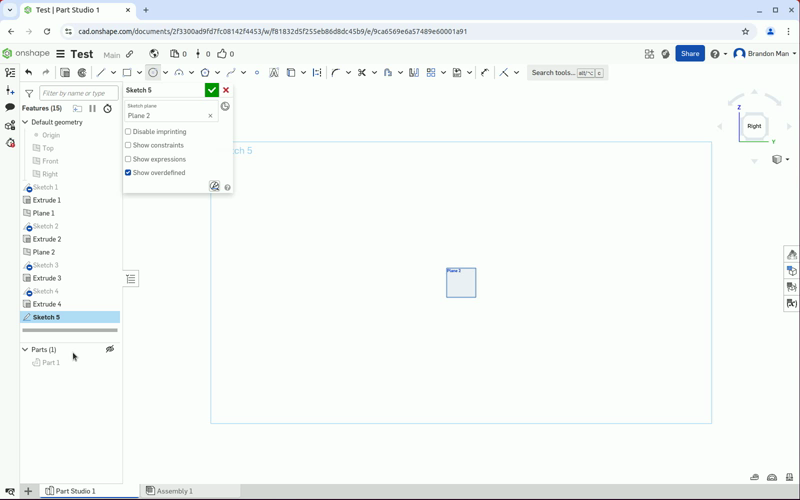
mouse_move(437, 282)
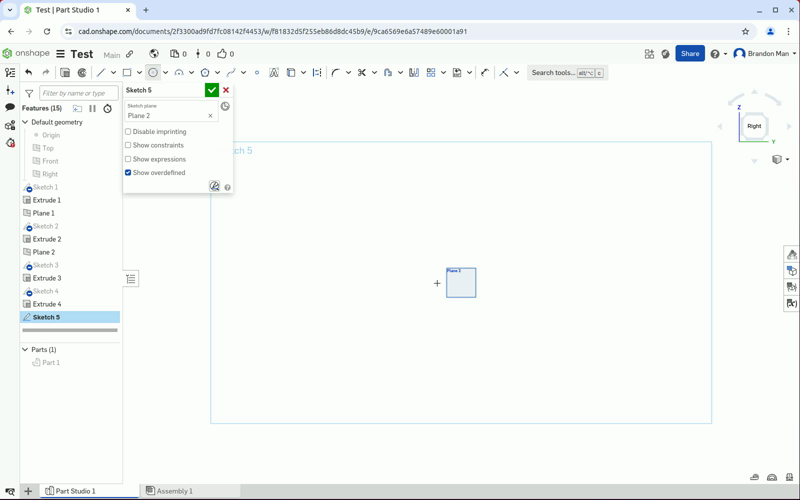
click(437, 282)
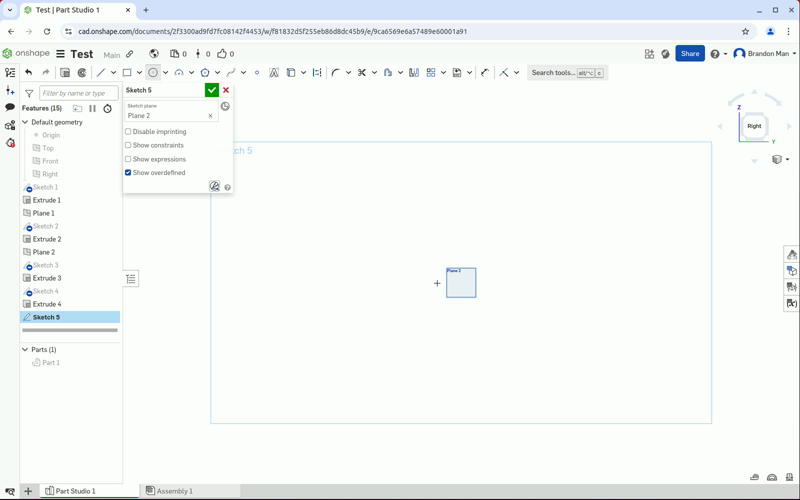
key_up(shift)
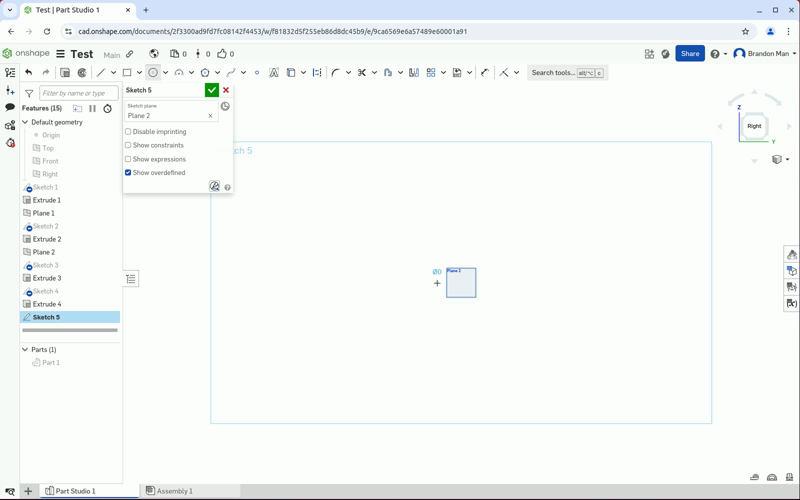
mouse_move(439, 282)
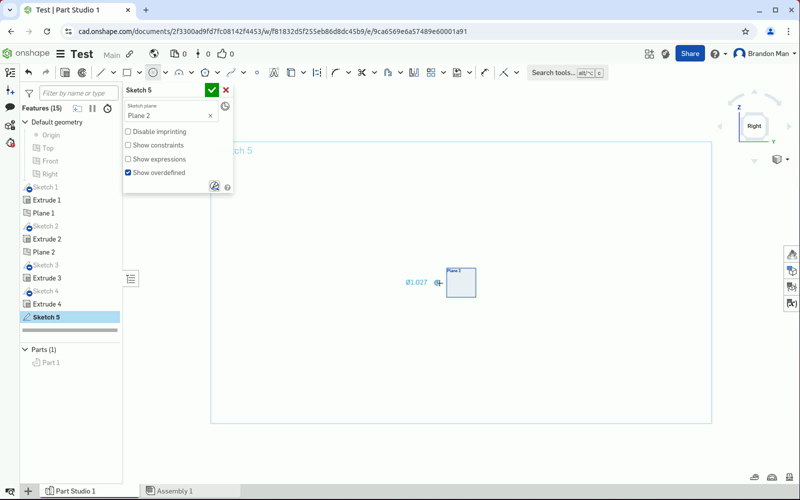
scroll(6)
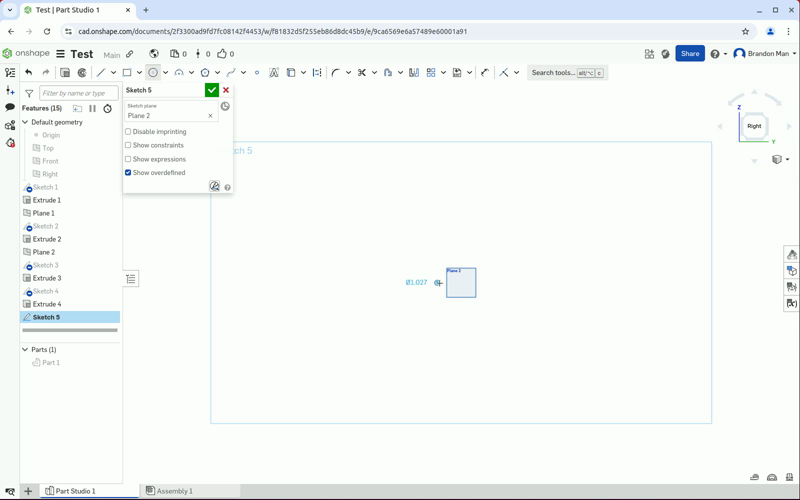
scroll(6)
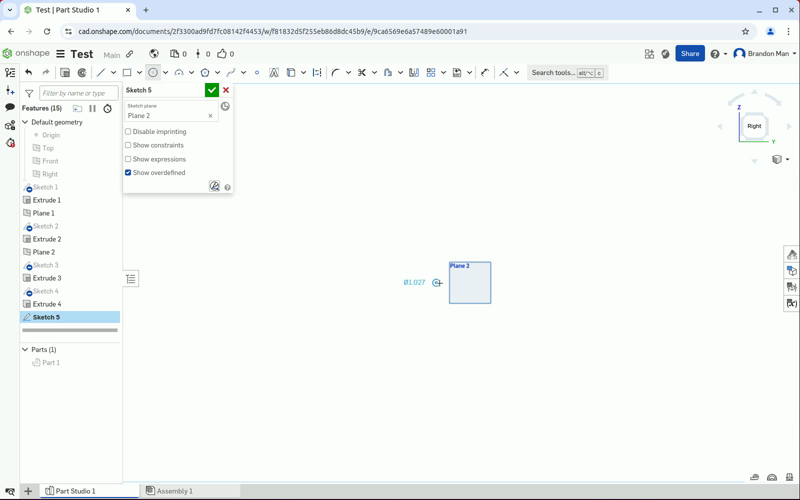
scroll(6)
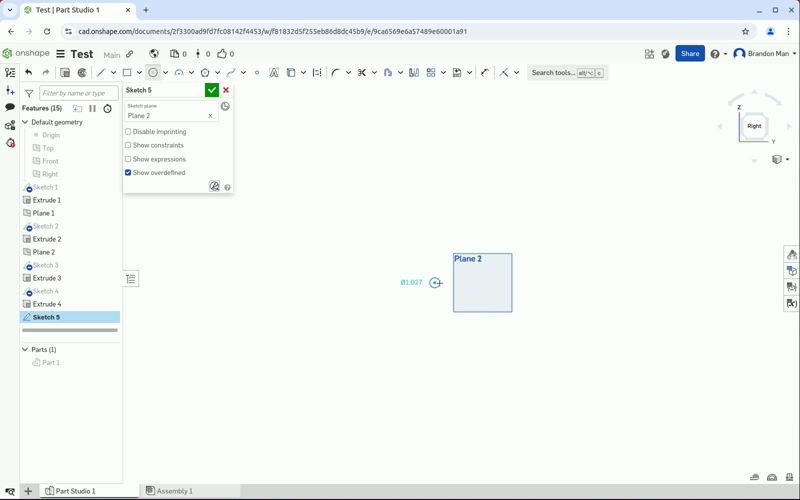
scroll(6)
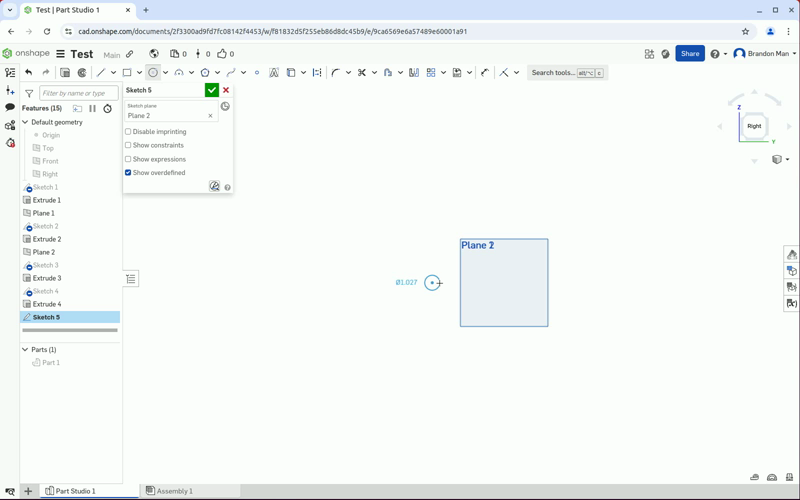
scroll(6)
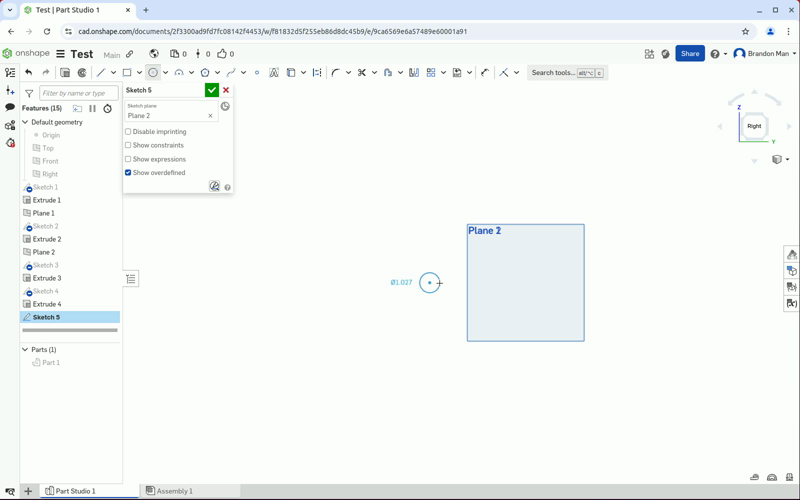
scroll(6)
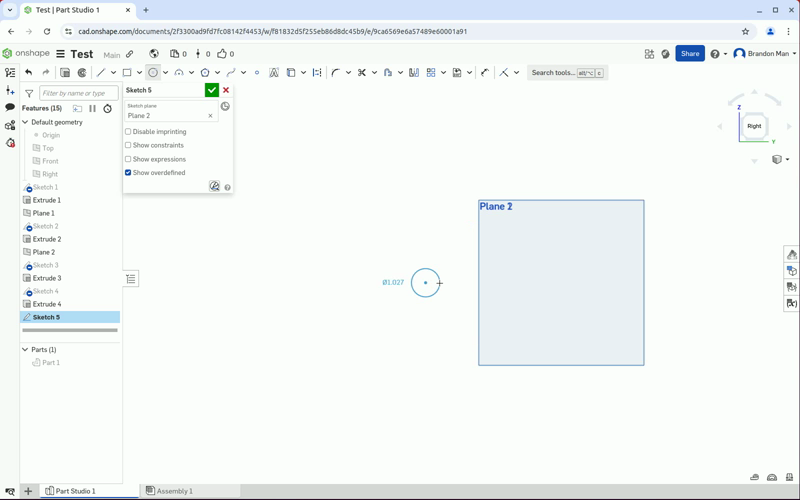
scroll(6)
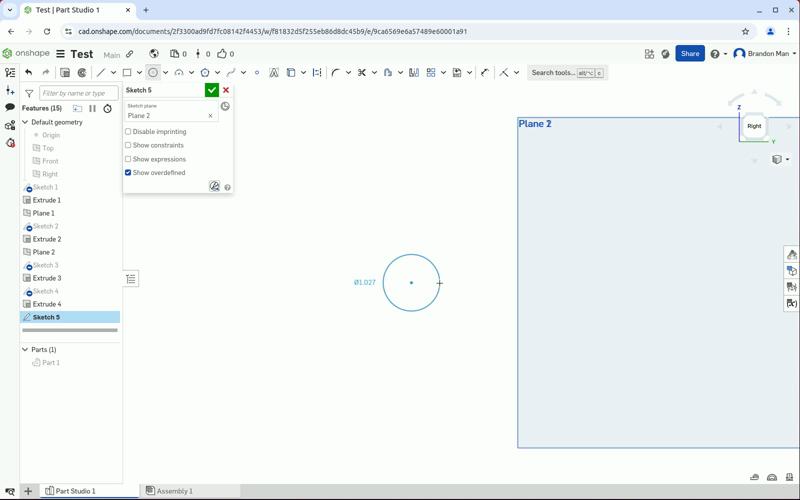
click(439, 282)
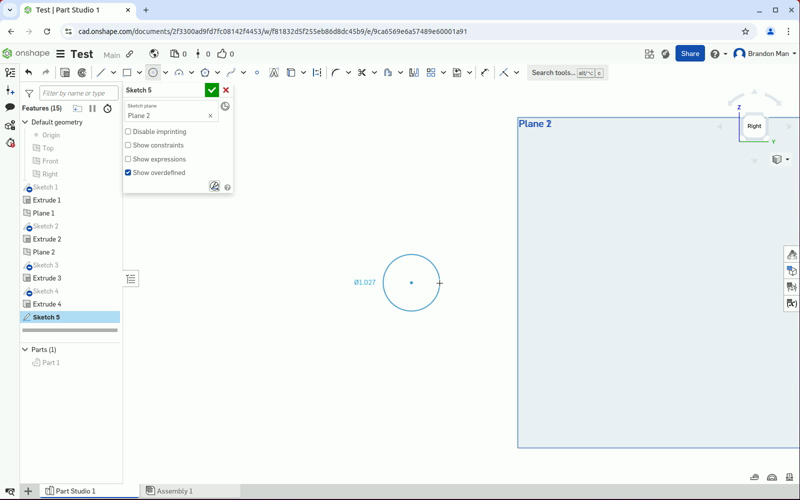
scroll(-6)
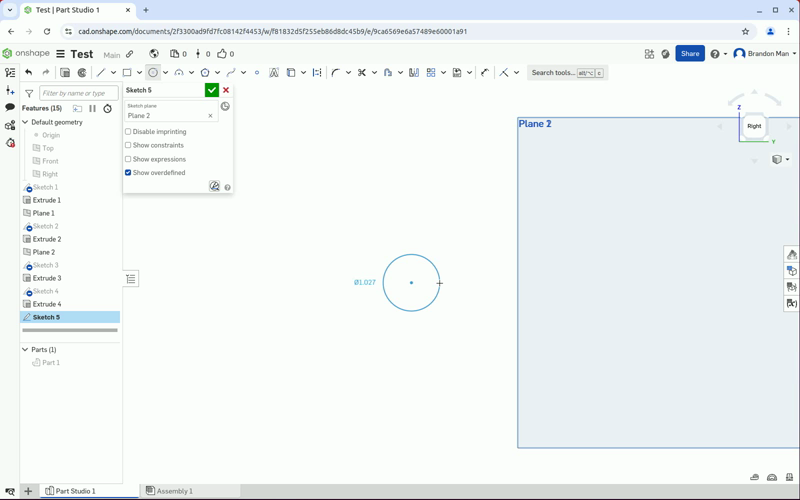
scroll(-6)
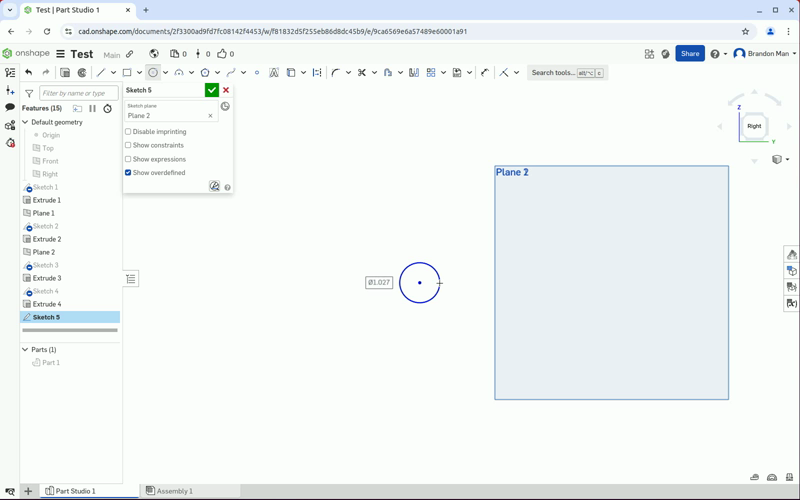
scroll(-6)
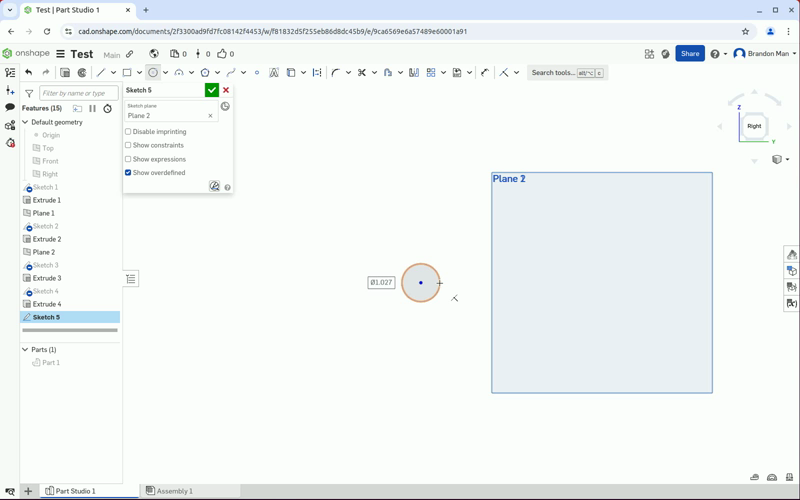
scroll(-6)
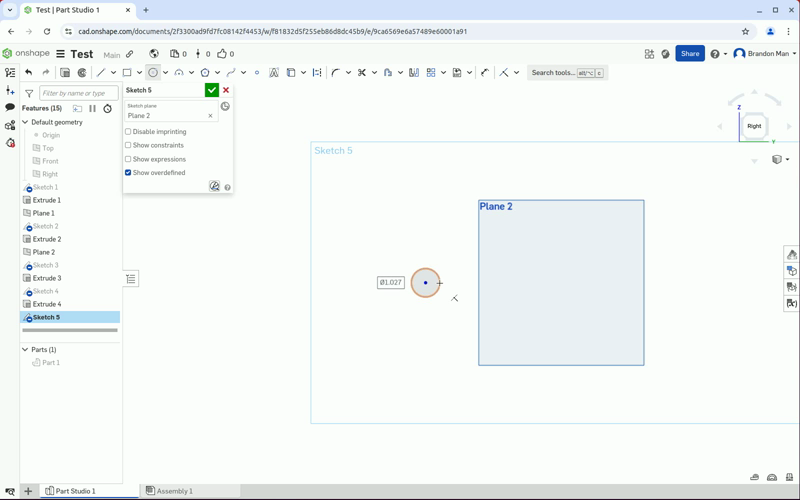
scroll(-6)
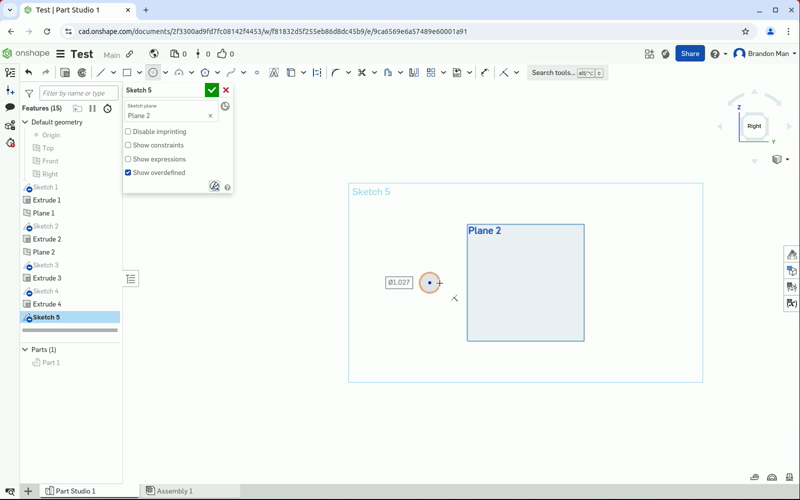
scroll(-6)
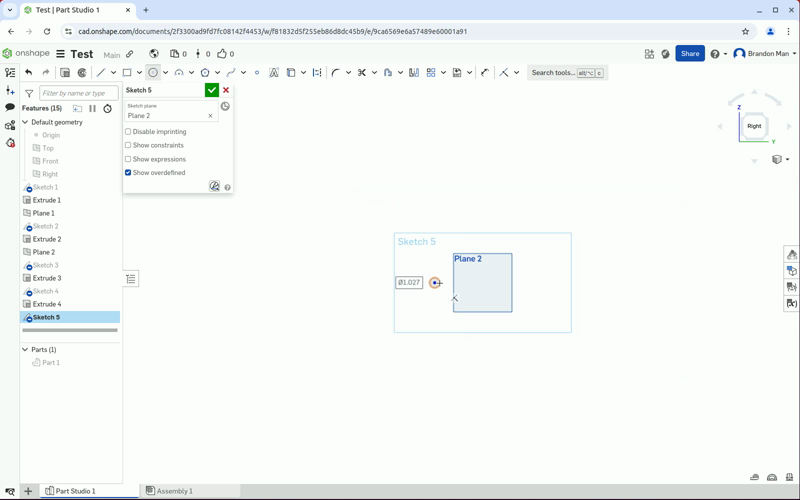
scroll(-6)
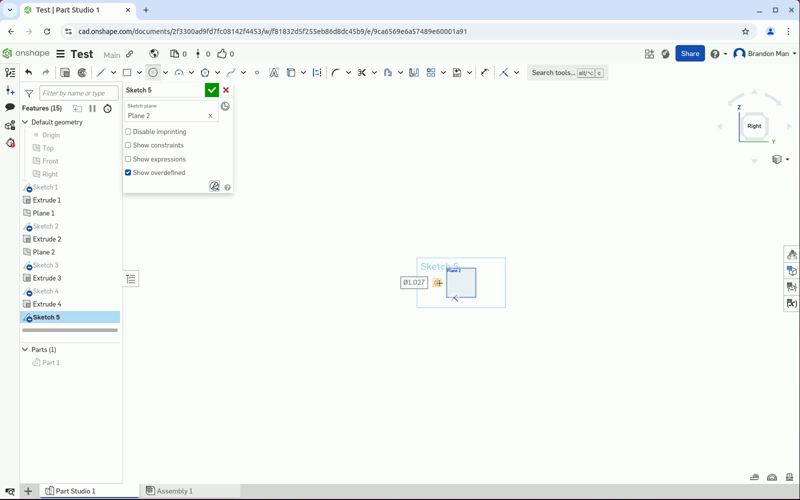
key(esc)
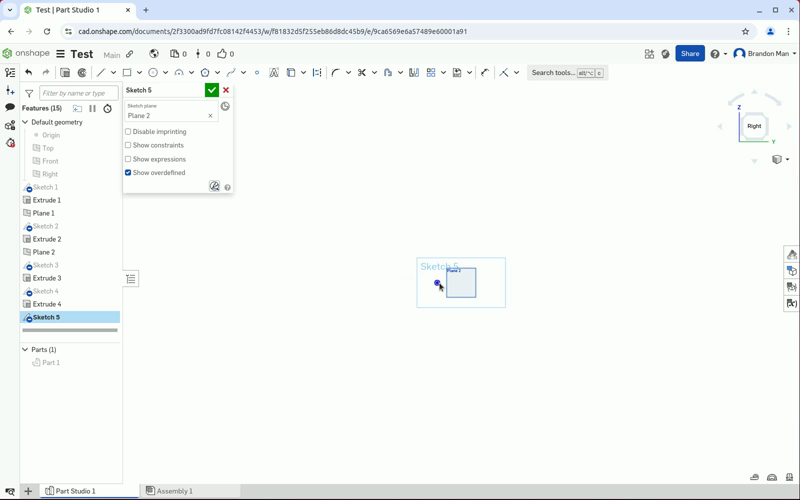
mouse_move(437, 284)
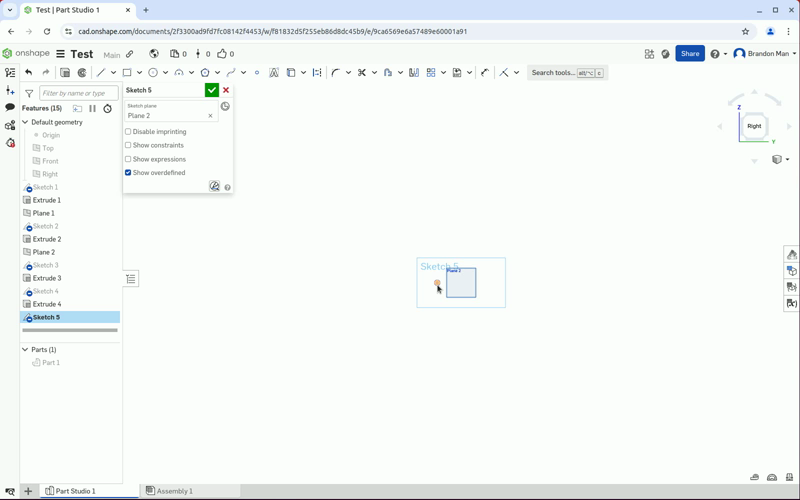
scroll(6)
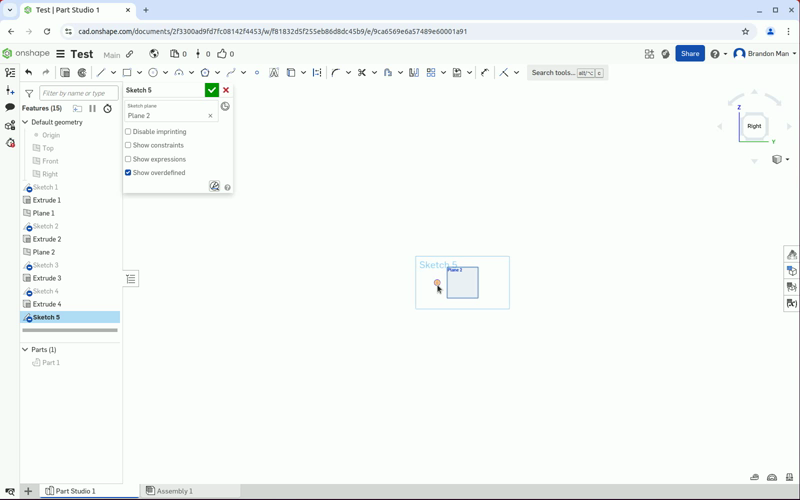
scroll(6)
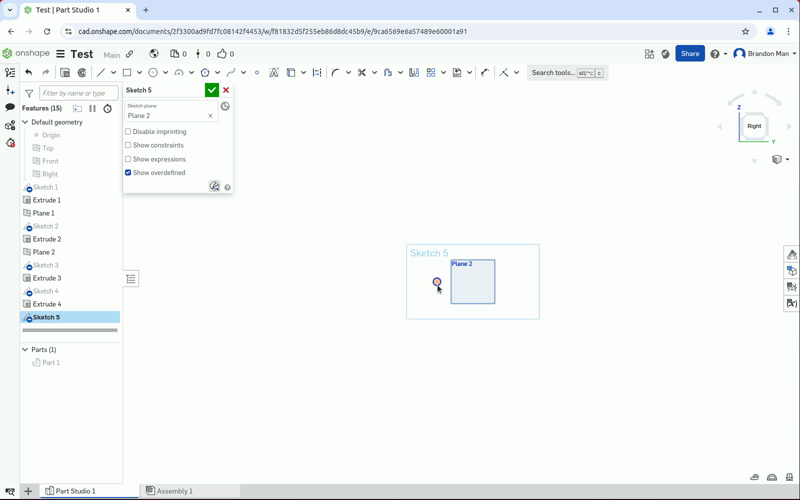
scroll(6)
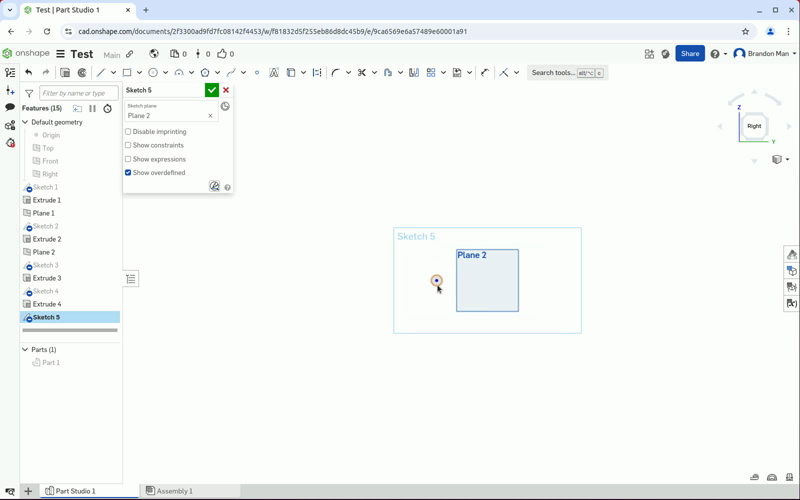
scroll(6)
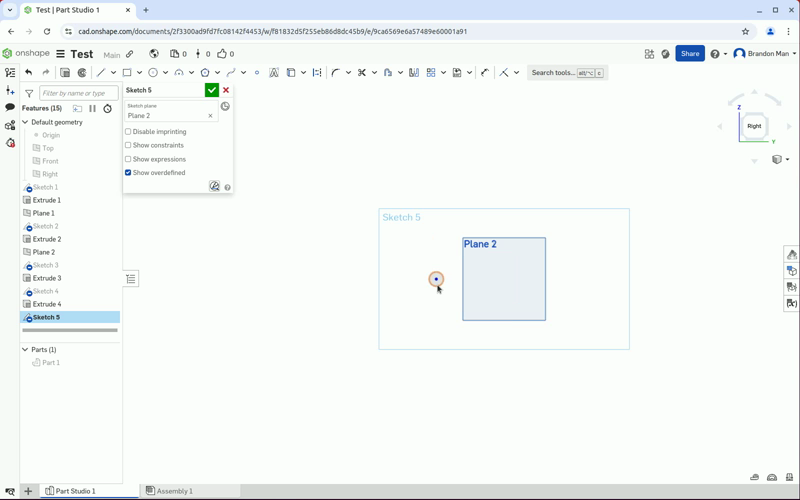
scroll(6)
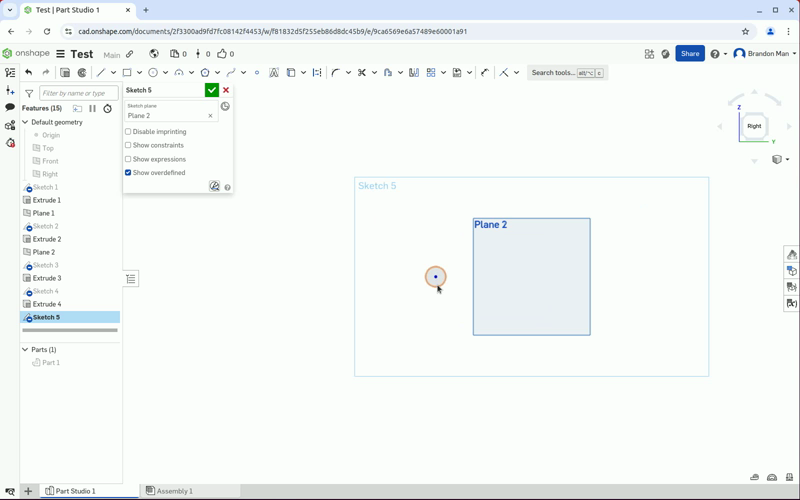
scroll(6)
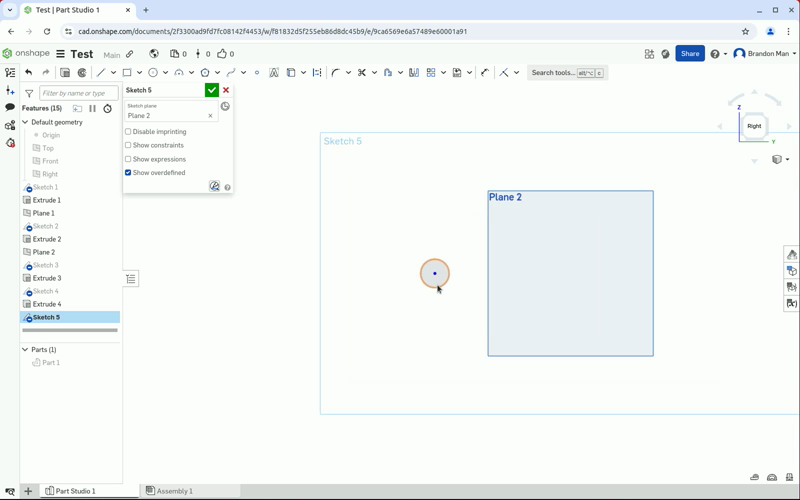
scroll(6)
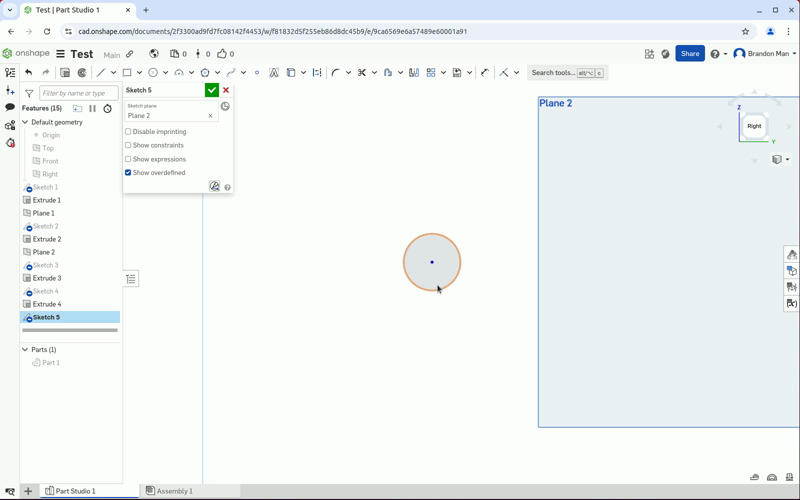
click(437, 284)
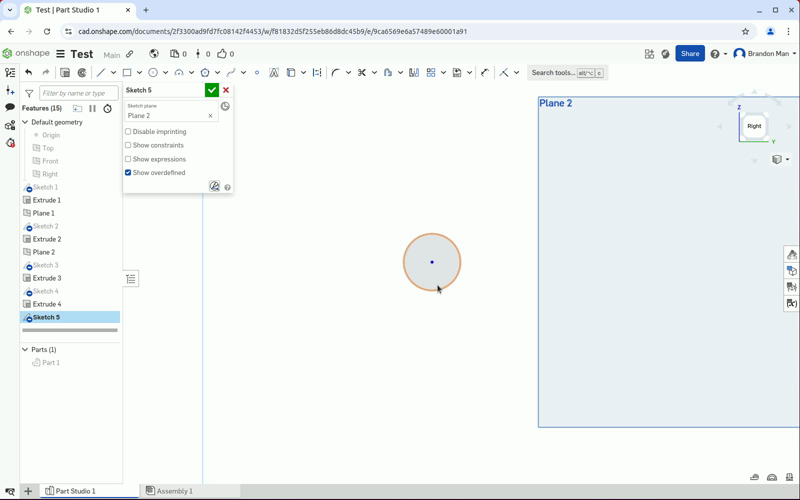
scroll(-6)
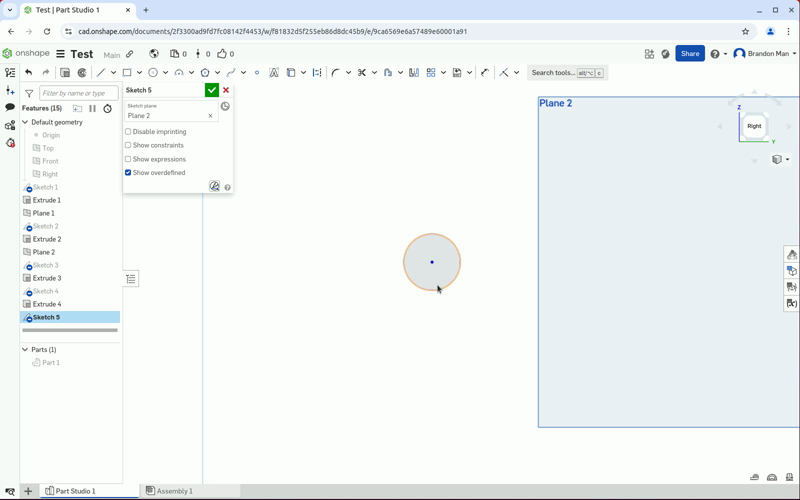
scroll(-6)
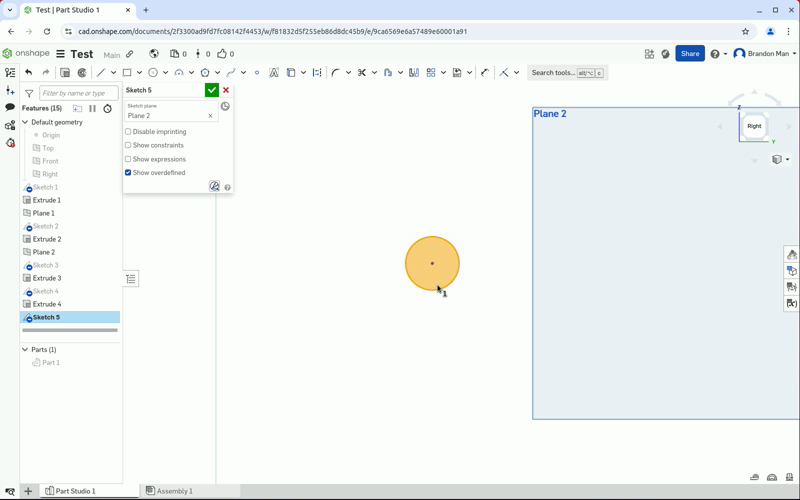
scroll(-6)
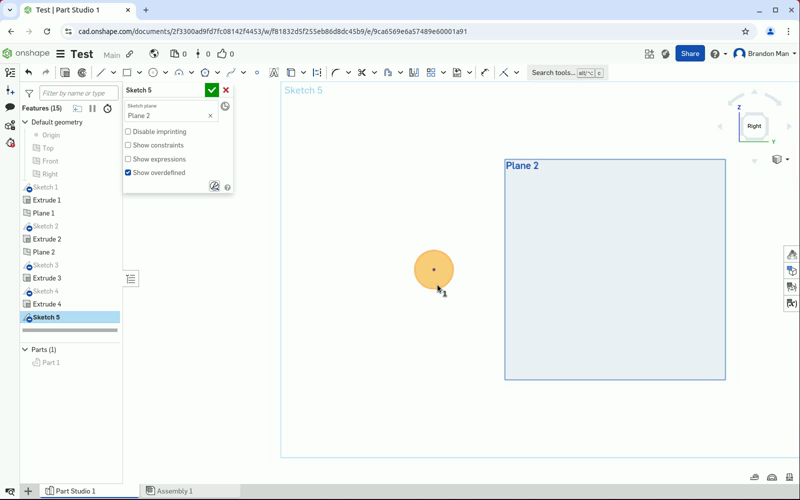
scroll(-6)
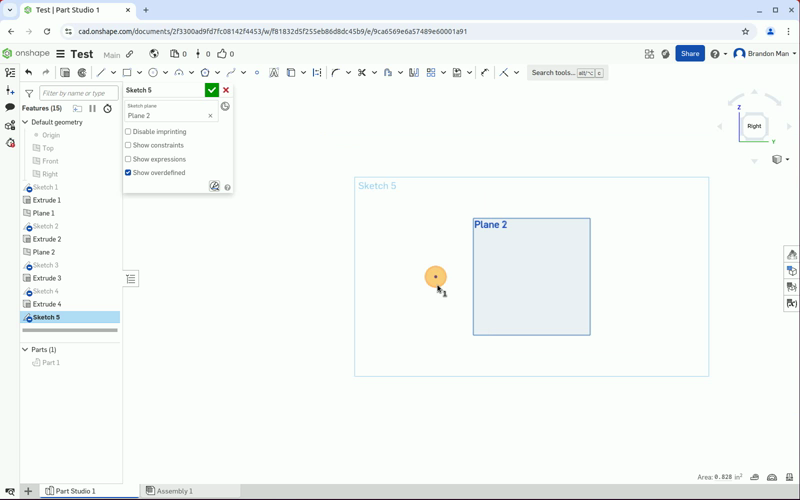
scroll(-6)
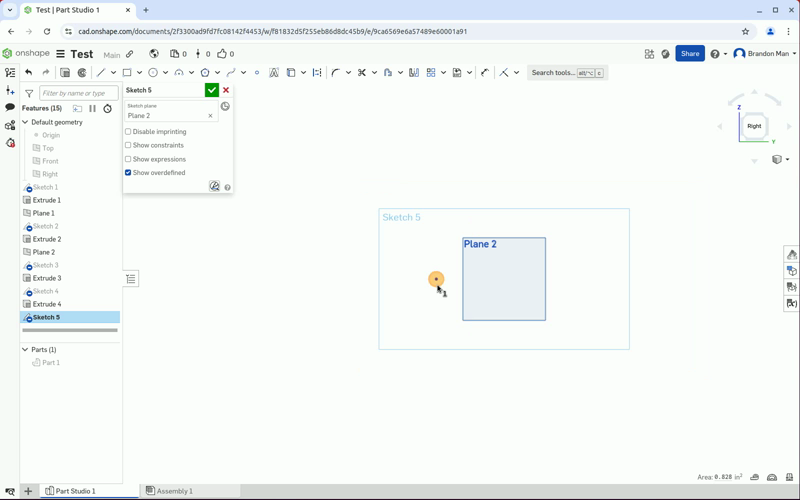
scroll(-6)
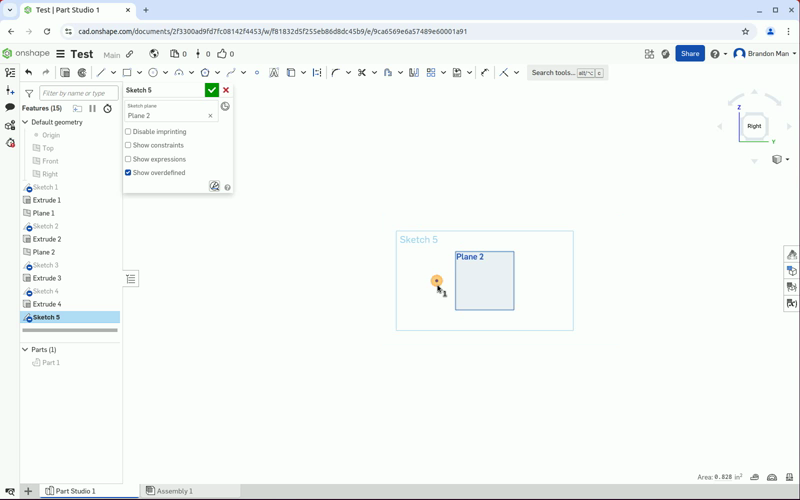
scroll(-6)
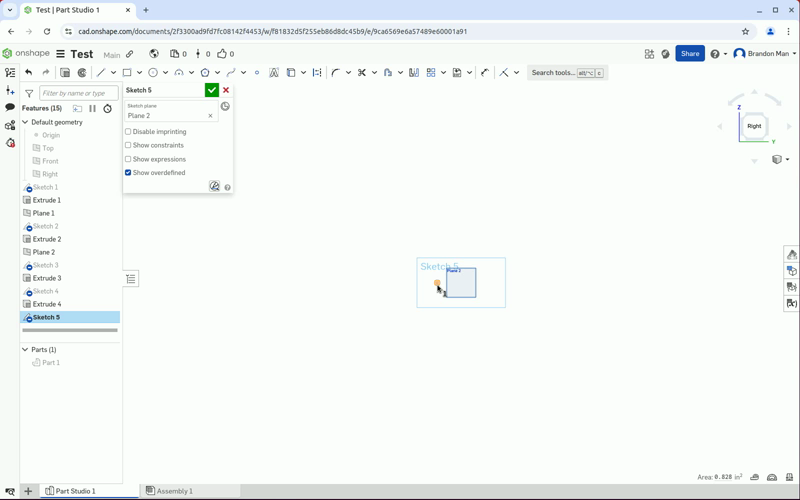
mouse_move(73, 352)
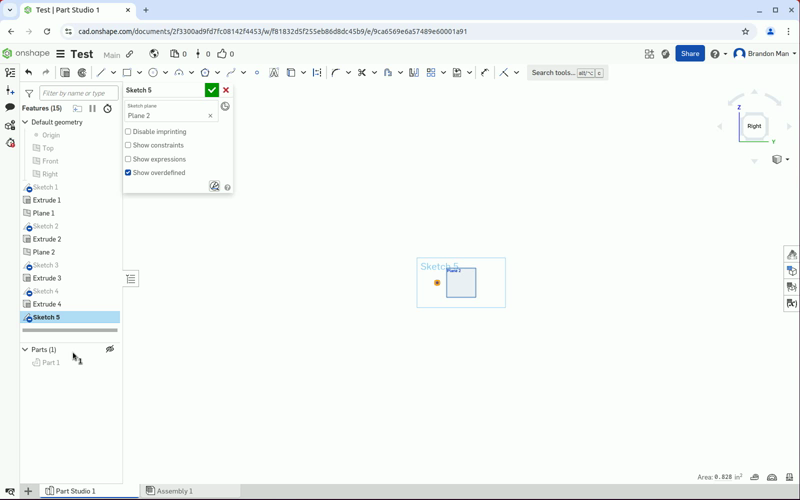
key(shift+y)
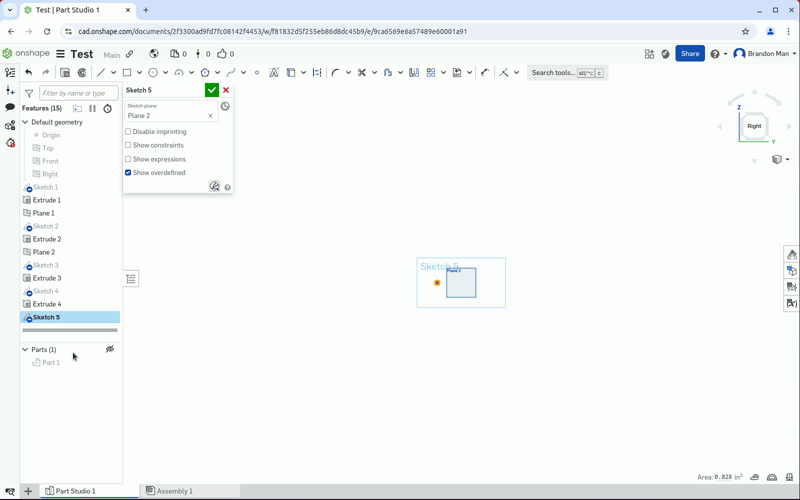
key(shift+e)
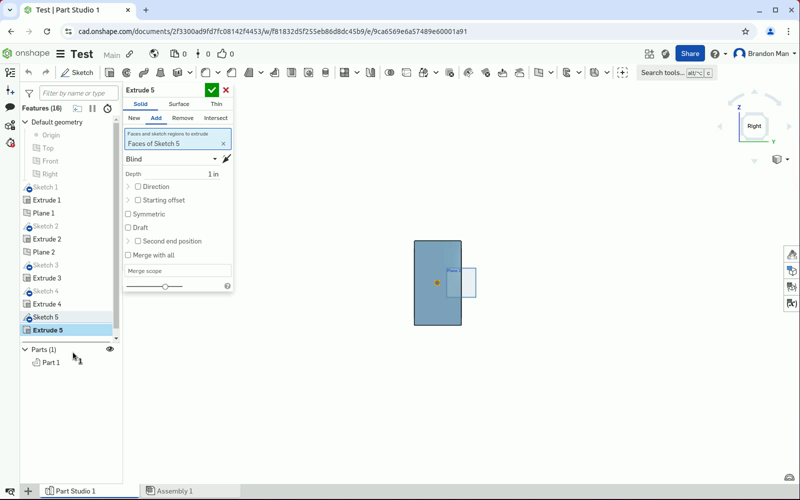
mouse_move(143, 106)
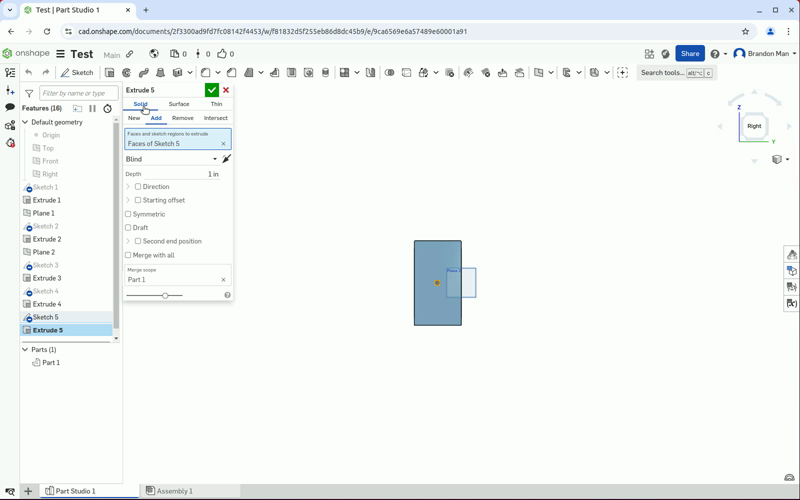
click(143, 106)
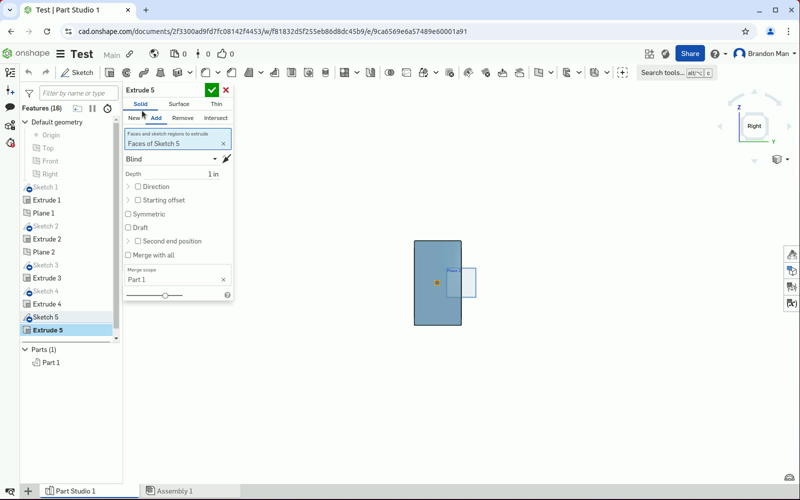
mouse_move(137, 120)
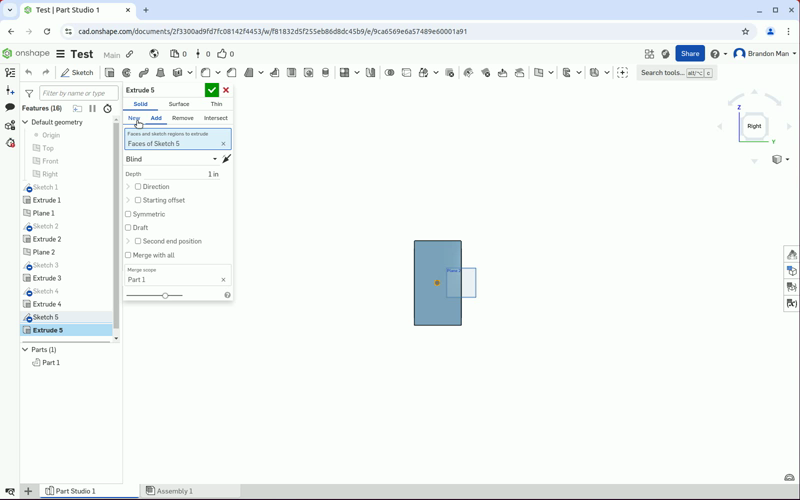
click(137, 120)
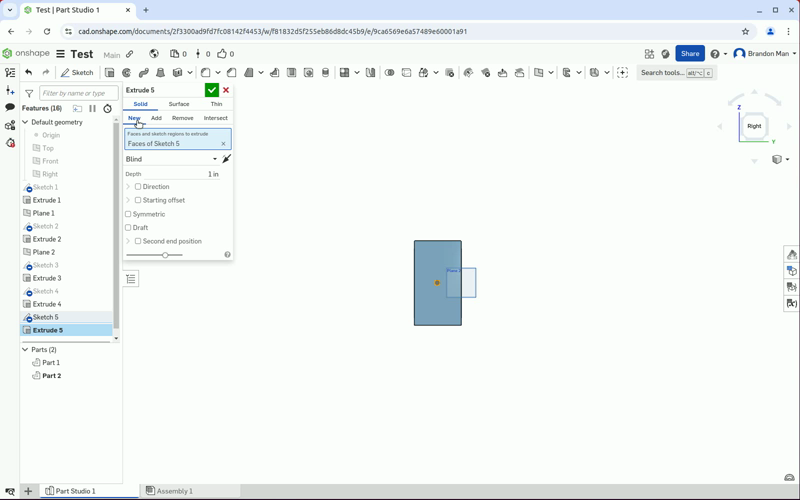
key(tab, 4)
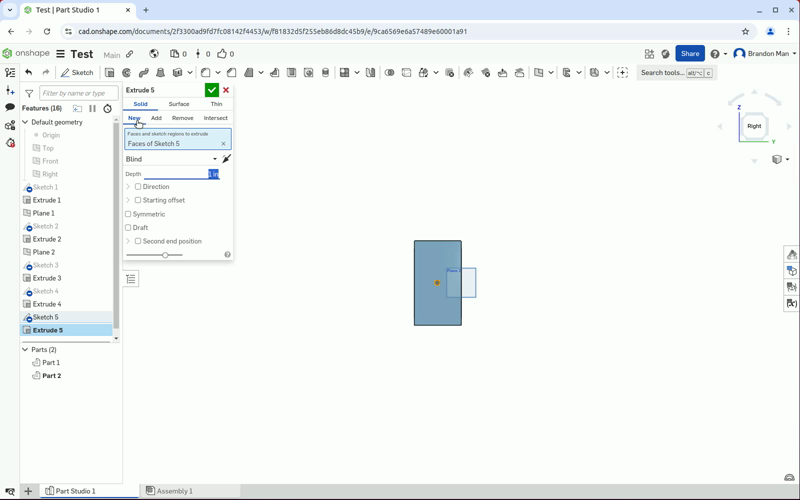
text(0.481)
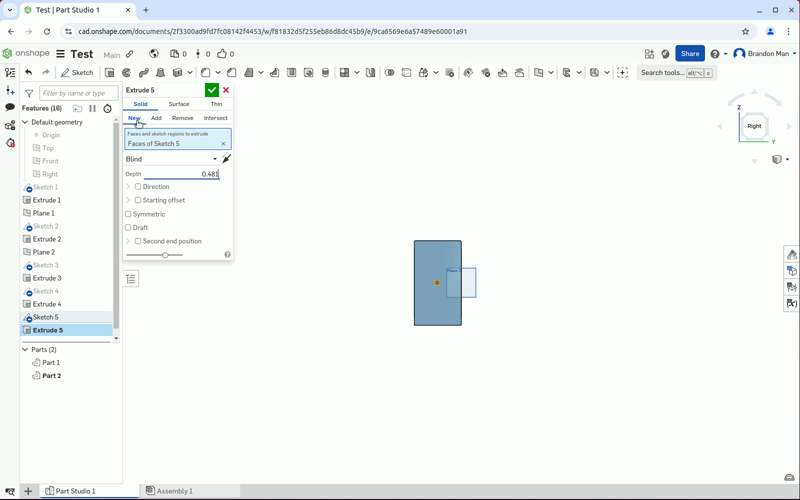
key(enter)
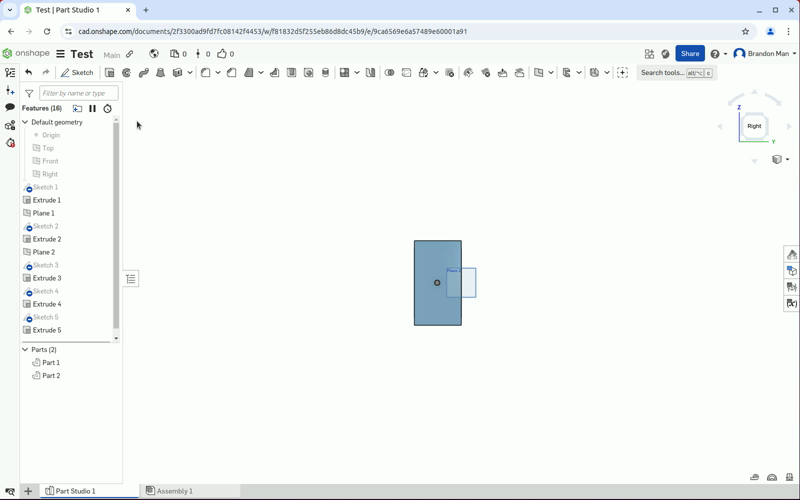
key(shift+h)
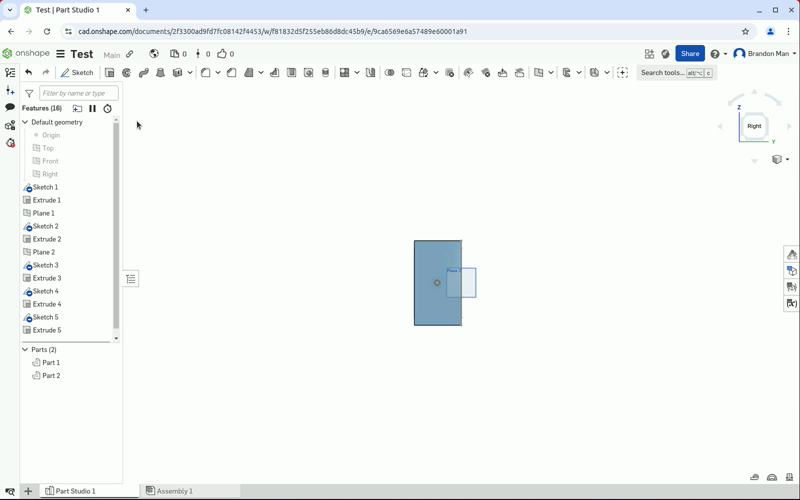
key(shift+h)
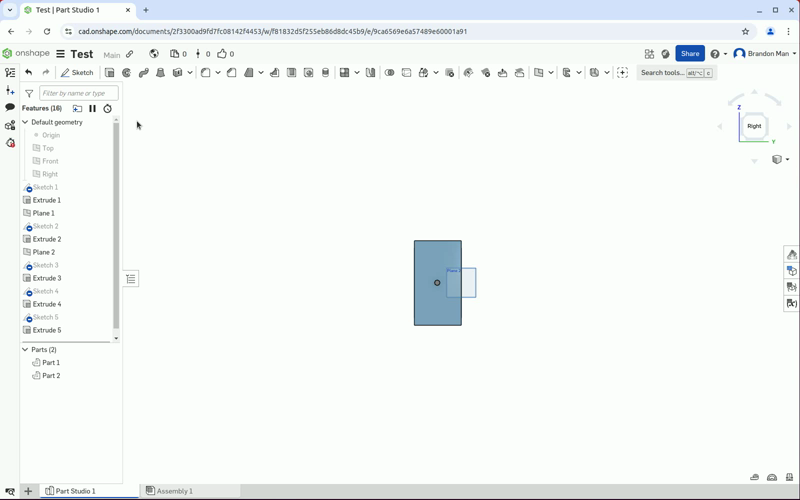
mouse_move(69, 189)
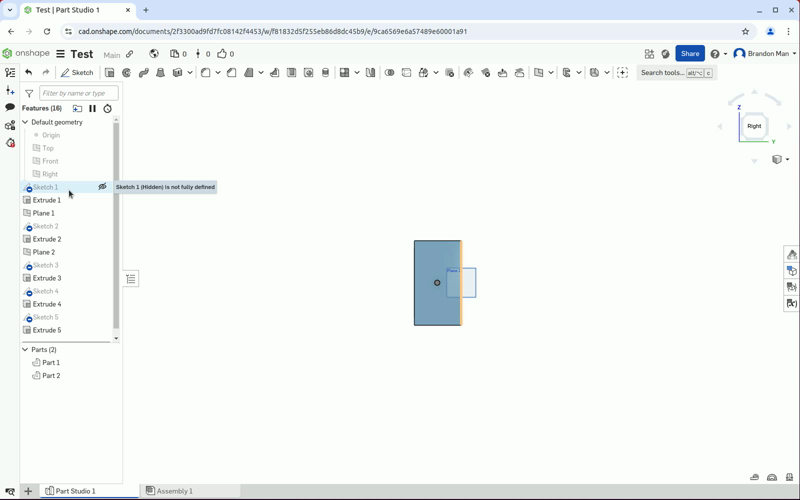
click(69, 189)
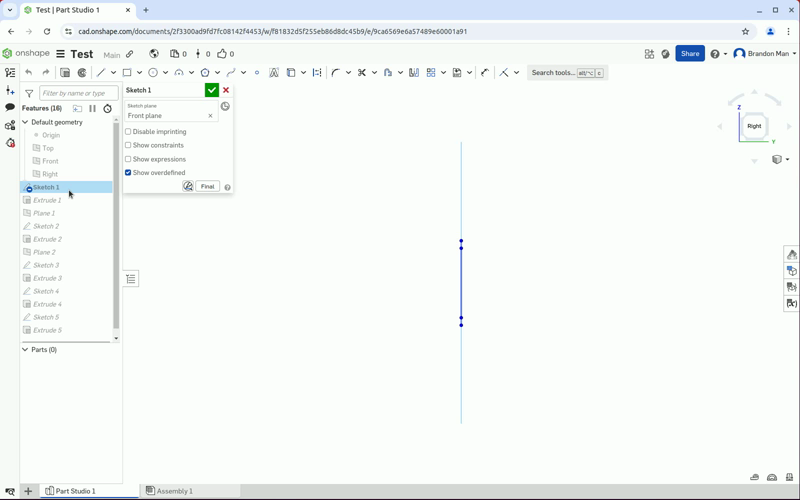
mouse_move(229, 92)
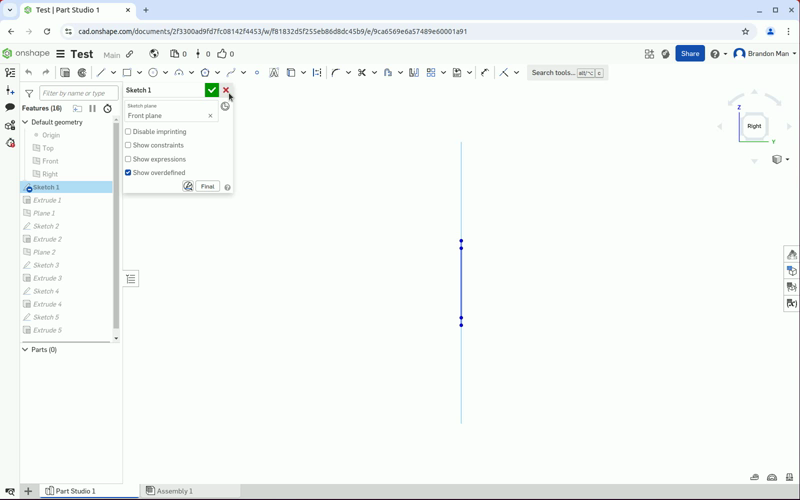
click(229, 92)
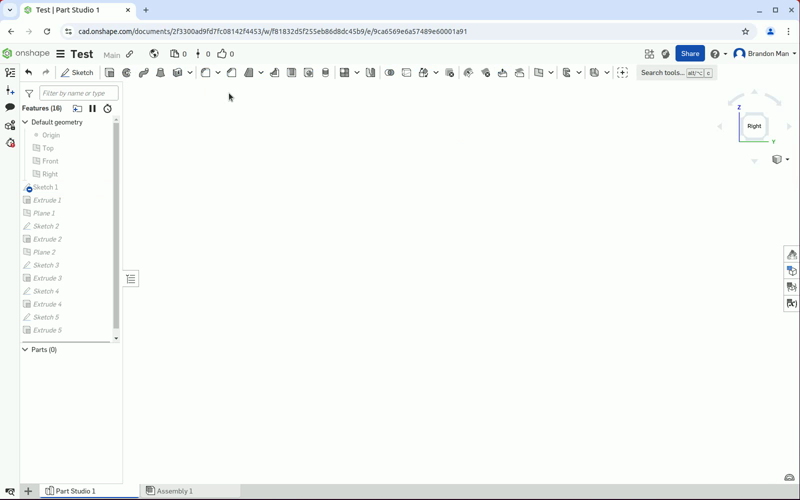
key(shift+s)
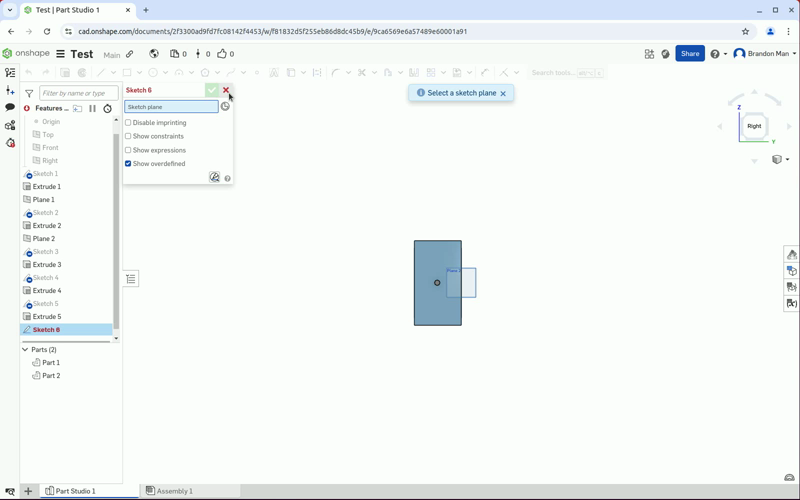
mouse_move(69, 241)
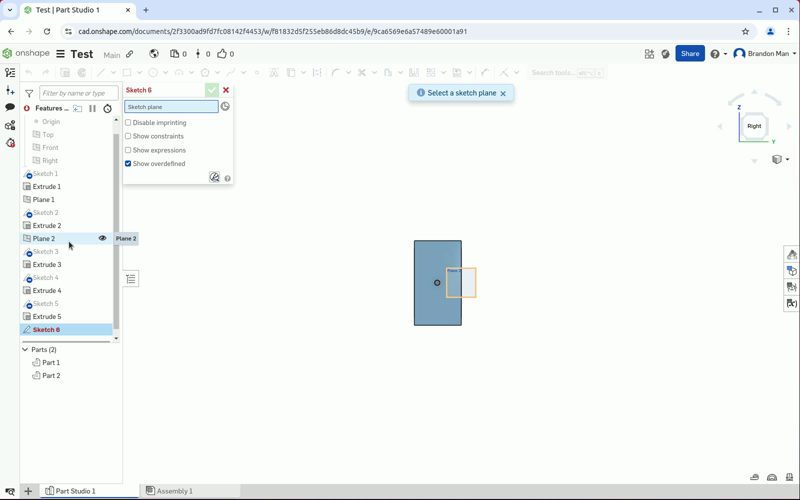
click(69, 241)
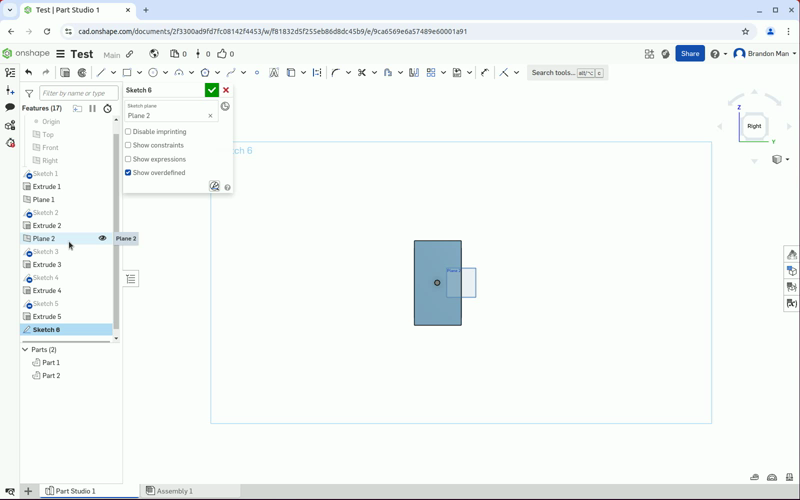
mouse_move(73, 352)
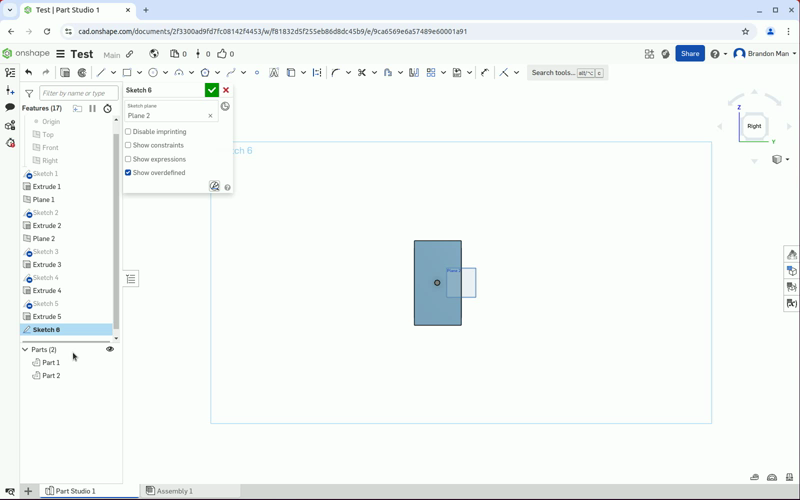
key(y)
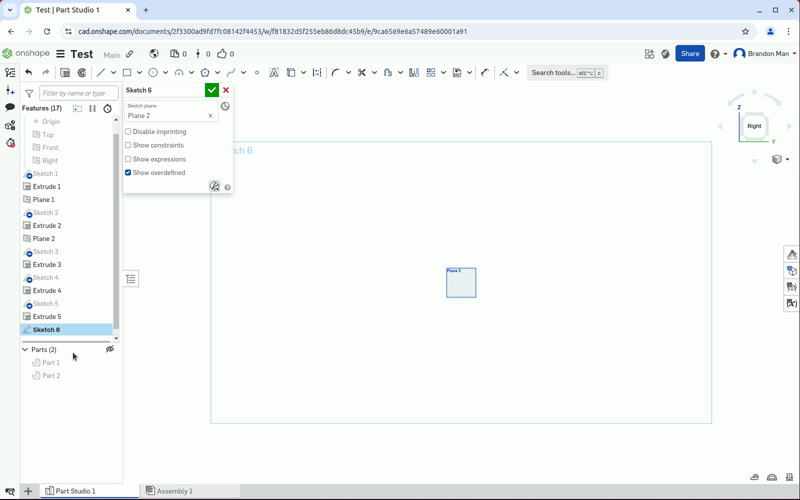
key(c)
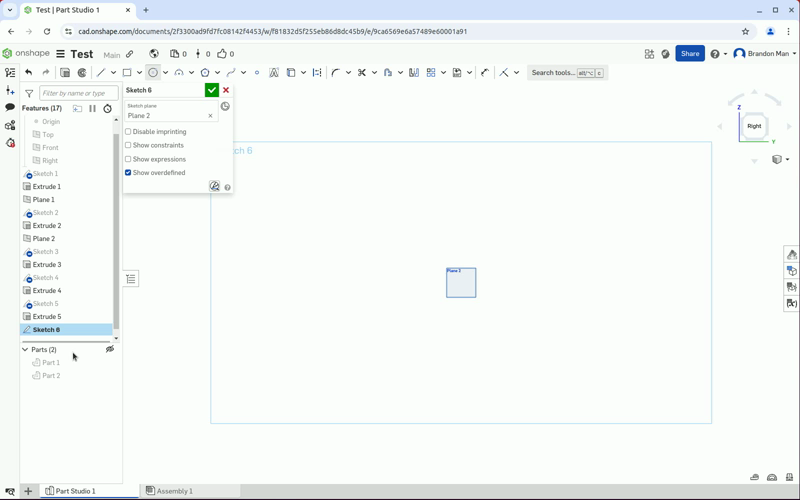
key_down(shift)
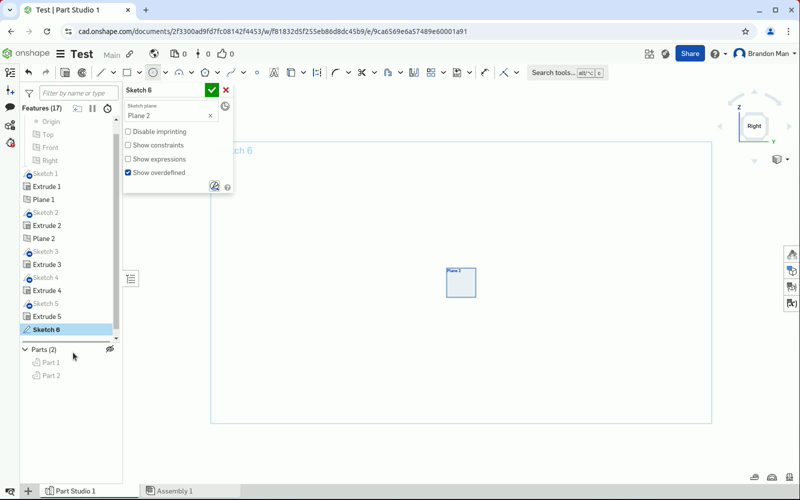
mouse_move(437, 282)
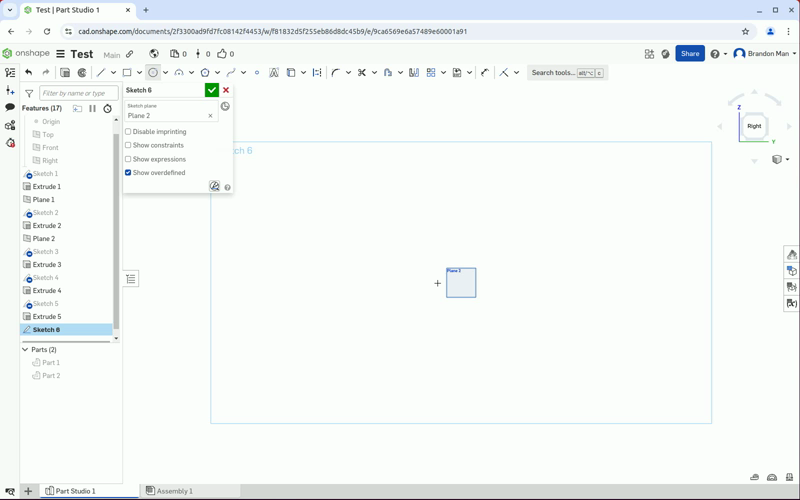
click(437, 282)
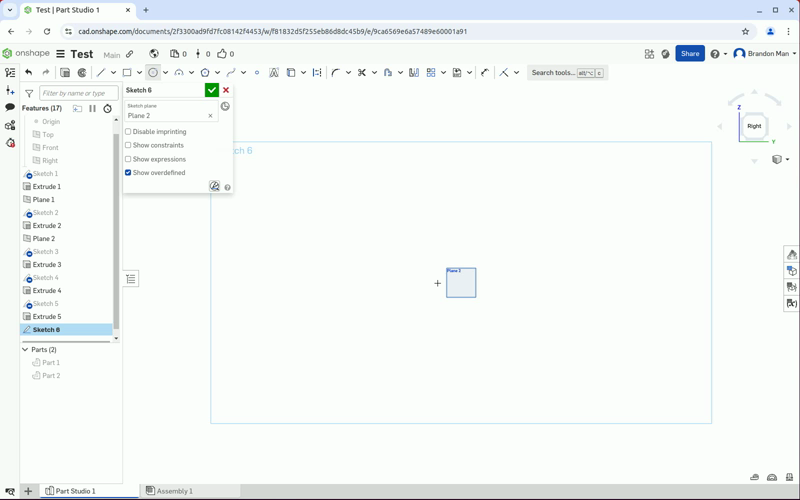
key_up(shift)
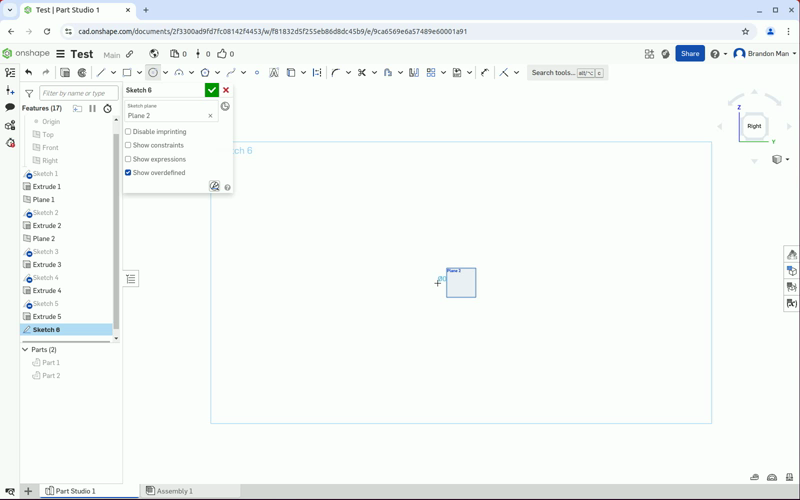
mouse_move(457, 282)
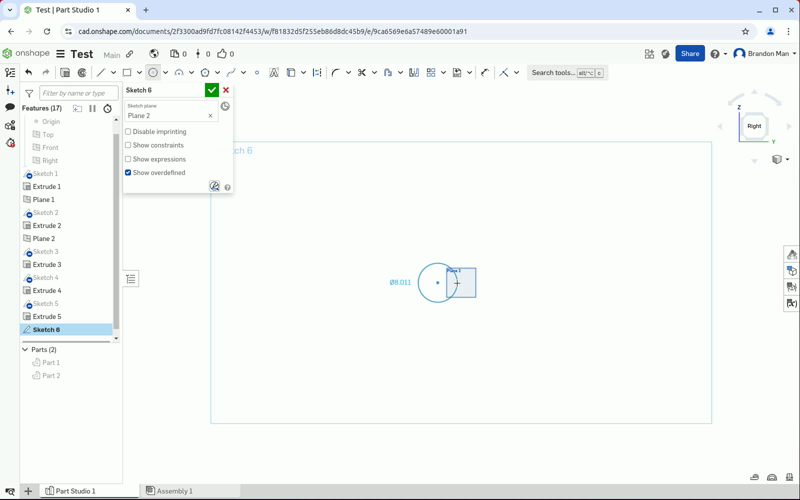
click(457, 282)
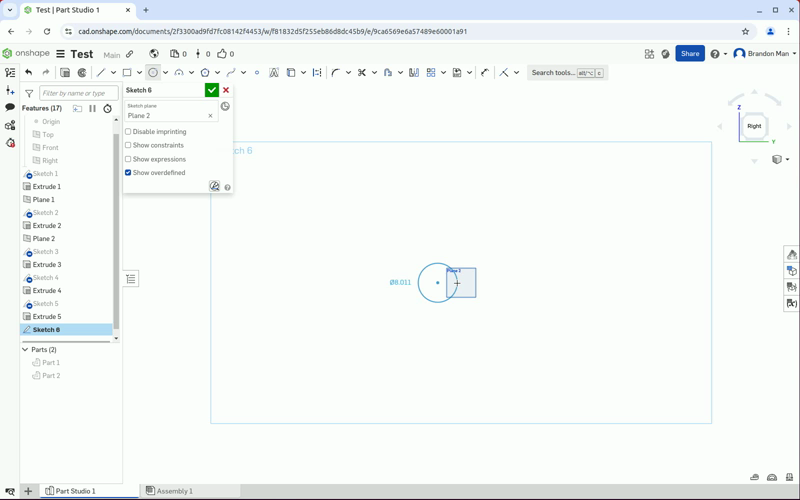
key(esc)
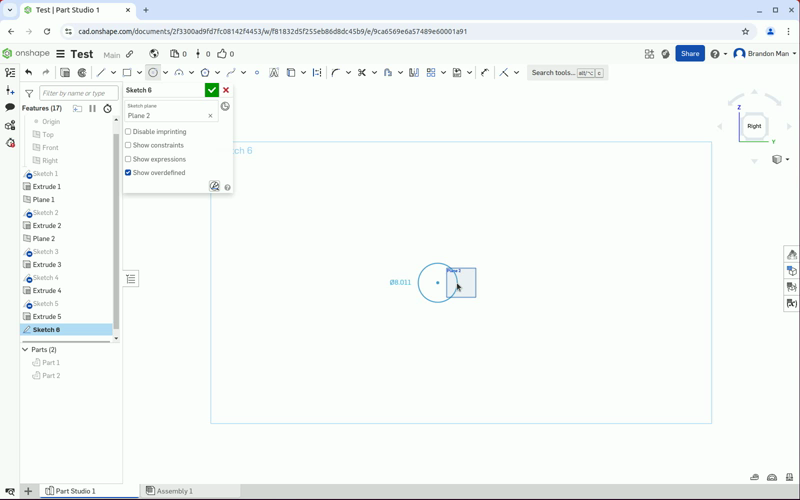
key(c)
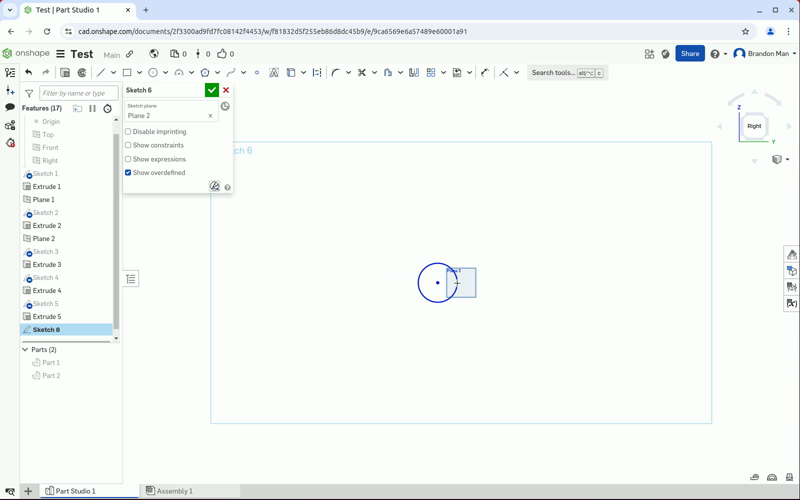
key_down(shift)
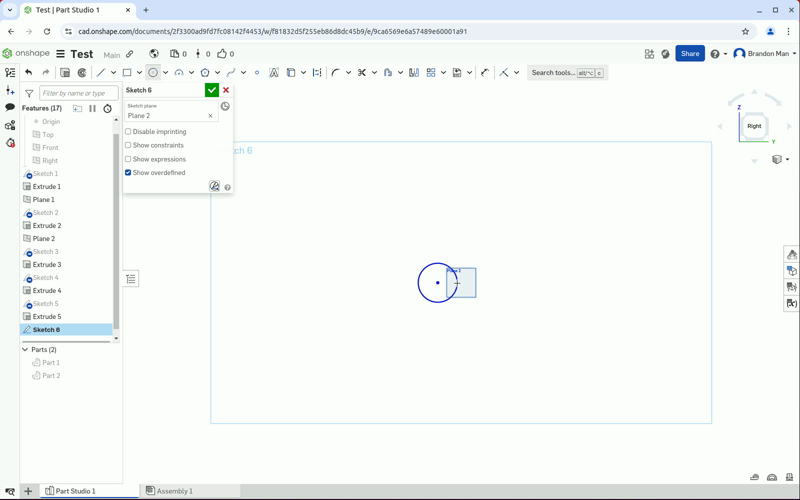
mouse_move(437, 282)
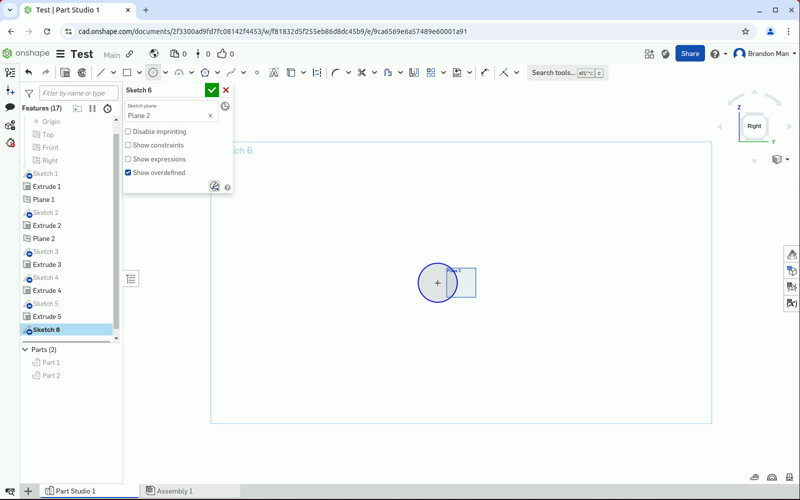
click(437, 282)
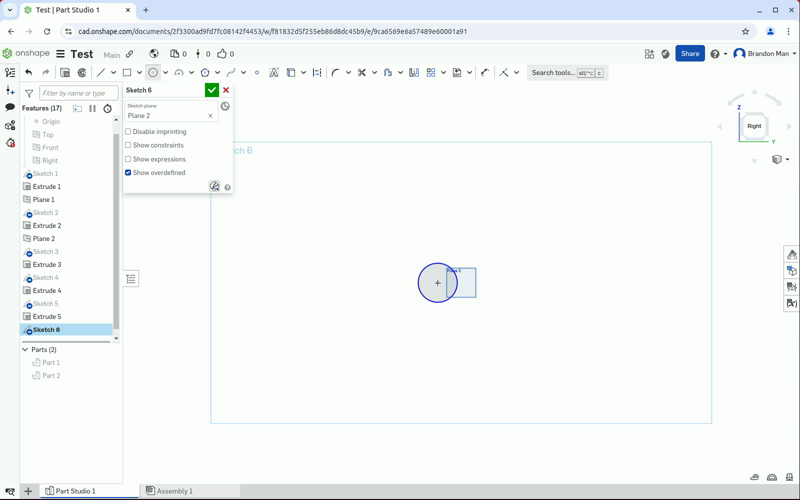
key_up(shift)
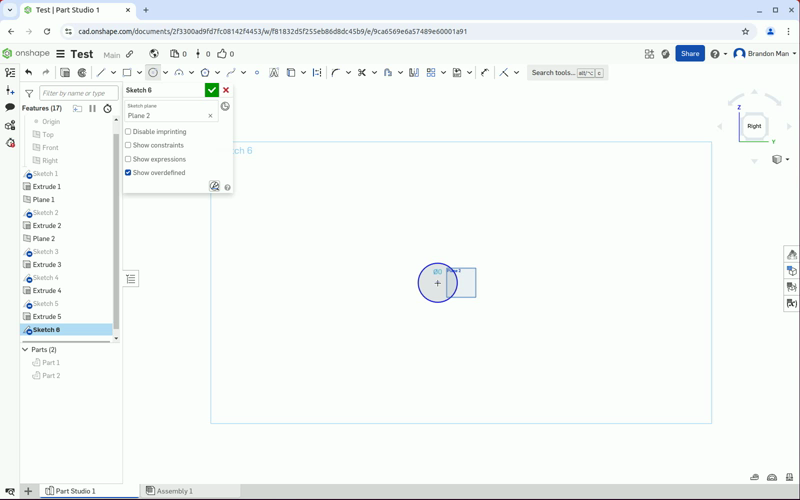
mouse_move(439, 282)
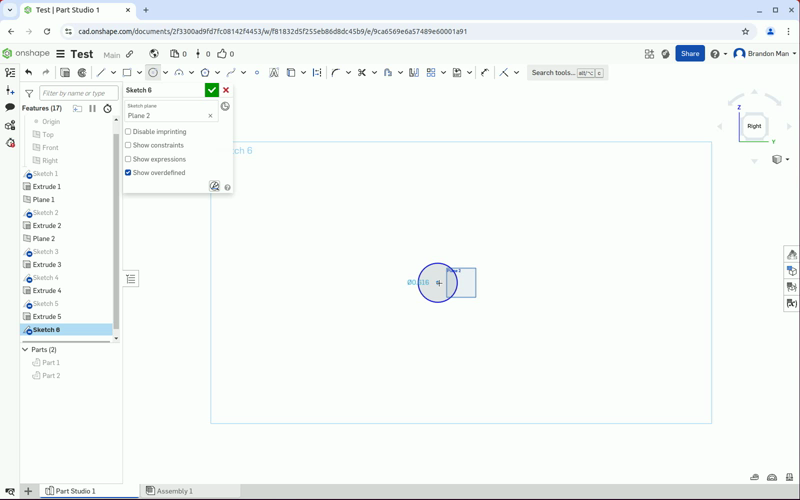
scroll(6)
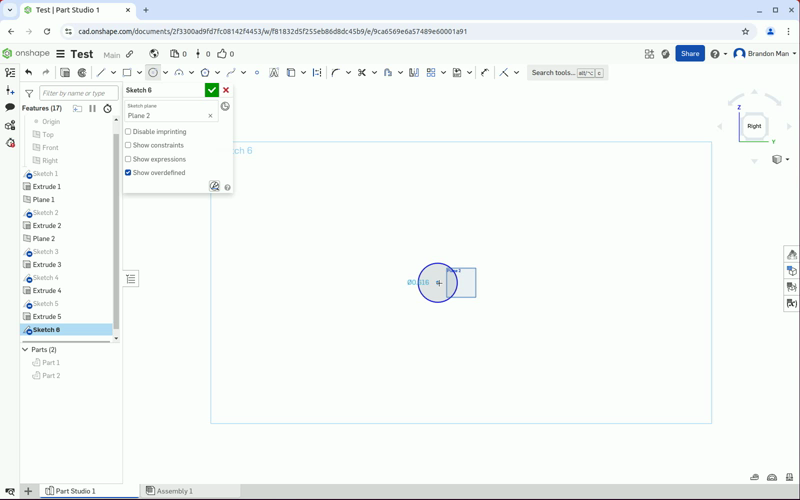
scroll(6)
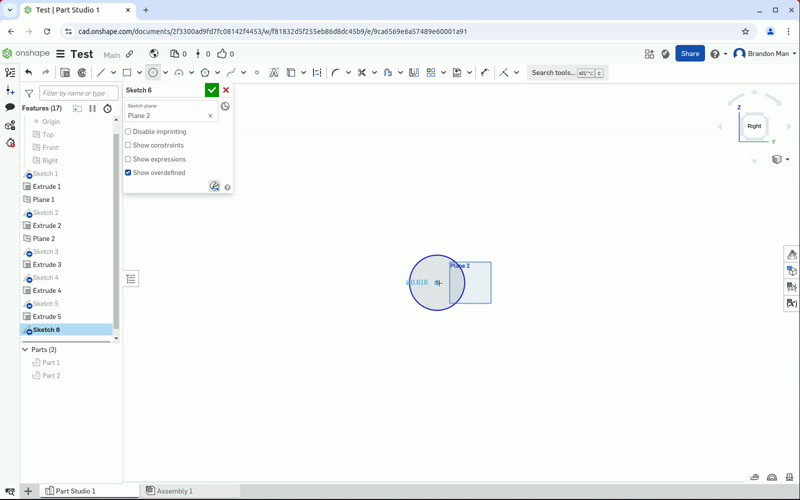
scroll(6)
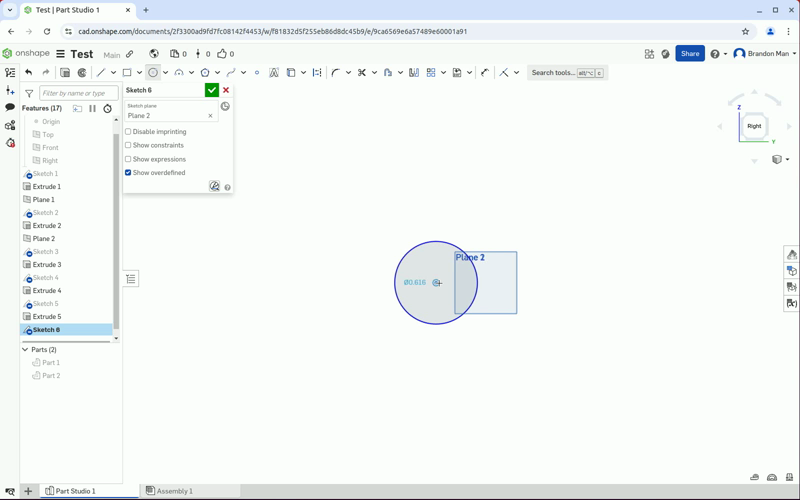
scroll(6)
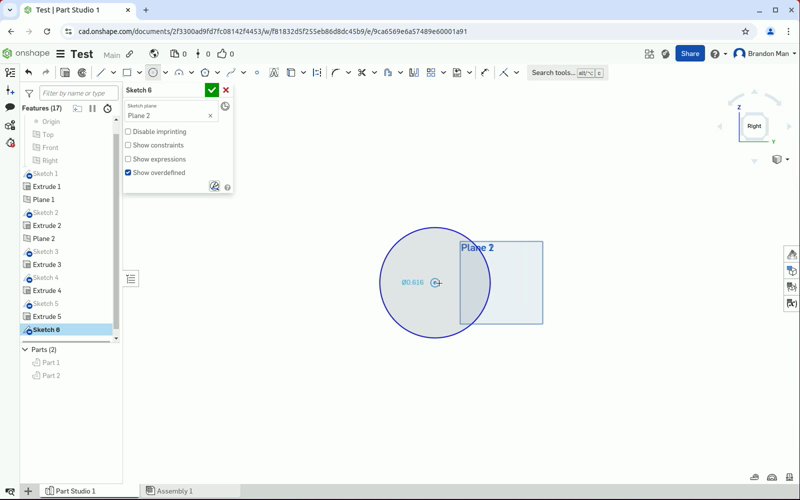
scroll(6)
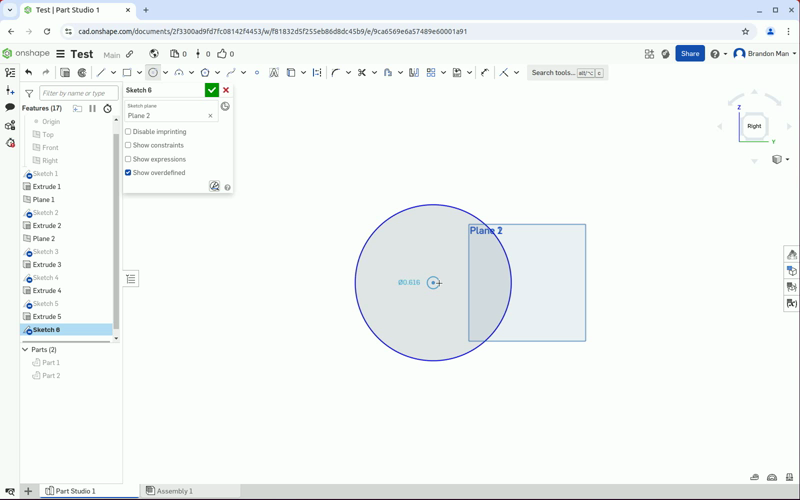
scroll(6)
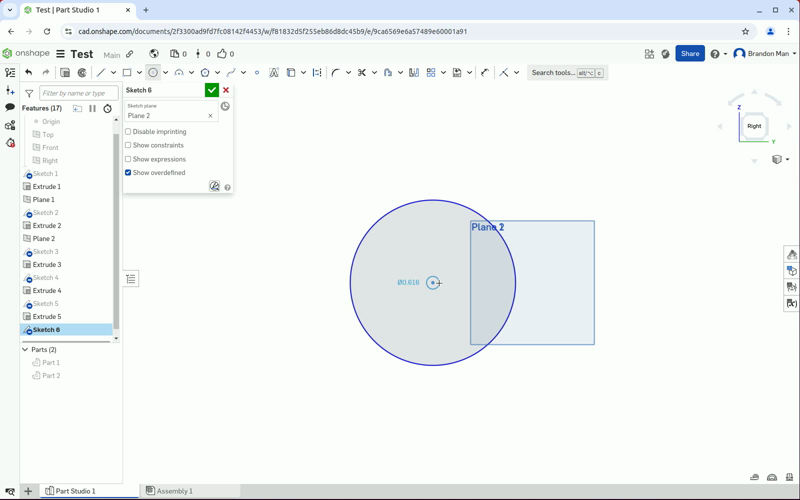
scroll(6)
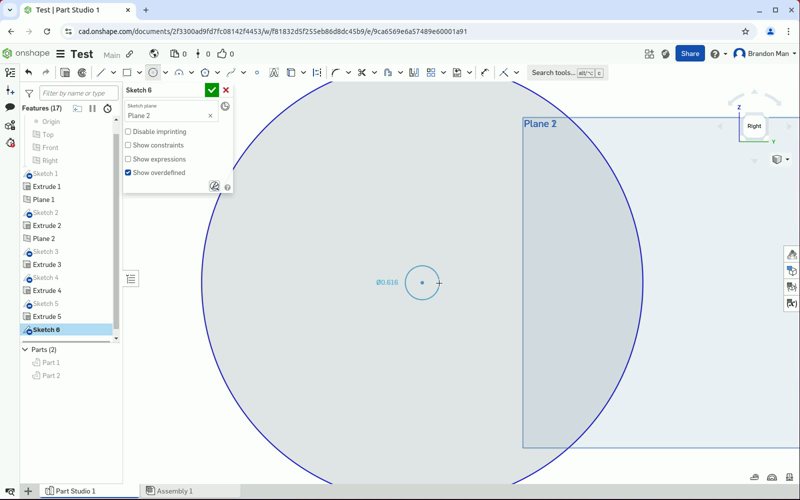
click(439, 282)
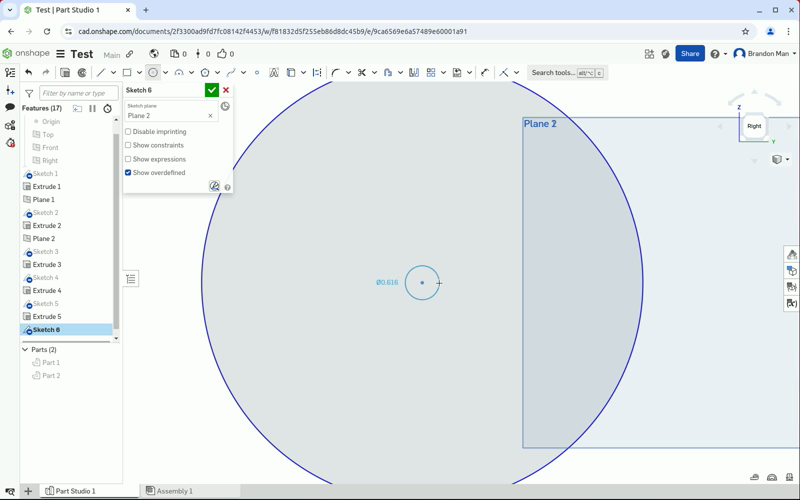
scroll(-6)
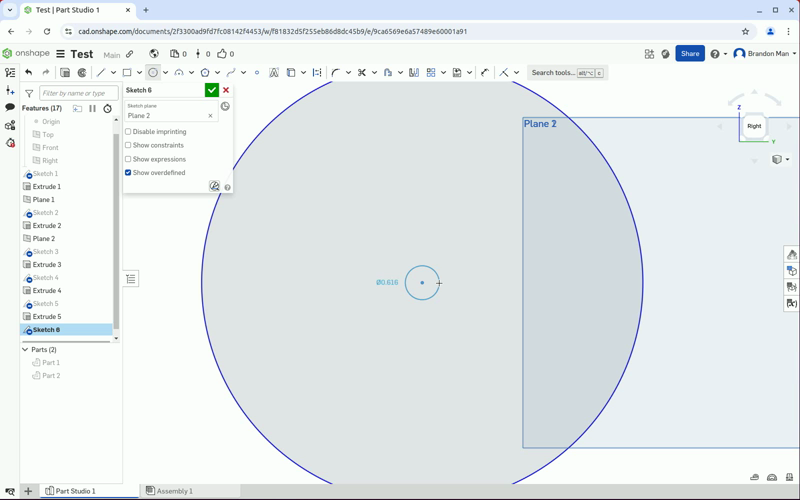
scroll(-6)
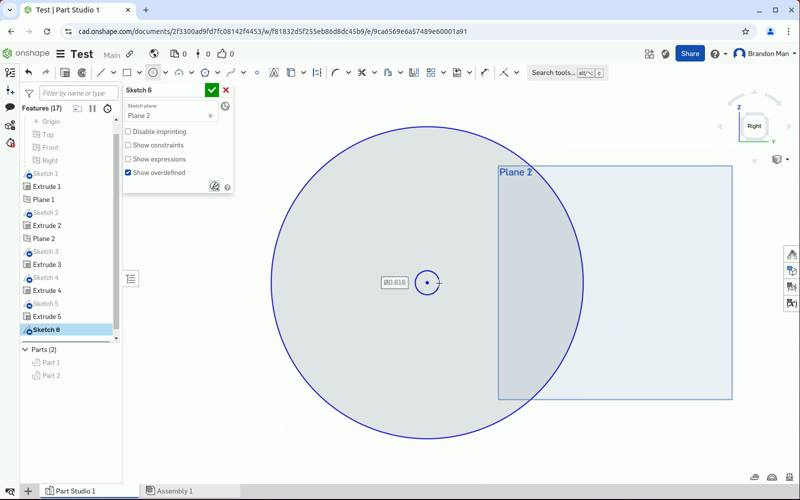
scroll(-6)
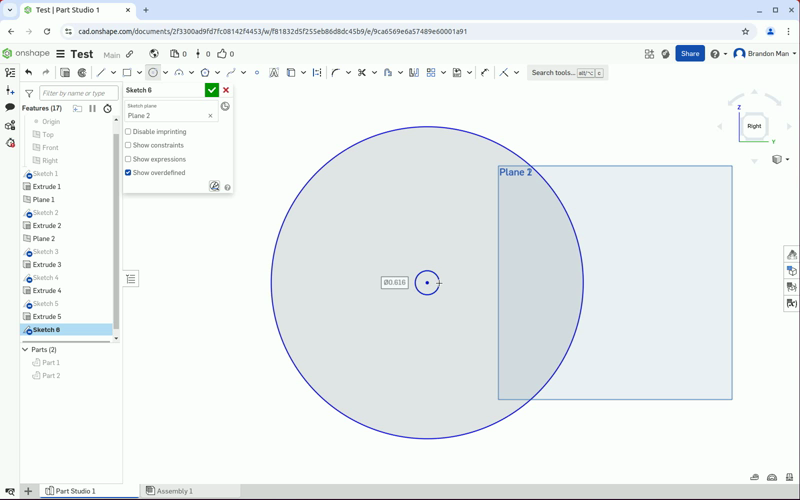
scroll(-6)
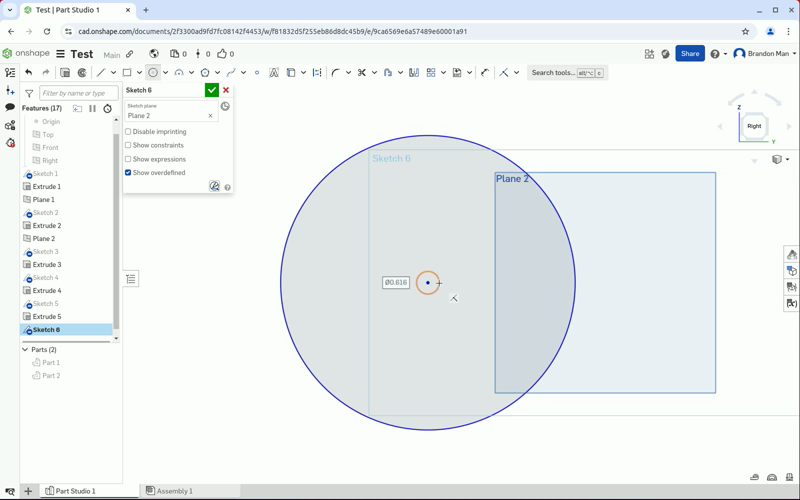
scroll(-6)
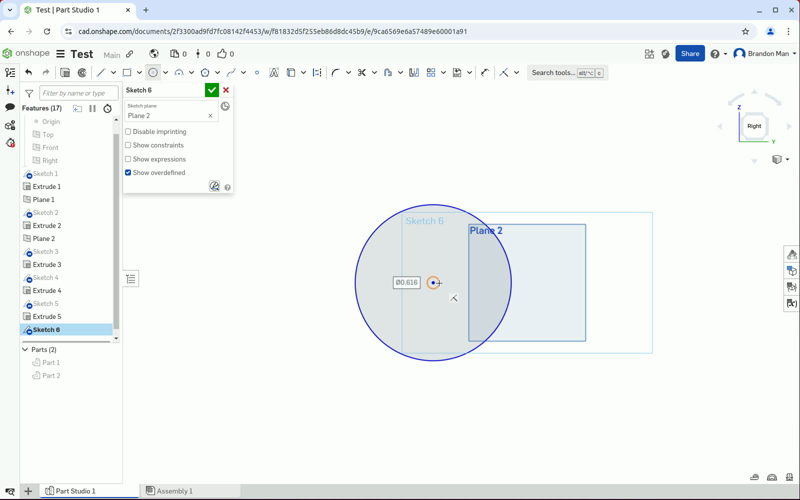
scroll(-6)
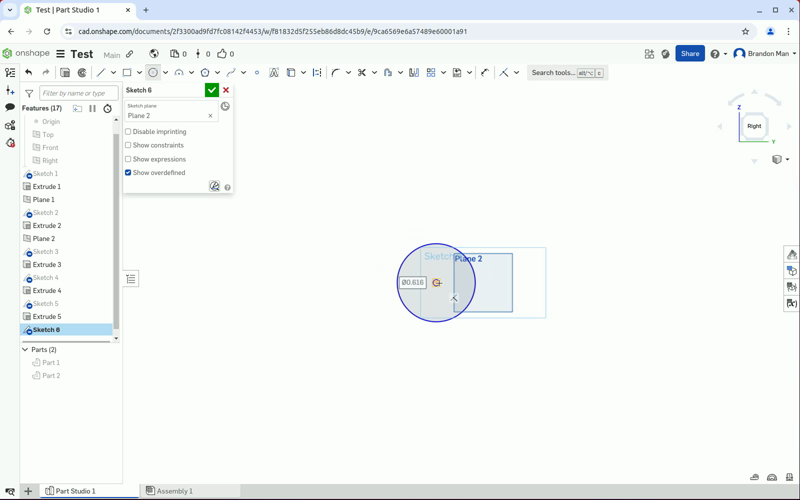
scroll(-6)
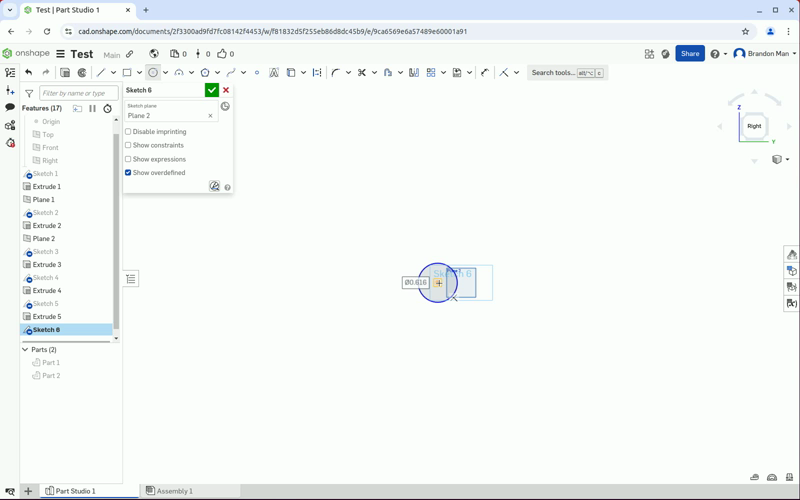
key(esc)
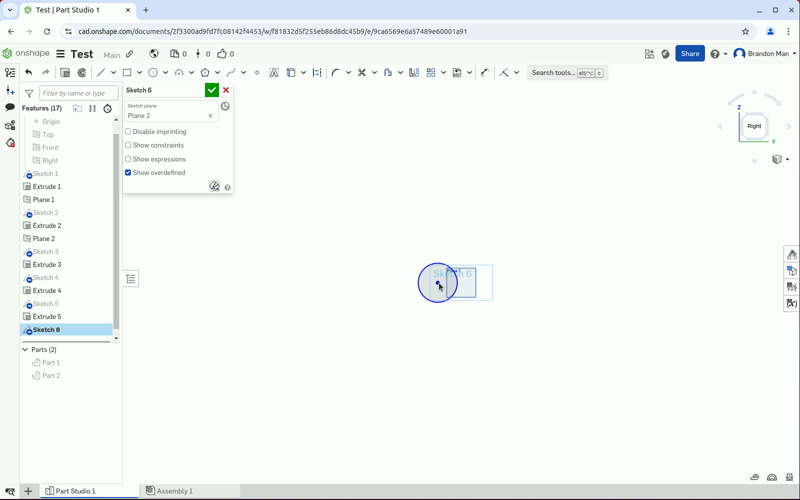
mouse_move(447, 285)
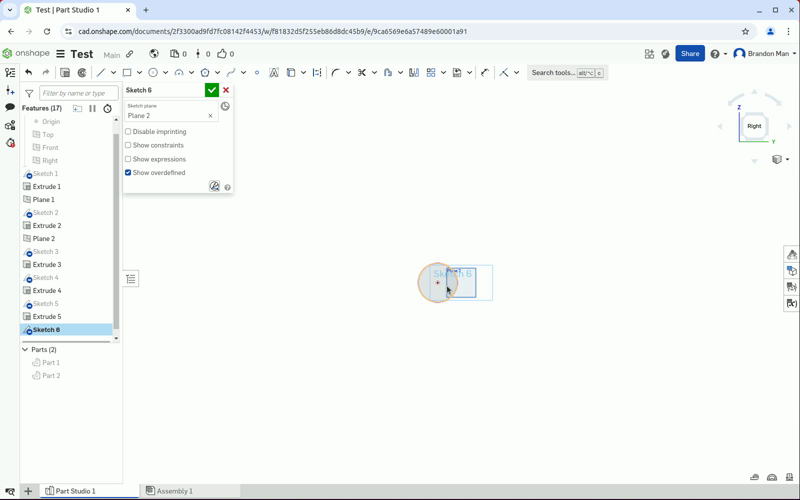
scroll(6)
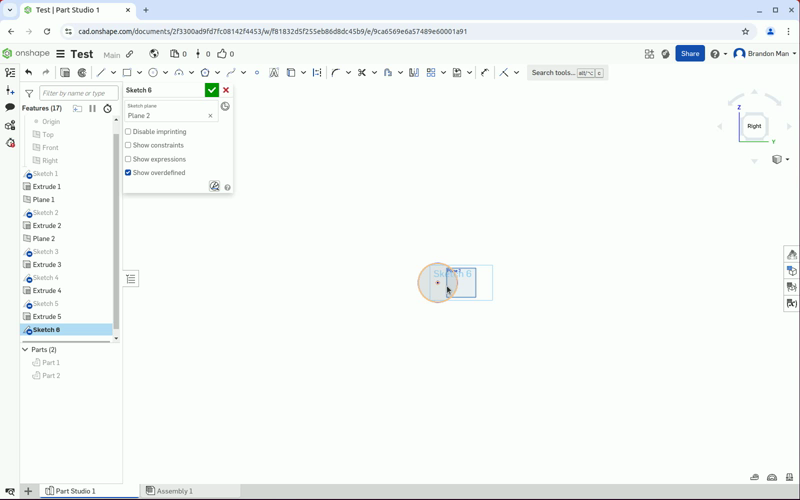
scroll(6)
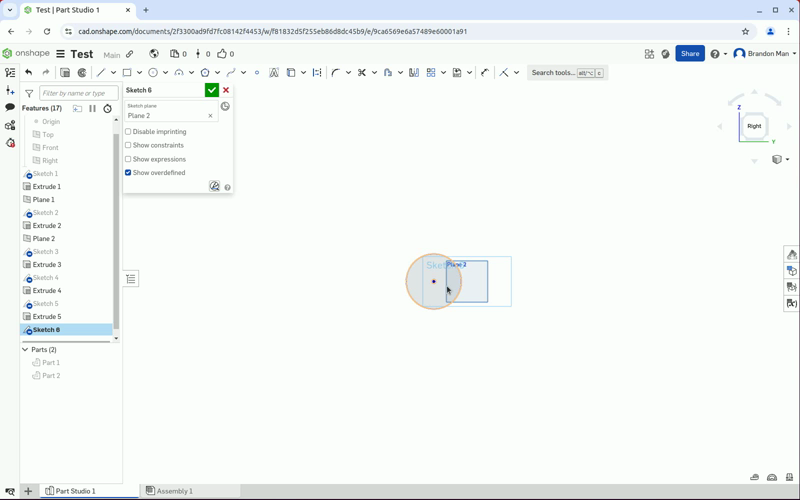
scroll(6)
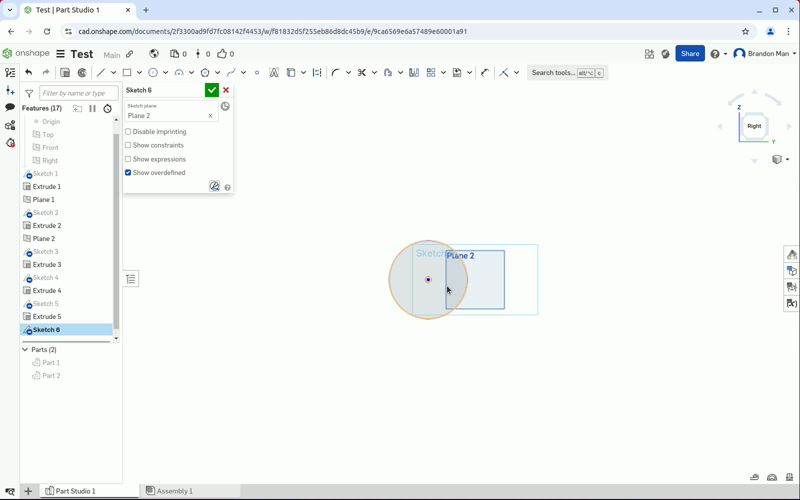
scroll(6)
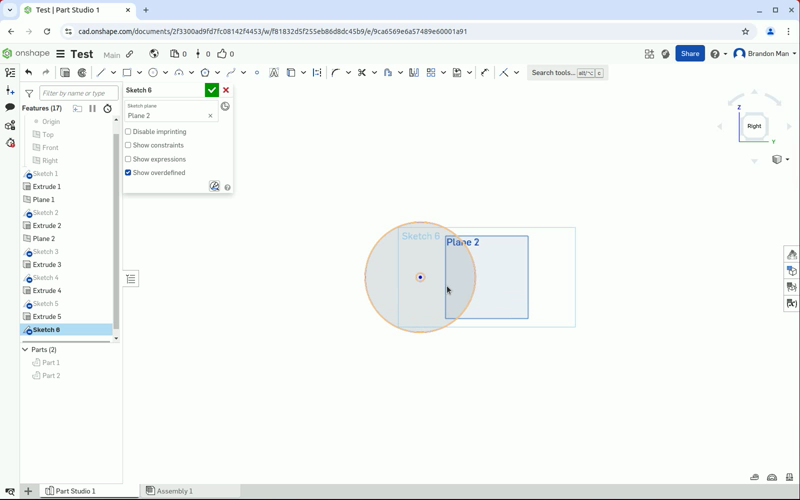
scroll(6)
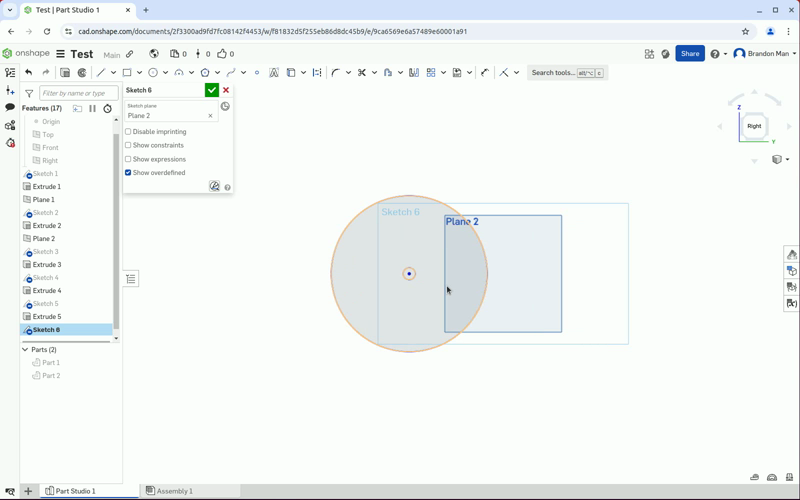
scroll(6)
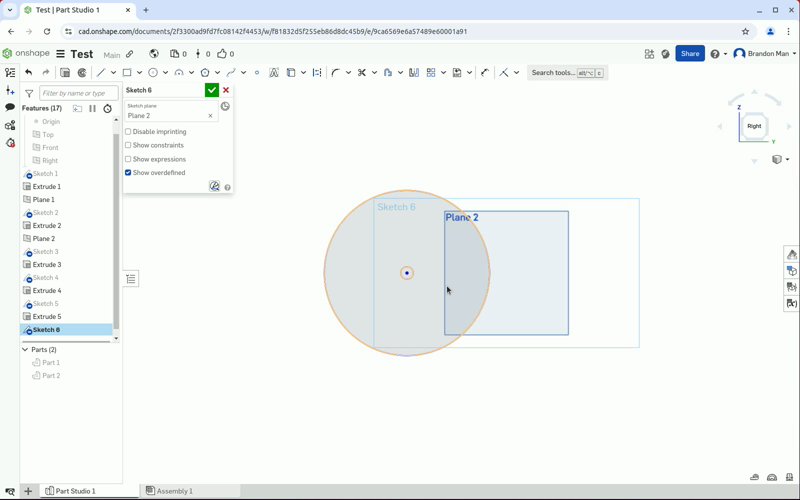
scroll(6)
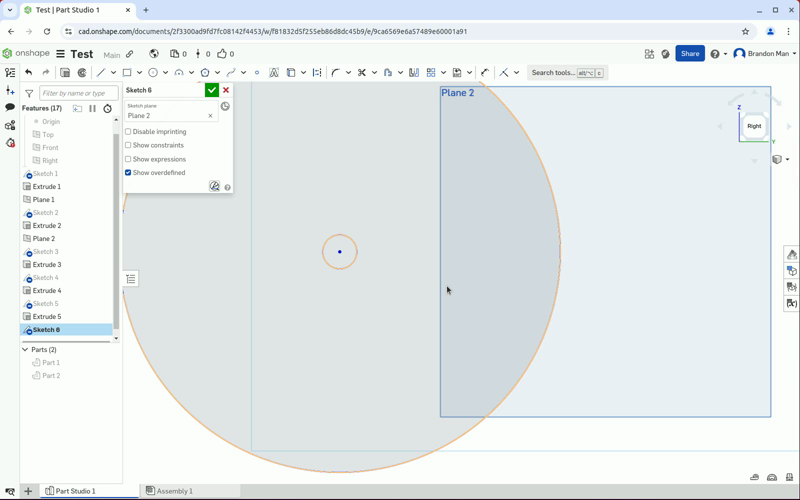
click(447, 285)
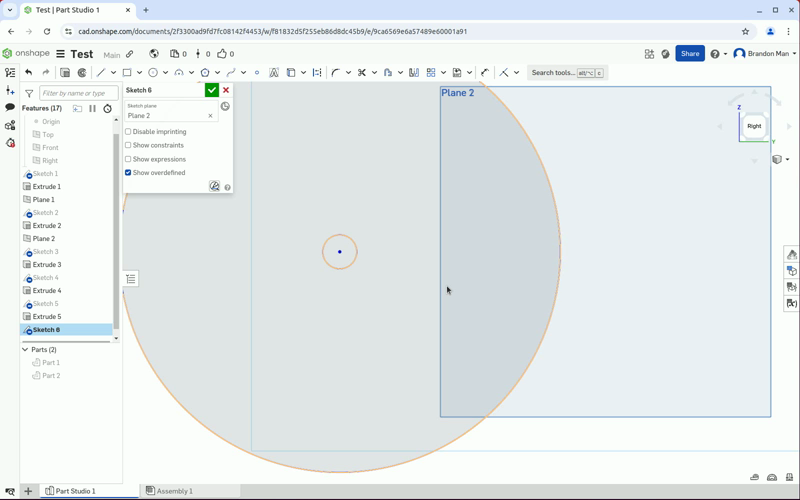
scroll(-6)
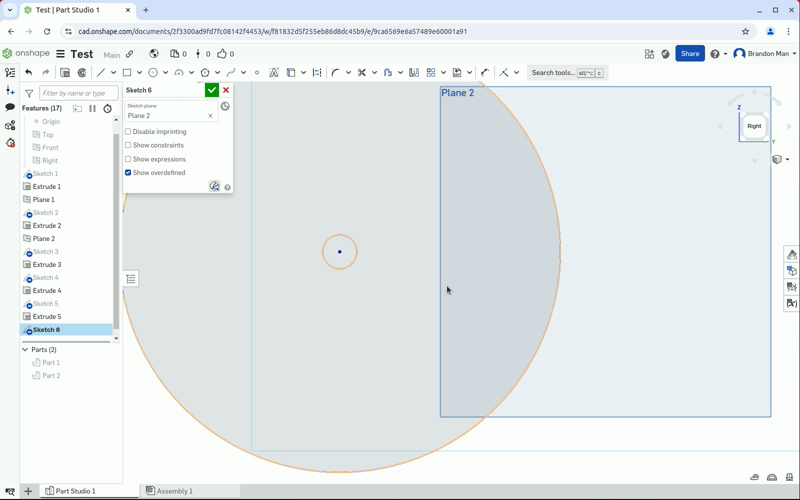
scroll(-6)
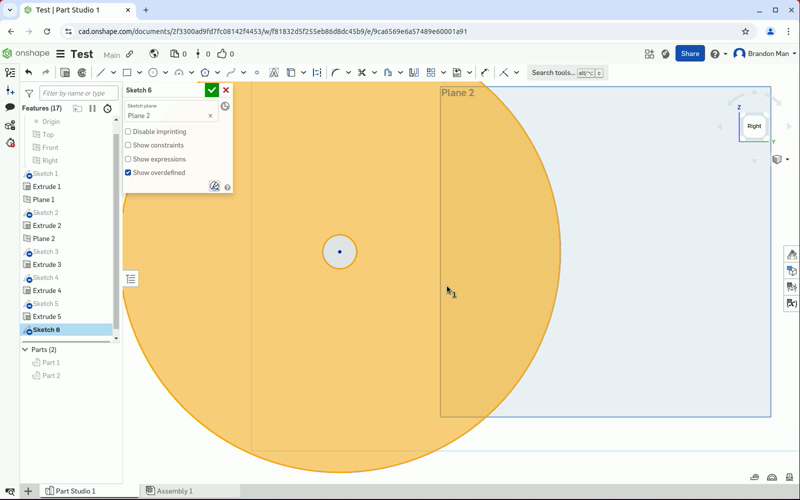
scroll(-6)
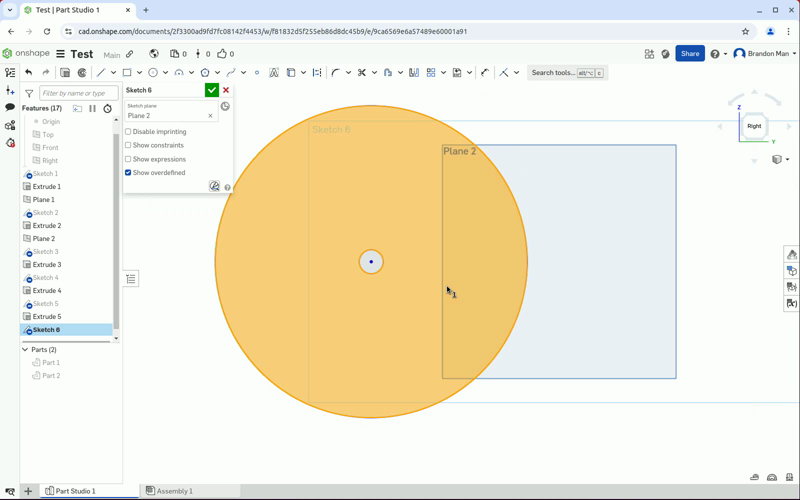
scroll(-6)
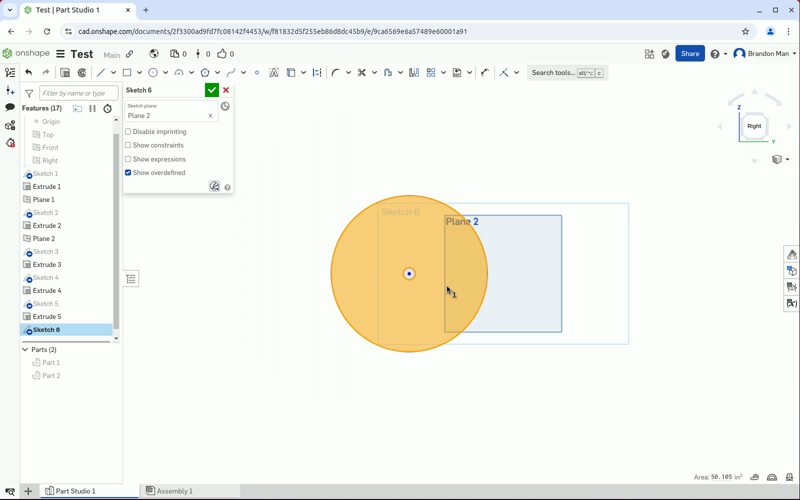
scroll(-6)
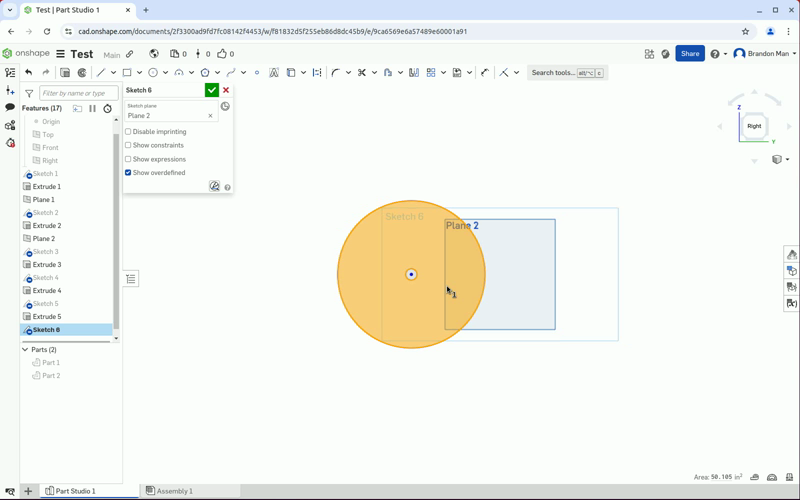
scroll(-6)
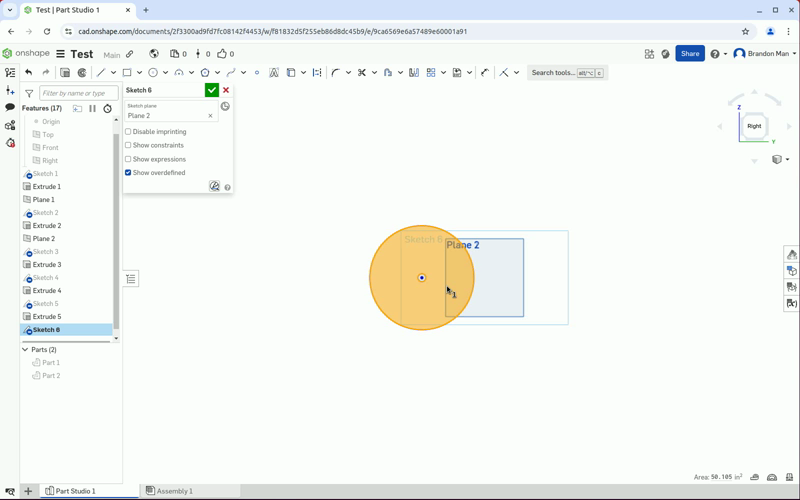
scroll(-6)
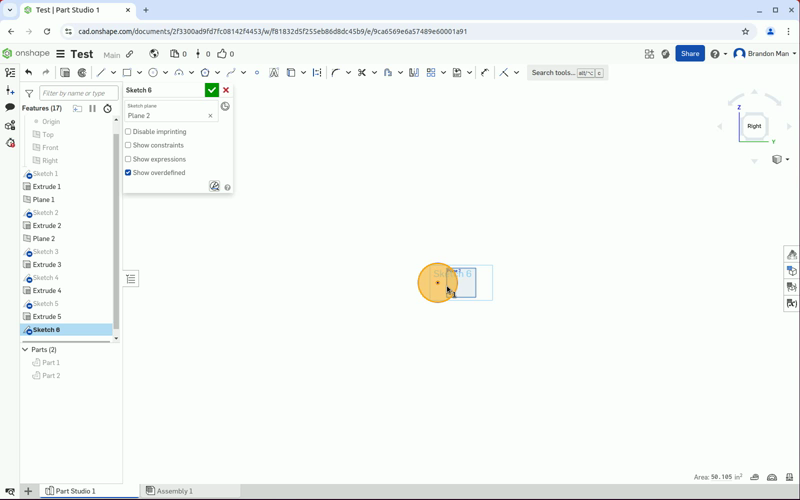
mouse_move(73, 352)
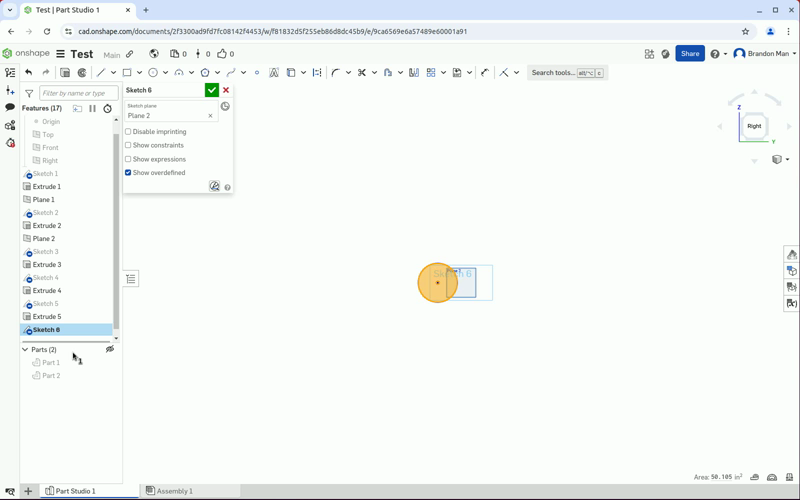
key(shift+y)
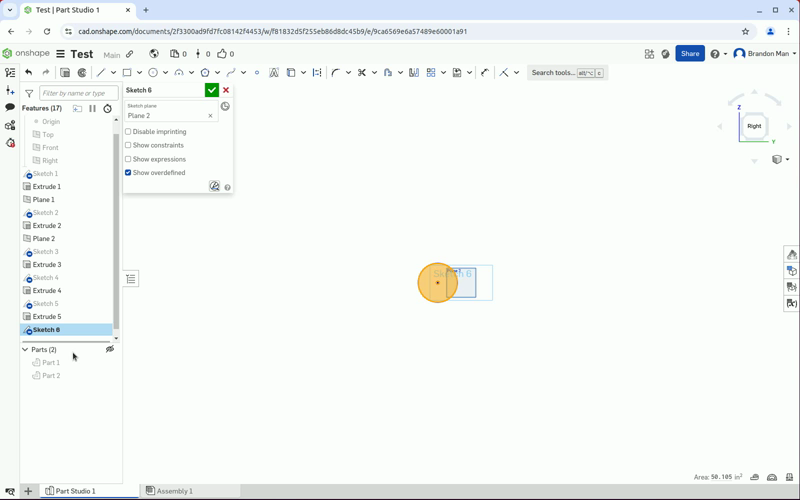
key(shift+e)
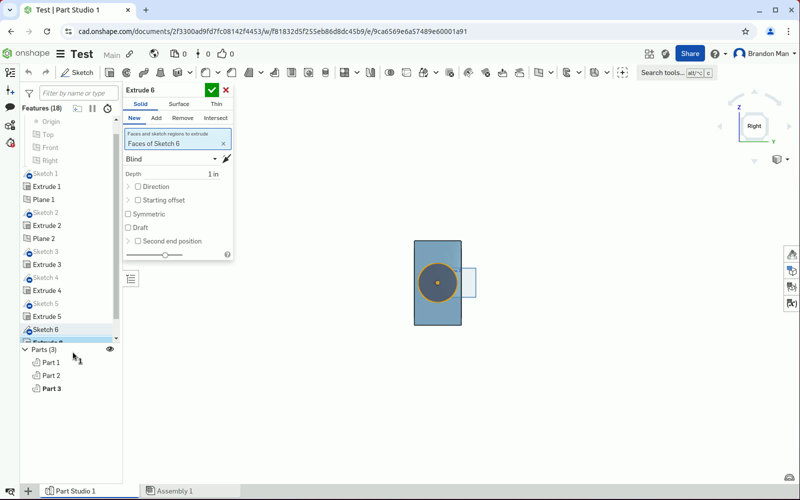
mouse_move(143, 106)
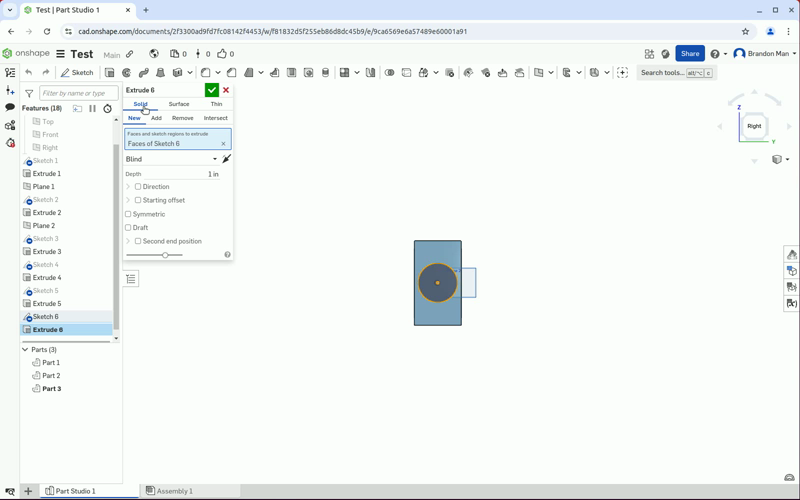
click(143, 106)
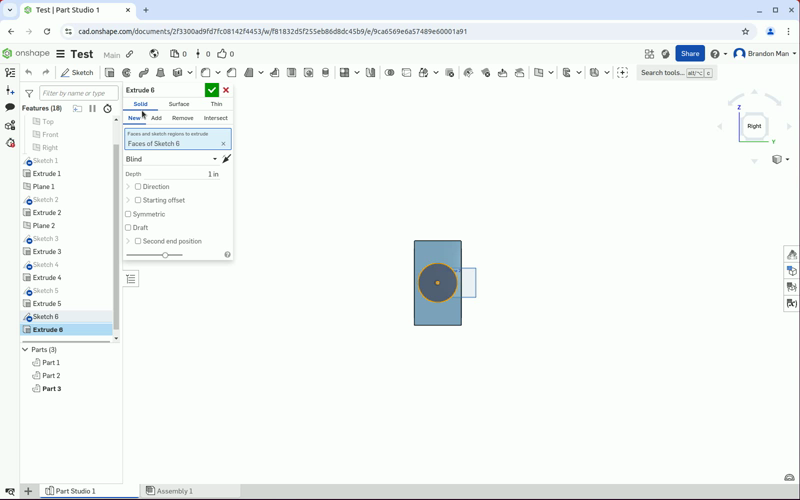
mouse_move(137, 120)
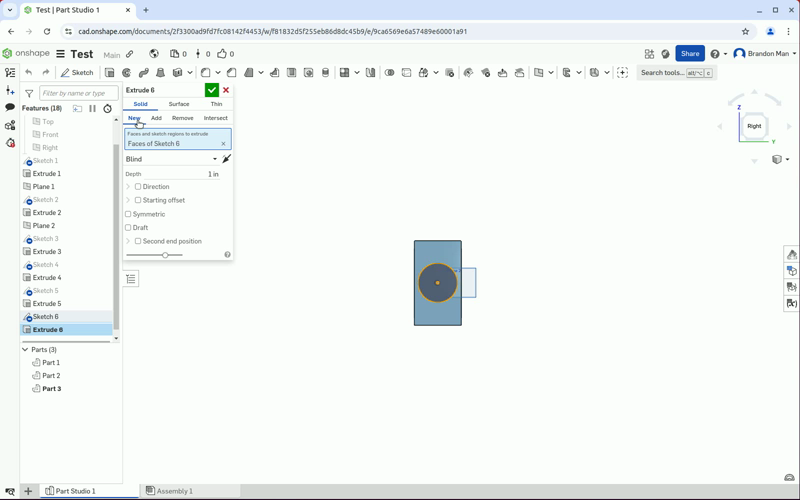
click(137, 120)
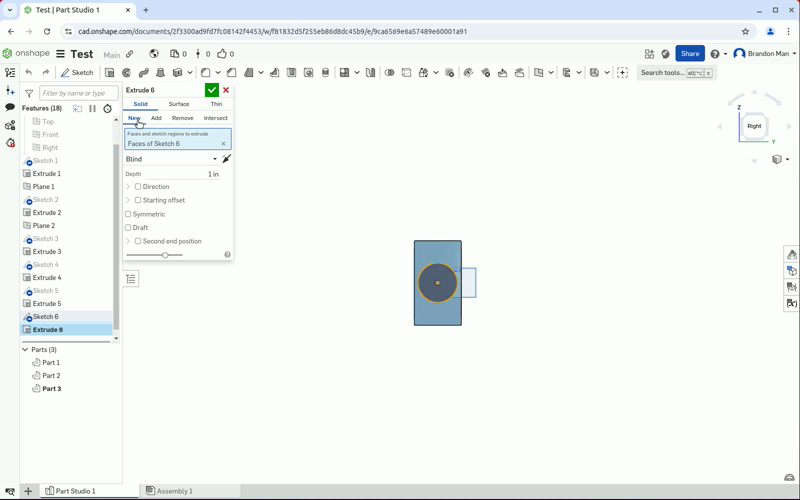
key(tab, 4)
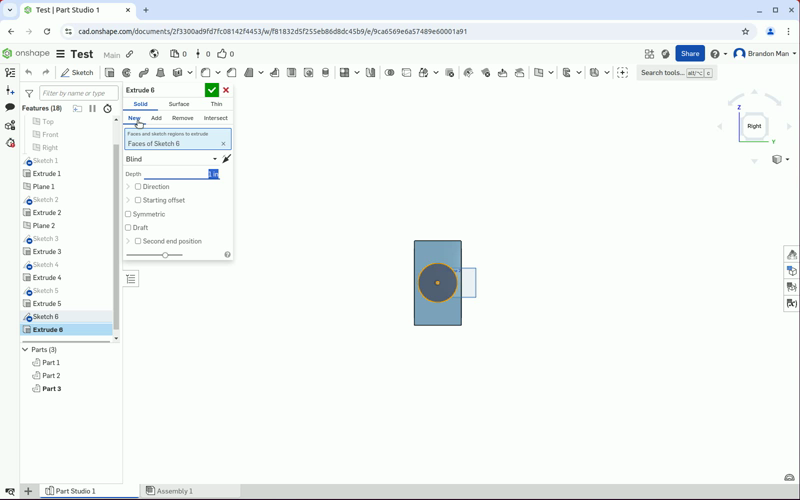
text(0.481)
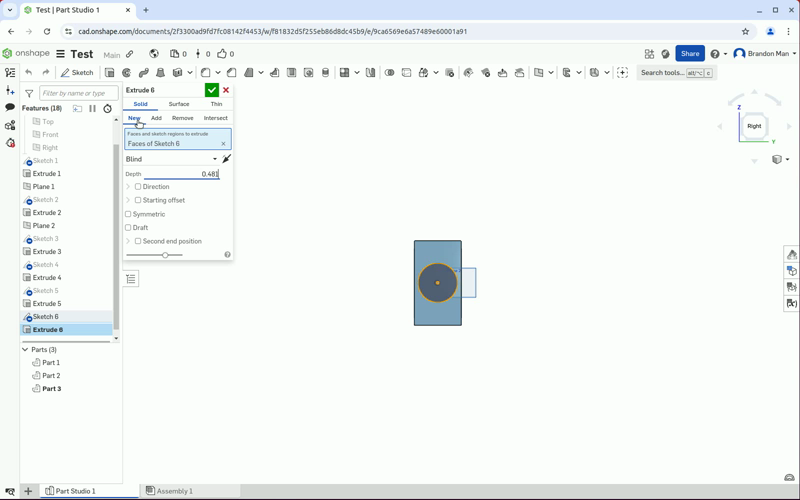
key(enter)
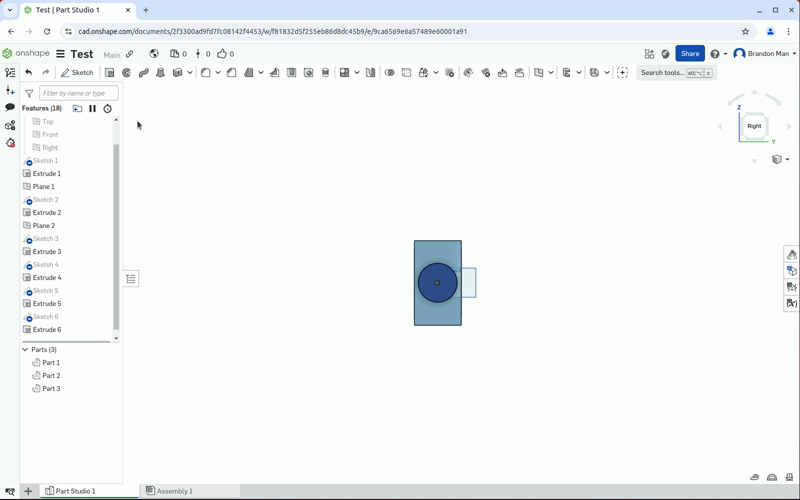
key(shift+h)
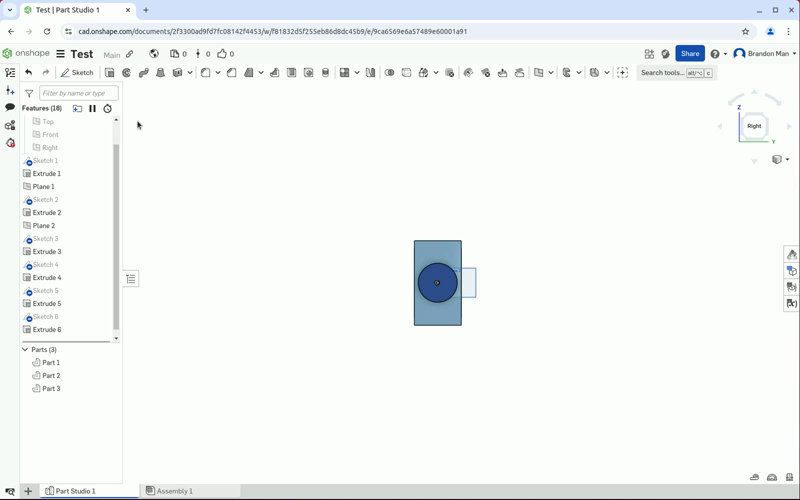
key(shift+h)
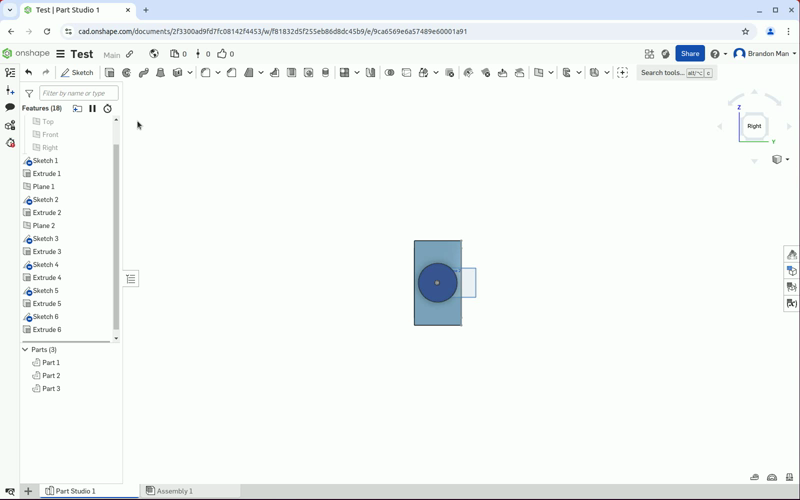
key(shift+7)
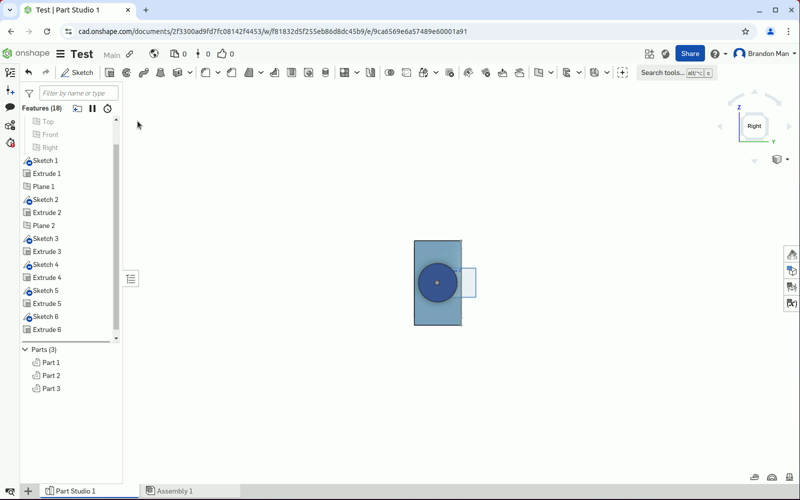
key(right, 2)
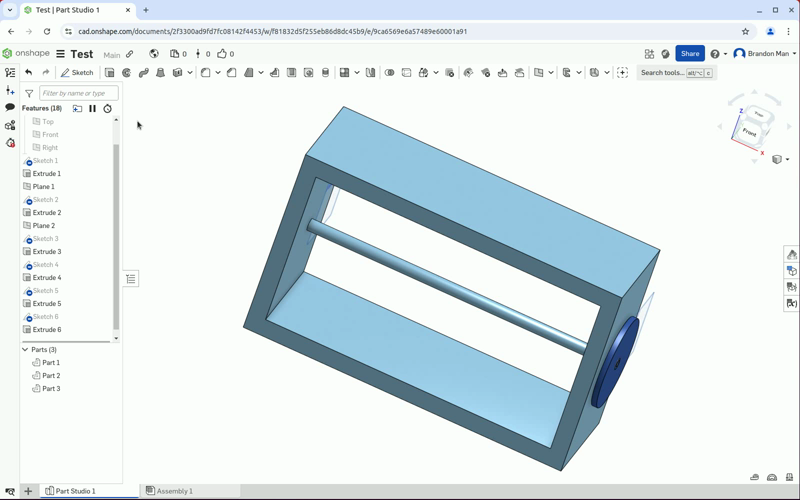
key(down, 2)
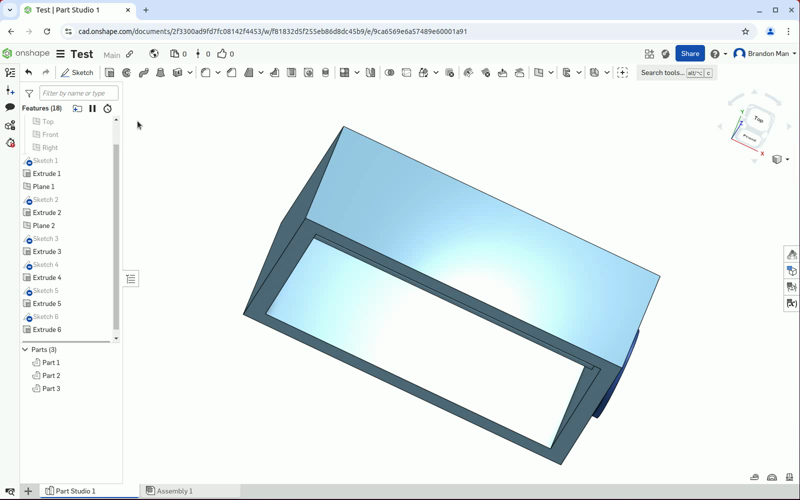
key(up, 2)
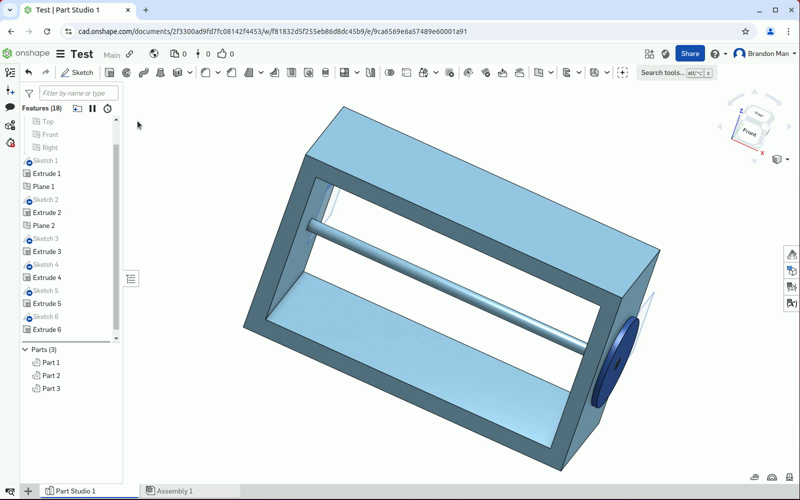
key(left, 2)
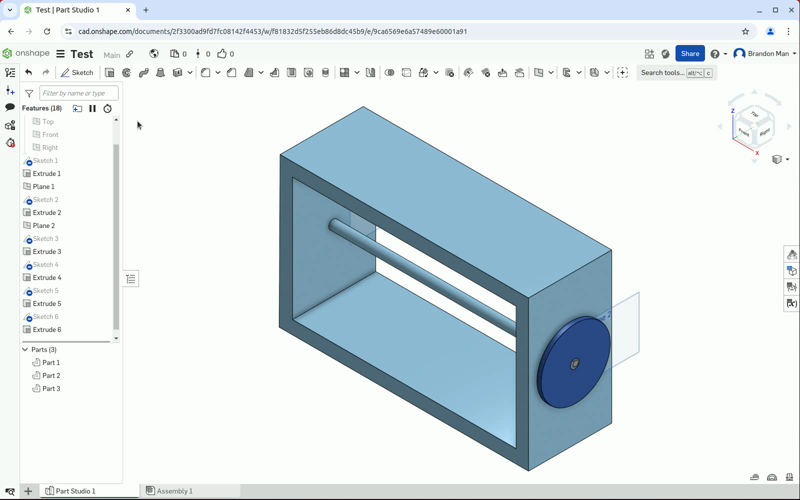
mouse_move(69, 163)
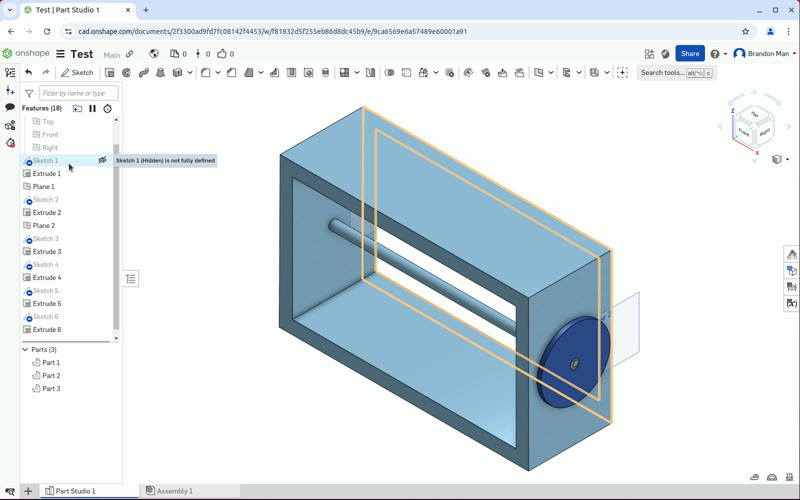
click(69, 163)